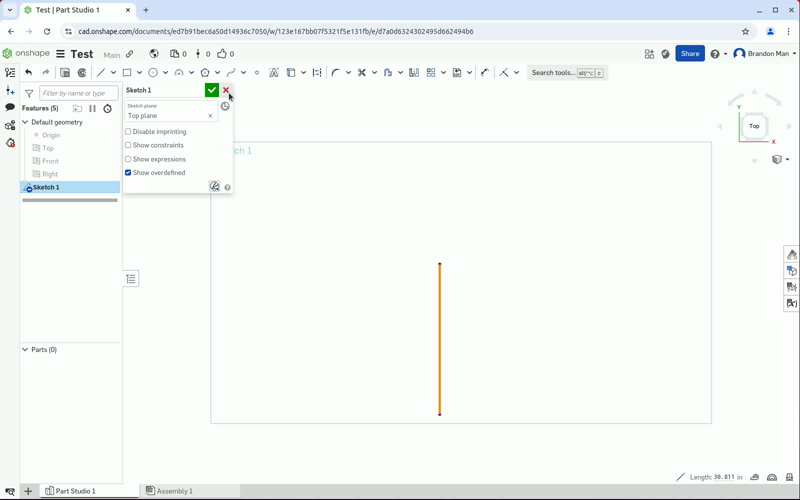
key(shift+h)
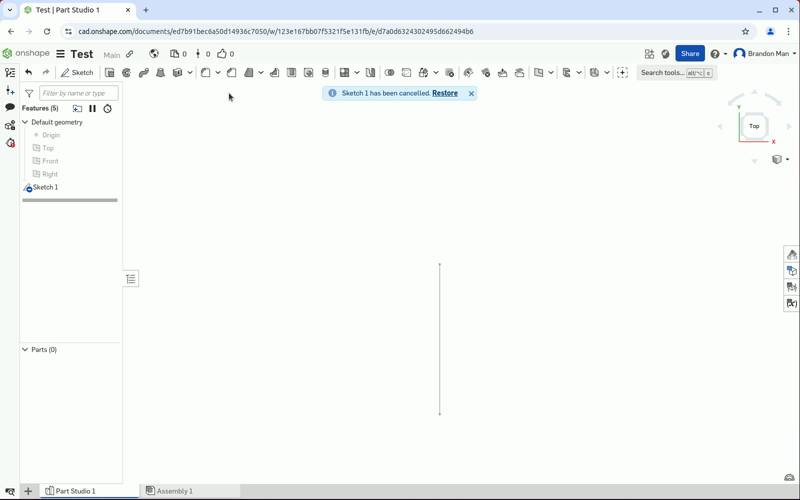
mouse_move(73, 352)
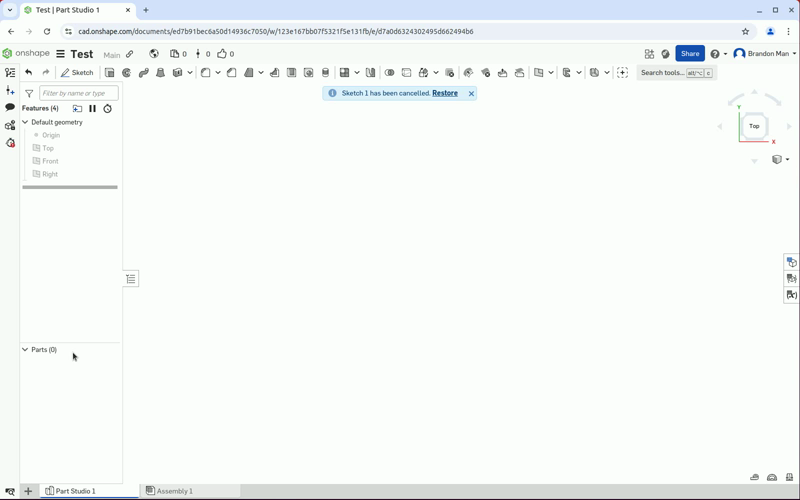
key(y)
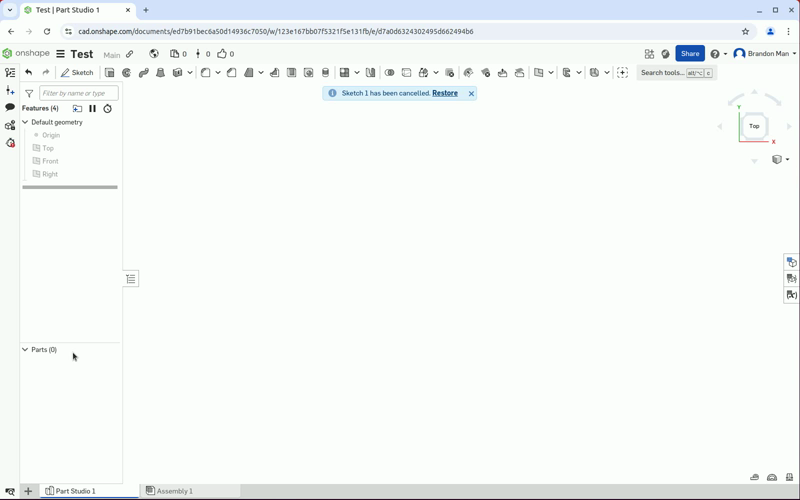
key(shift+p)
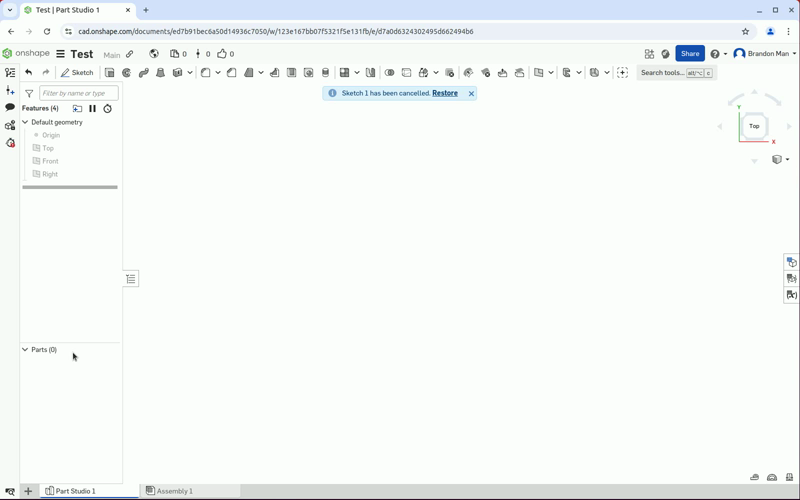
key(space)
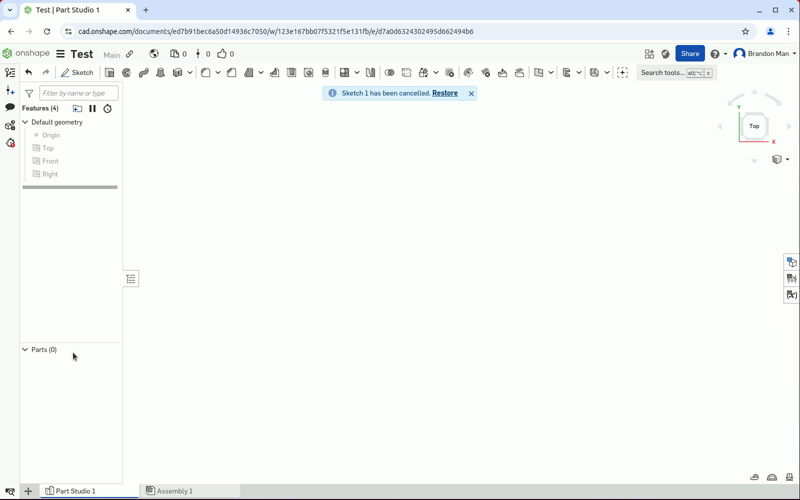
key_down(shift)
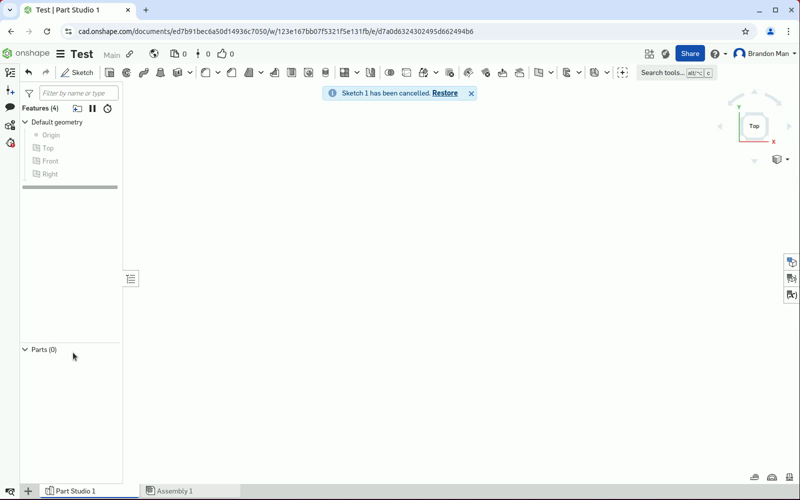
key(up)
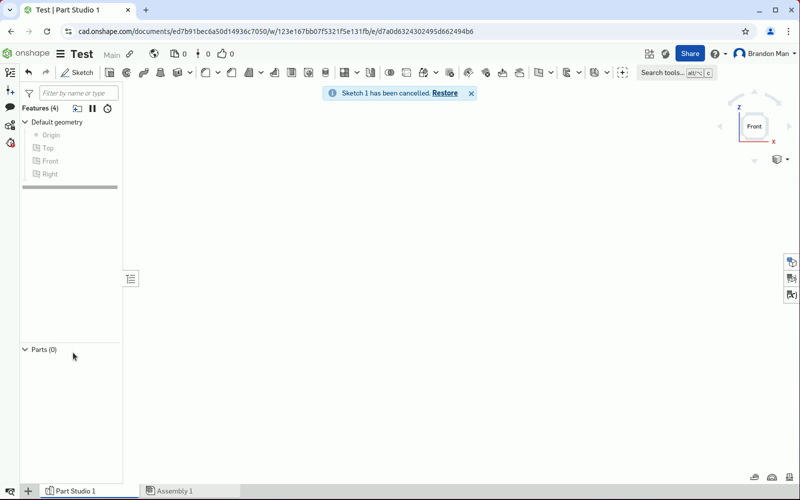
key_up(shift)
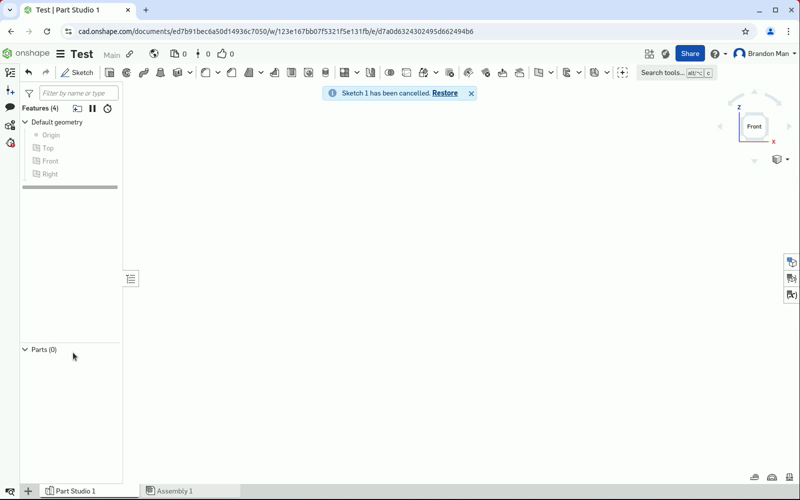
mouse_move(73, 352)
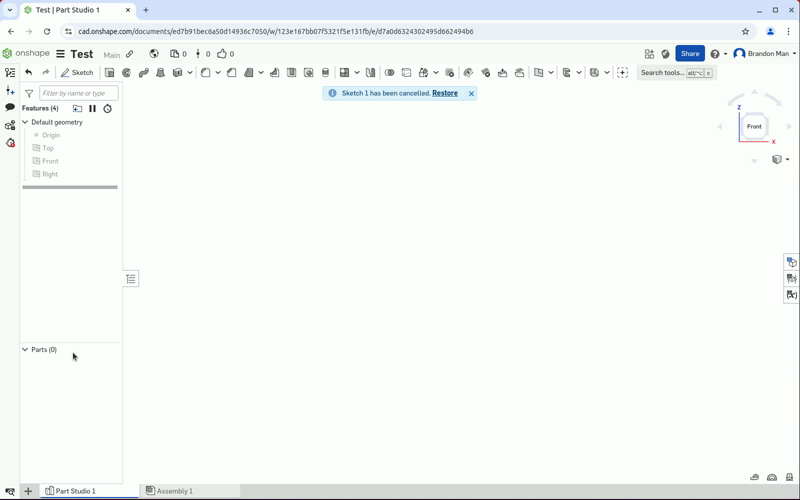
key(shift+y)
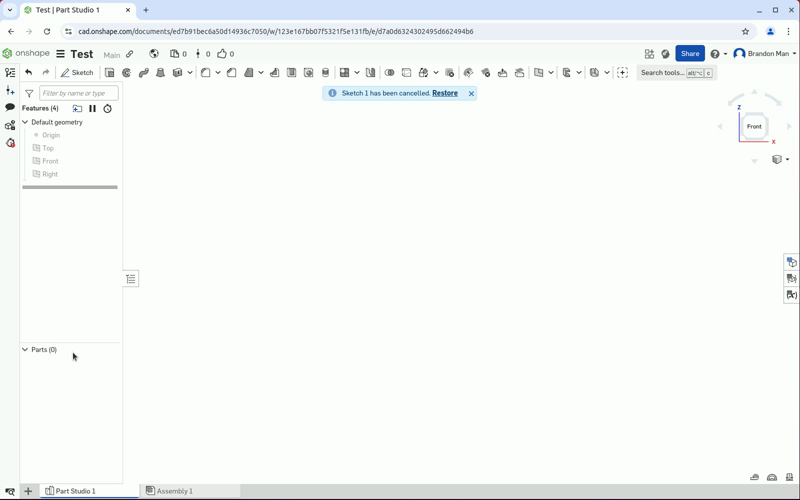
key(shift+s)
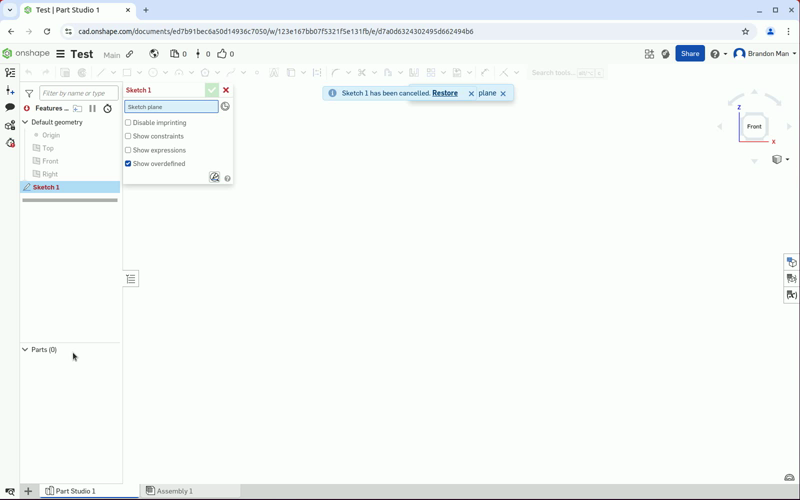
mouse_move(73, 163)
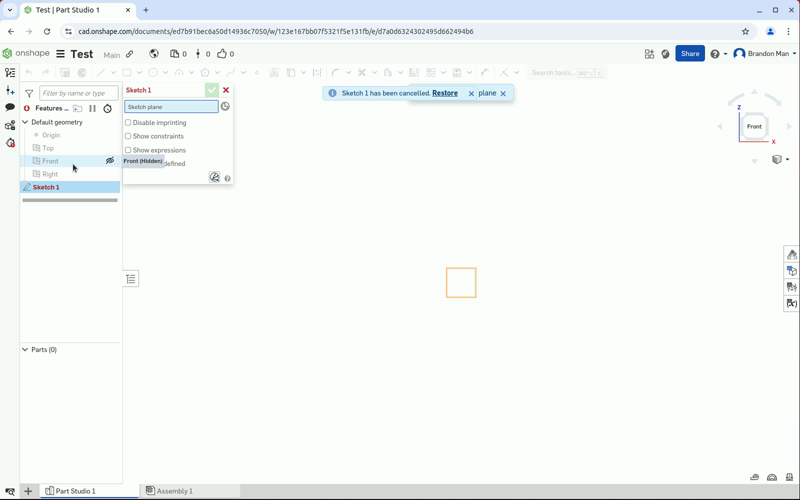
click(73, 163)
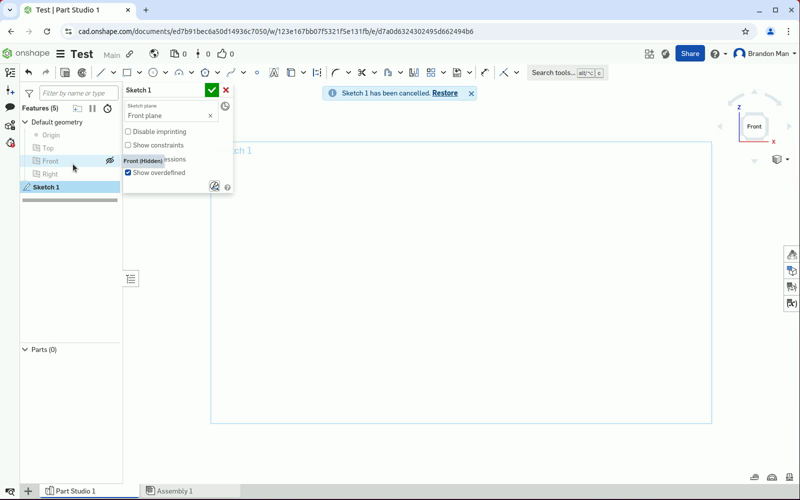
mouse_move(73, 352)
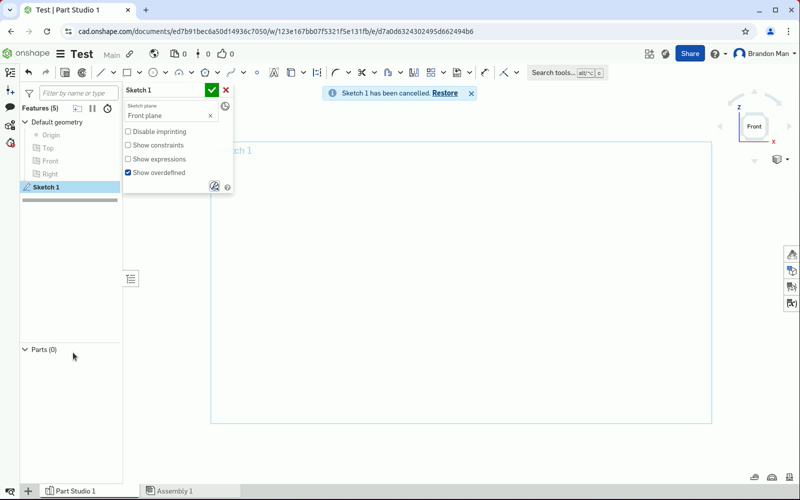
key(y)
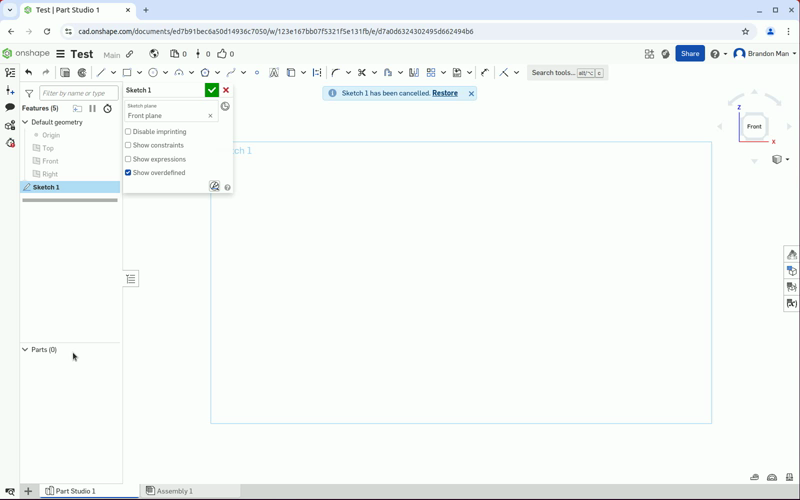
key(l)
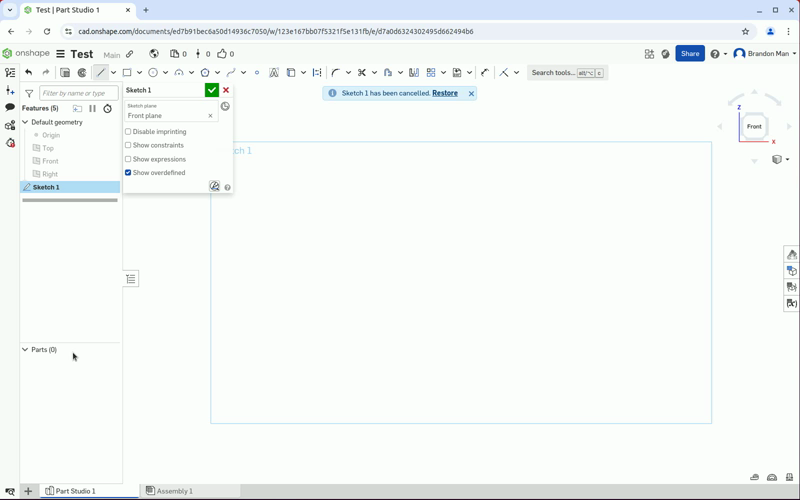
key_down(shift)
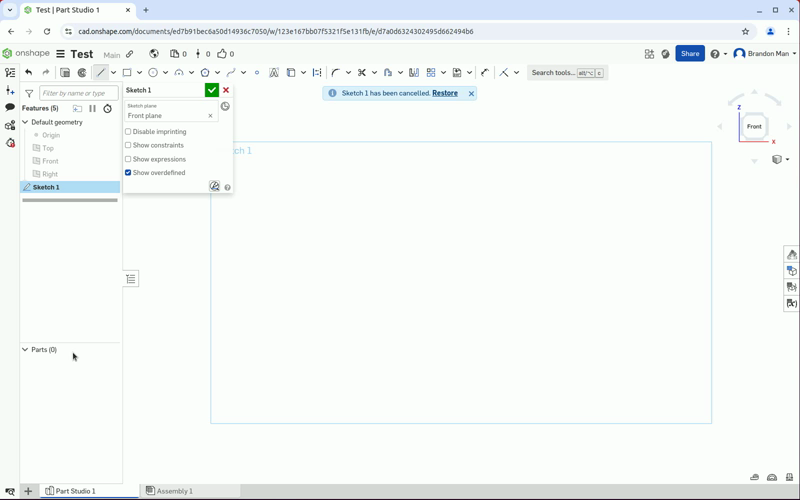
mouse_move(385, 282)
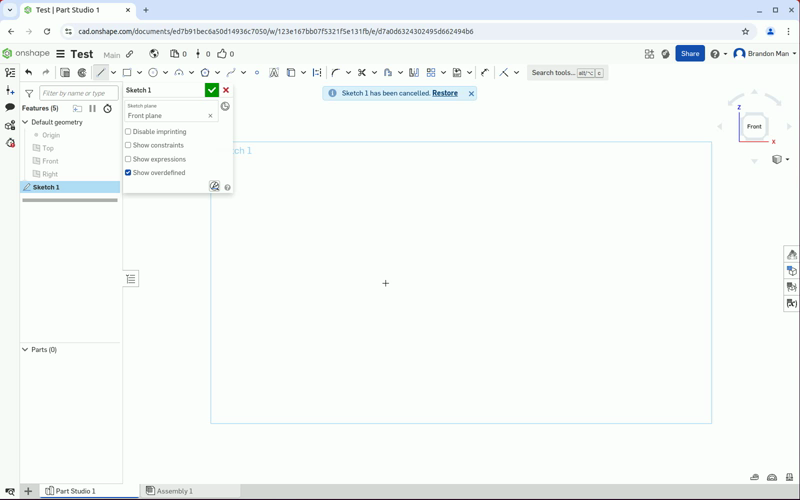
click(385, 282)
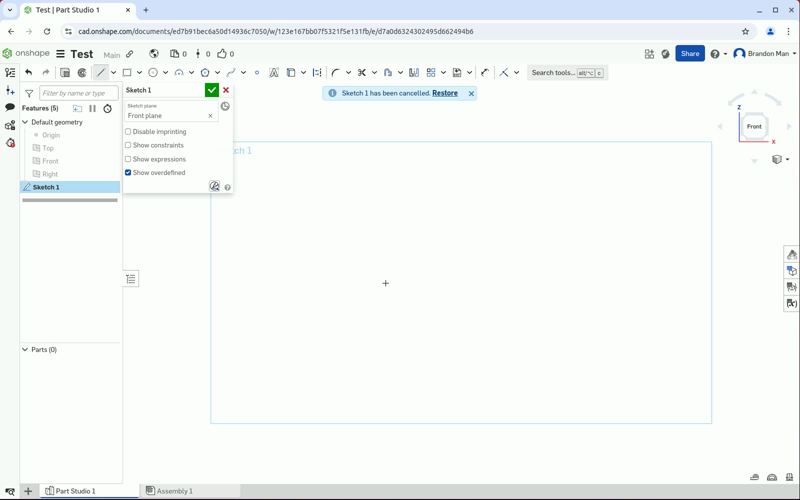
key_up(shift)
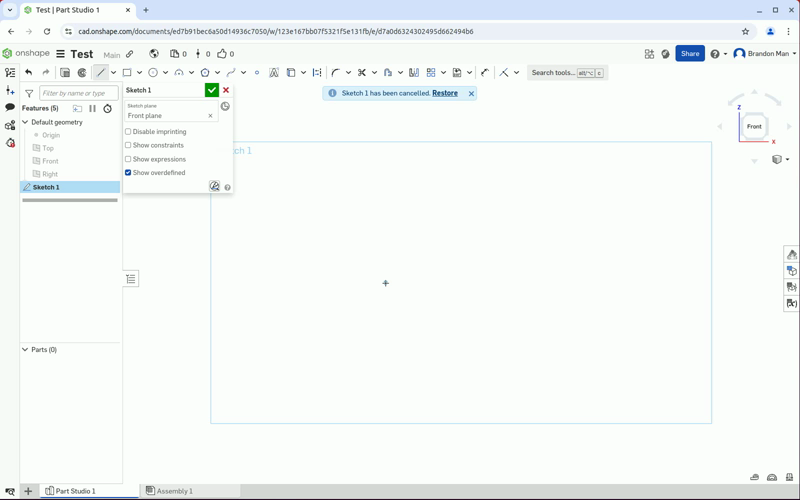
key_down(shift)
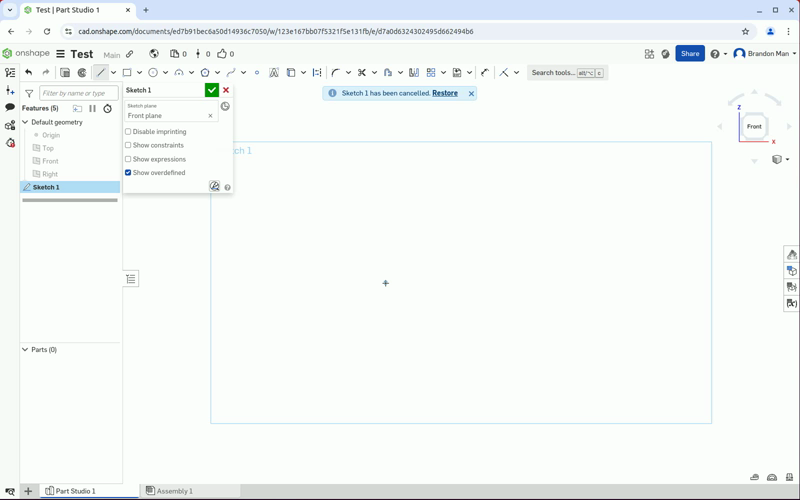
mouse_move(415, 282)
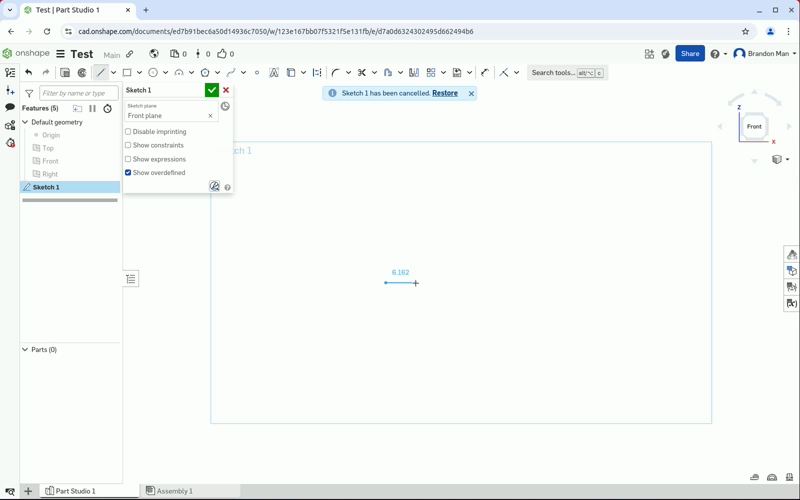
mouse_move(424, 282)
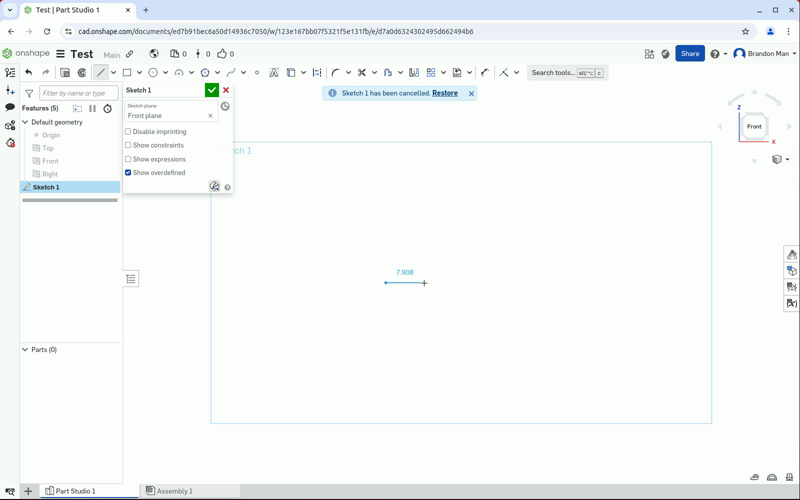
click(424, 282)
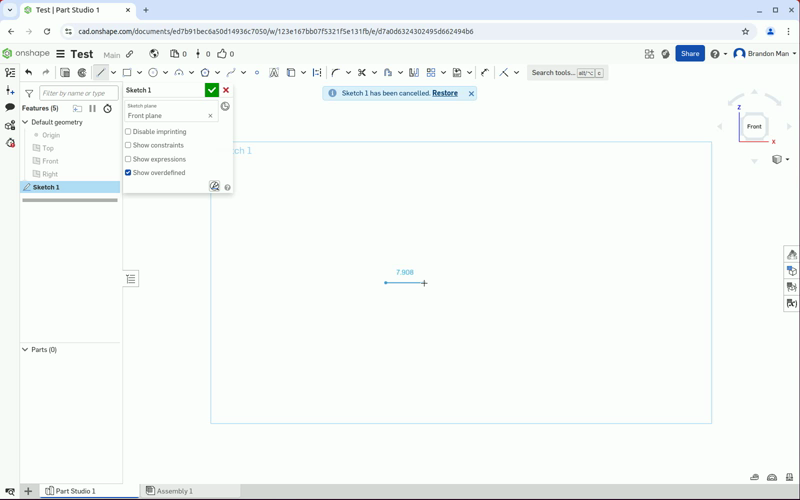
key_up(shift)
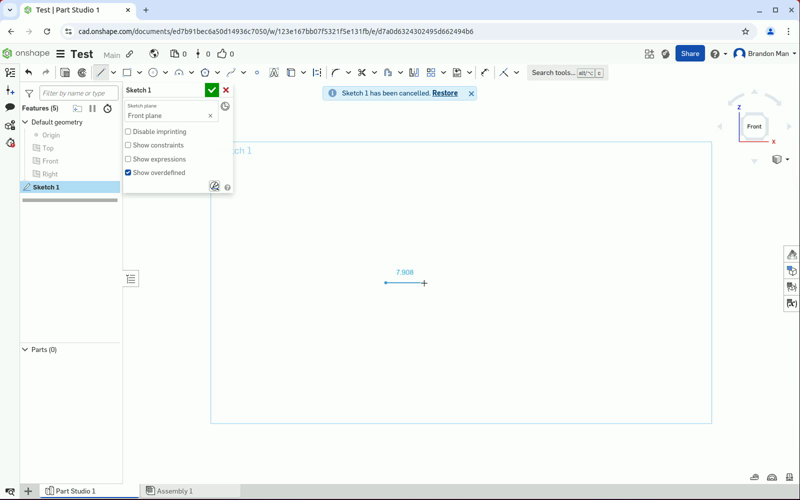
key_down(shift)
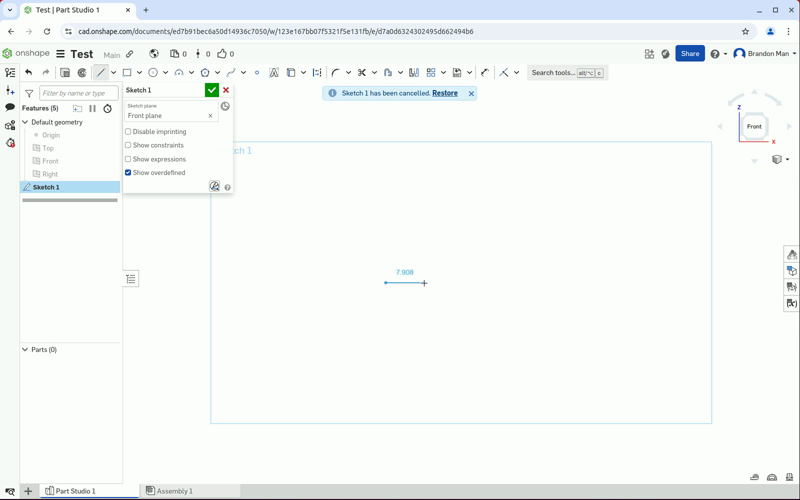
mouse_move(454, 282)
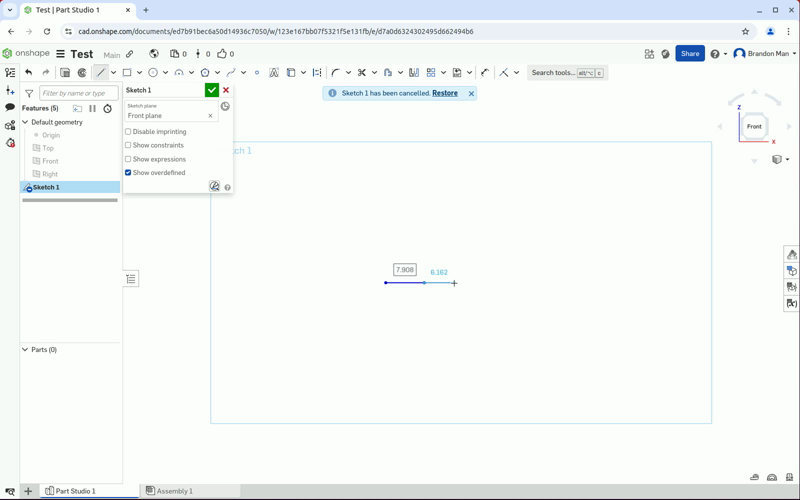
mouse_move(424, 244)
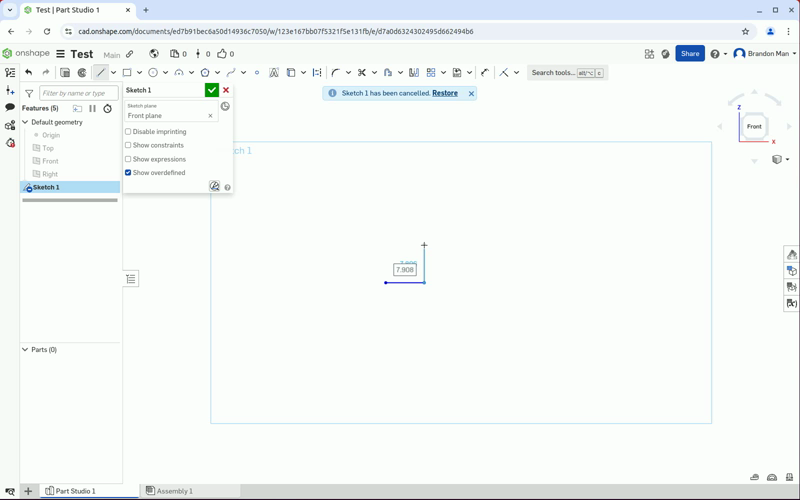
click(424, 244)
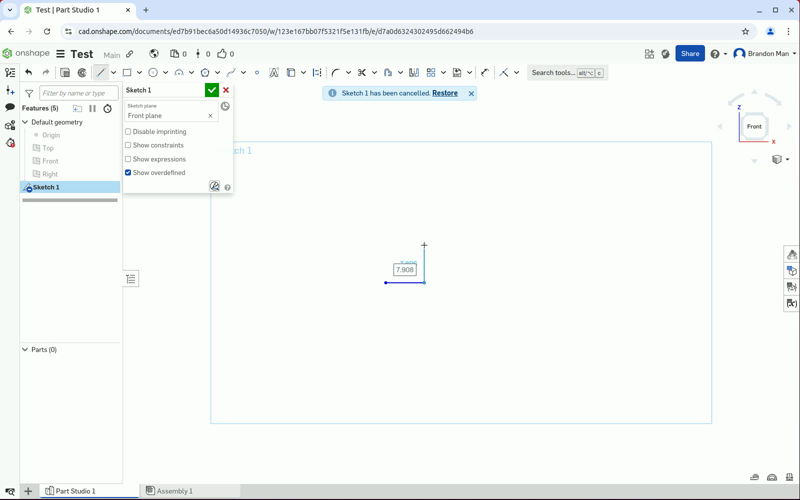
key_up(shift)
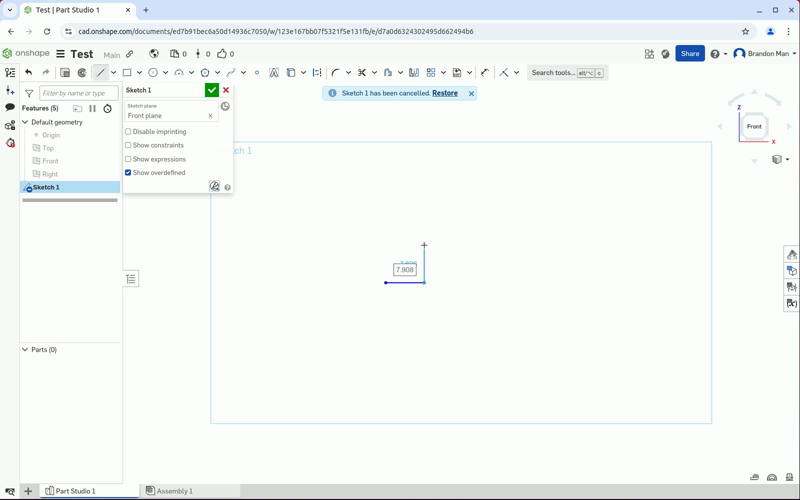
key_down(shift)
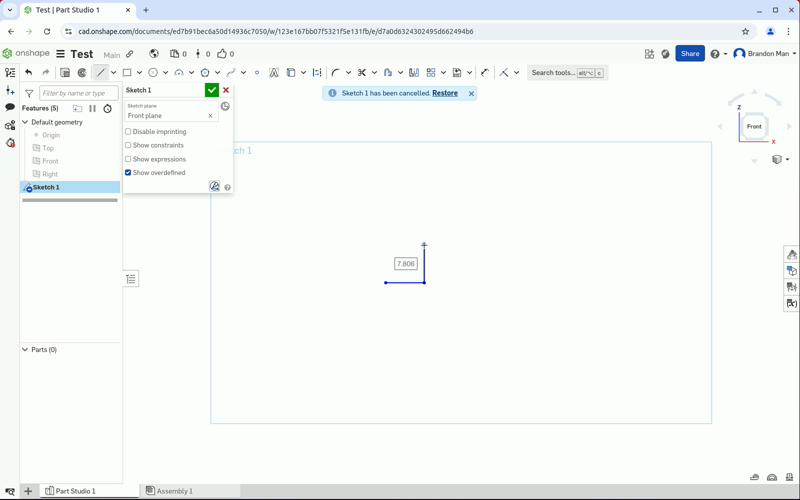
mouse_move(454, 244)
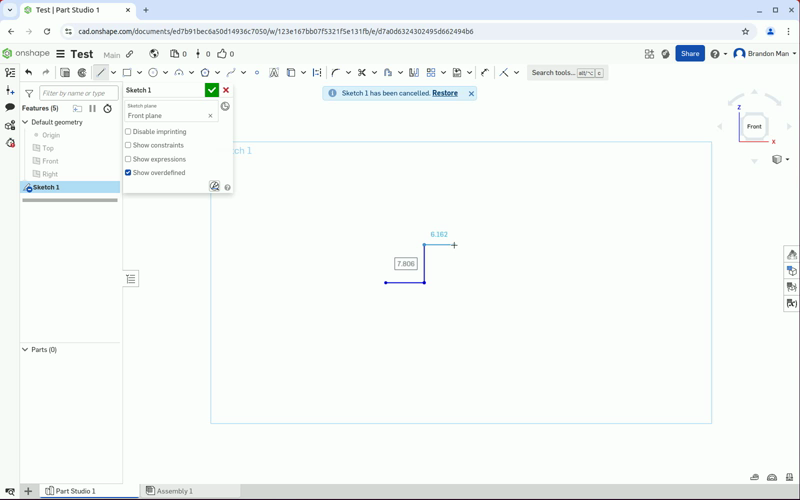
mouse_move(385, 244)
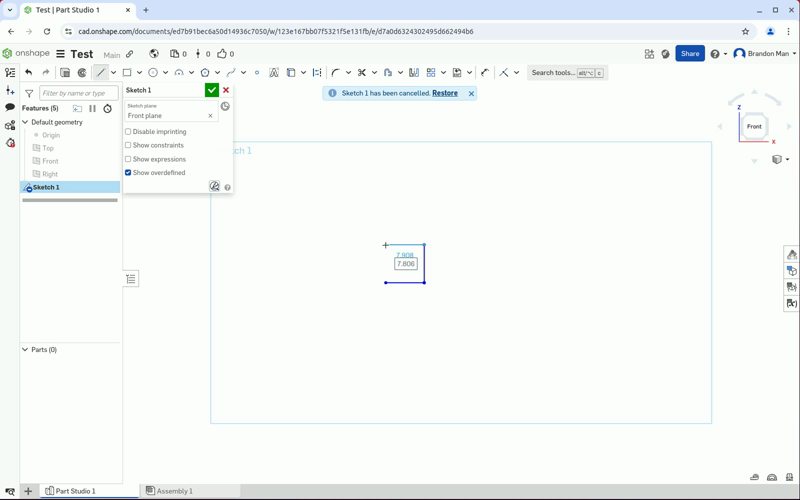
click(385, 244)
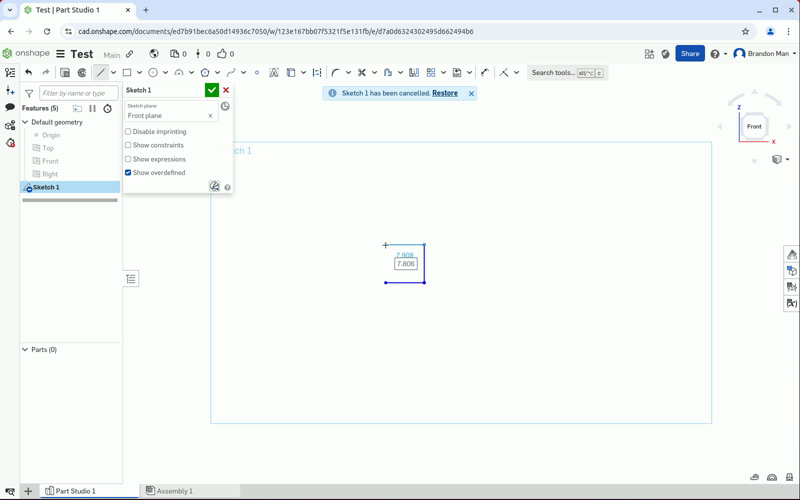
key_up(shift)
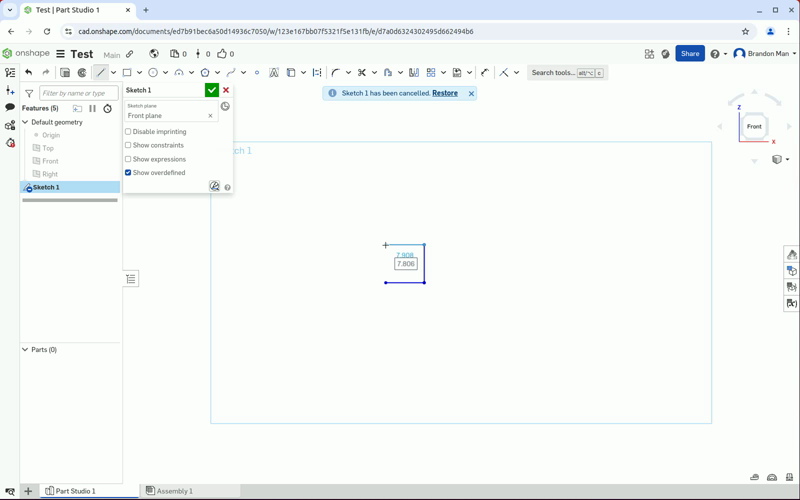
mouse_move(415, 244)
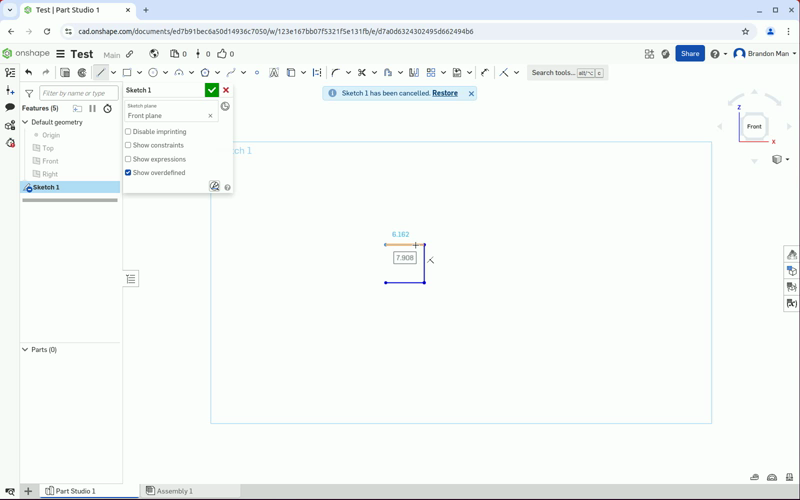
key_down(shift)
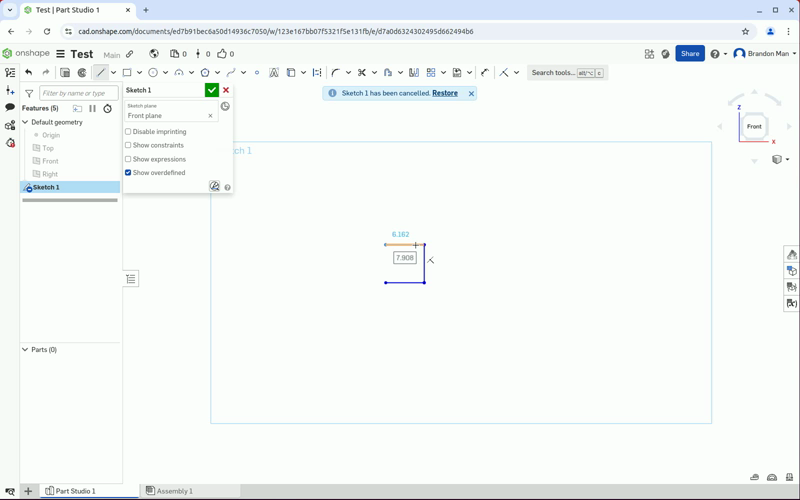
mouse_move(385, 282)
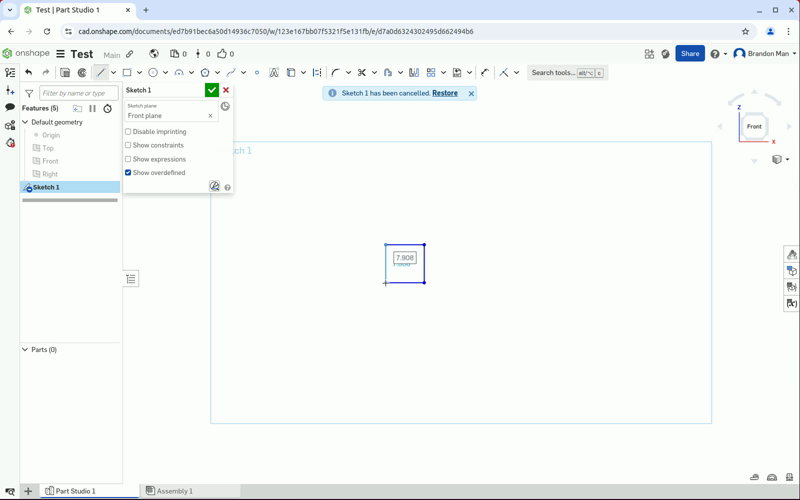
key_up(shift)
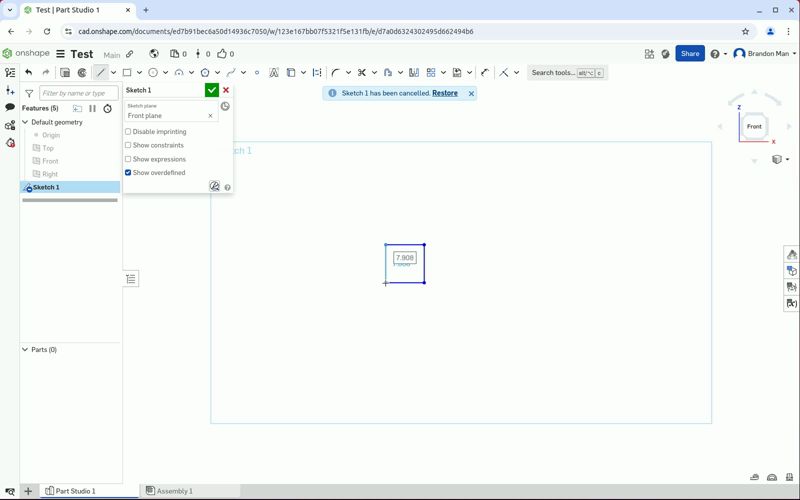
click(385, 282)
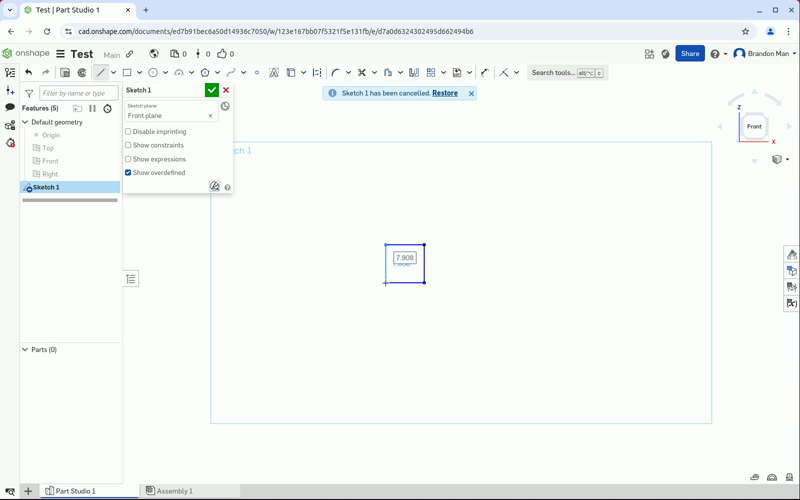
key(esc)
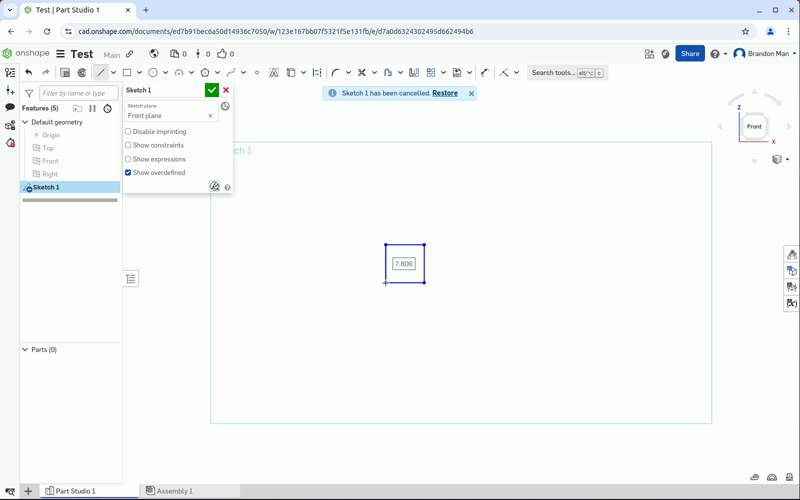
mouse_move(394, 281)
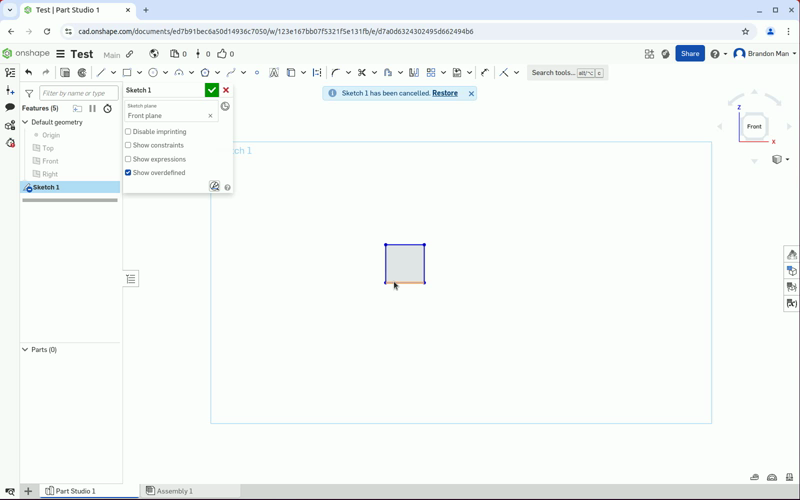
scroll(6)
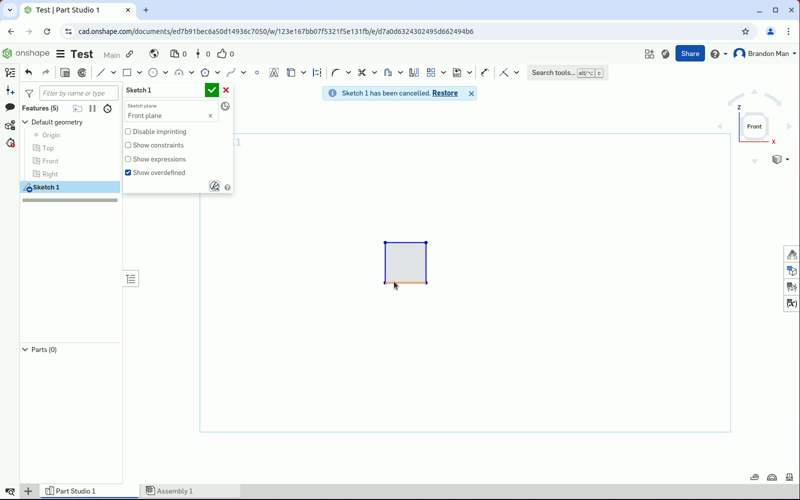
scroll(6)
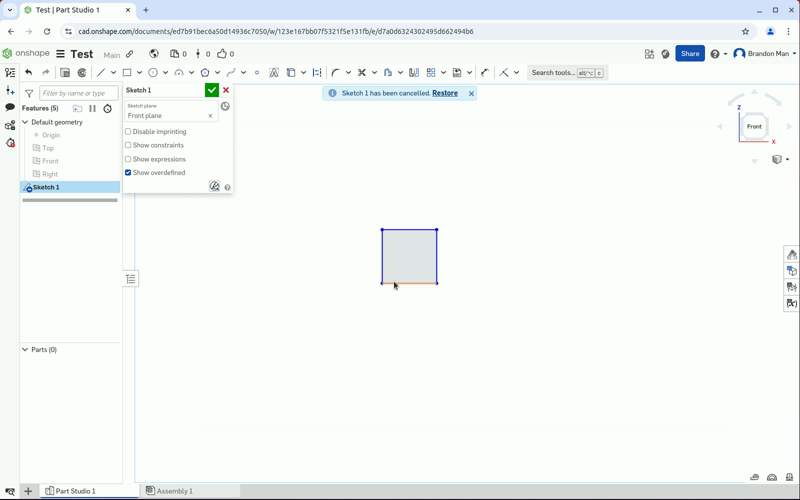
scroll(6)
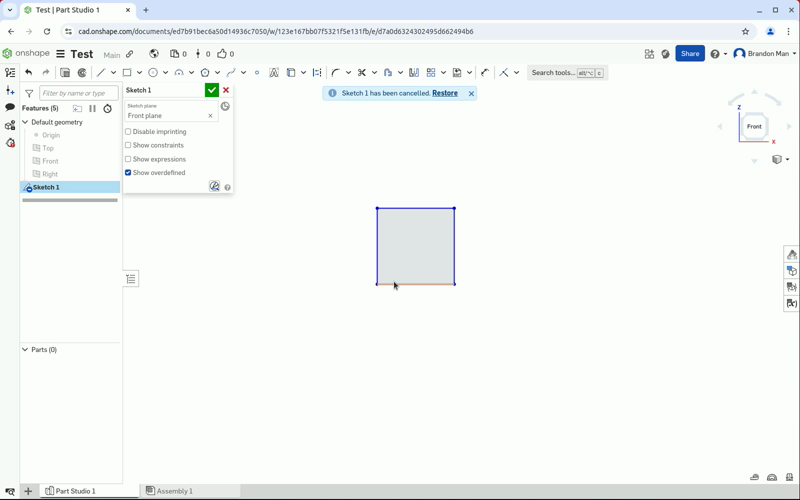
scroll(6)
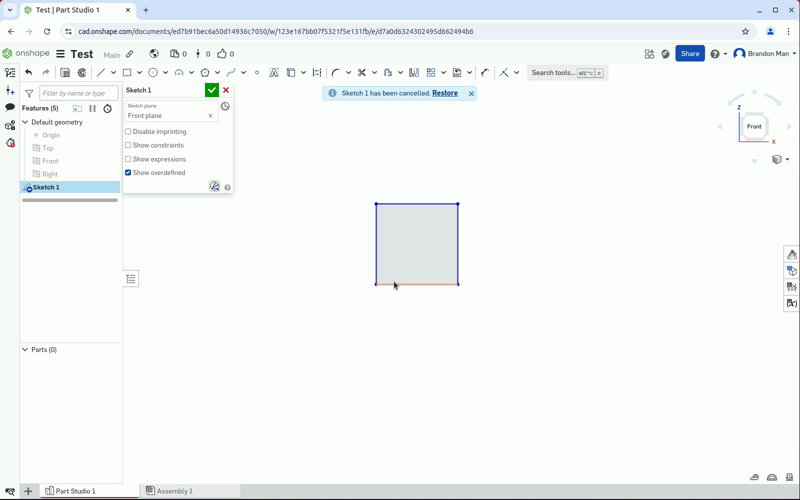
scroll(6)
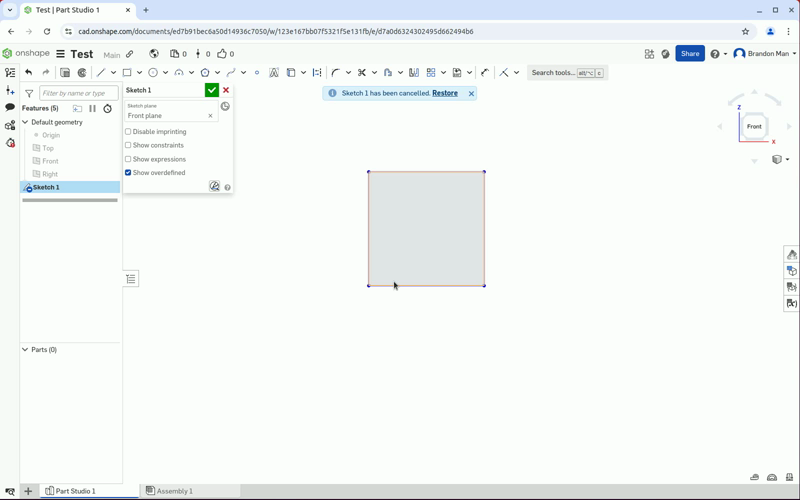
scroll(6)
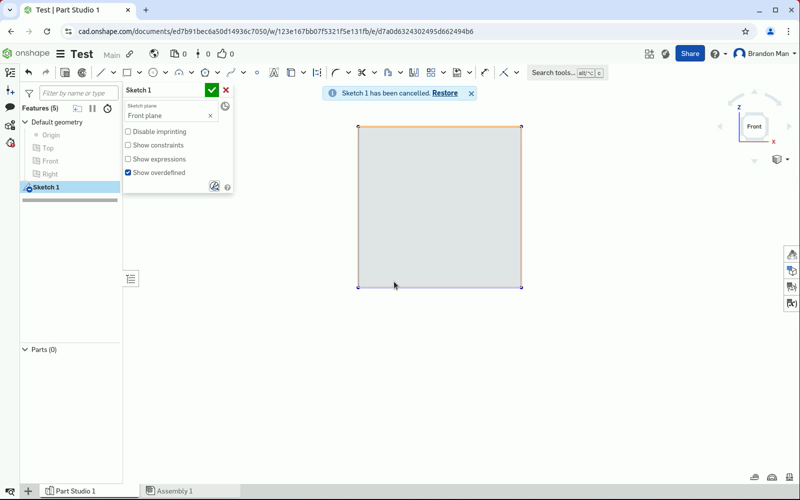
scroll(6)
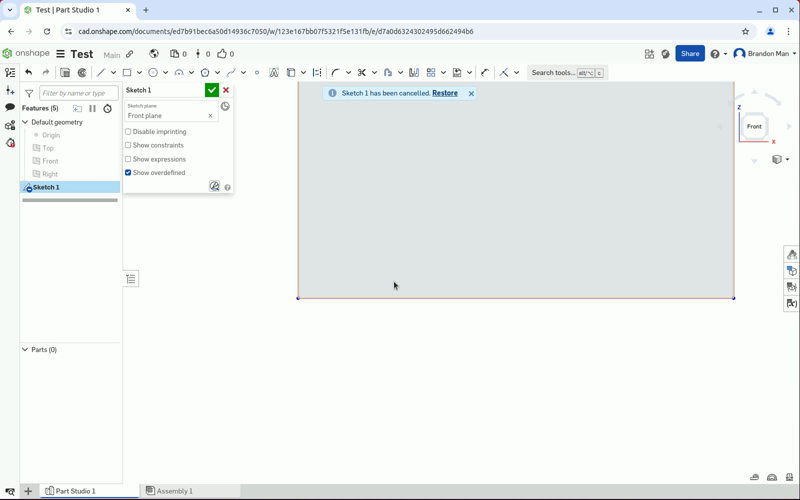
click(394, 281)
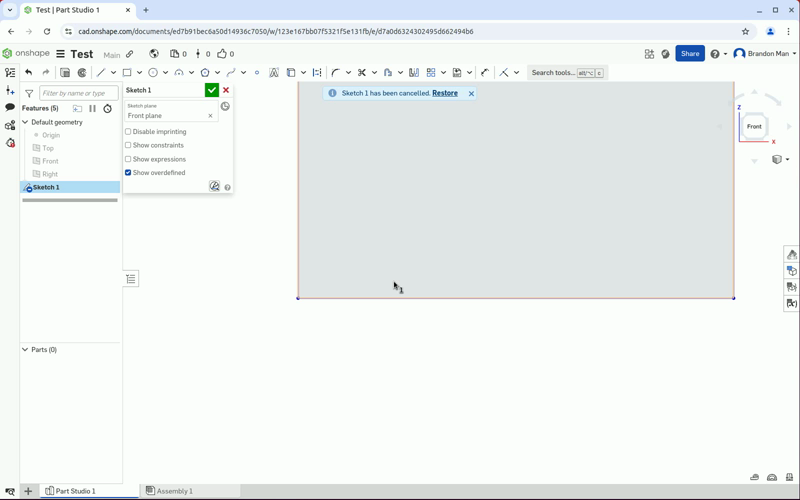
scroll(-6)
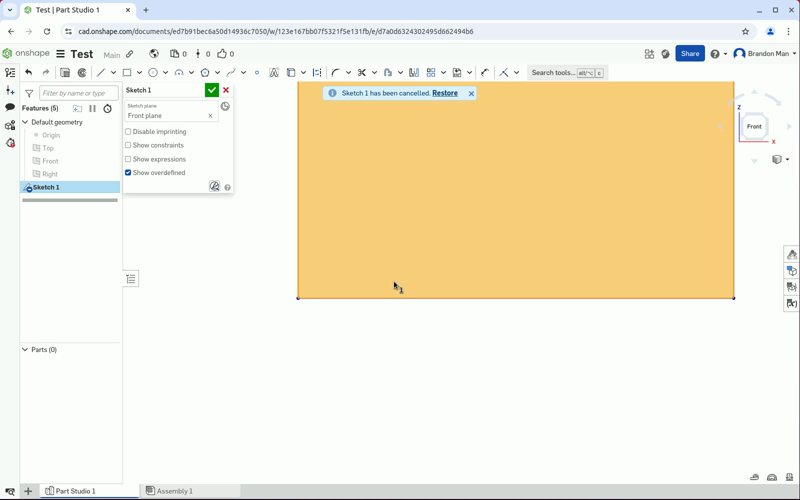
scroll(-6)
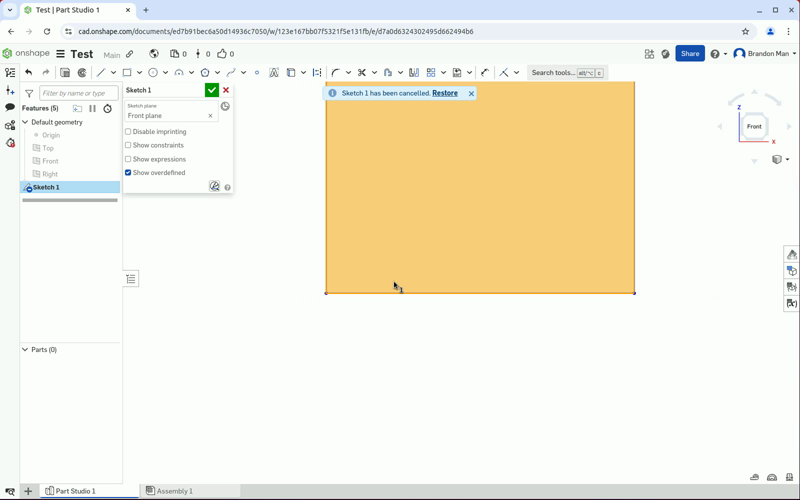
scroll(-6)
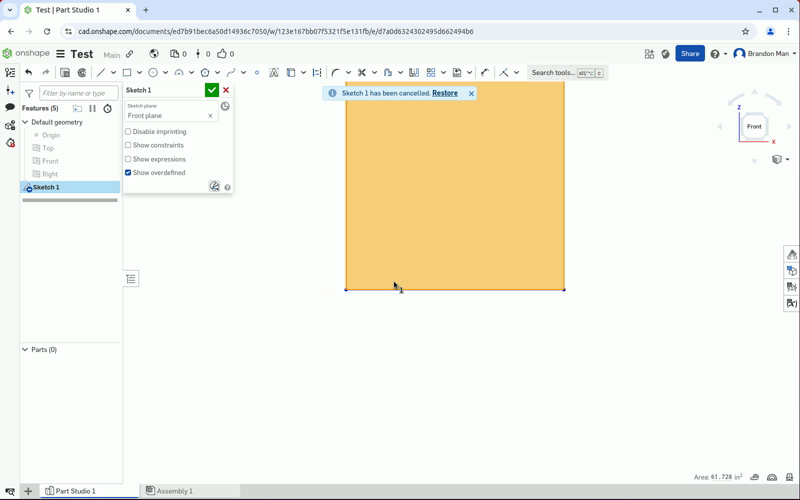
scroll(-6)
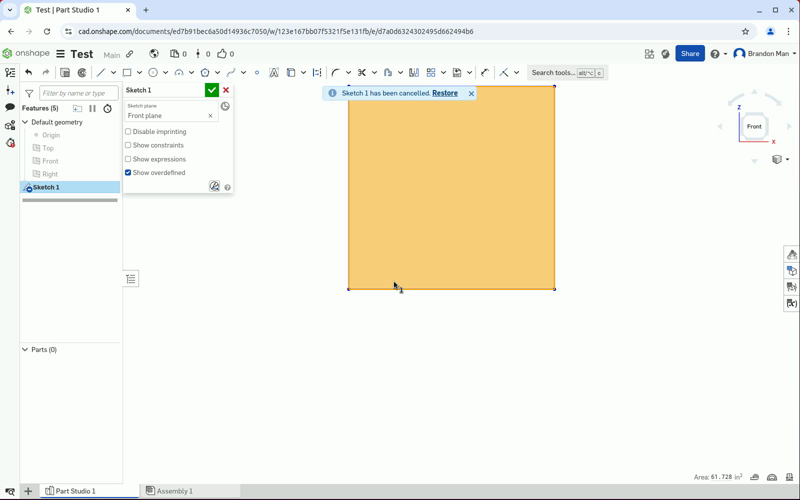
scroll(-6)
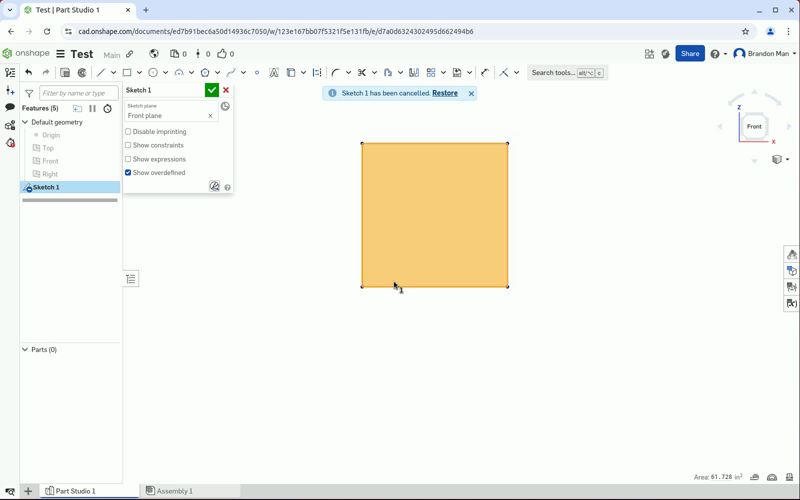
scroll(-6)
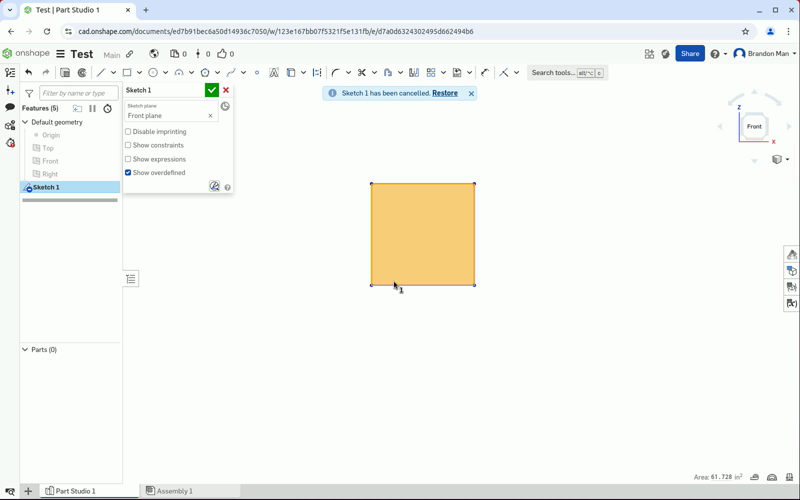
scroll(-6)
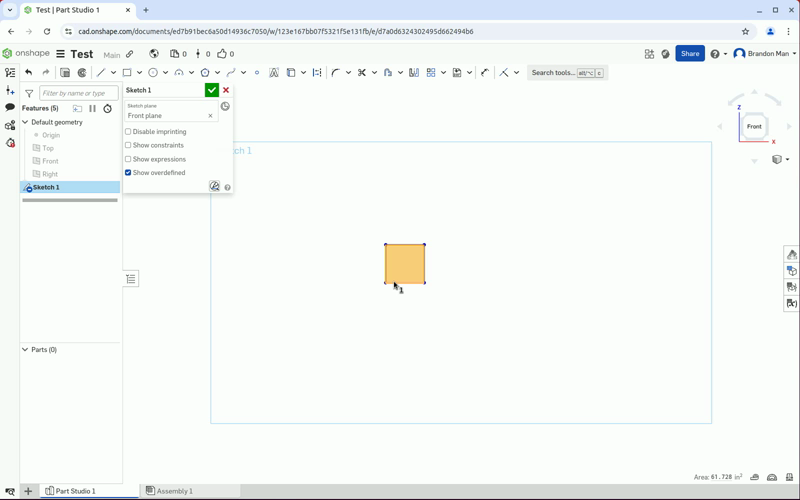
mouse_move(73, 352)
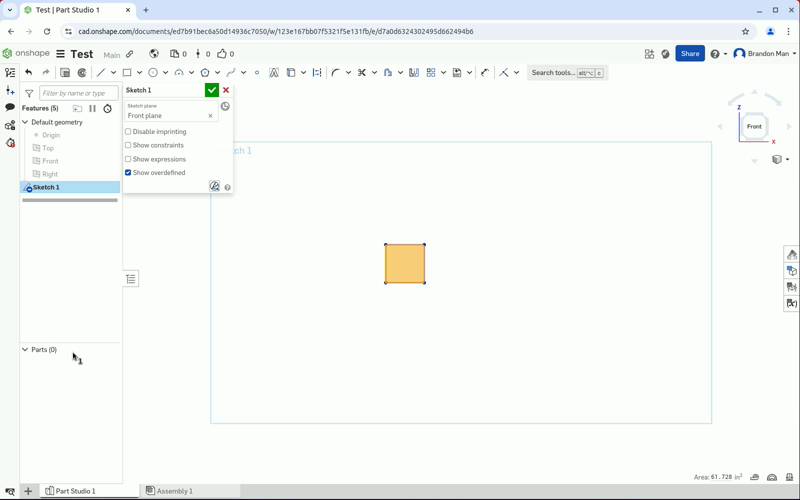
key(shift+y)
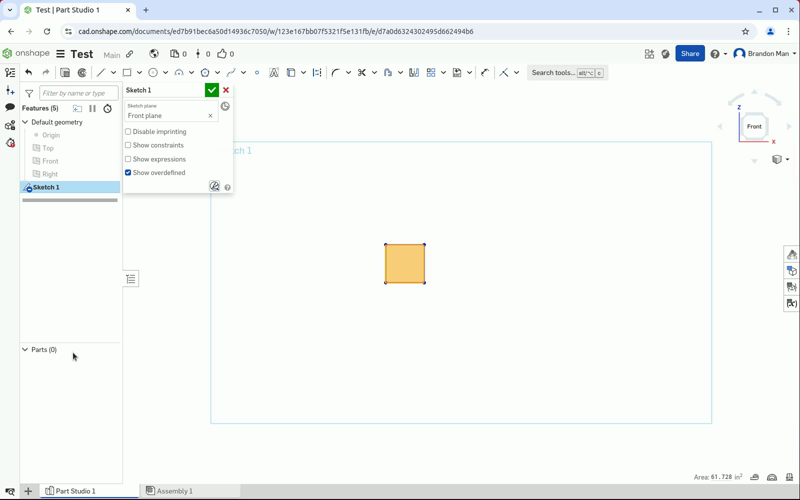
key(shift+e)
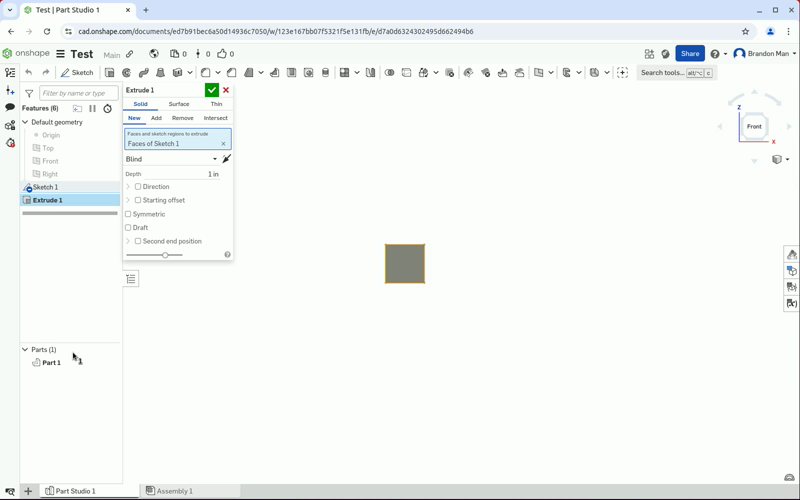
mouse_move(143, 106)
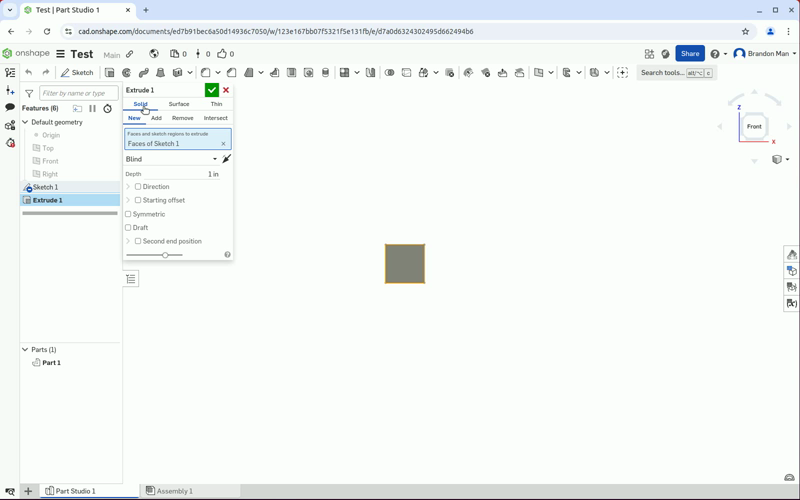
click(143, 106)
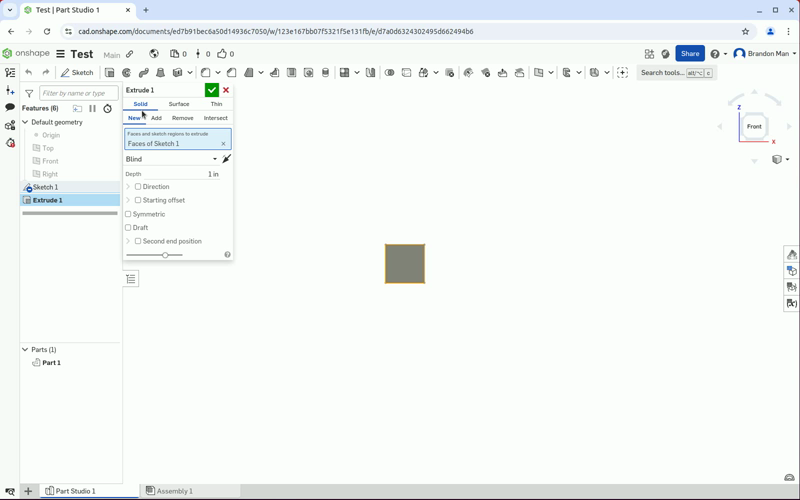
mouse_move(137, 120)
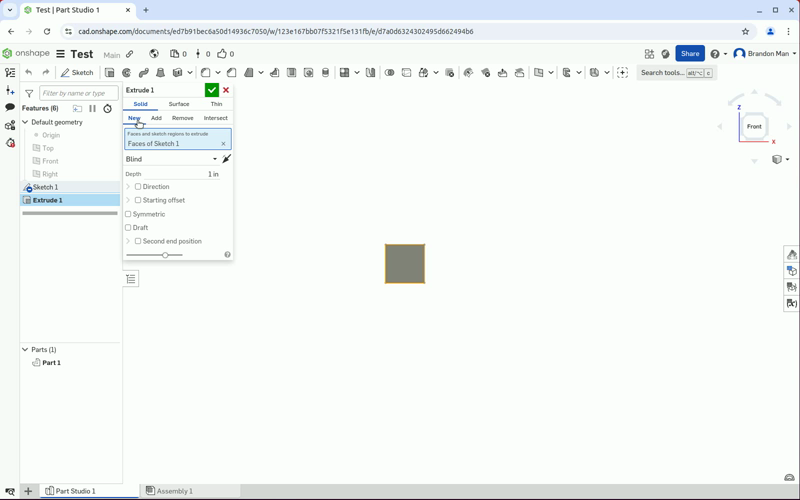
click(137, 120)
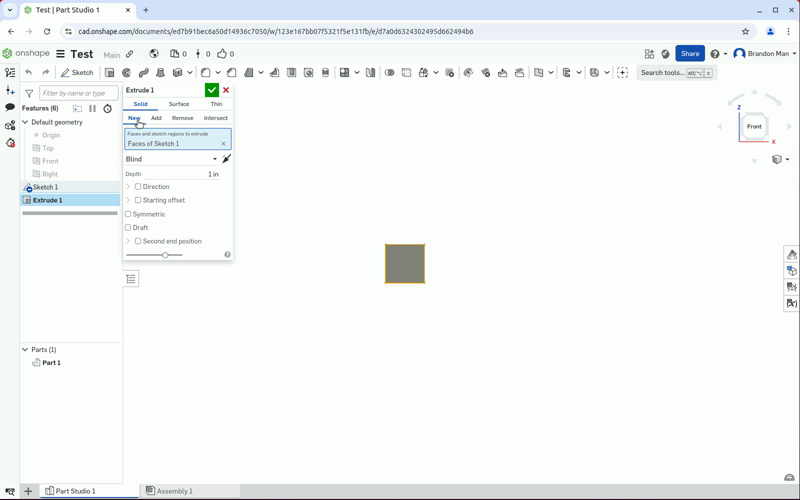
key(tab, 4)
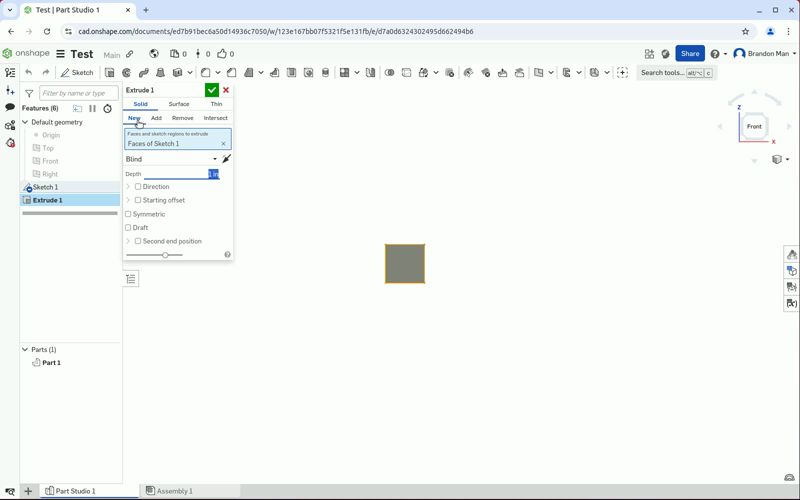
text(7.703)
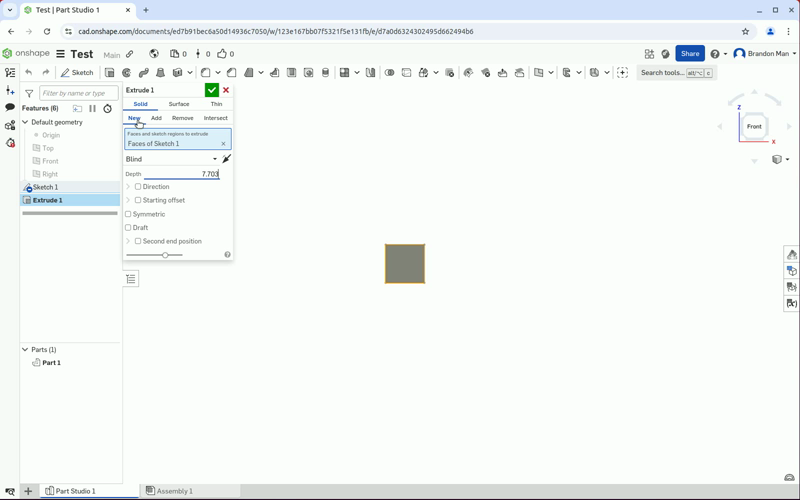
key(enter)
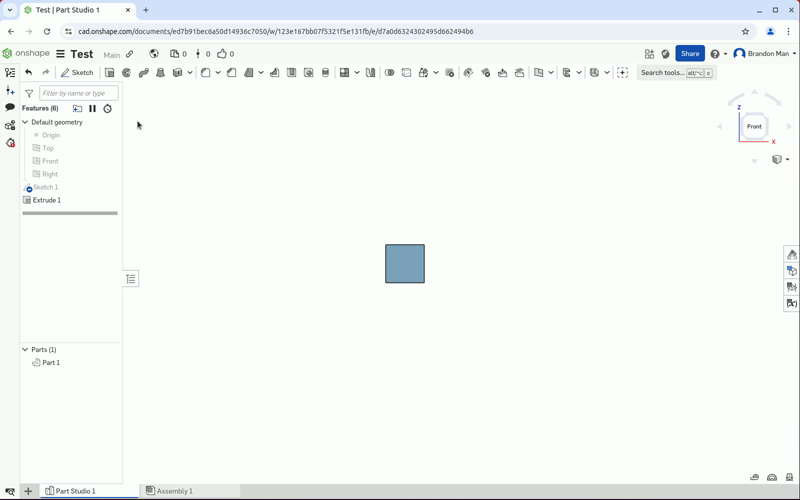
key(shift+h)
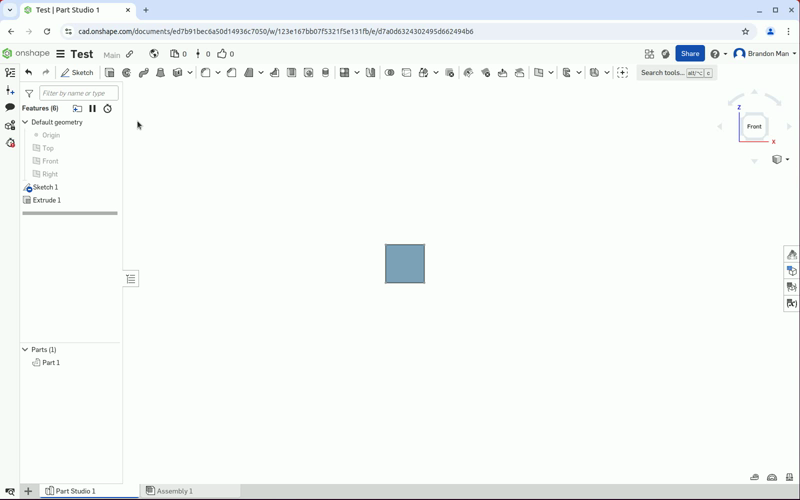
key(shift+h)
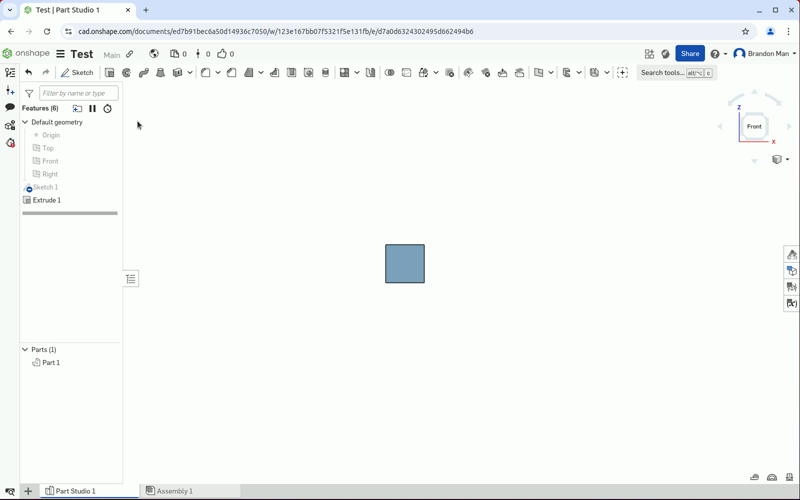
mouse_move(73, 189)
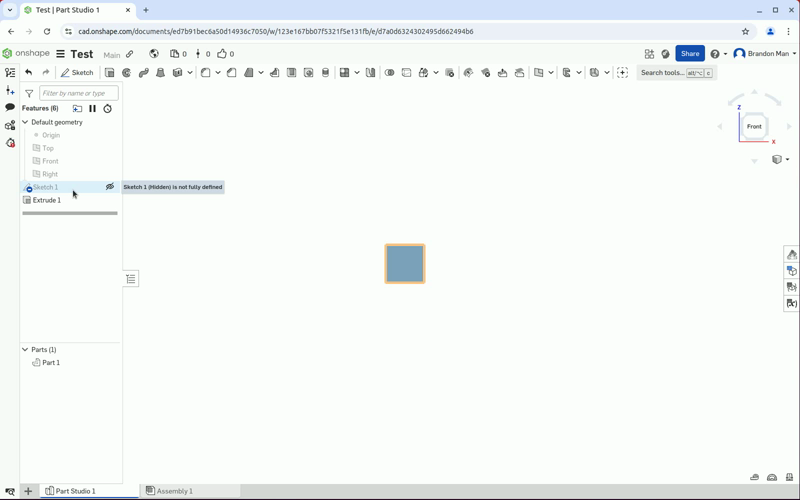
click(73, 189)
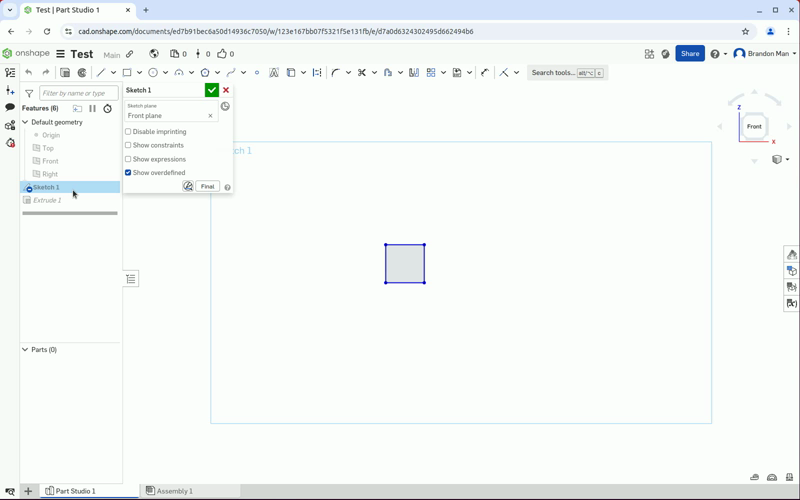
mouse_move(229, 92)
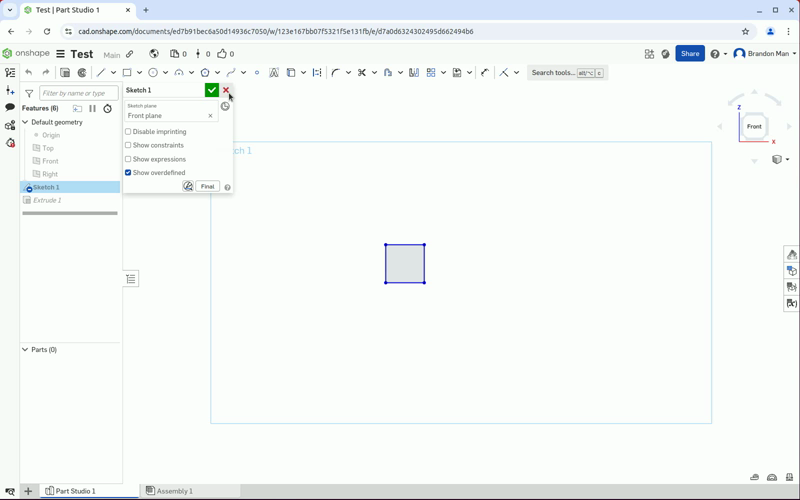
click(229, 92)
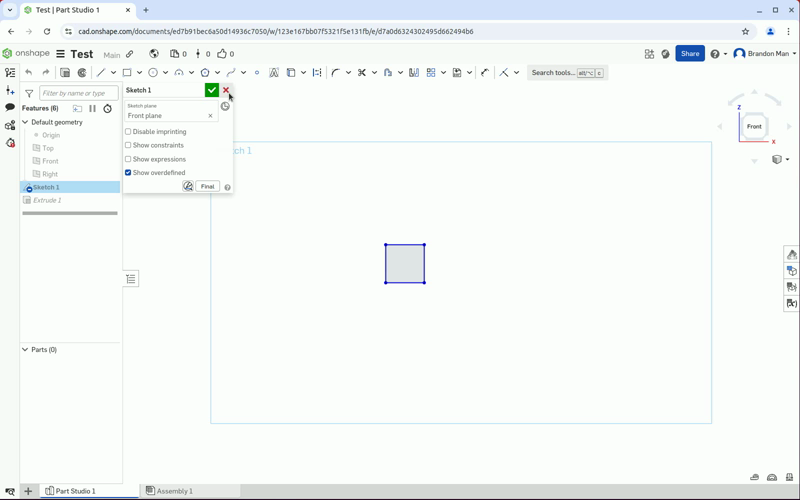
key(shift+s)
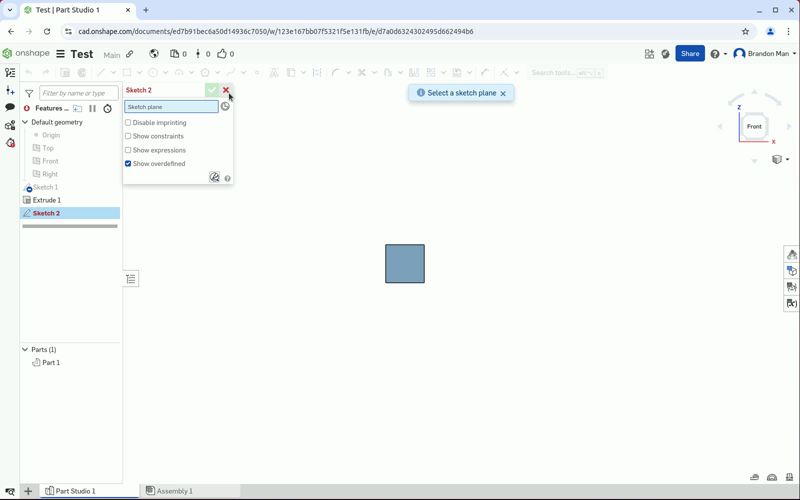
mouse_move(73, 163)
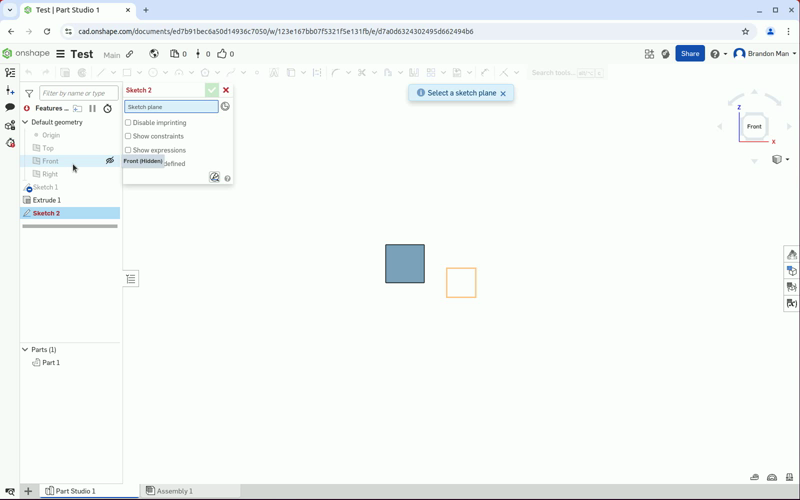
click(73, 163)
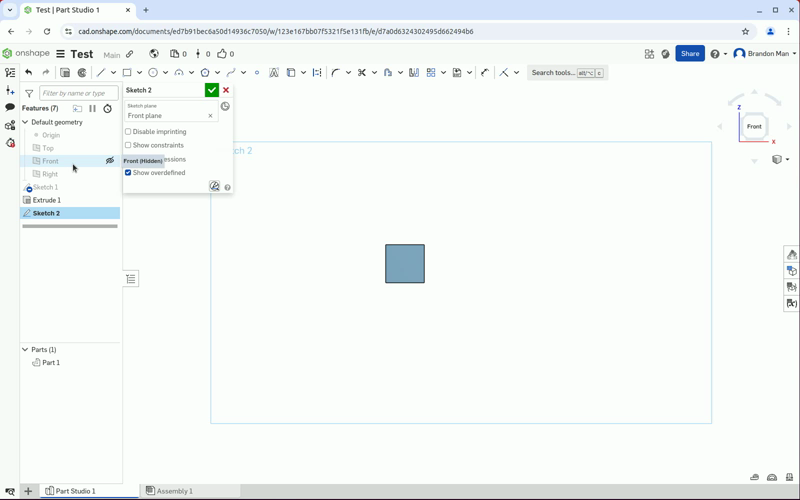
mouse_move(73, 352)
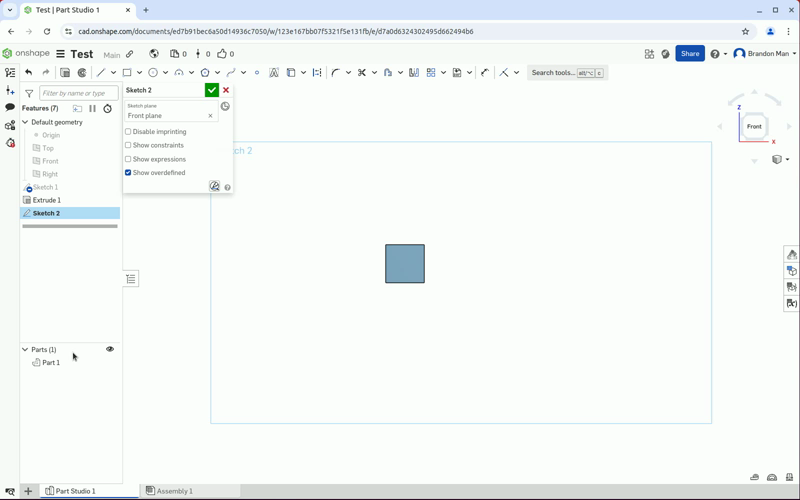
key(y)
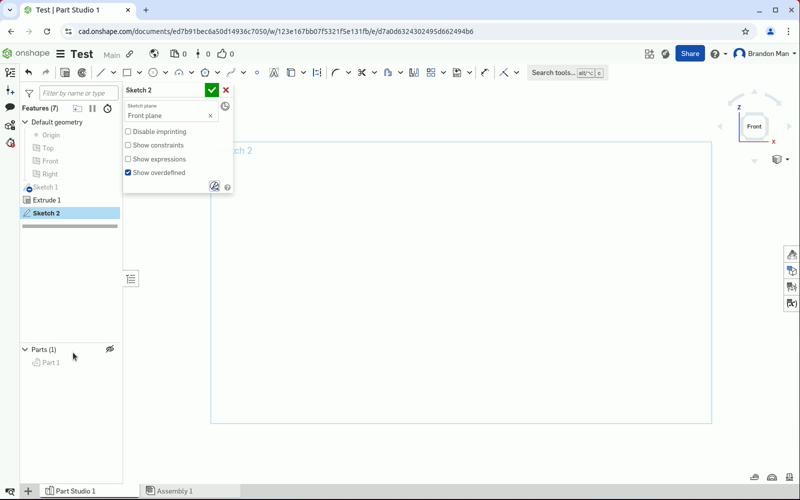
key(l)
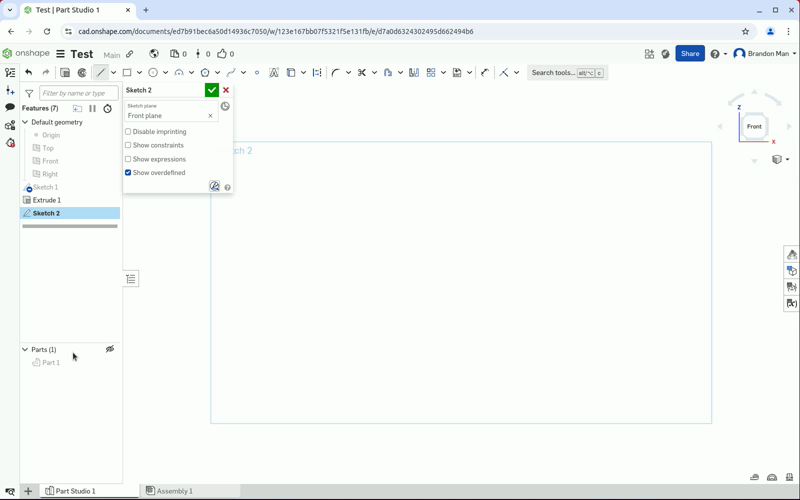
key_down(shift)
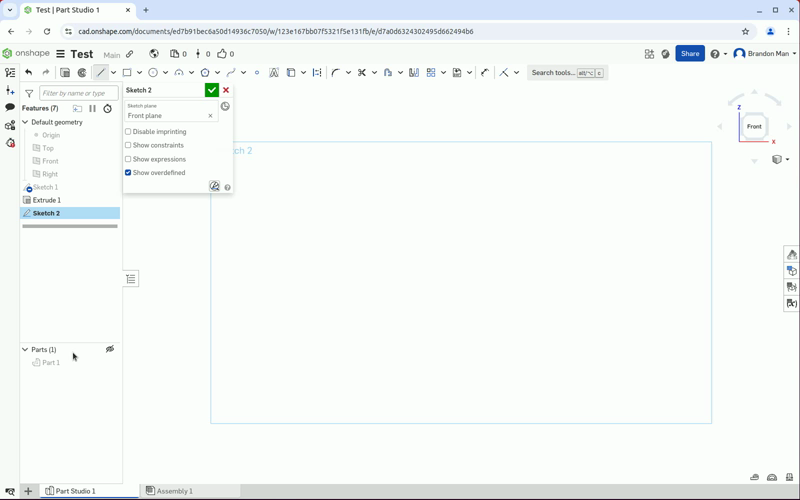
mouse_move(460, 282)
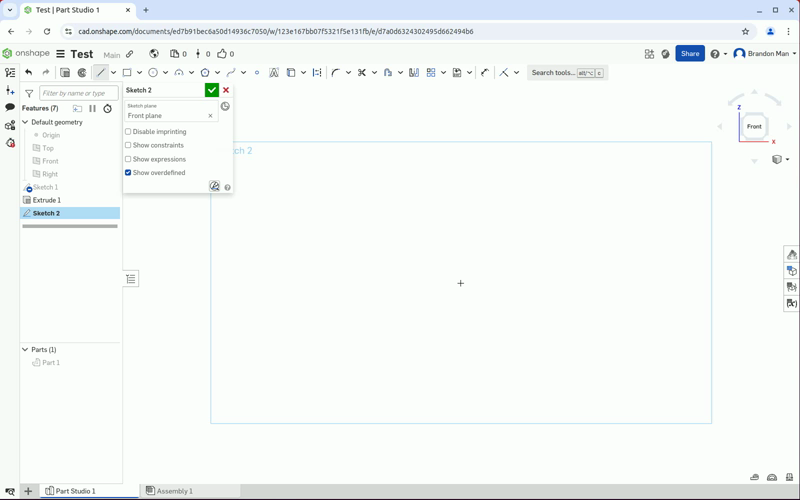
click(460, 282)
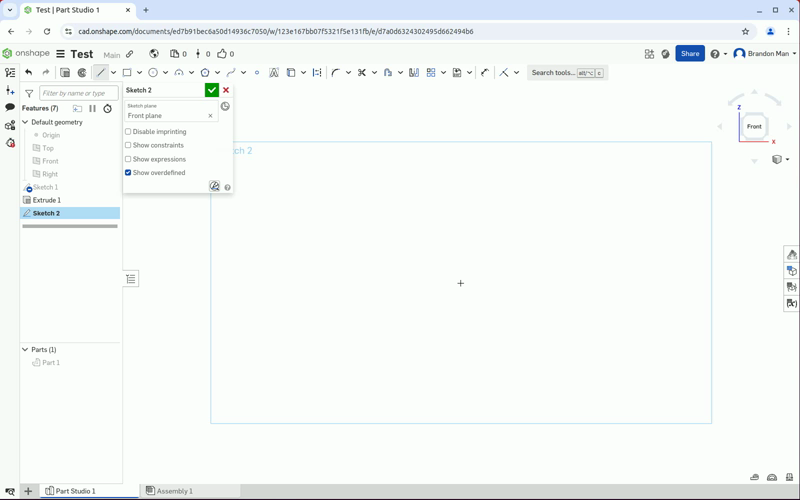
key_up(shift)
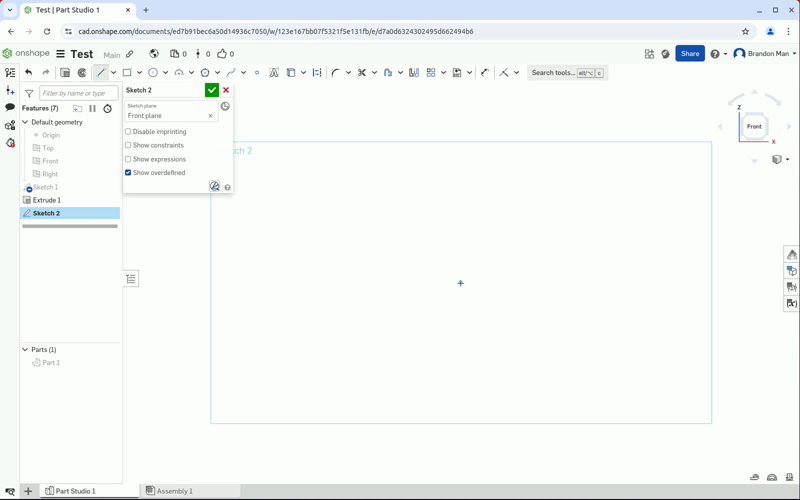
key_down(shift)
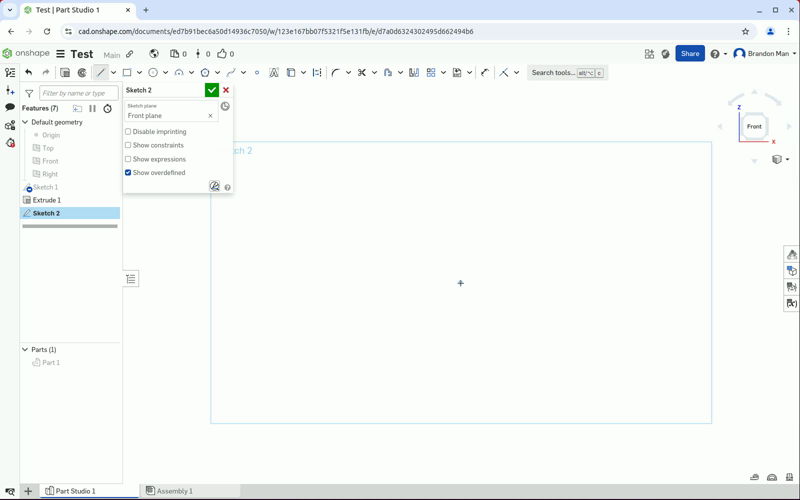
mouse_move(490, 282)
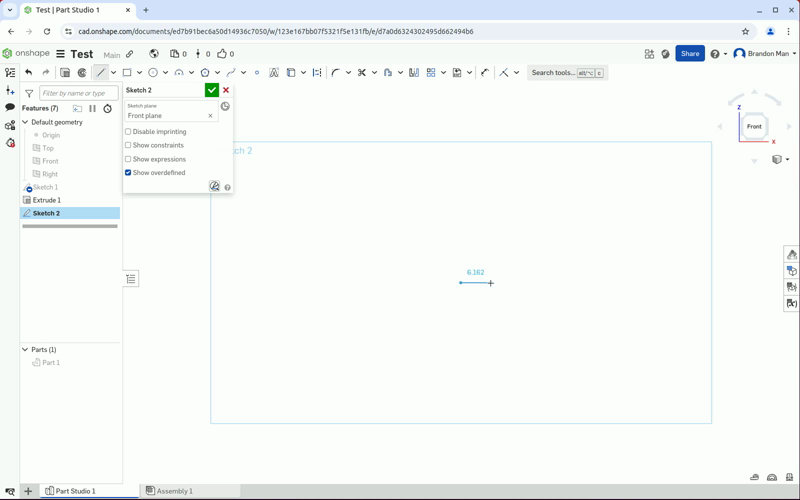
mouse_move(499, 282)
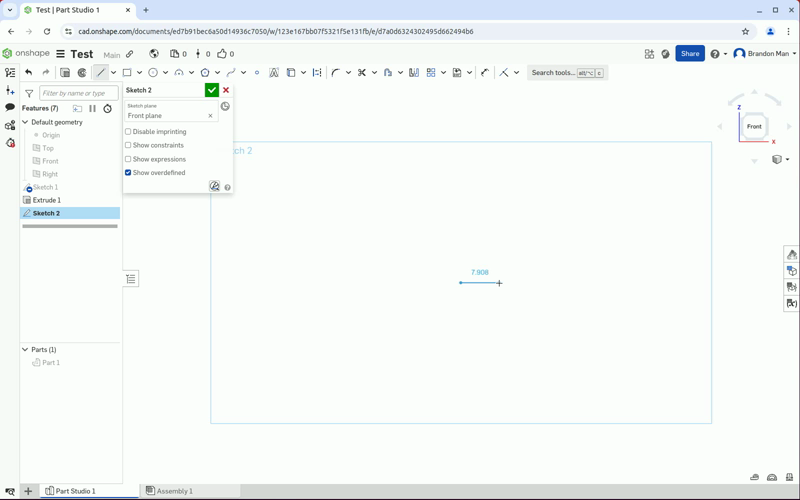
click(499, 282)
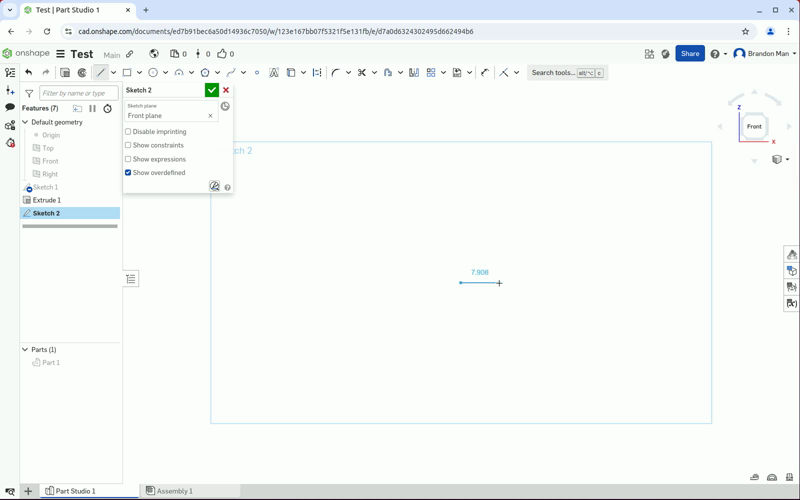
key_up(shift)
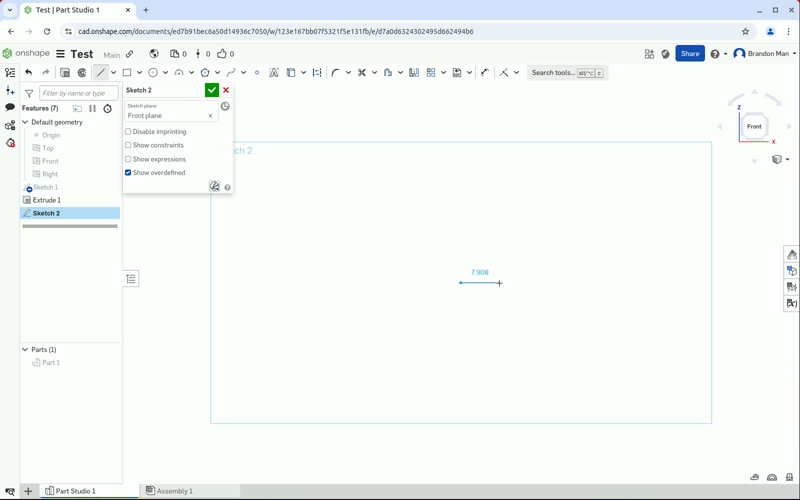
key_down(shift)
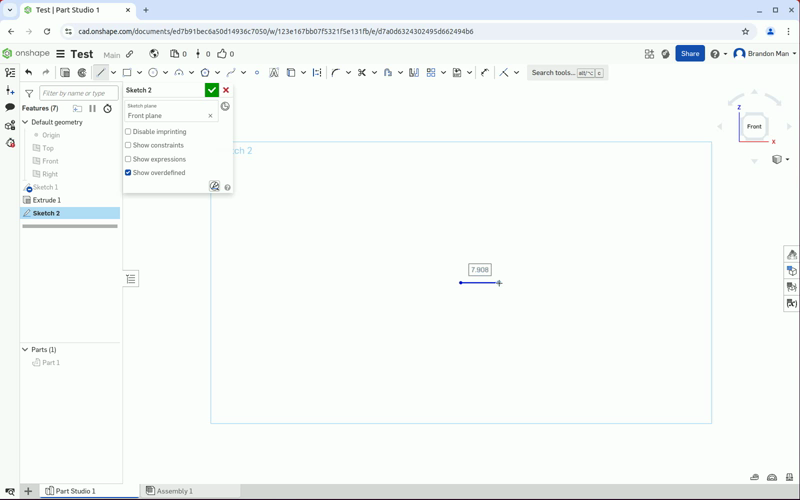
mouse_move(529, 282)
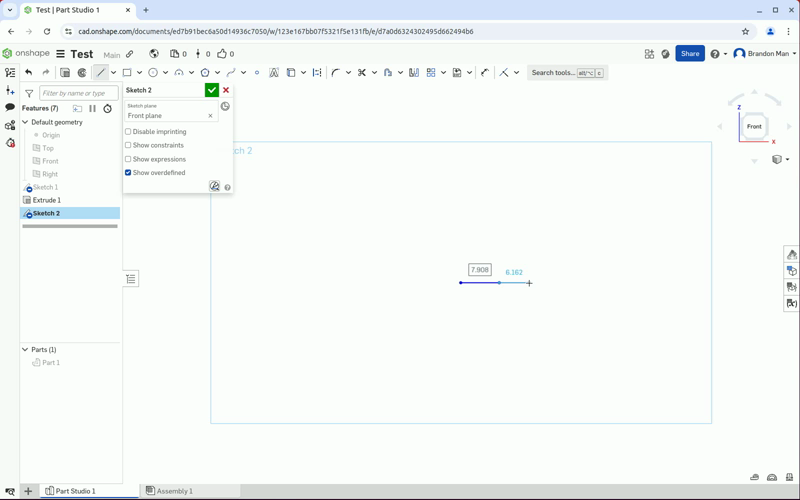
mouse_move(499, 244)
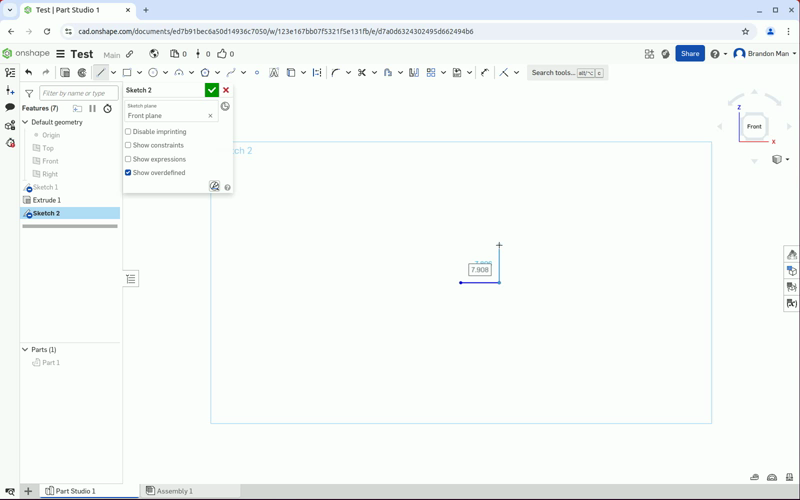
click(499, 244)
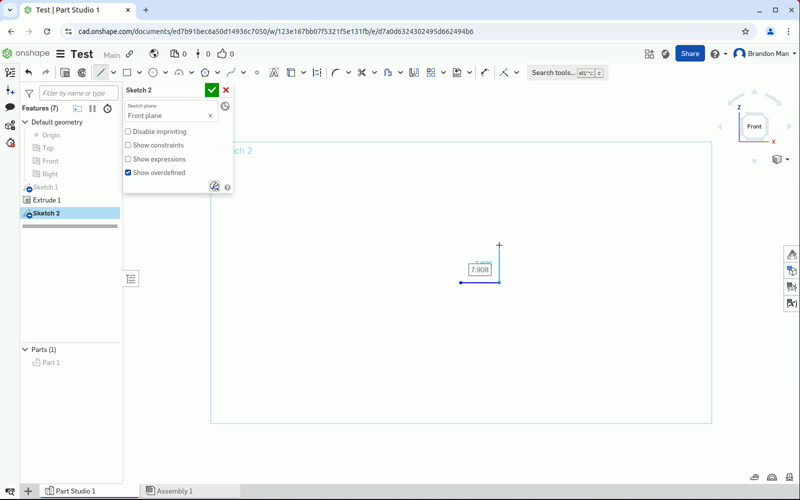
key_up(shift)
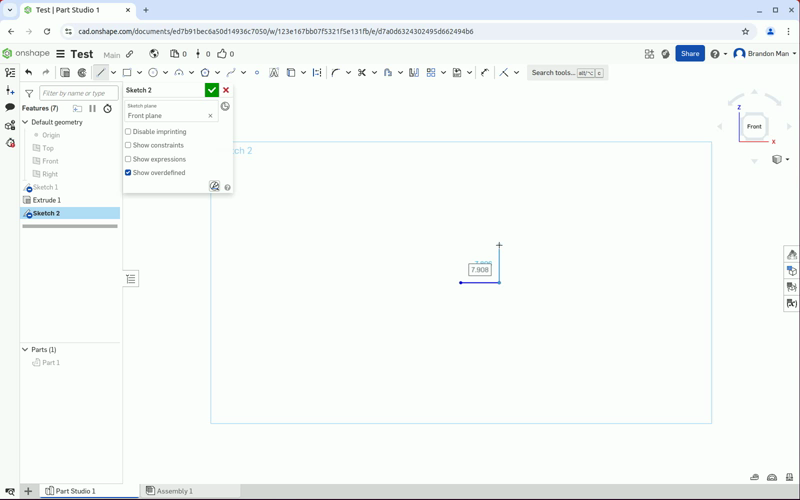
key_down(shift)
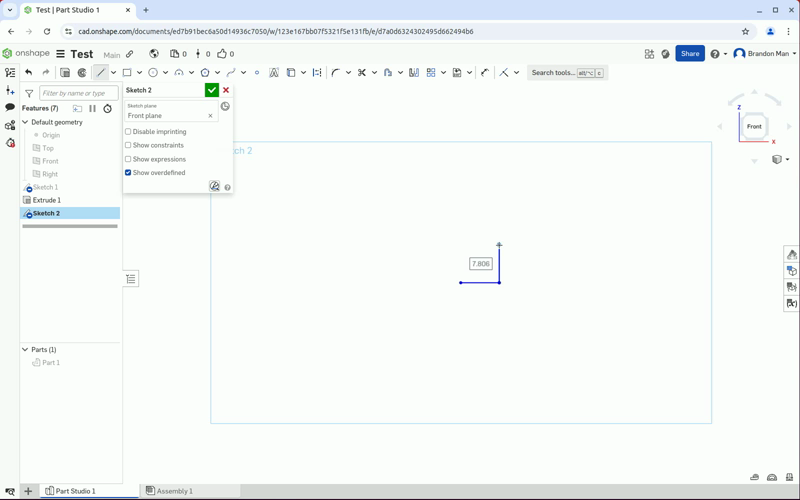
mouse_move(529, 244)
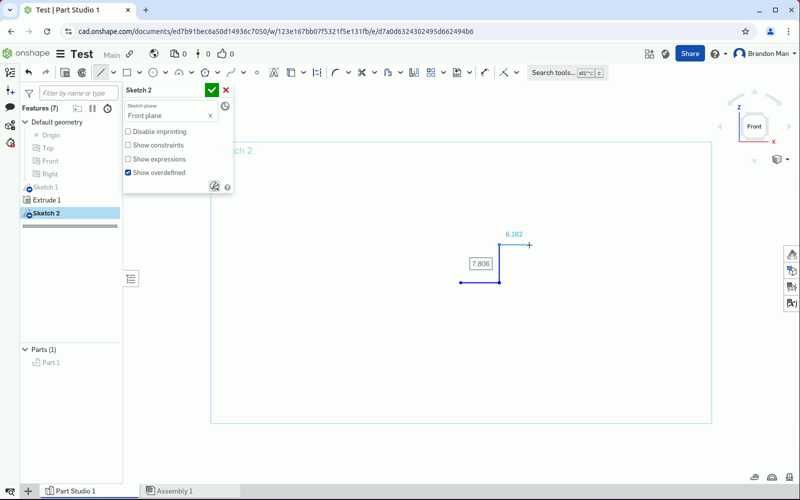
mouse_move(460, 244)
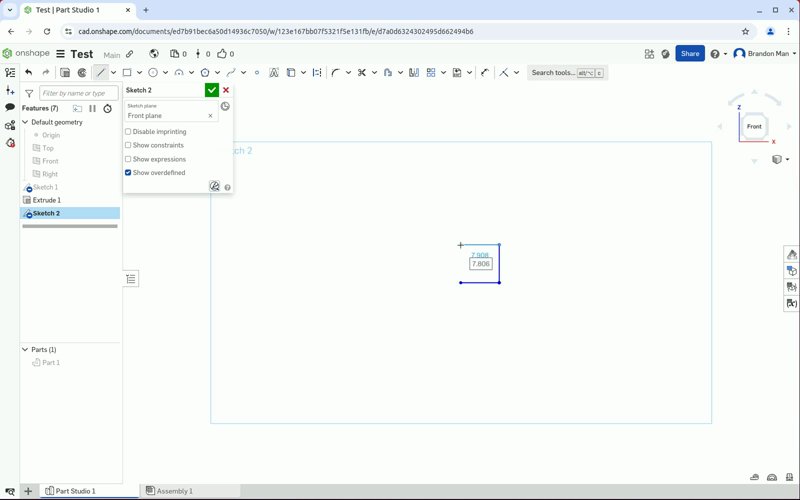
click(460, 244)
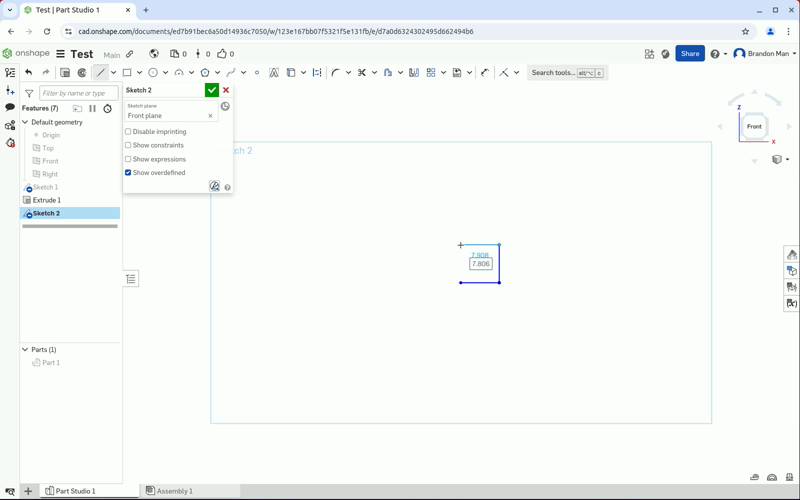
key_up(shift)
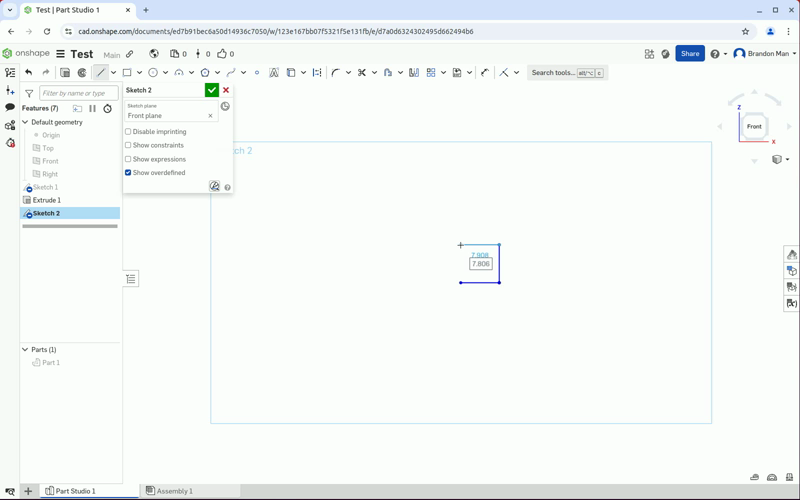
mouse_move(490, 244)
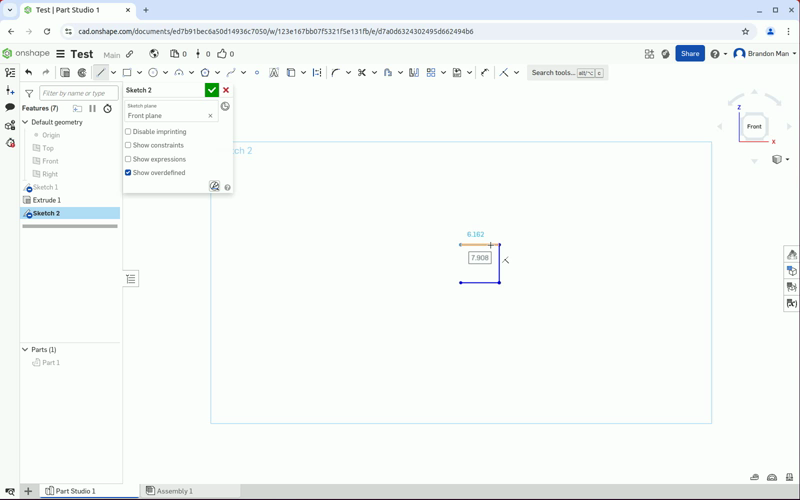
key_down(shift)
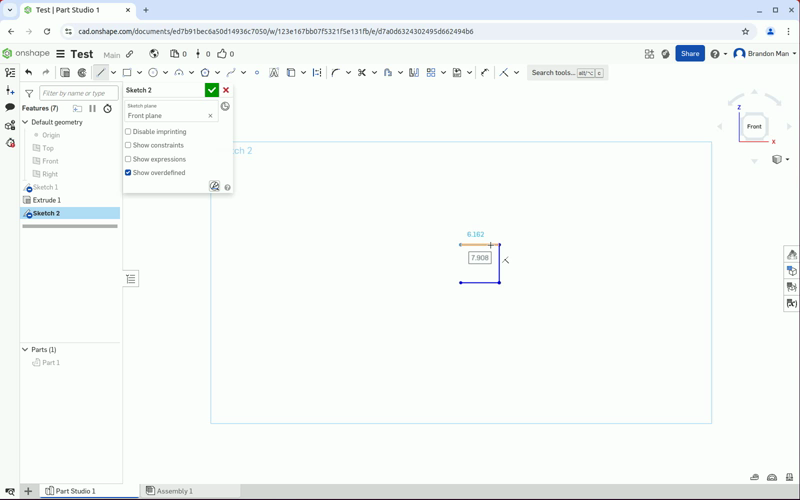
mouse_move(460, 282)
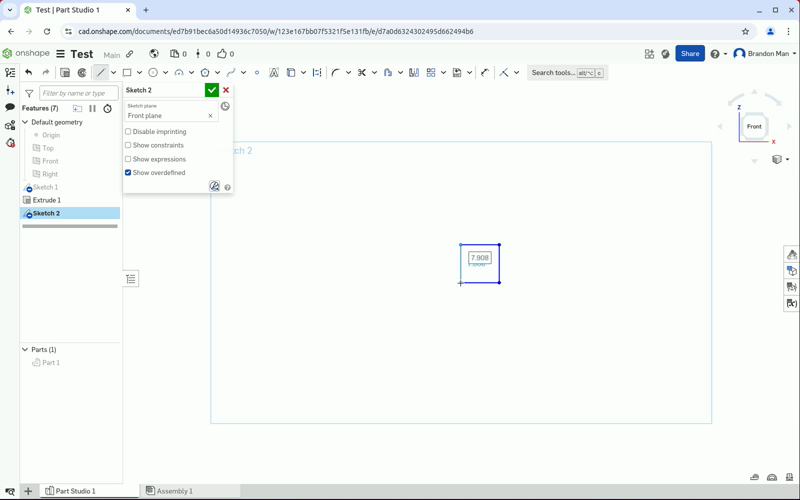
key_up(shift)
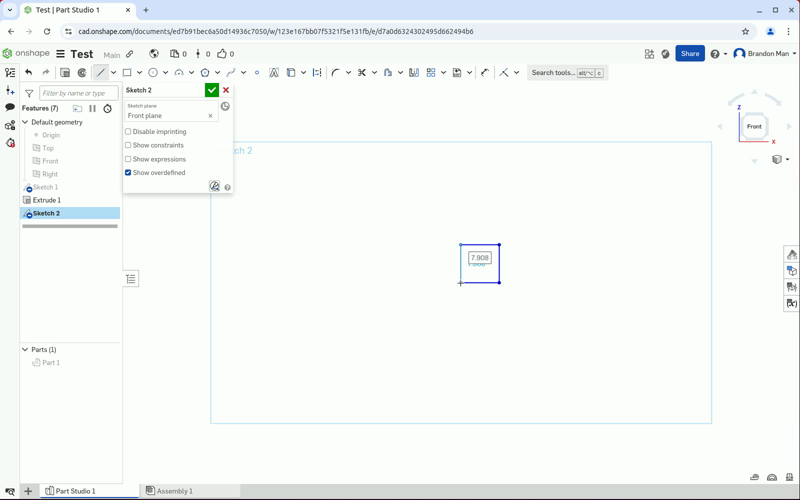
click(460, 282)
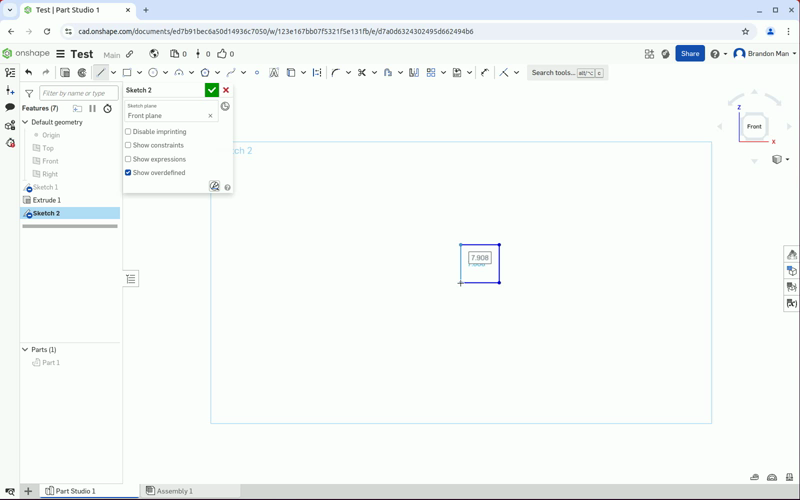
key(esc)
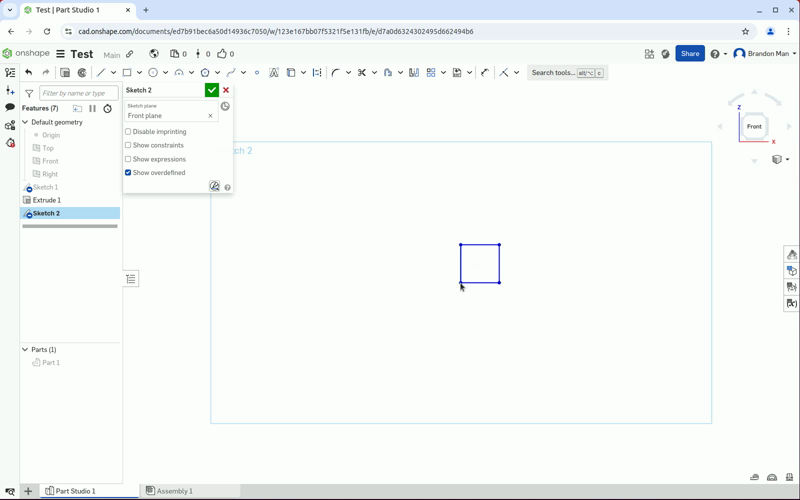
mouse_move(474, 266)
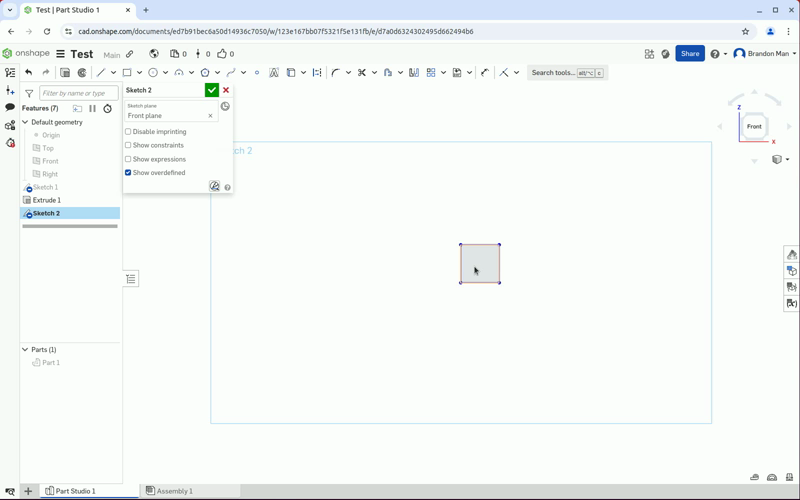
scroll(6)
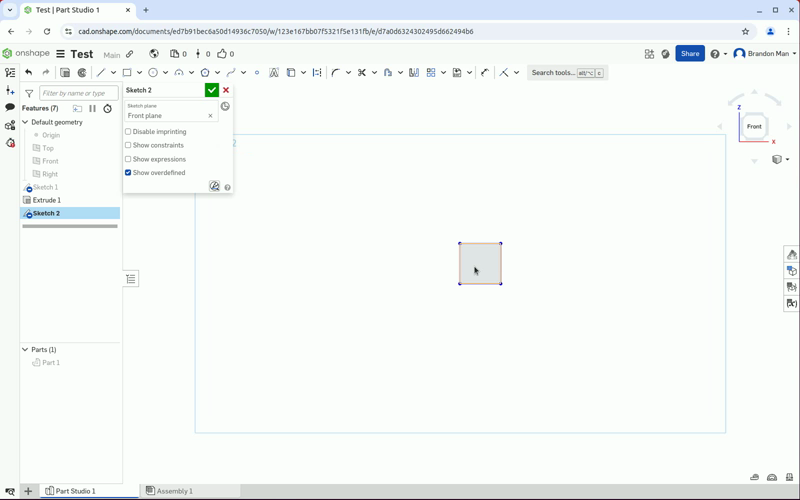
scroll(6)
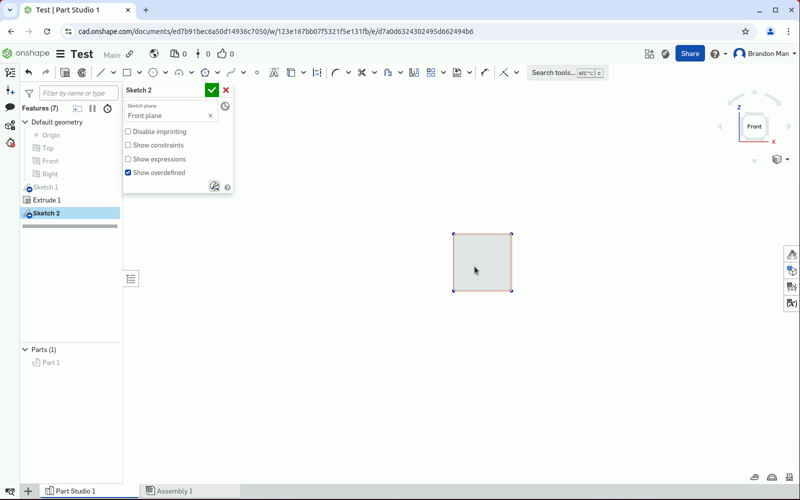
scroll(6)
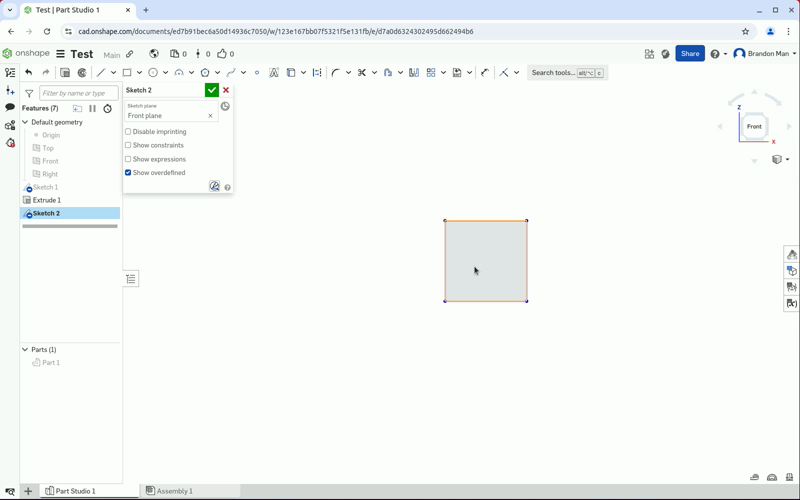
scroll(6)
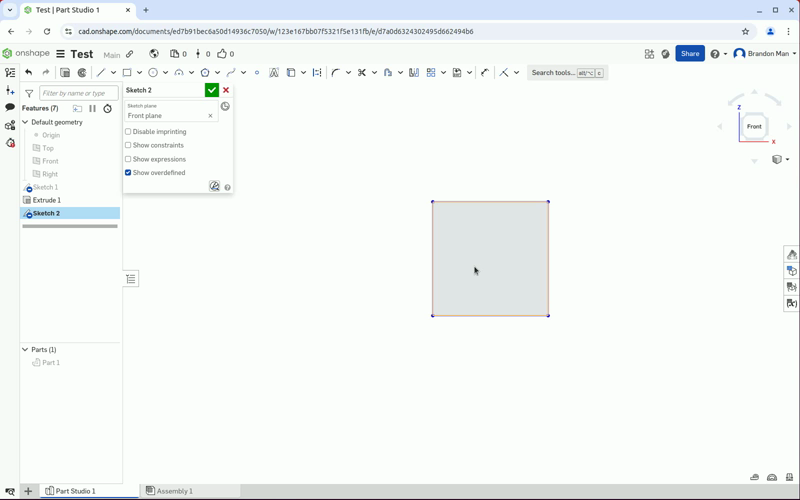
scroll(6)
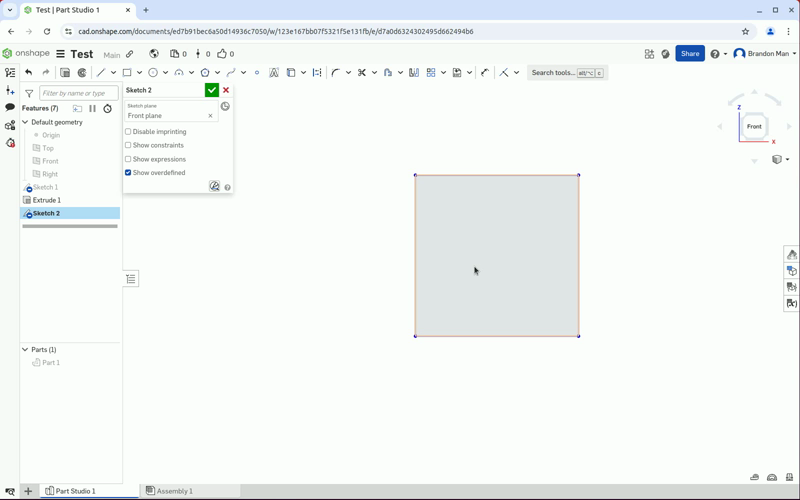
scroll(6)
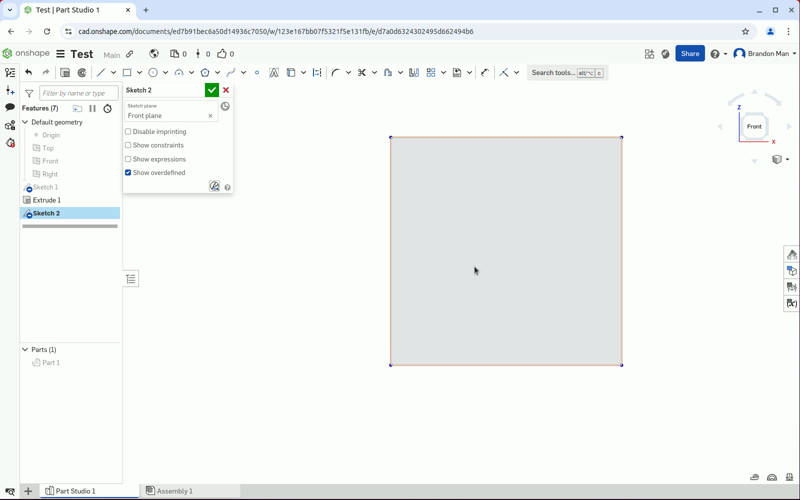
scroll(6)
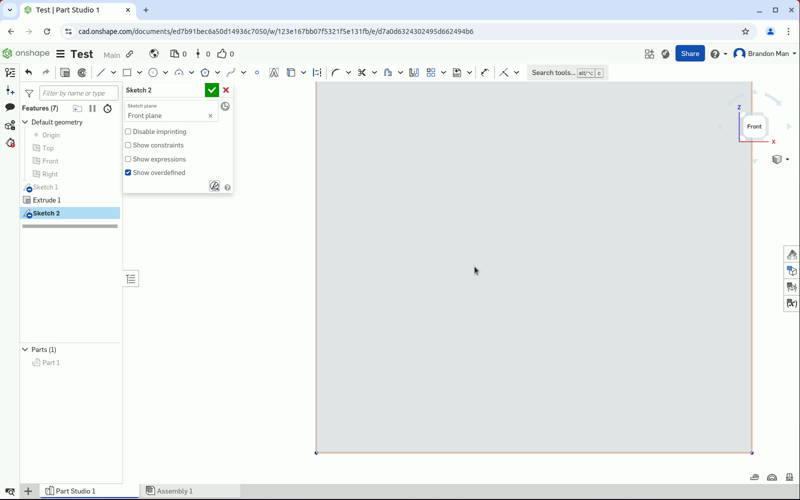
click(474, 266)
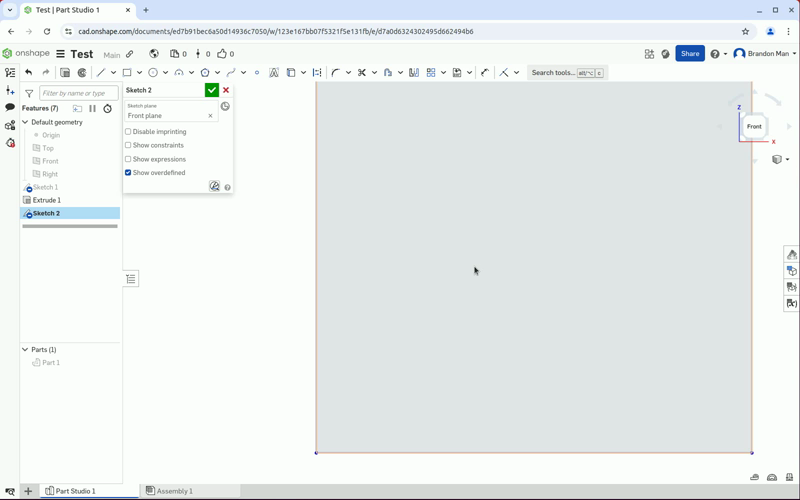
scroll(-6)
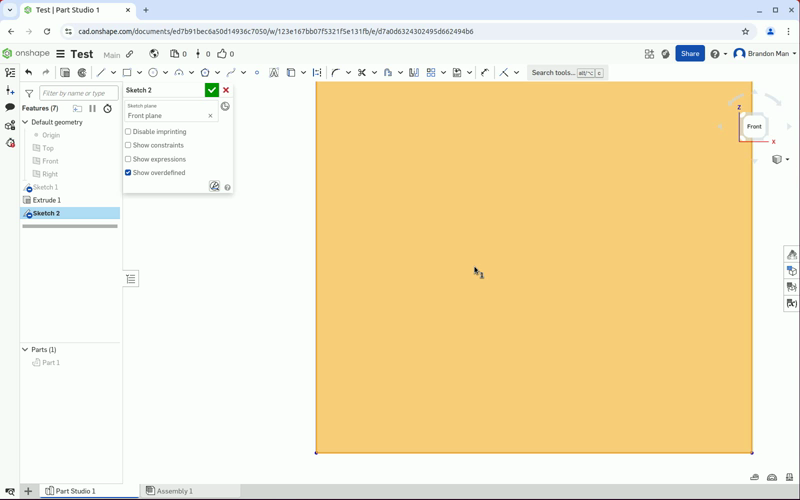
scroll(-6)
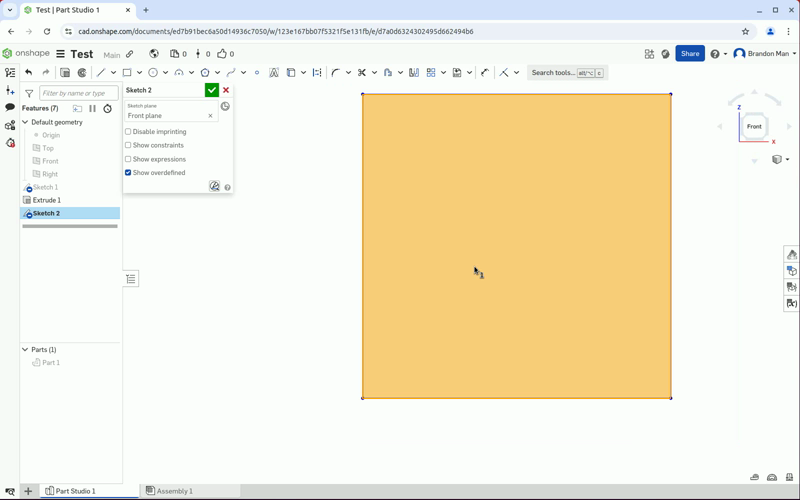
scroll(-6)
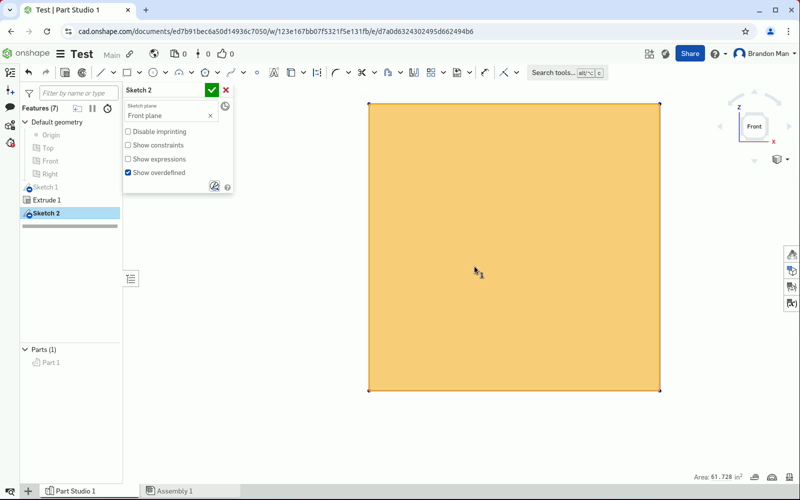
scroll(-6)
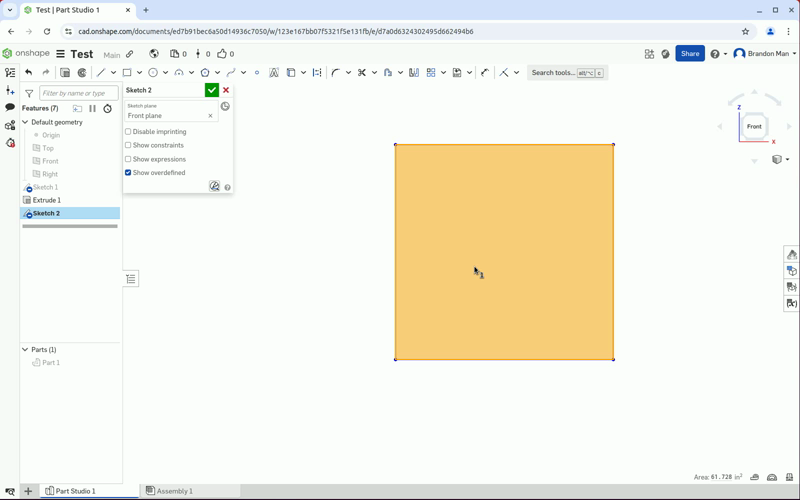
scroll(-6)
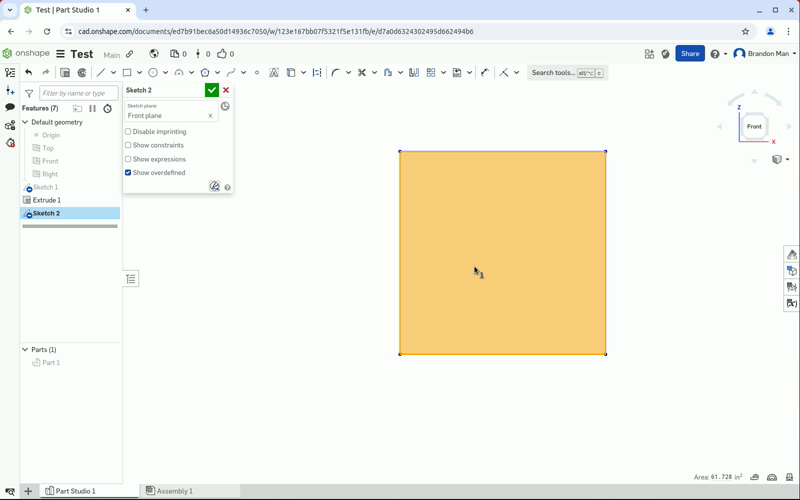
scroll(-6)
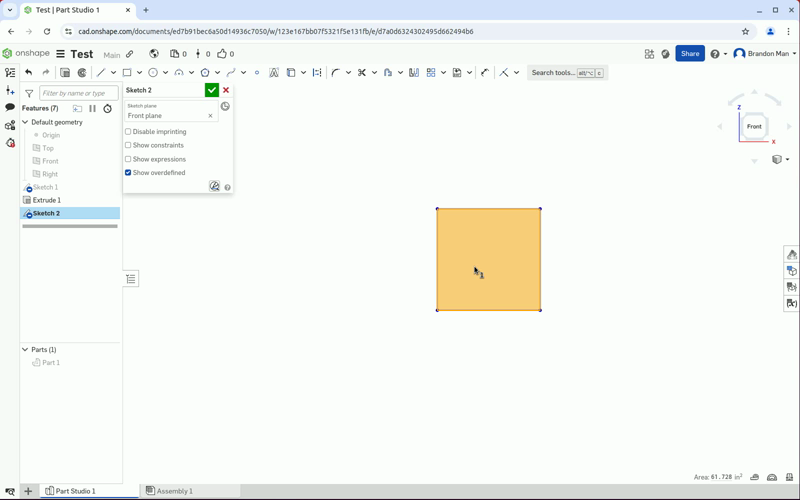
scroll(-6)
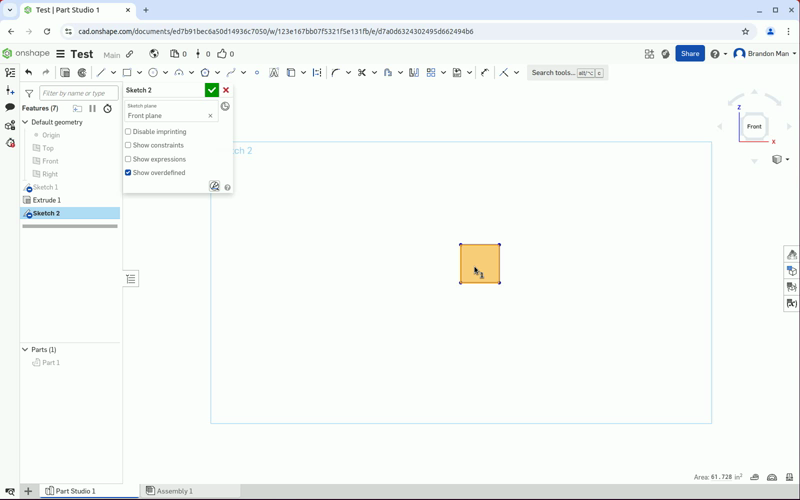
mouse_move(73, 352)
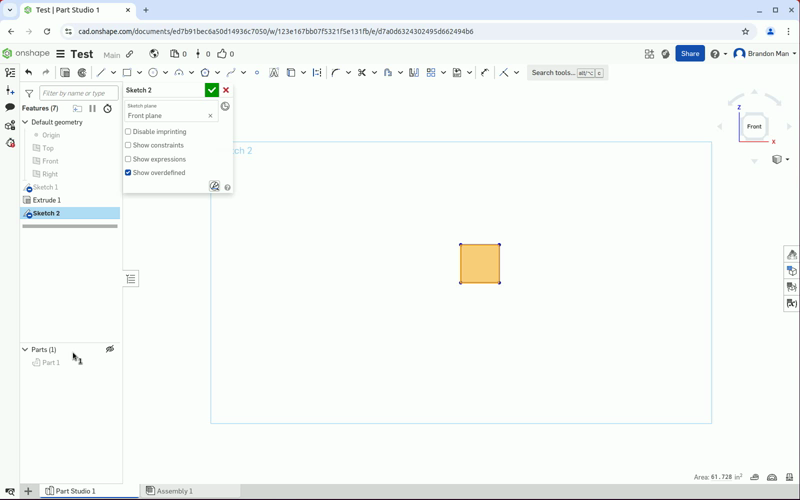
key(shift+y)
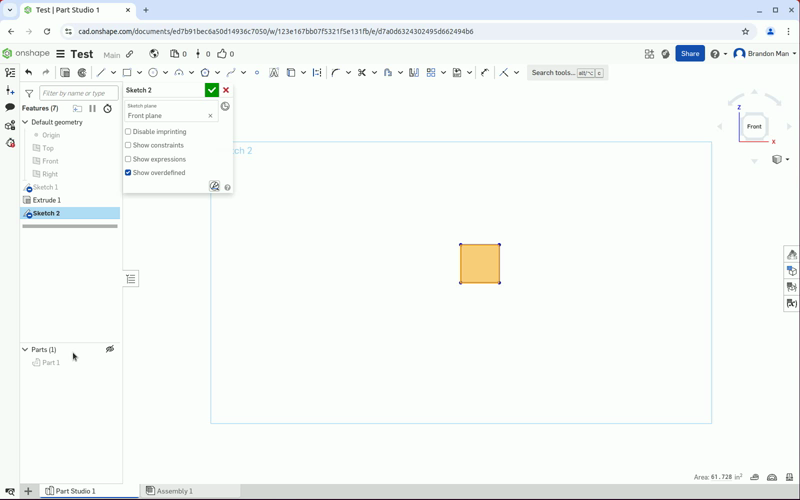
key(shift+e)
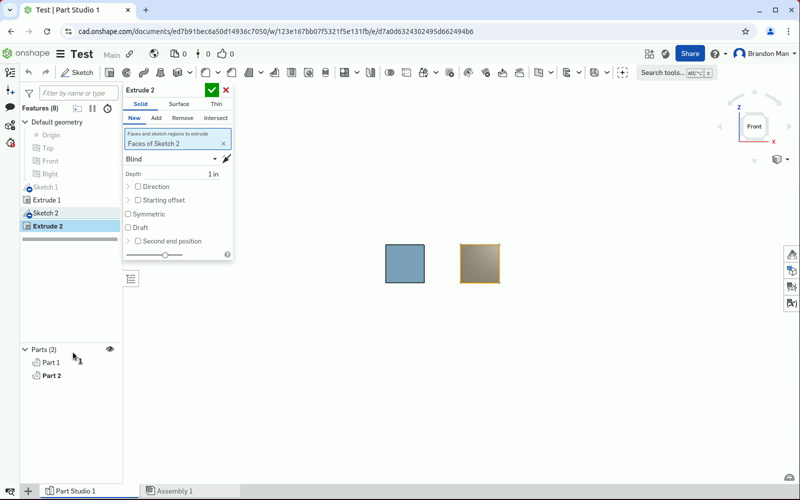
mouse_move(143, 106)
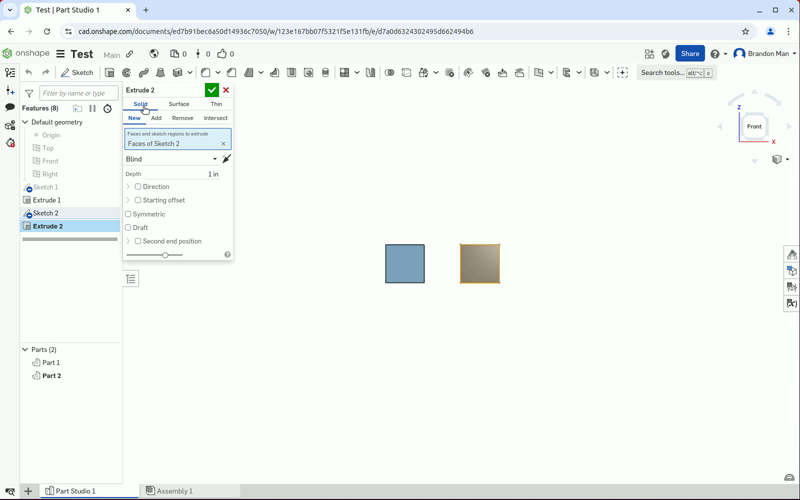
click(143, 106)
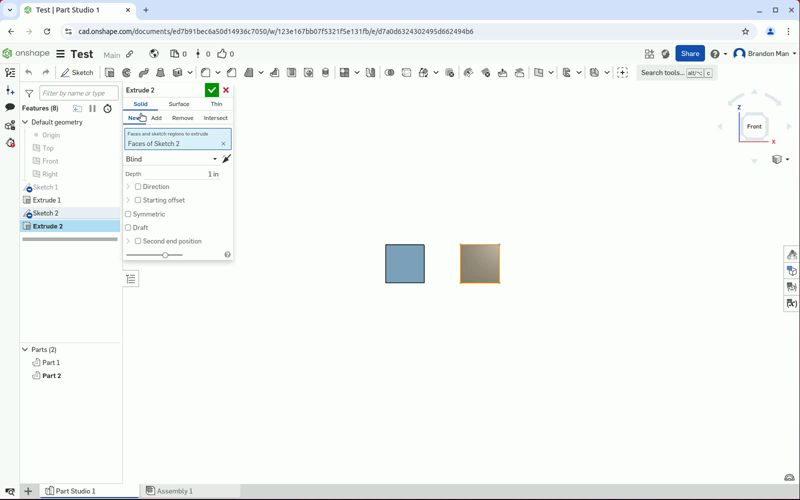
mouse_move(137, 120)
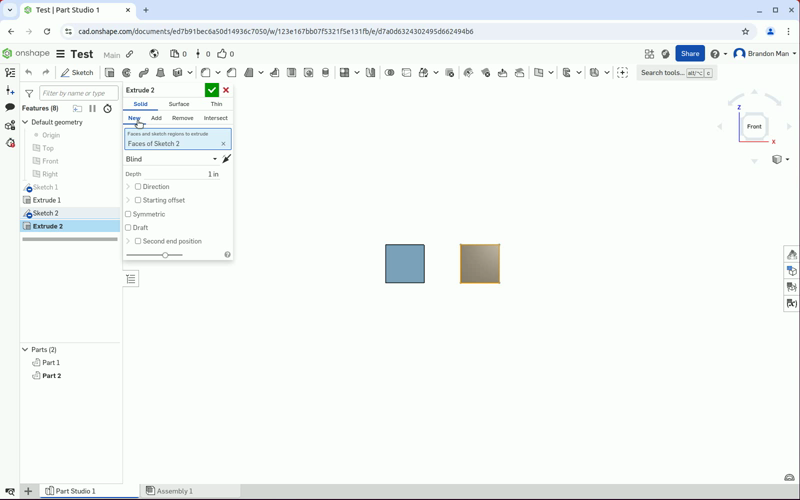
click(137, 120)
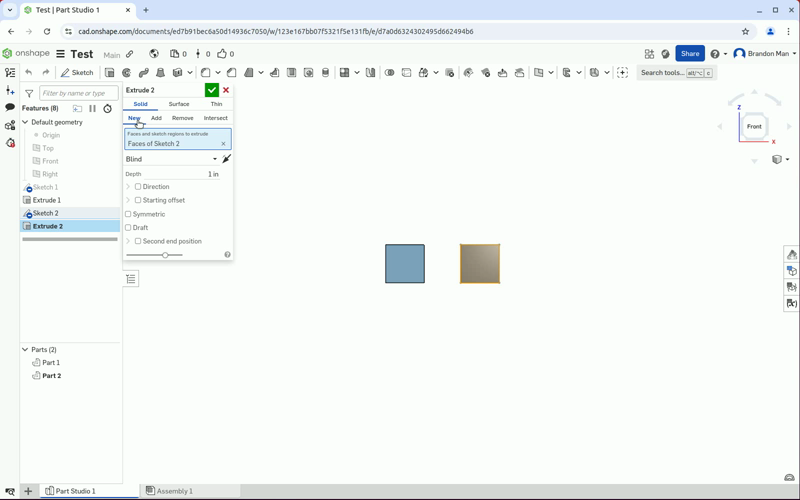
key(tab, 4)
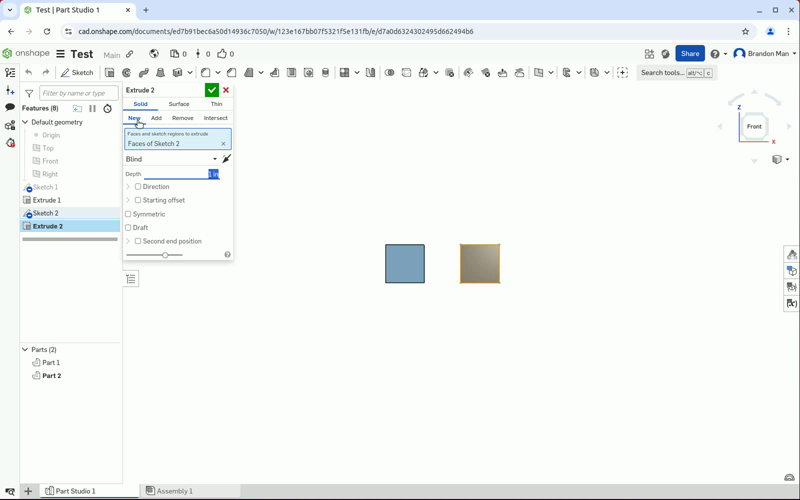
text(7.703)
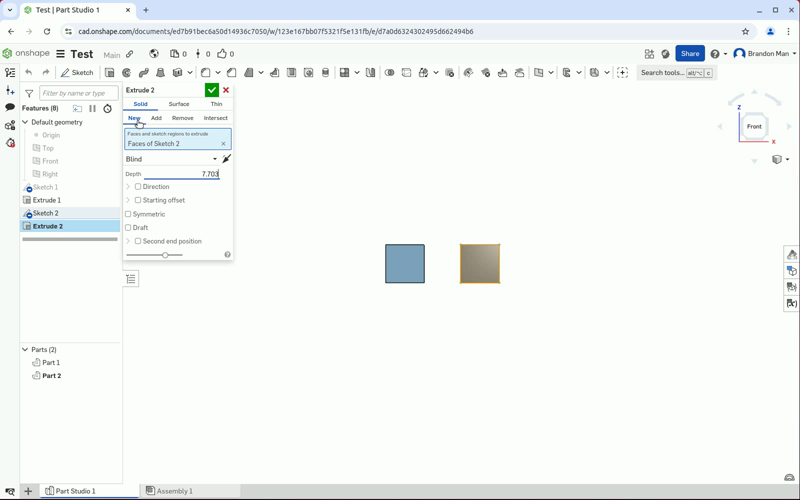
key(enter)
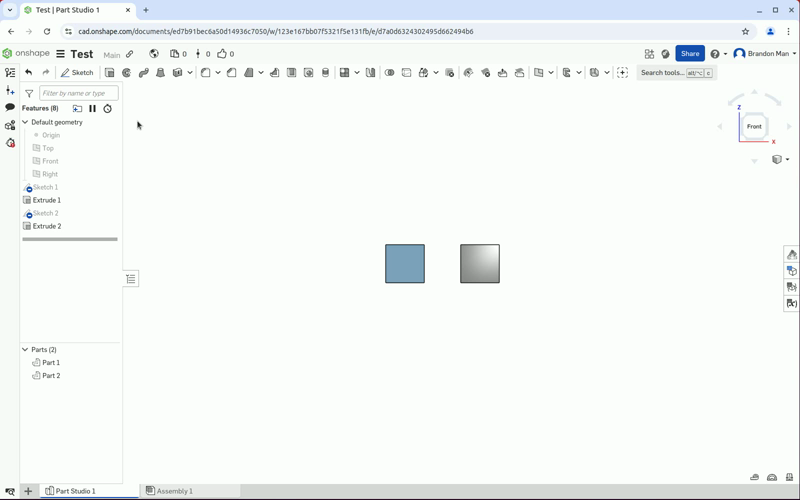
key(shift+h)
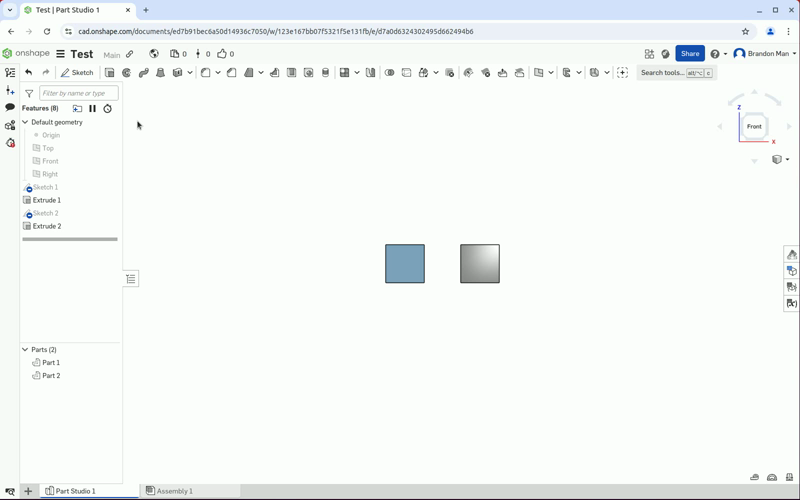
key(shift+h)
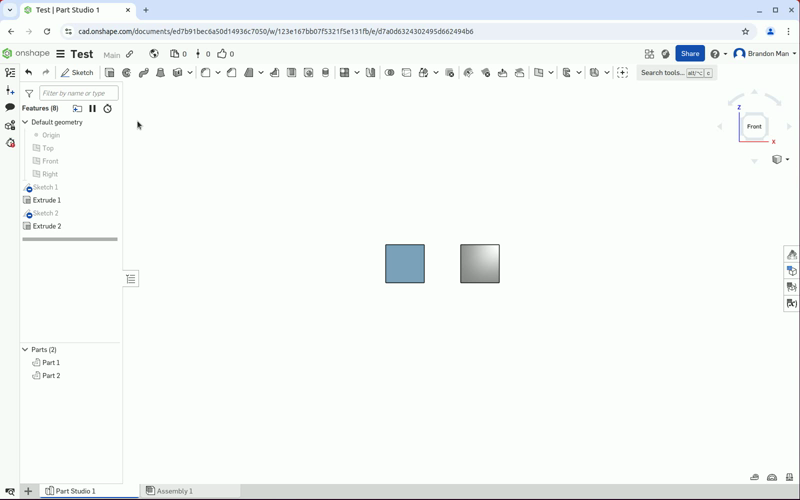
mouse_move(73, 189)
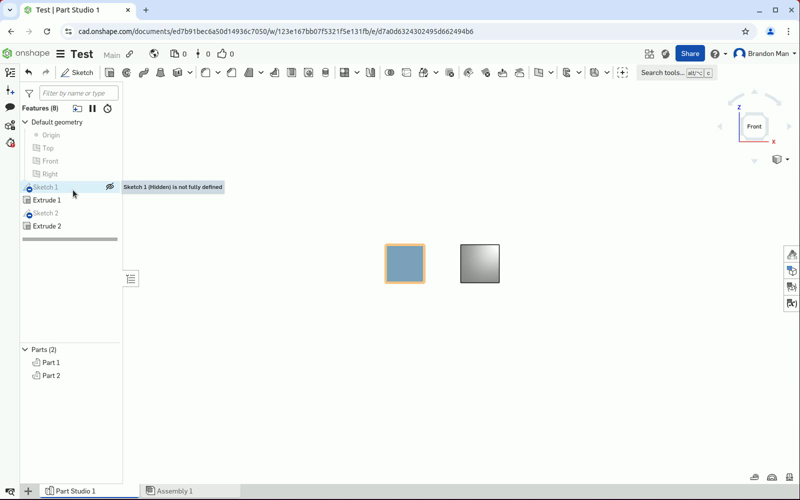
click(73, 189)
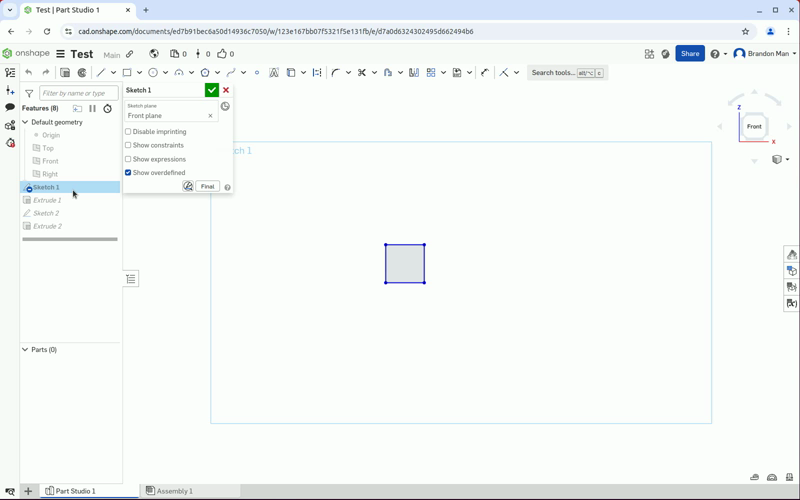
mouse_move(229, 92)
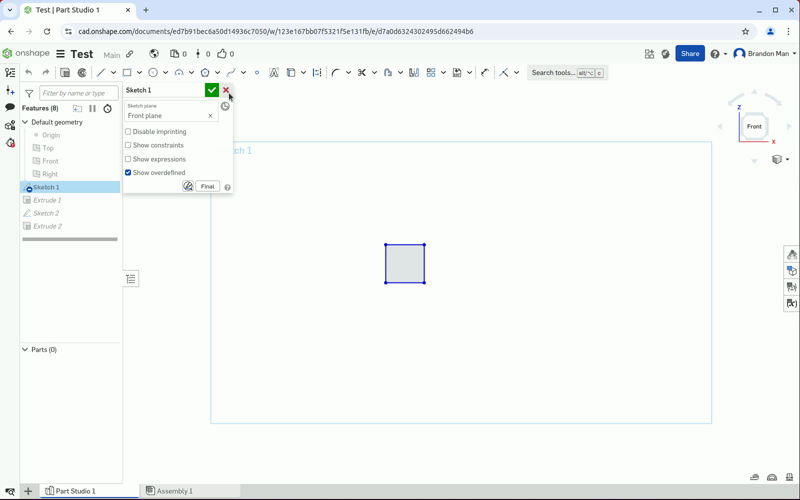
click(229, 92)
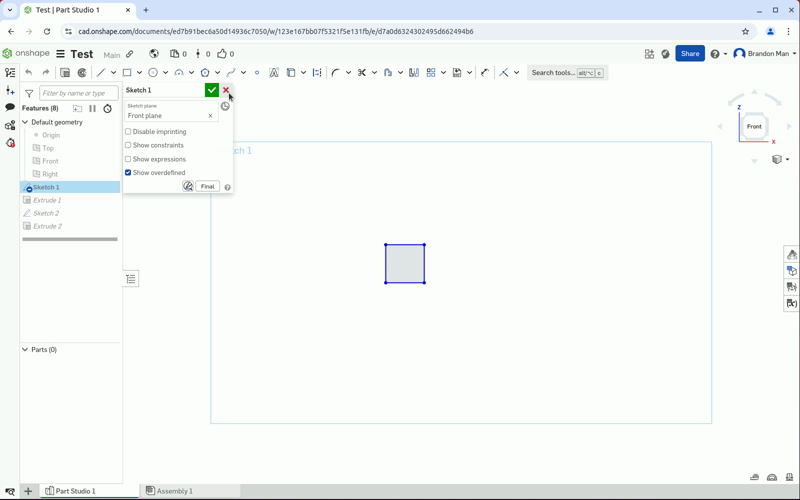
key(shift+s)
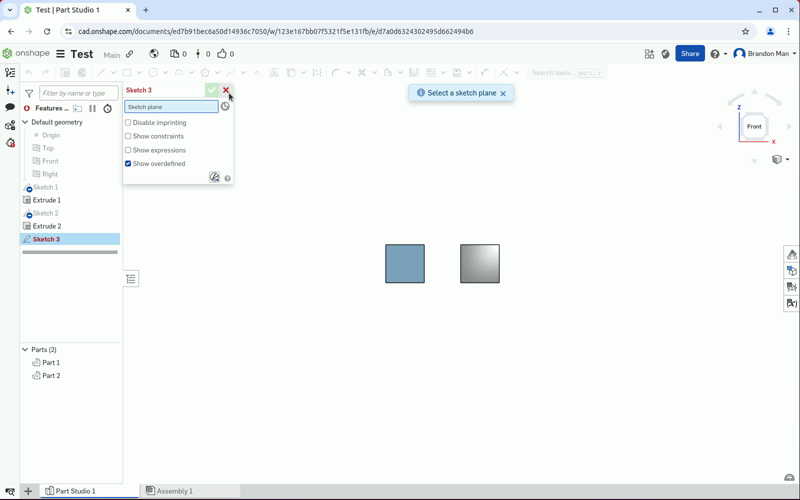
mouse_move(73, 163)
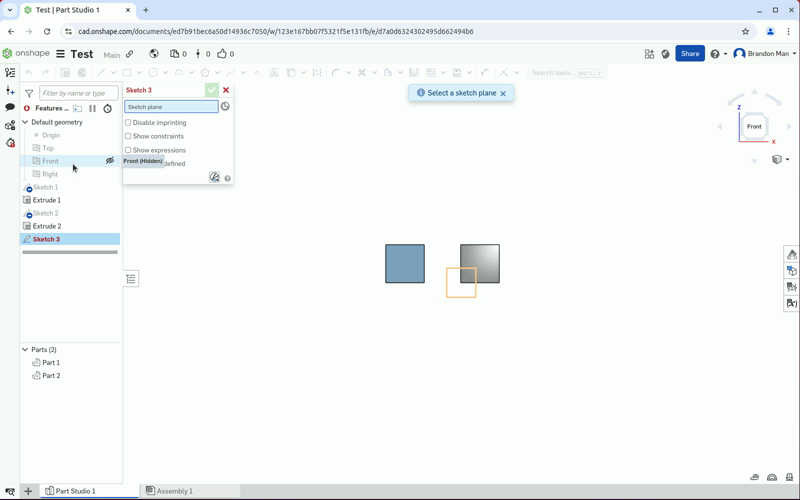
click(73, 163)
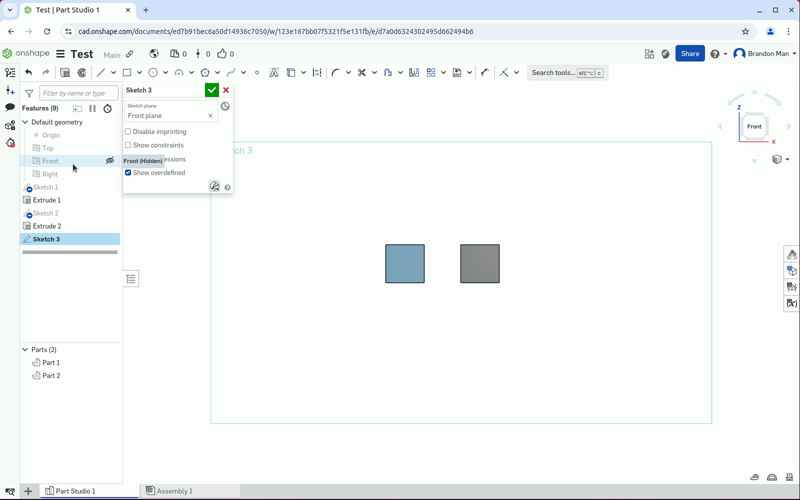
mouse_move(73, 352)
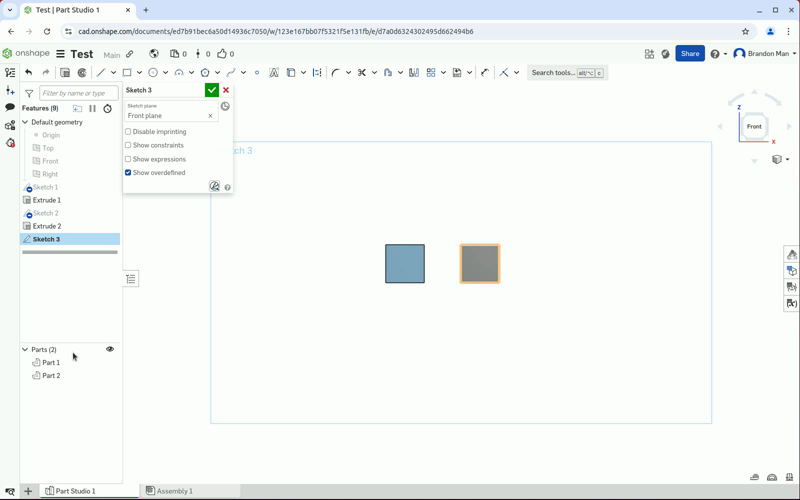
key(y)
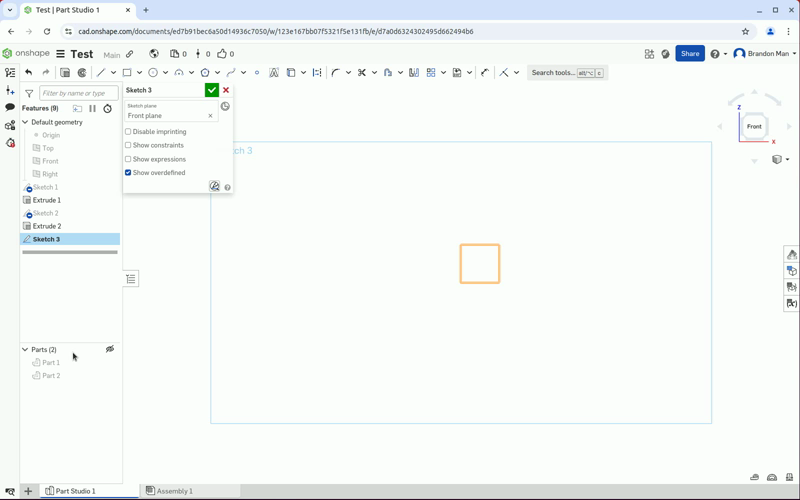
key(l)
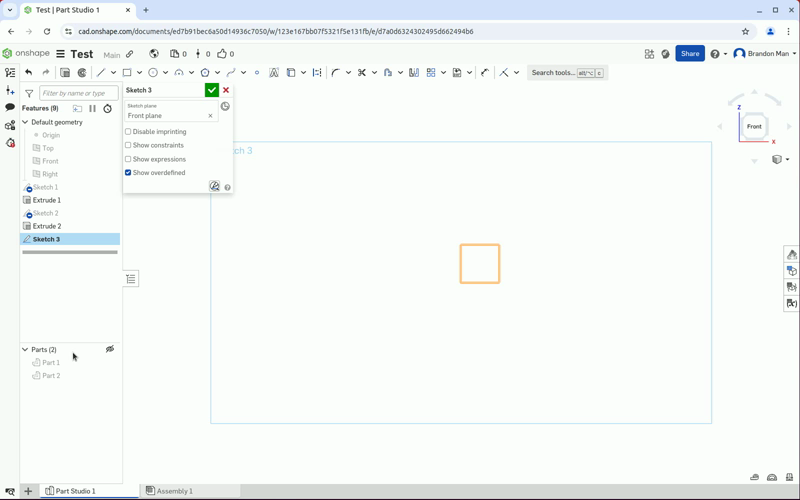
key_down(shift)
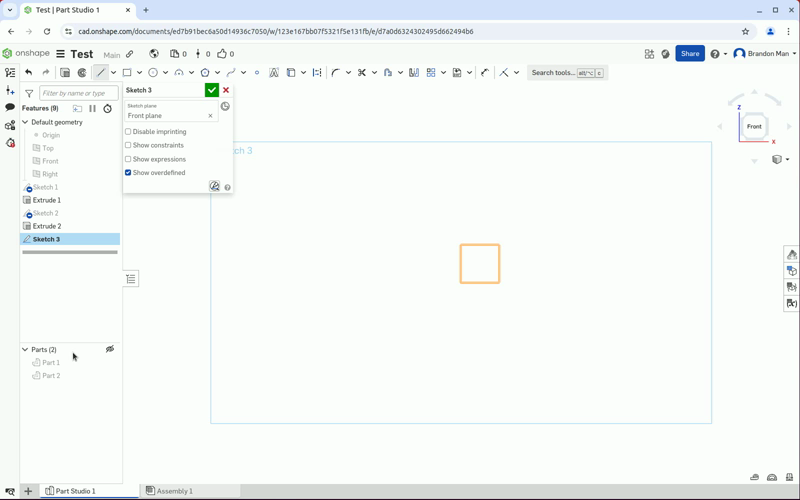
mouse_move(423, 207)
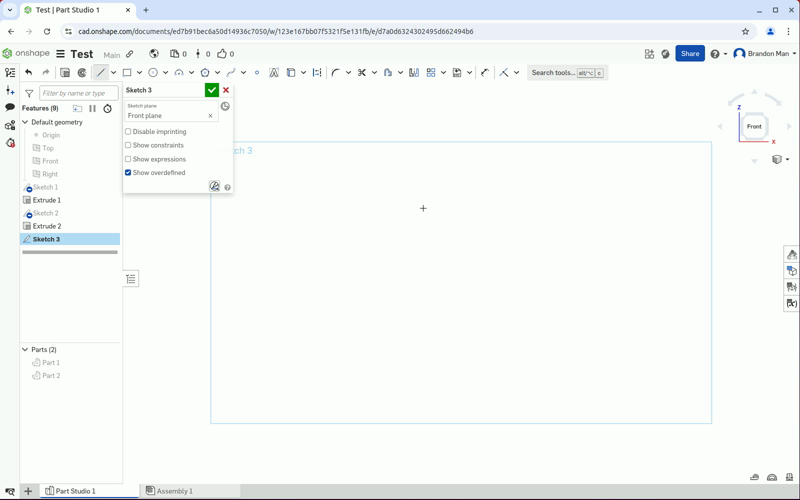
click(423, 207)
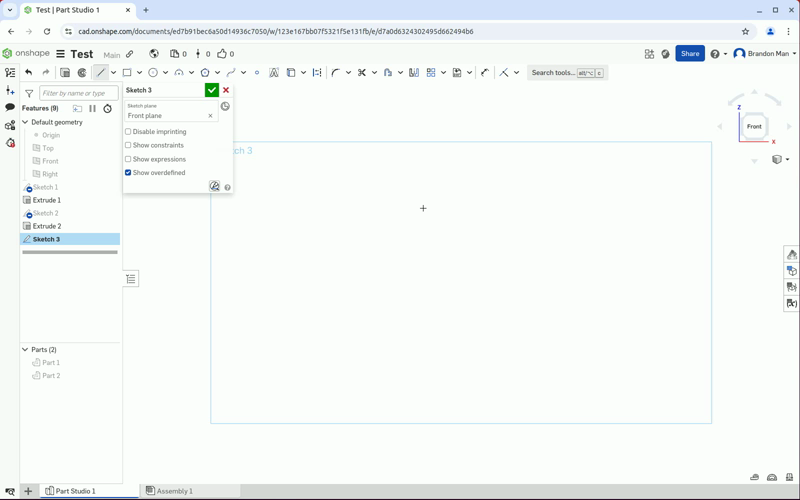
key_up(shift)
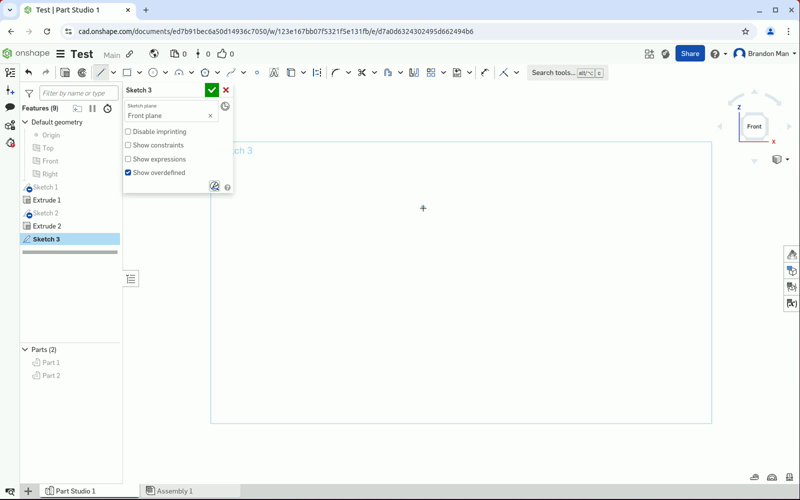
key_down(shift)
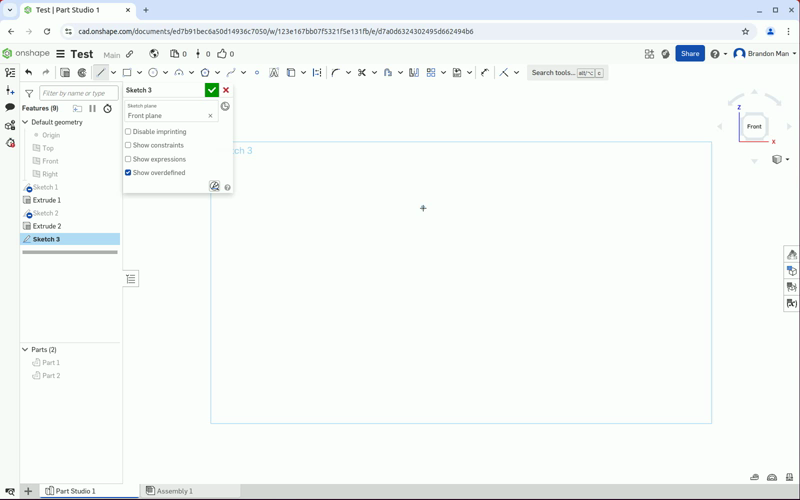
mouse_move(453, 207)
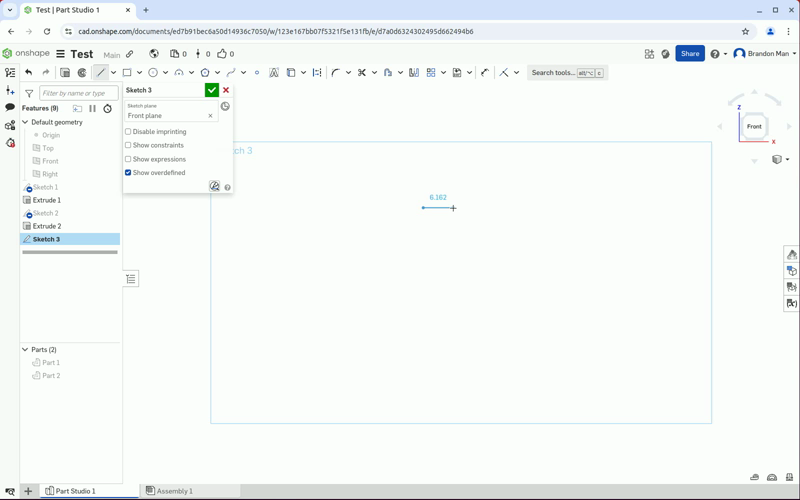
mouse_move(461, 207)
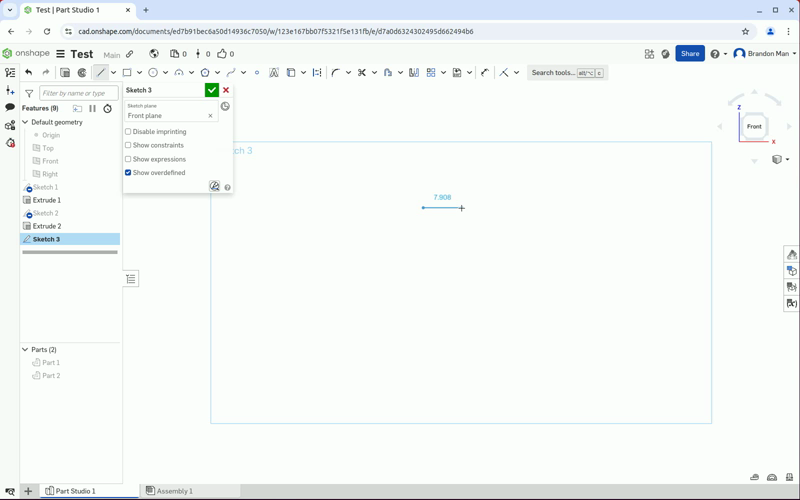
click(461, 207)
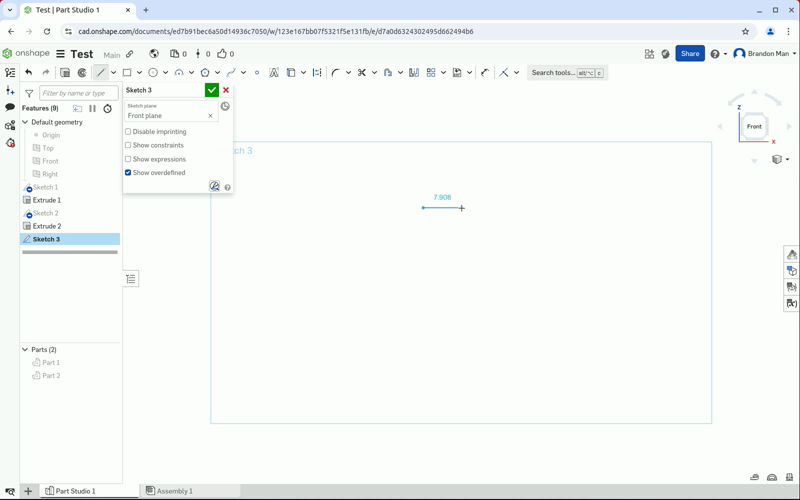
key_up(shift)
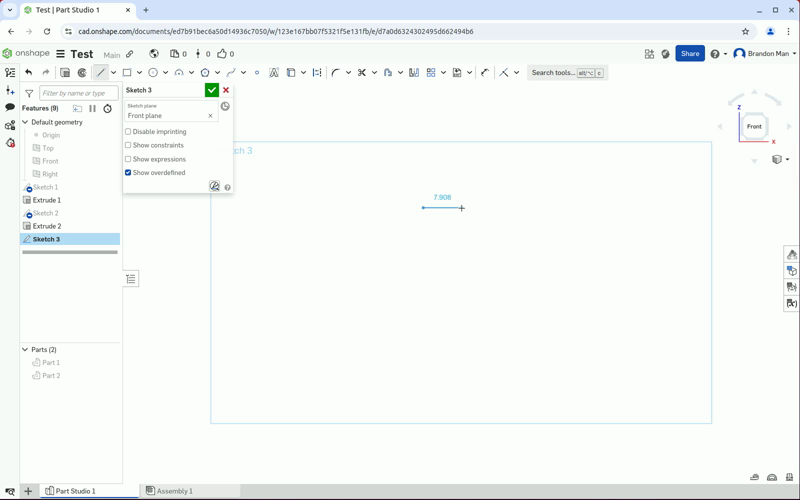
key_down(shift)
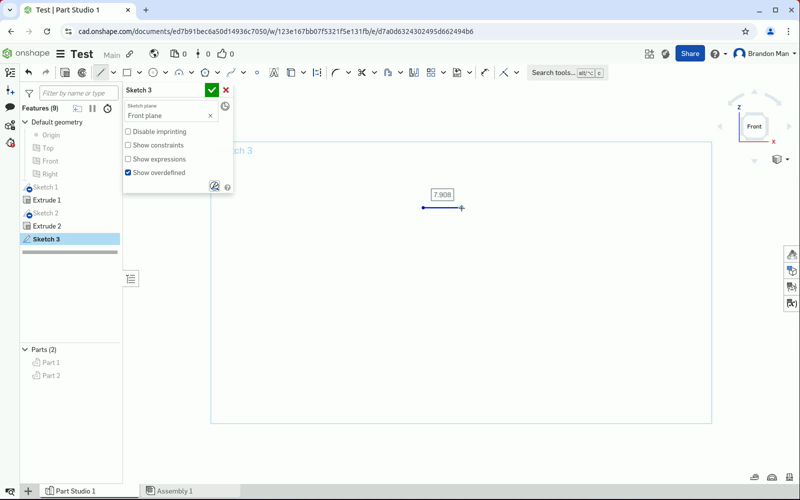
mouse_move(491, 207)
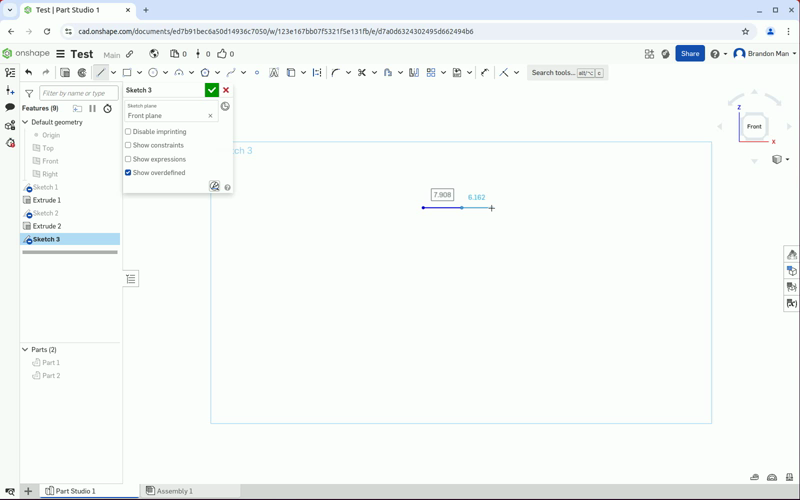
mouse_move(461, 169)
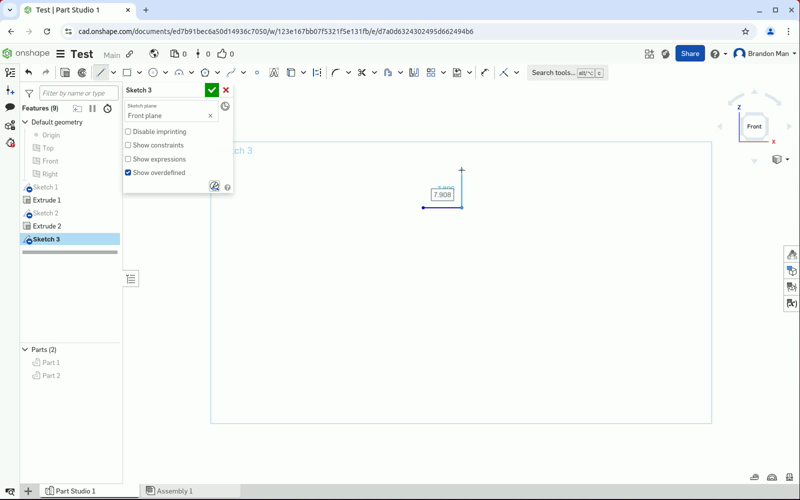
click(461, 169)
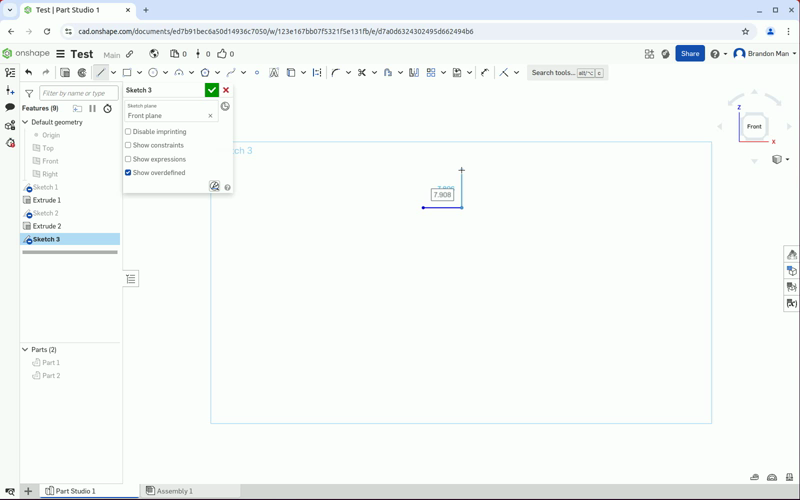
key_up(shift)
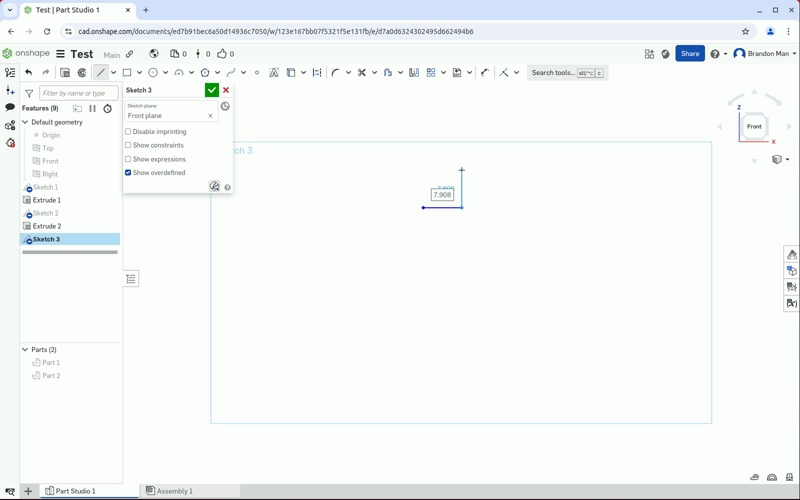
key_down(shift)
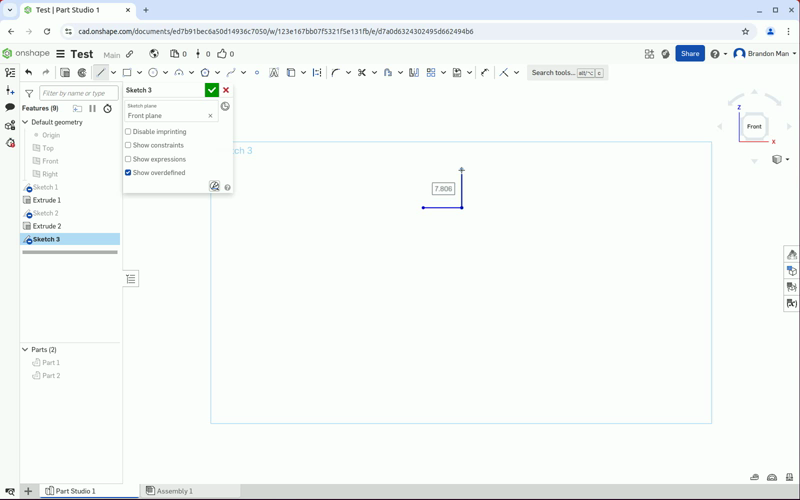
mouse_move(491, 169)
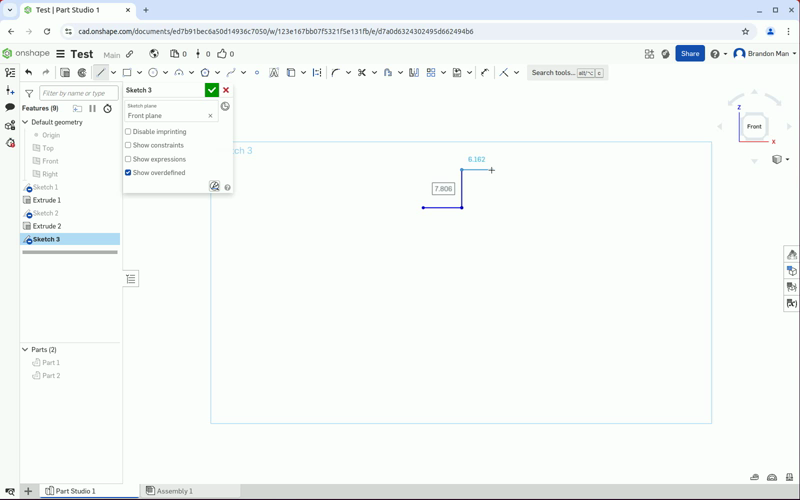
mouse_move(423, 169)
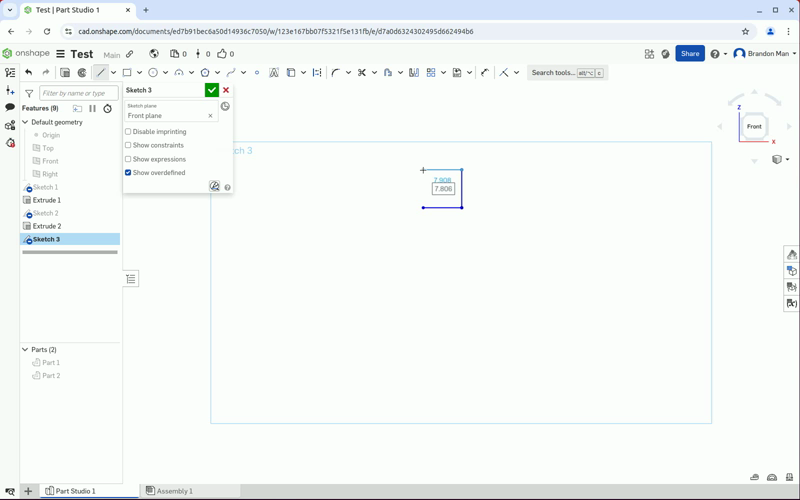
click(423, 169)
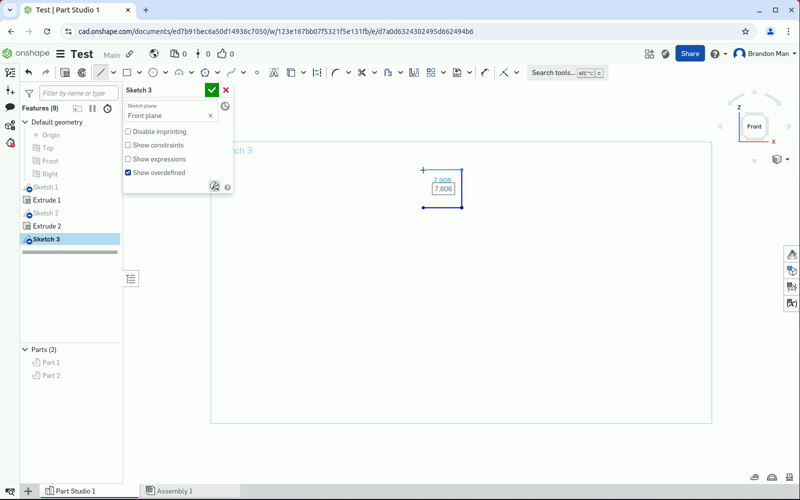
key_up(shift)
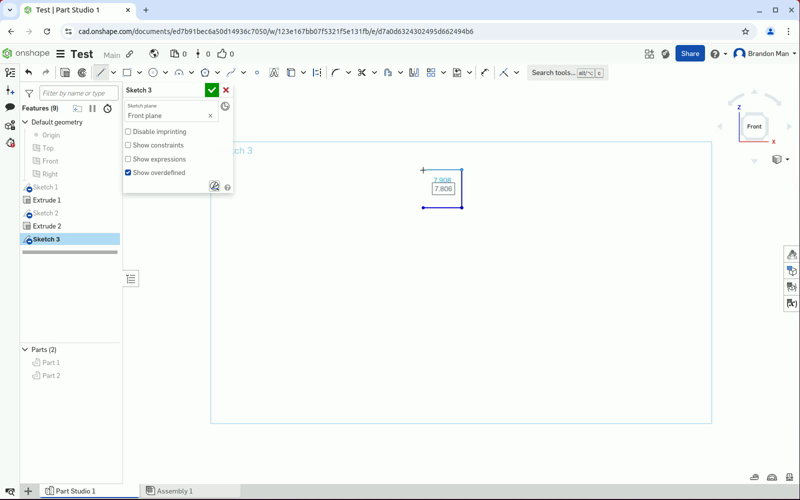
mouse_move(453, 169)
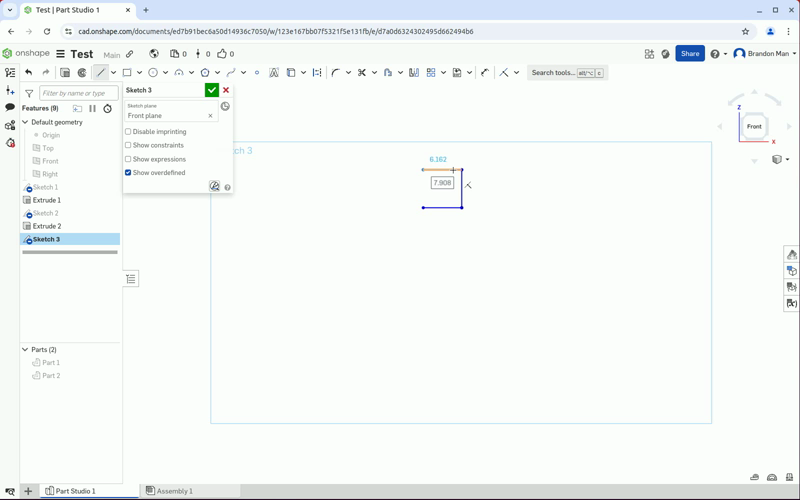
key_down(shift)
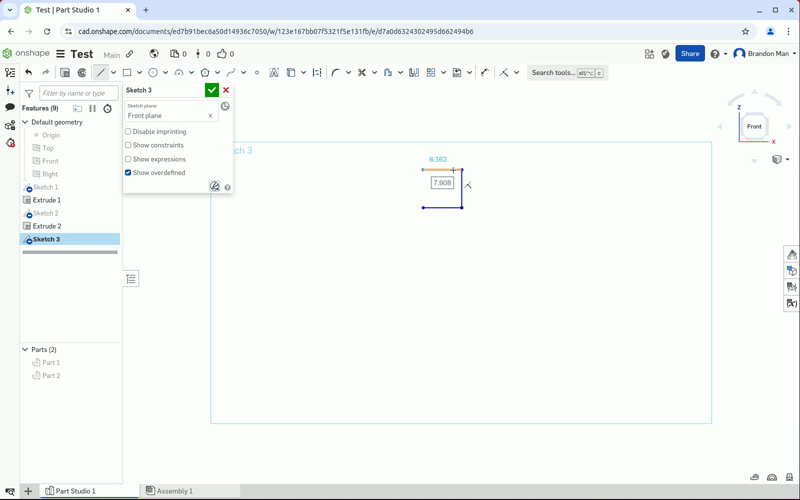
mouse_move(423, 207)
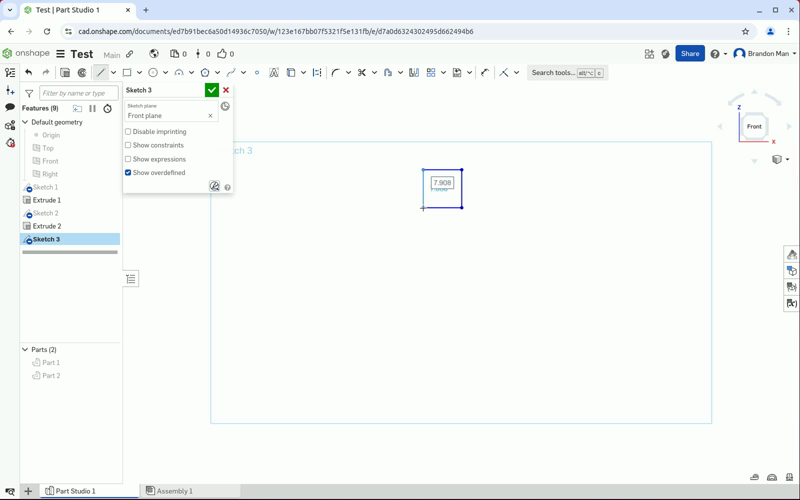
key_up(shift)
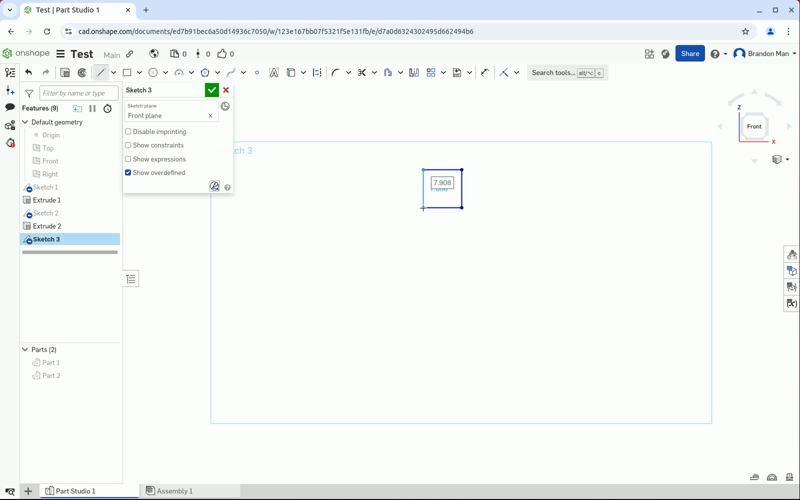
click(423, 207)
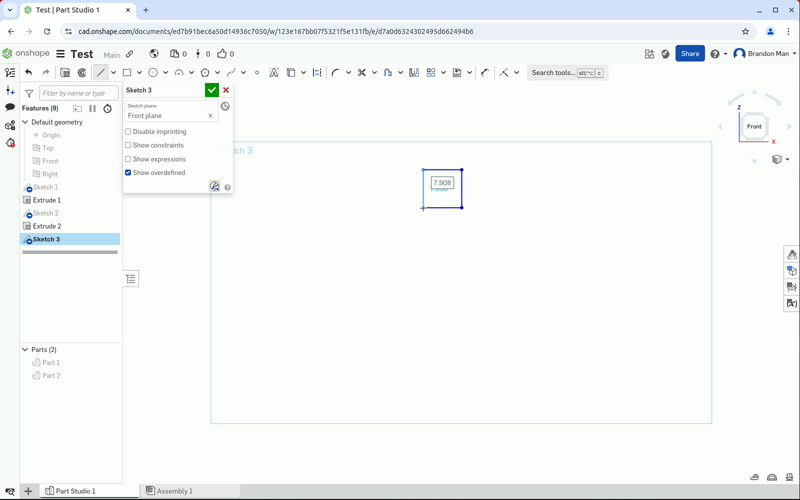
key(esc)
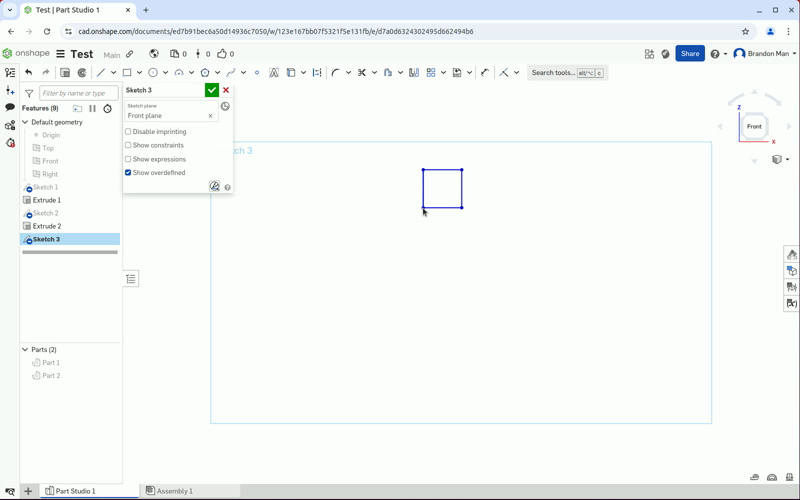
mouse_move(445, 196)
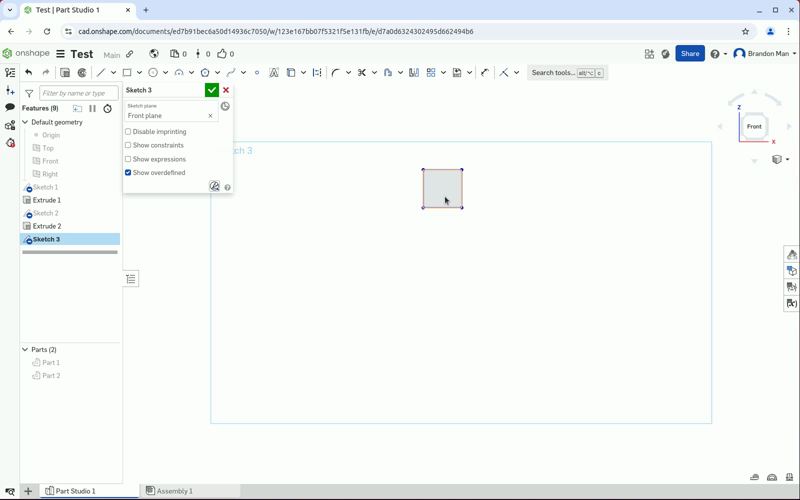
scroll(6)
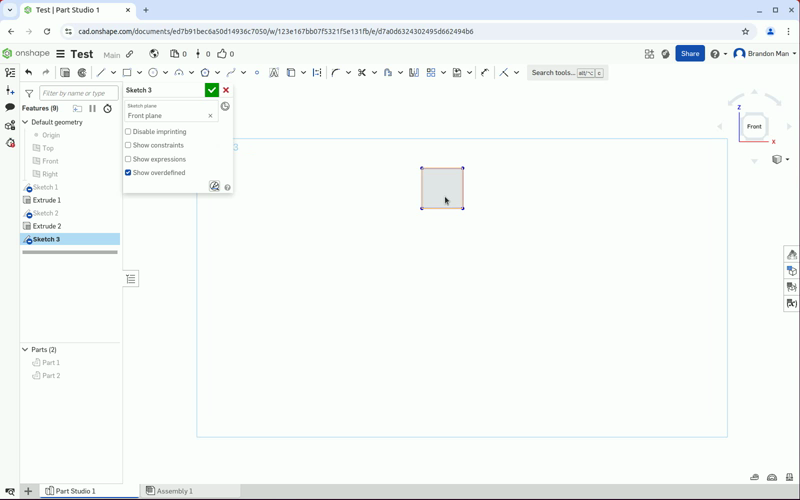
scroll(6)
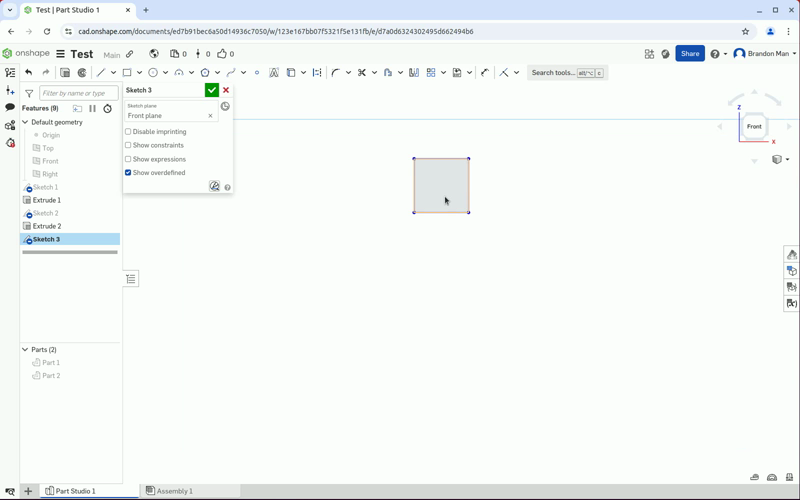
scroll(6)
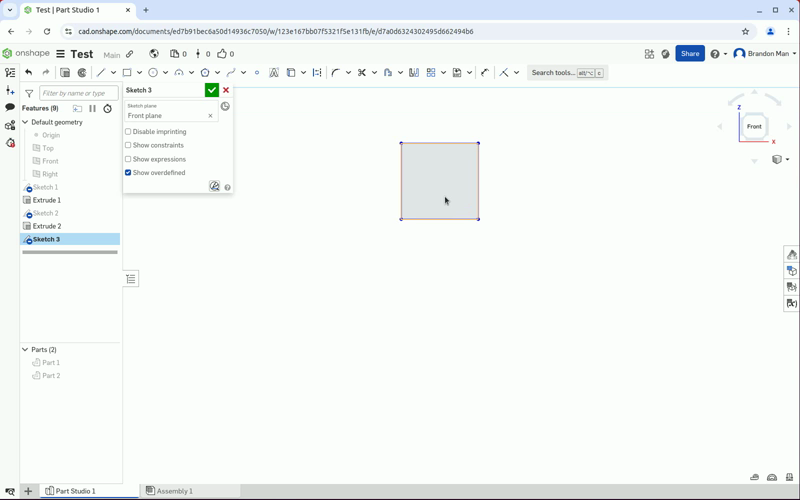
scroll(6)
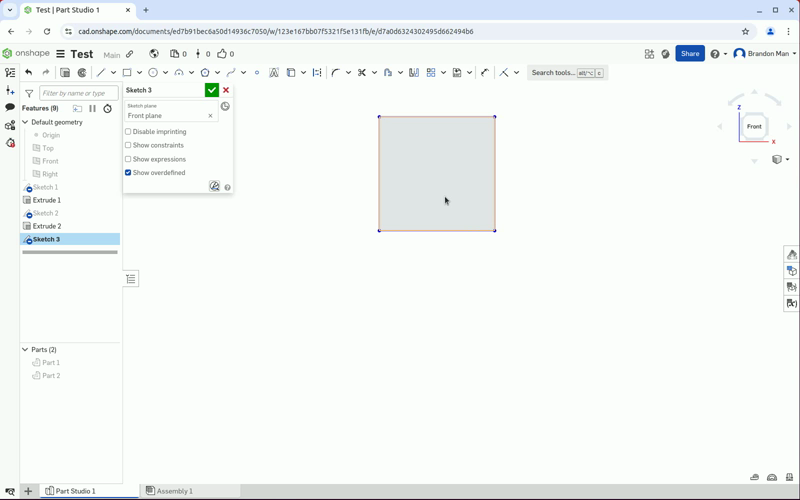
scroll(6)
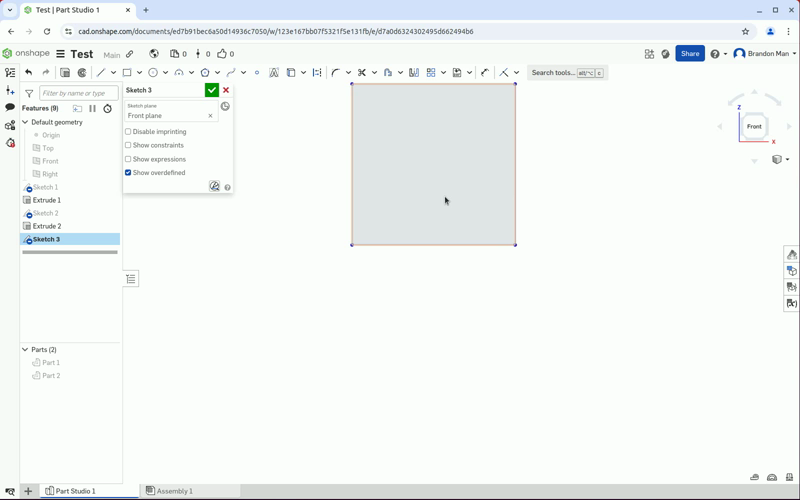
scroll(6)
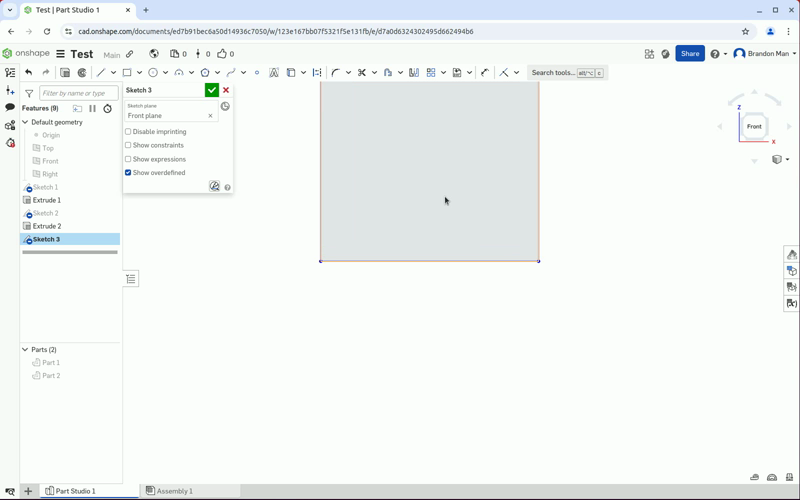
scroll(6)
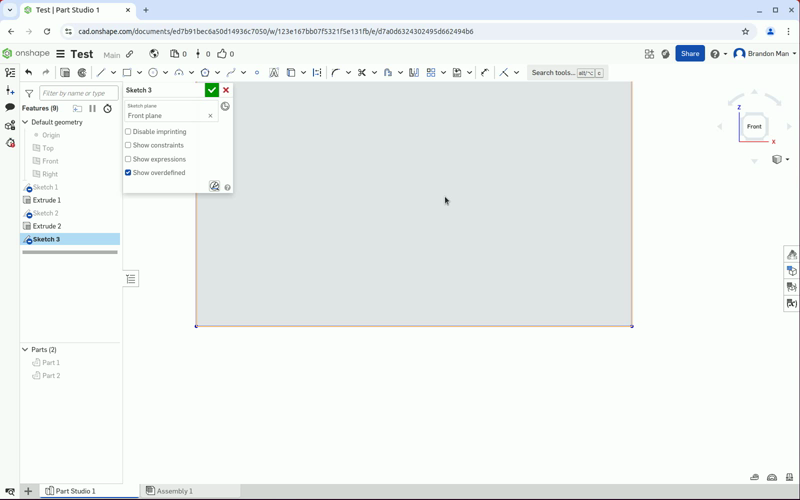
click(445, 196)
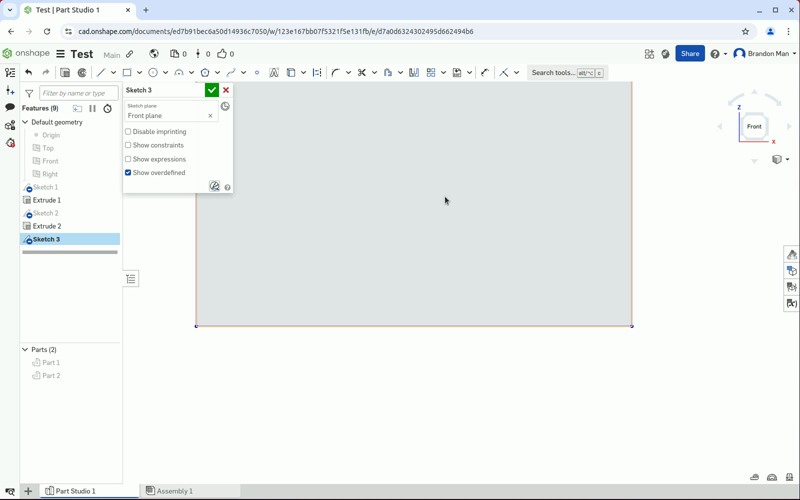
scroll(-6)
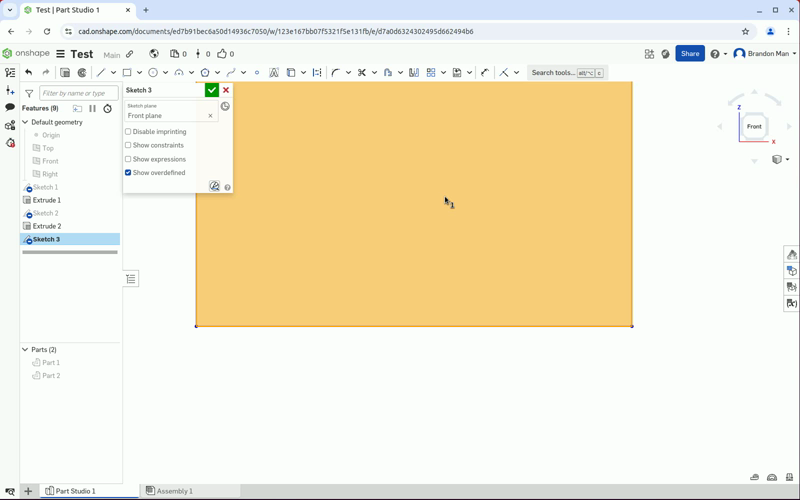
scroll(-6)
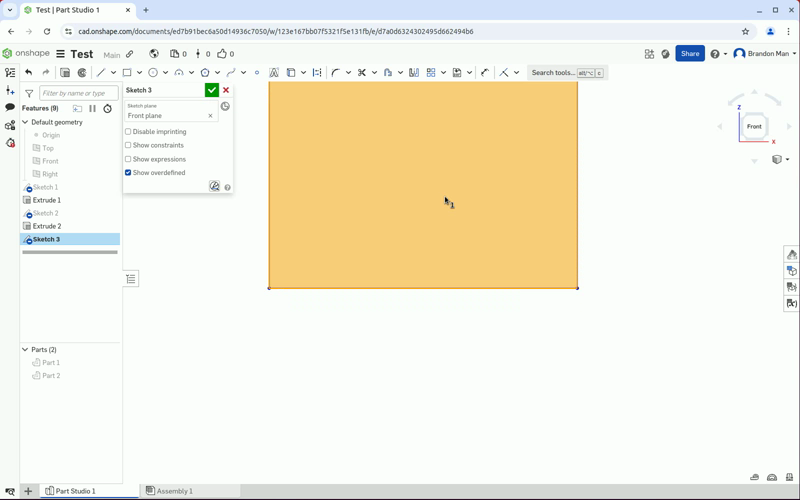
scroll(-6)
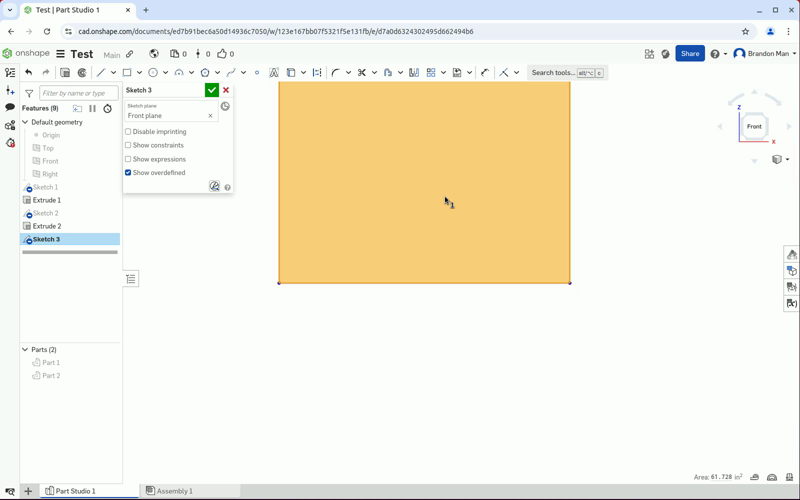
scroll(-6)
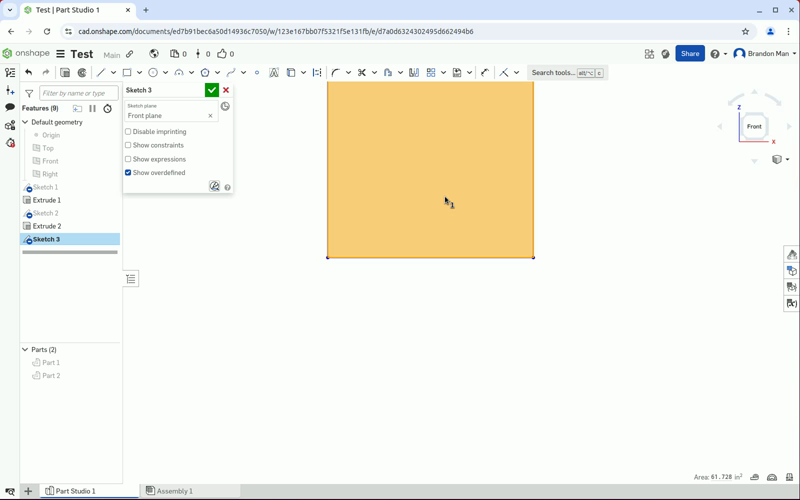
scroll(-6)
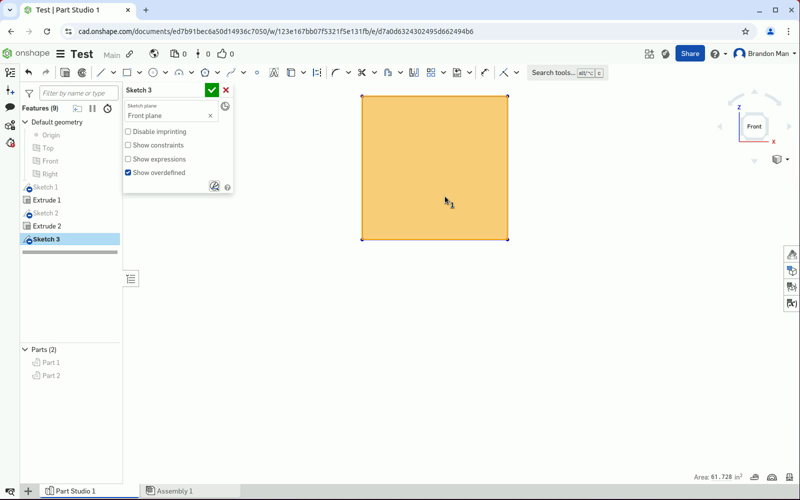
scroll(-6)
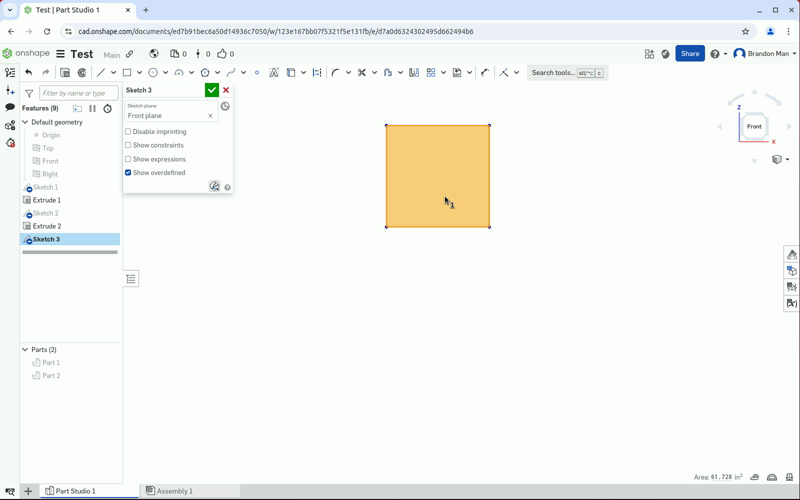
scroll(-6)
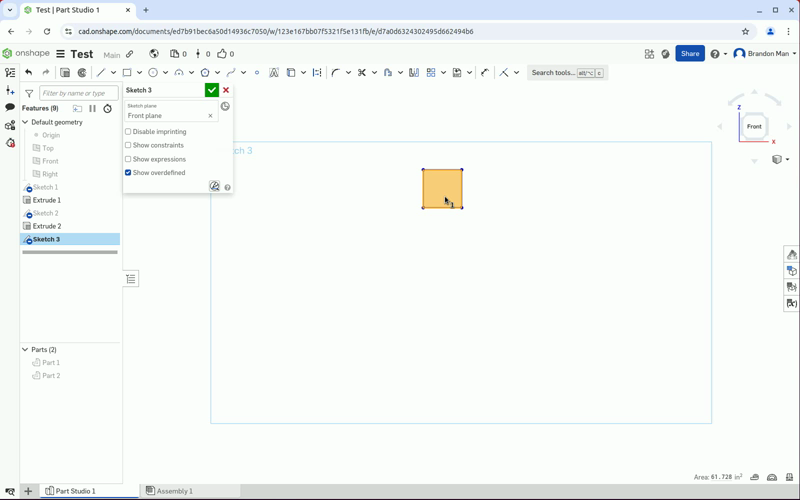
mouse_move(73, 352)
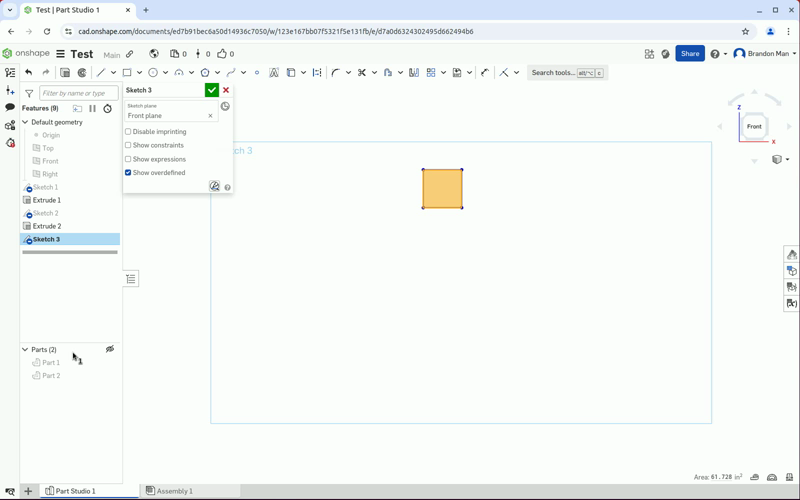
key(shift+y)
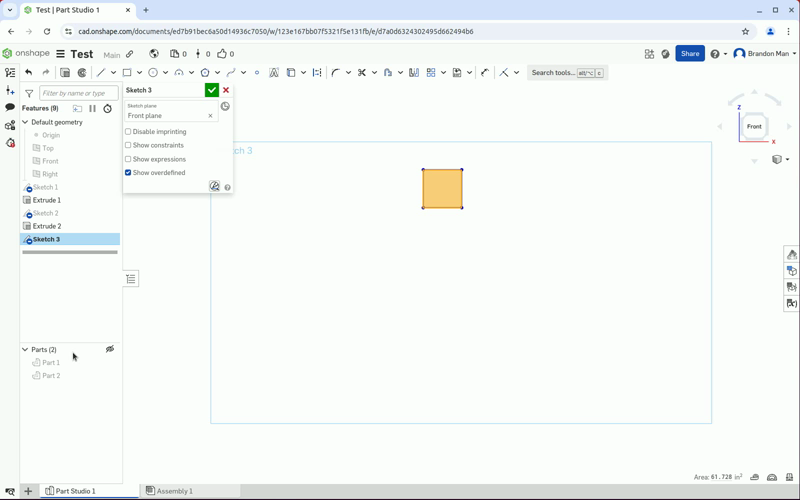
key(shift+e)
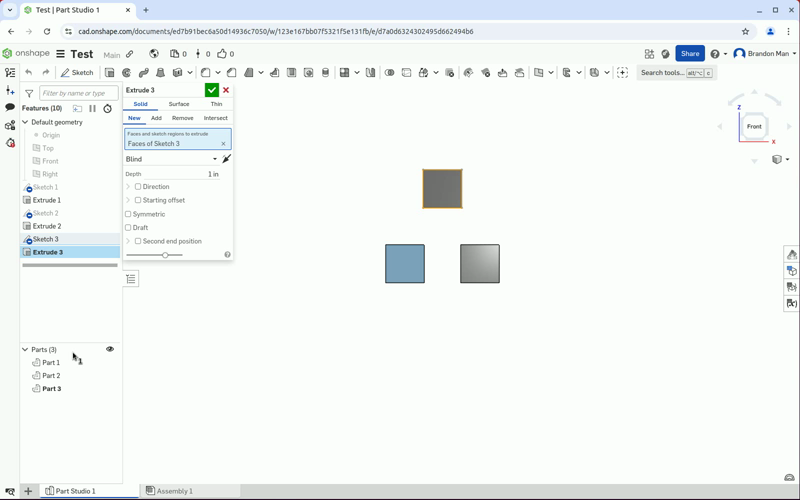
mouse_move(143, 106)
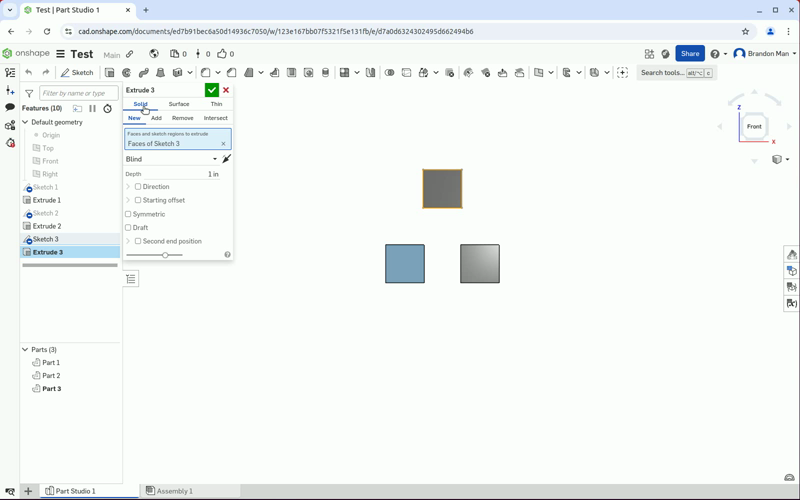
click(143, 106)
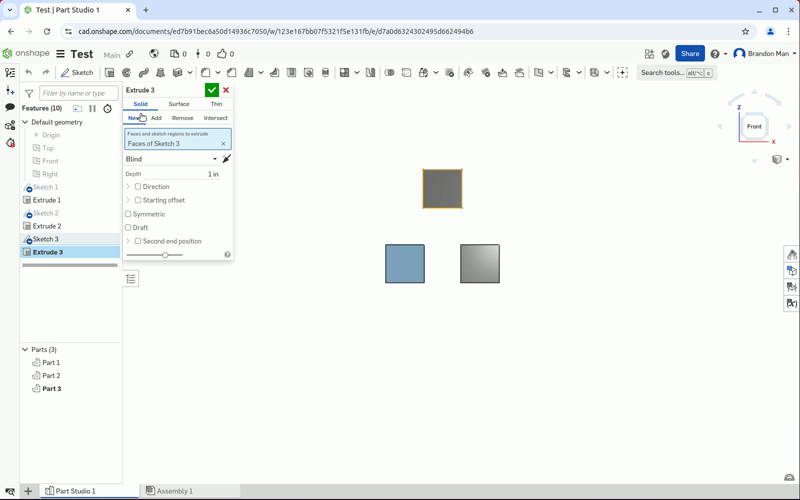
mouse_move(137, 120)
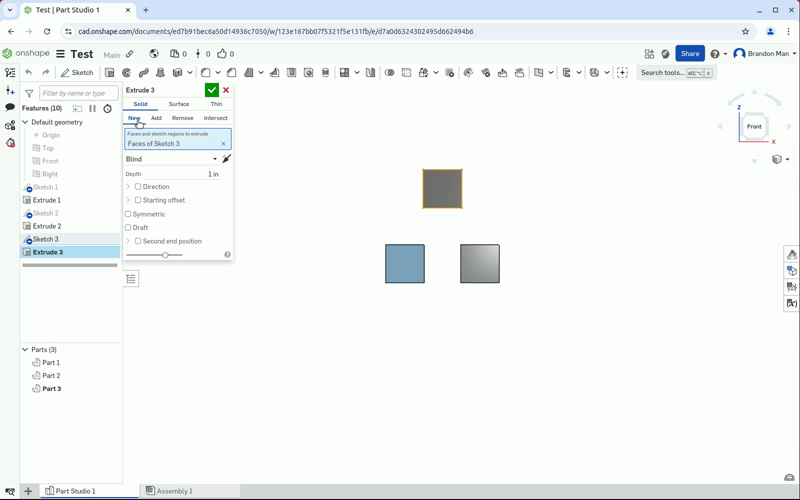
click(137, 120)
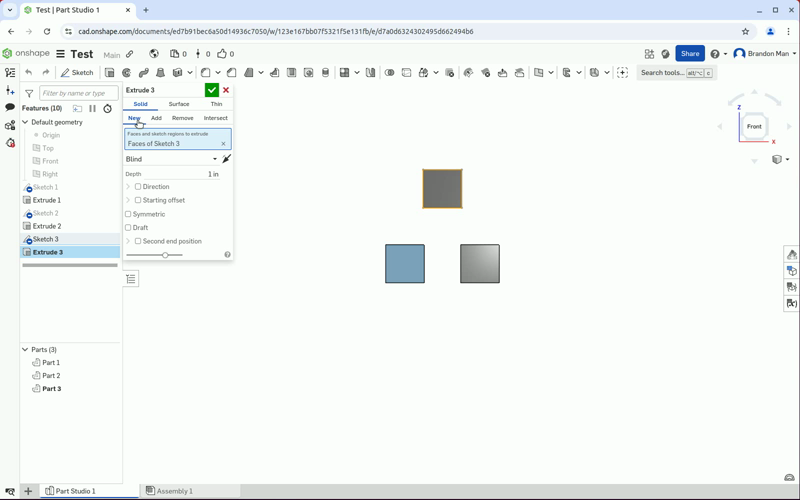
key(tab, 4)
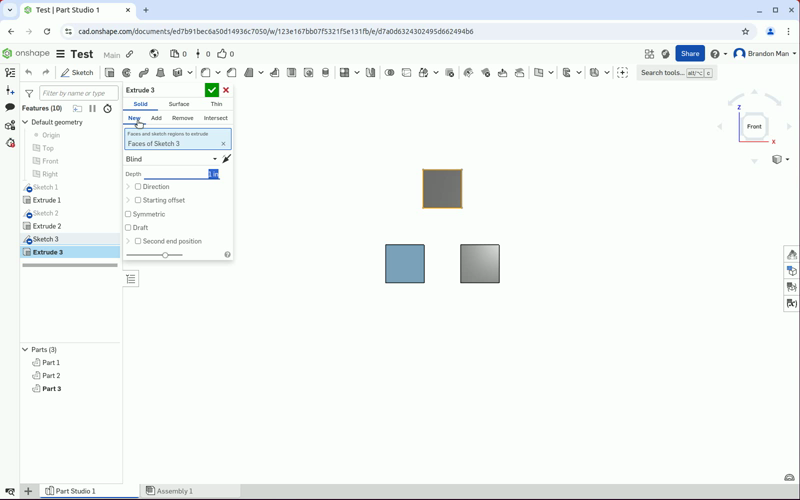
text(7.703)
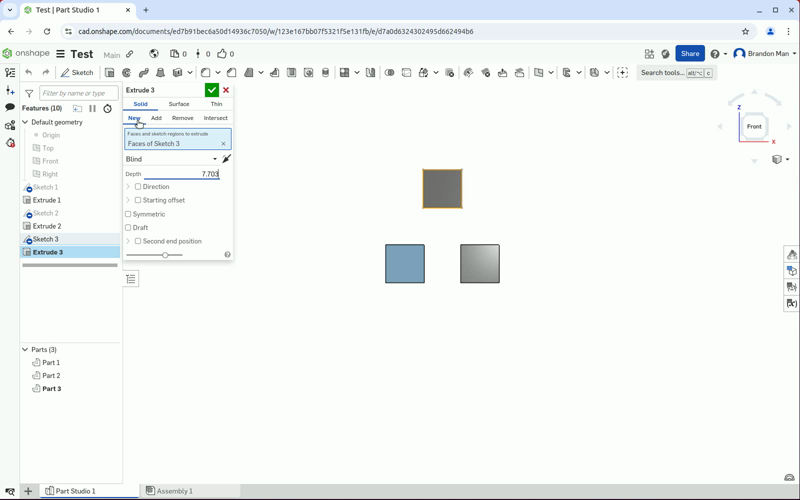
key(enter)
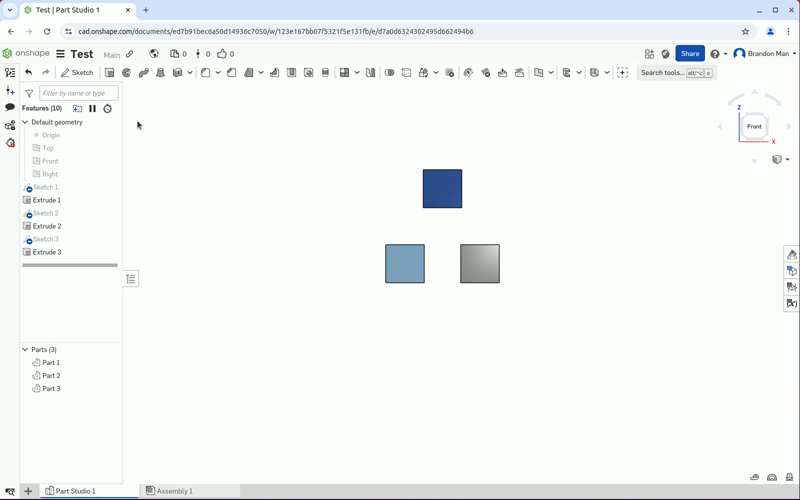
key(shift+h)
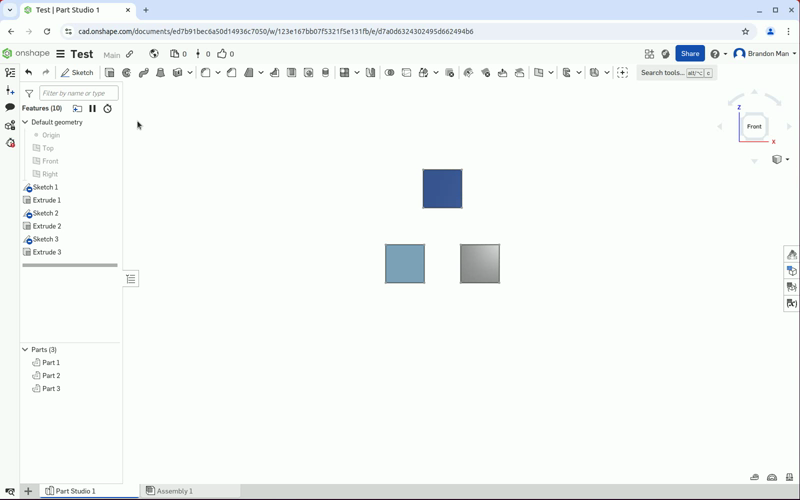
key(shift+h)
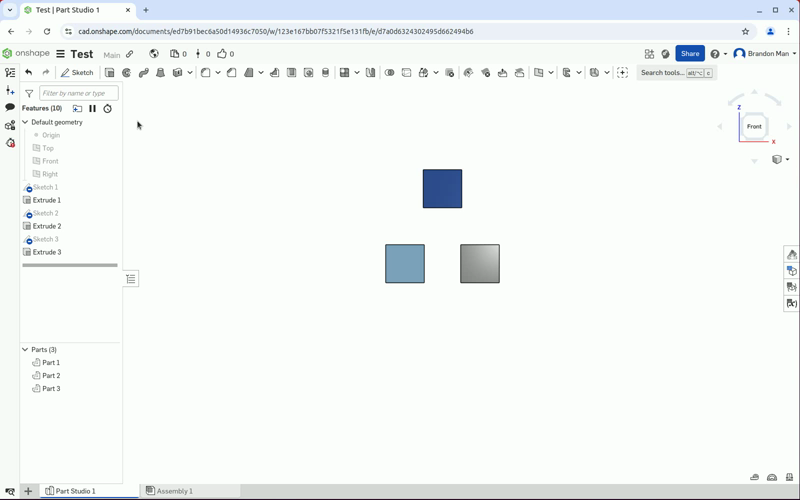
mouse_move(73, 189)
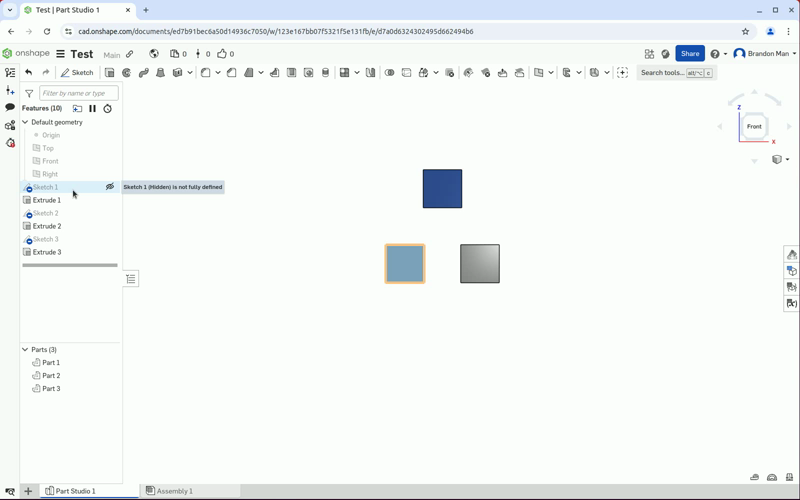
click(73, 189)
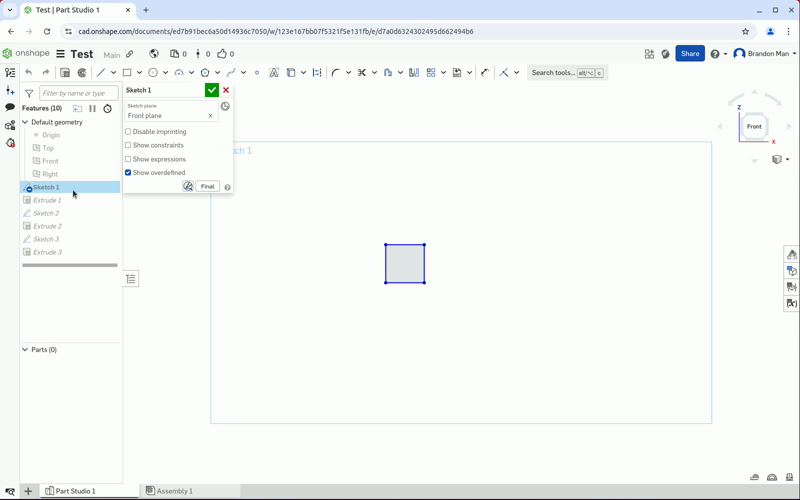
mouse_move(229, 92)
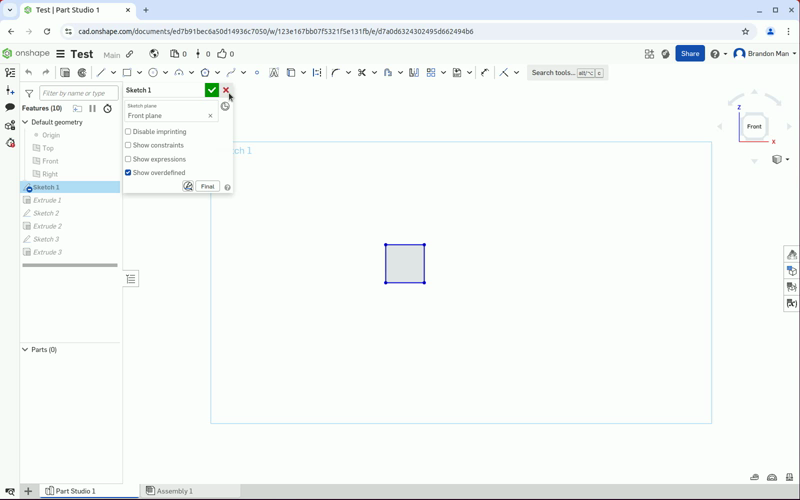
click(229, 92)
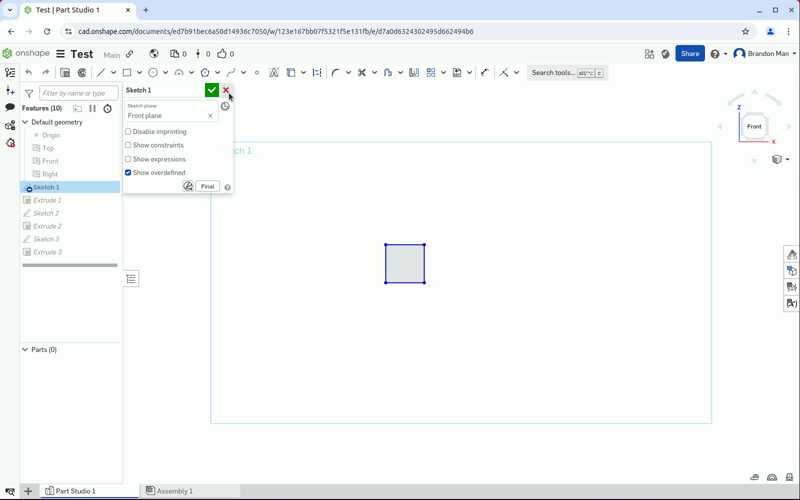
key(shift+s)
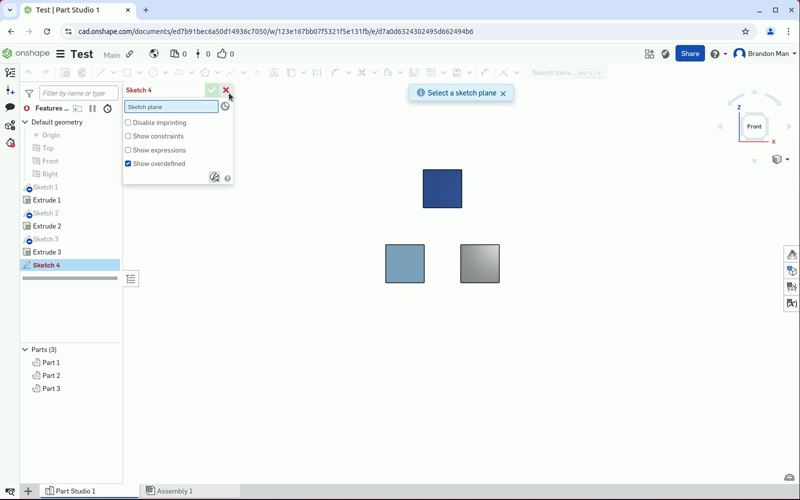
mouse_move(73, 163)
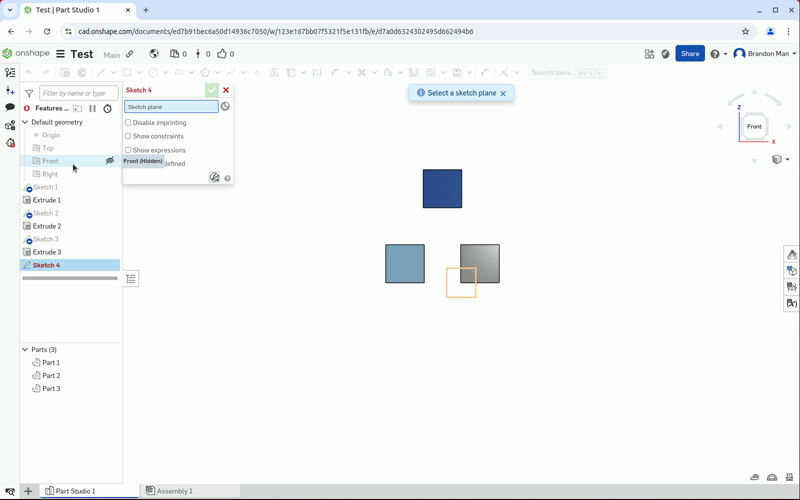
click(73, 163)
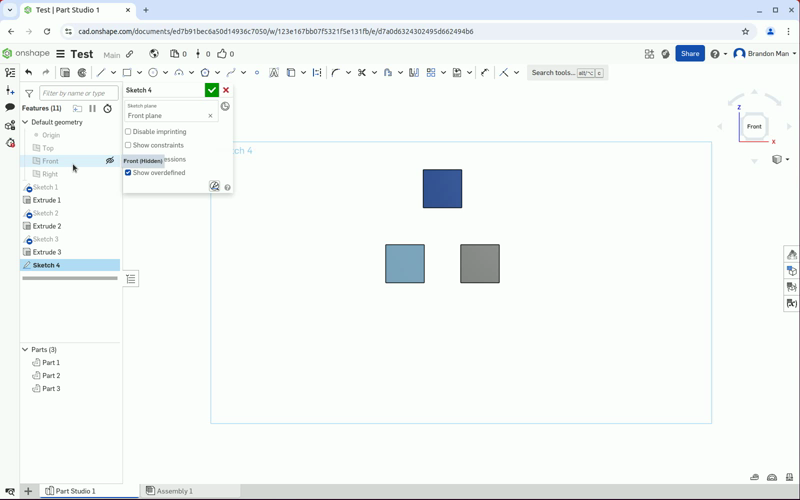
mouse_move(73, 352)
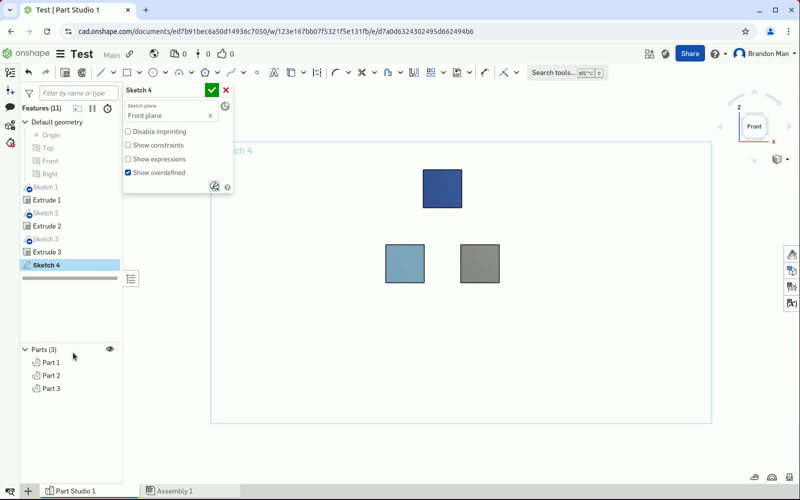
key(y)
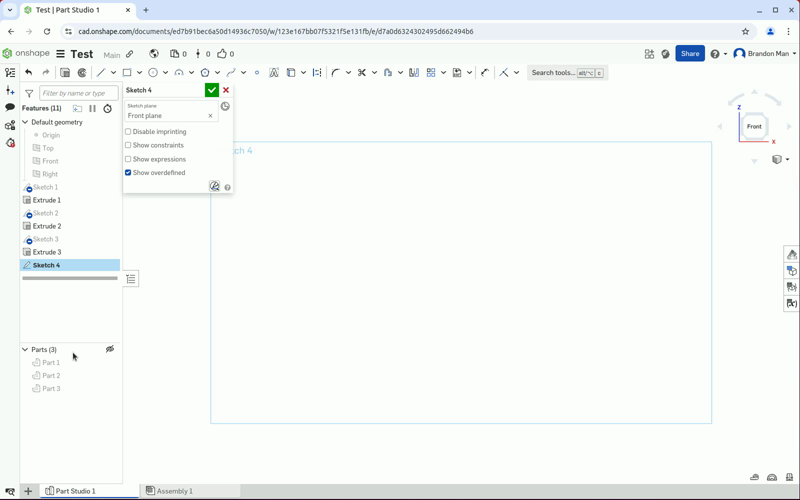
key(l)
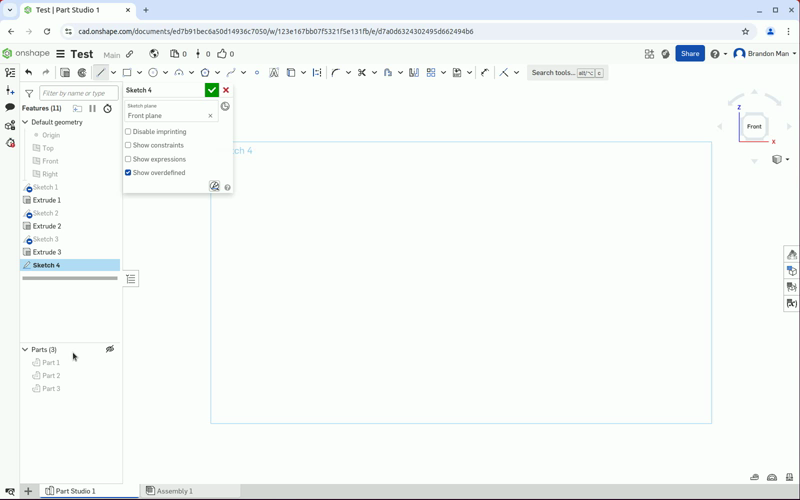
key_down(shift)
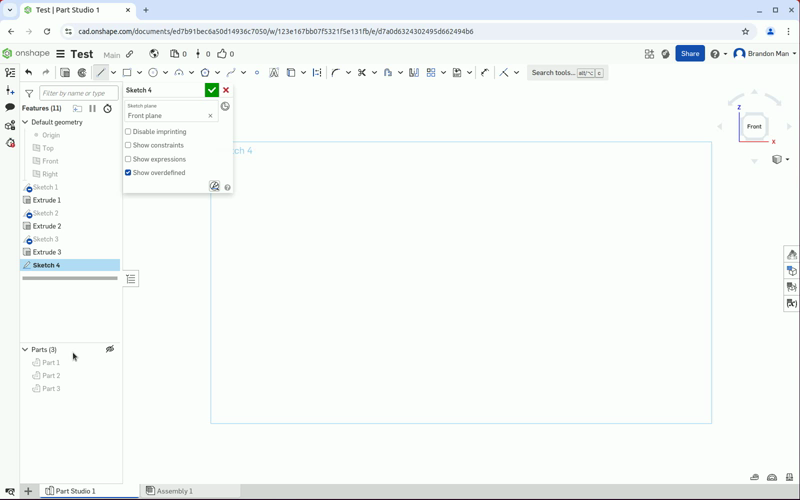
mouse_move(460, 207)
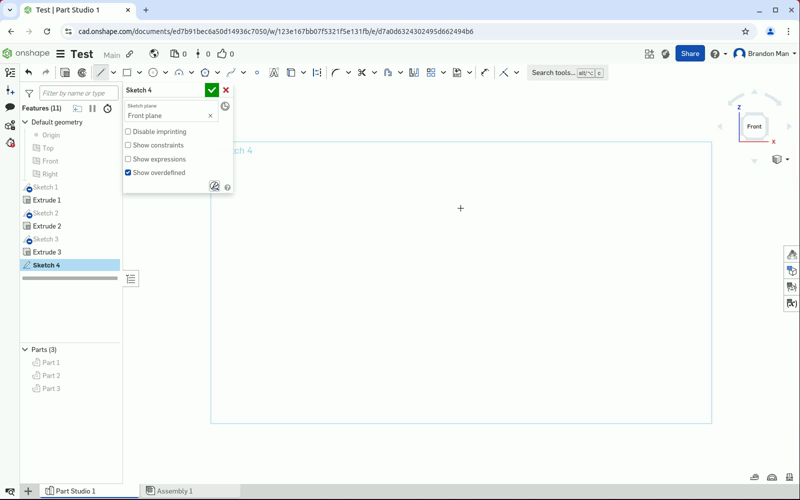
click(460, 207)
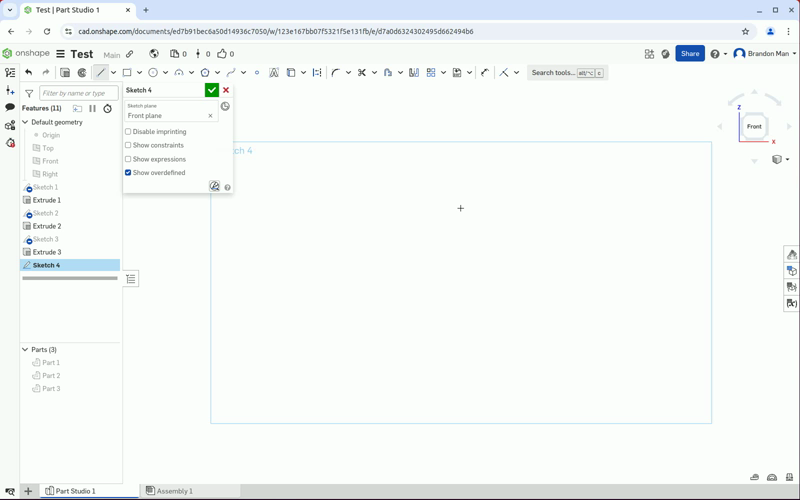
key_up(shift)
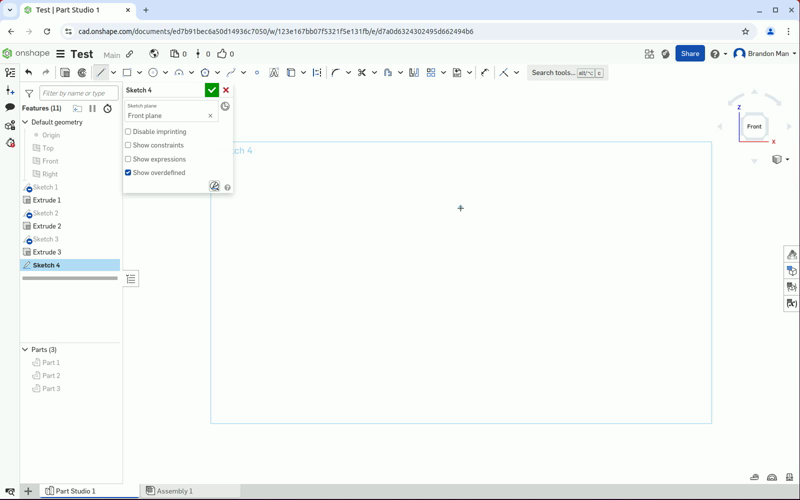
key_down(shift)
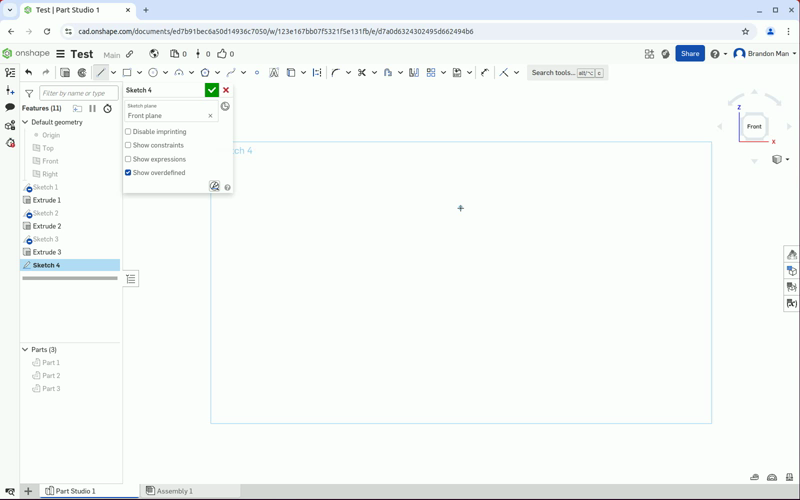
mouse_move(490, 207)
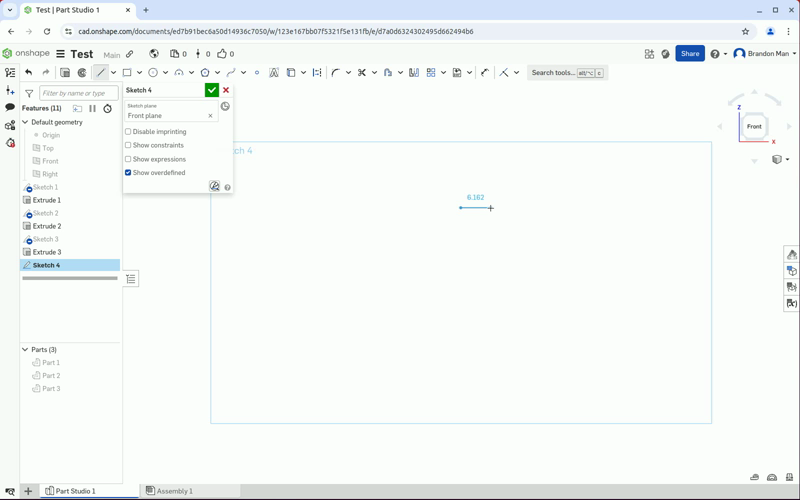
mouse_move(499, 207)
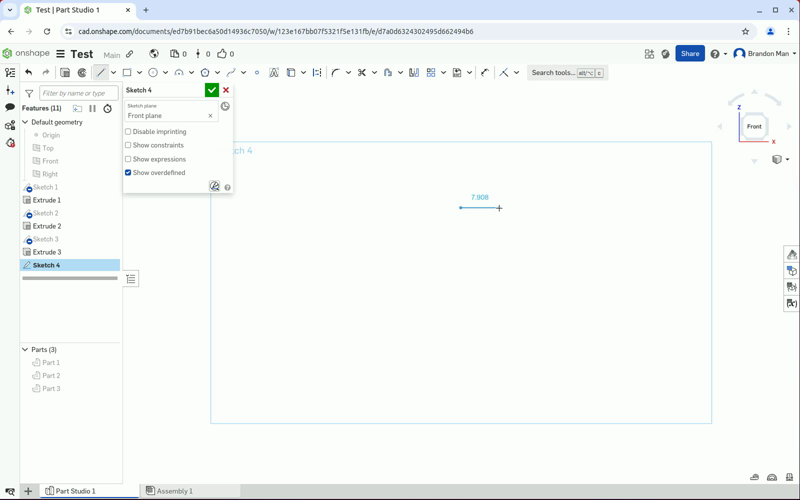
click(499, 207)
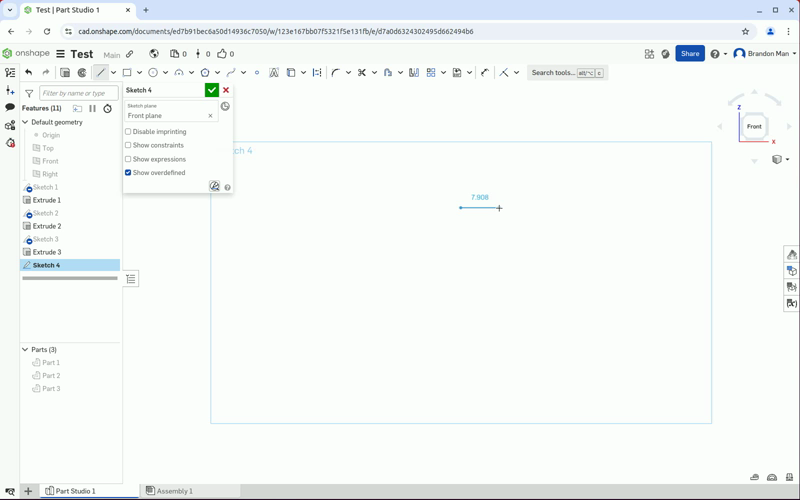
key_up(shift)
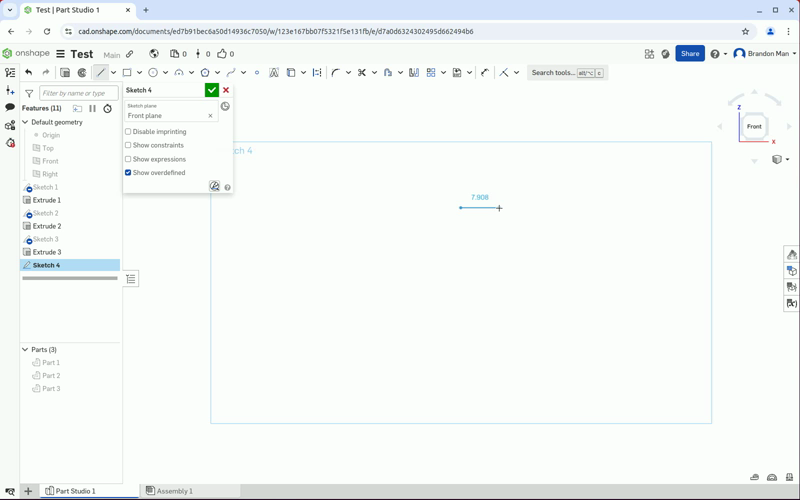
key_down(shift)
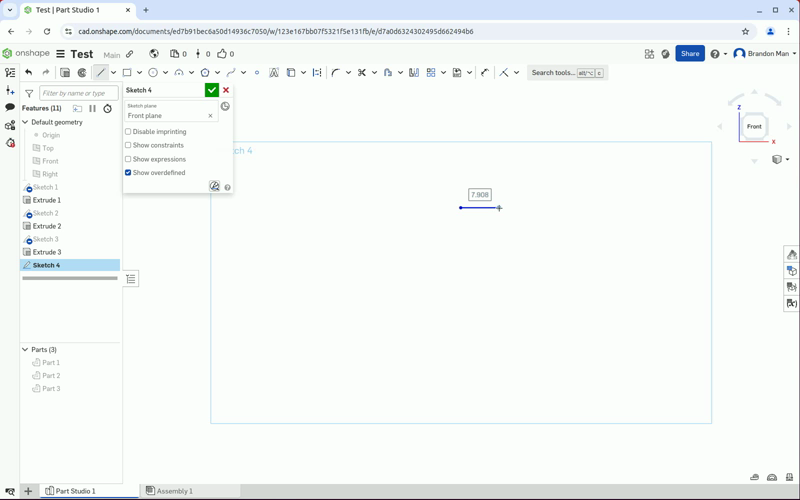
mouse_move(529, 207)
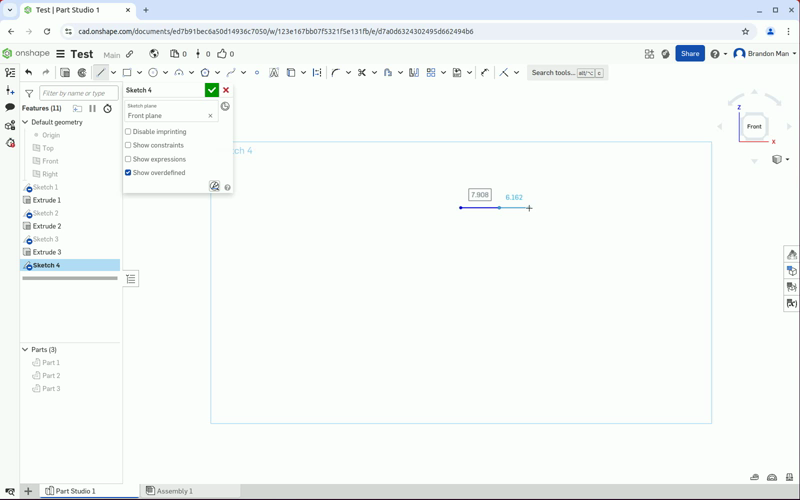
mouse_move(499, 169)
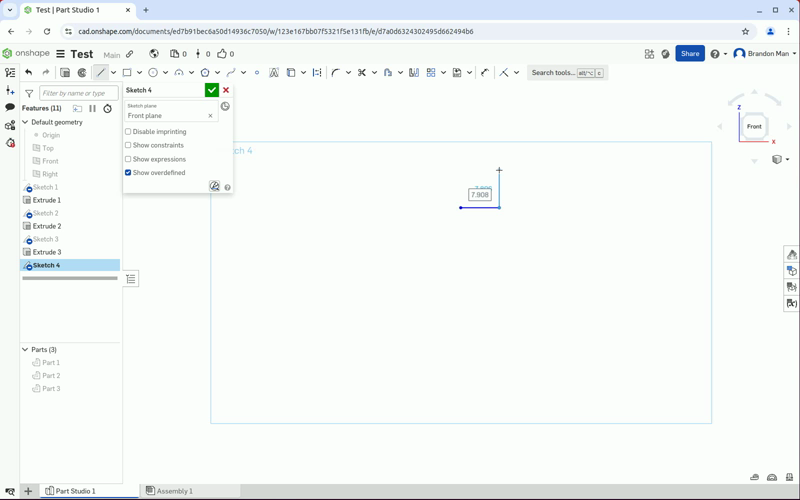
click(499, 169)
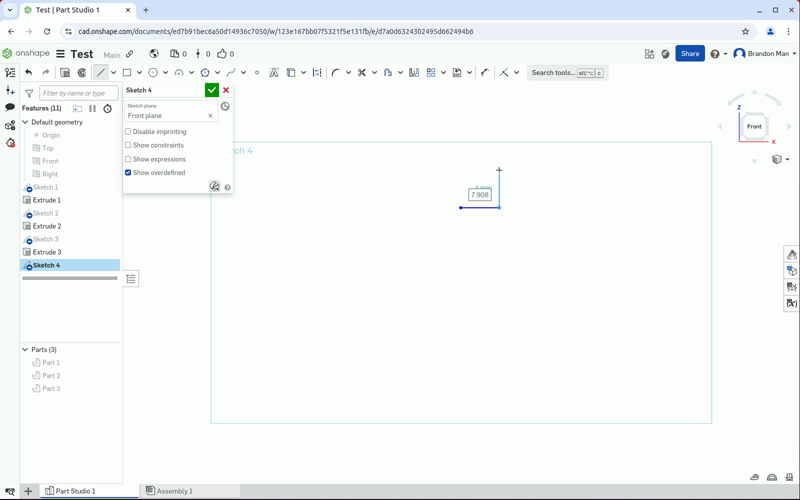
key_up(shift)
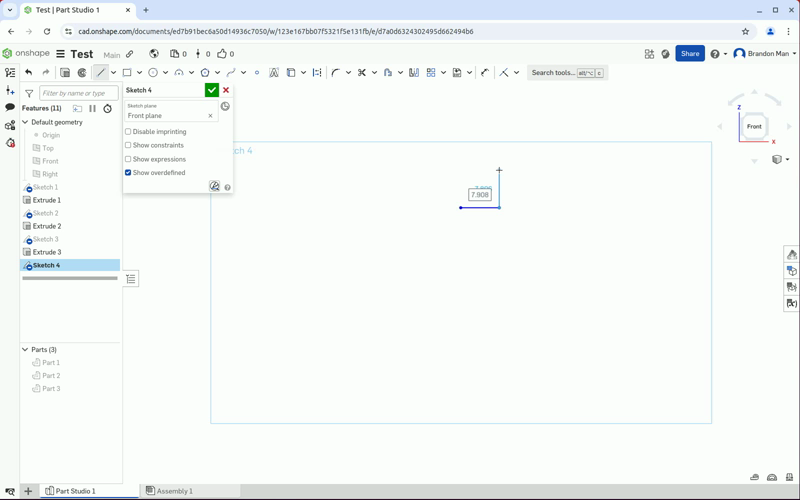
key_down(shift)
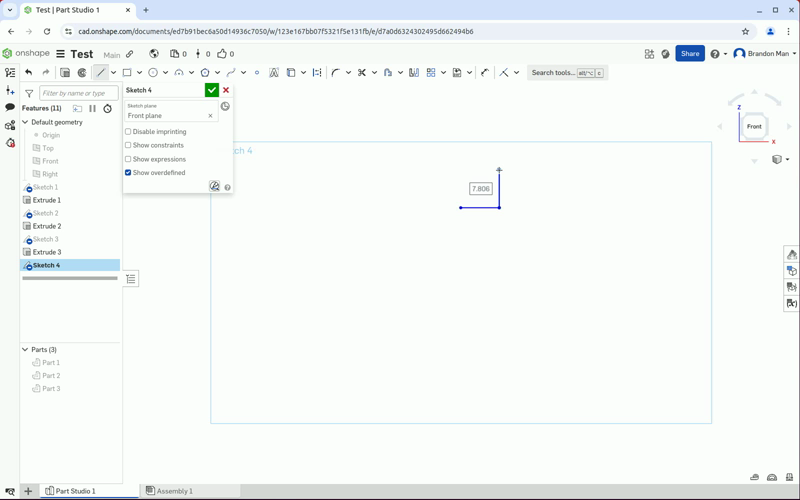
mouse_move(529, 169)
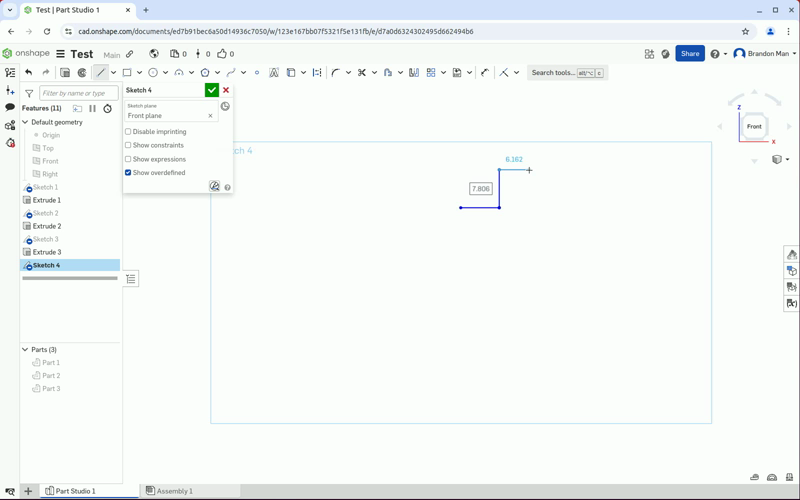
mouse_move(460, 169)
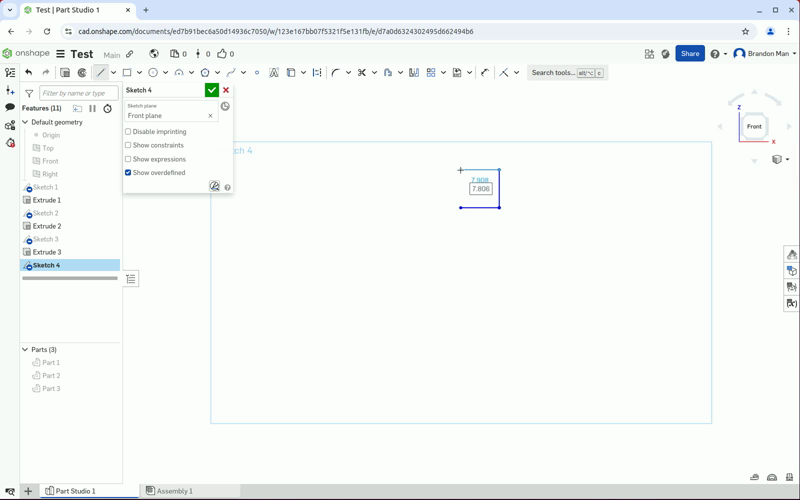
click(460, 169)
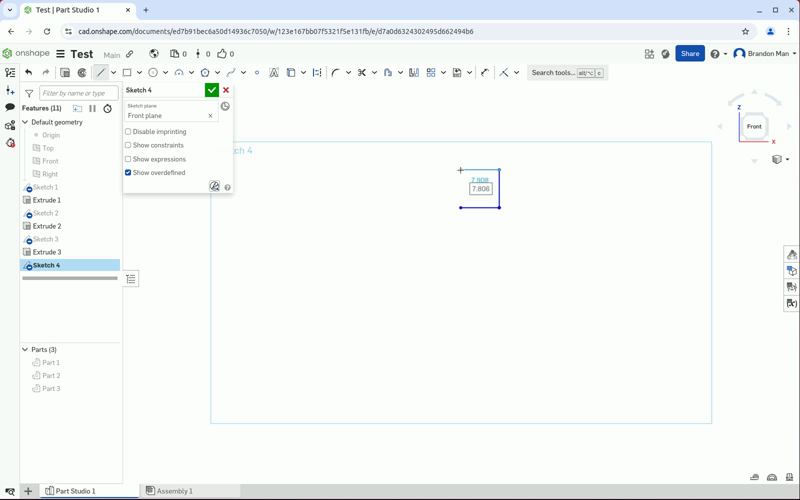
key_up(shift)
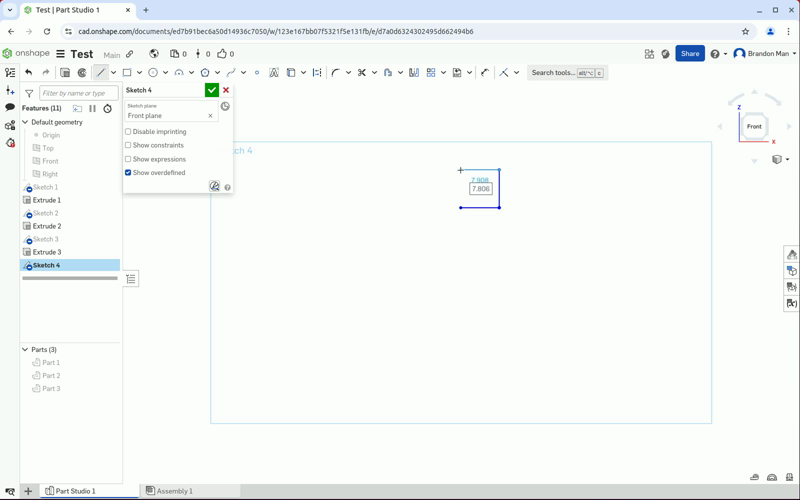
mouse_move(490, 169)
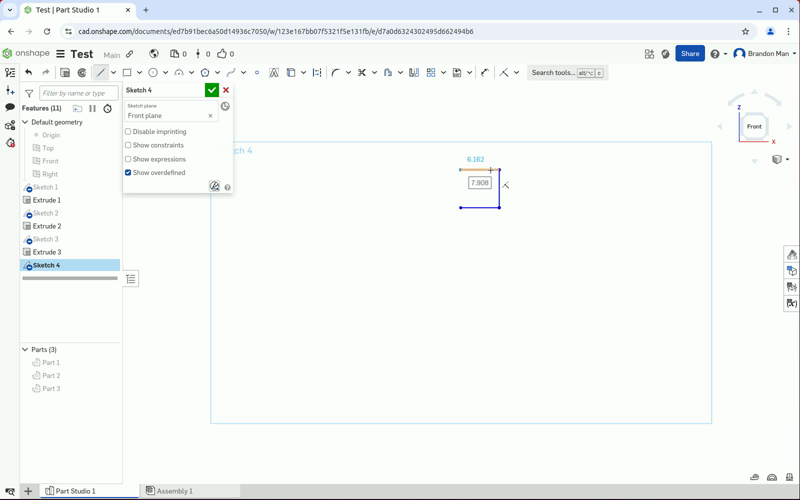
key_down(shift)
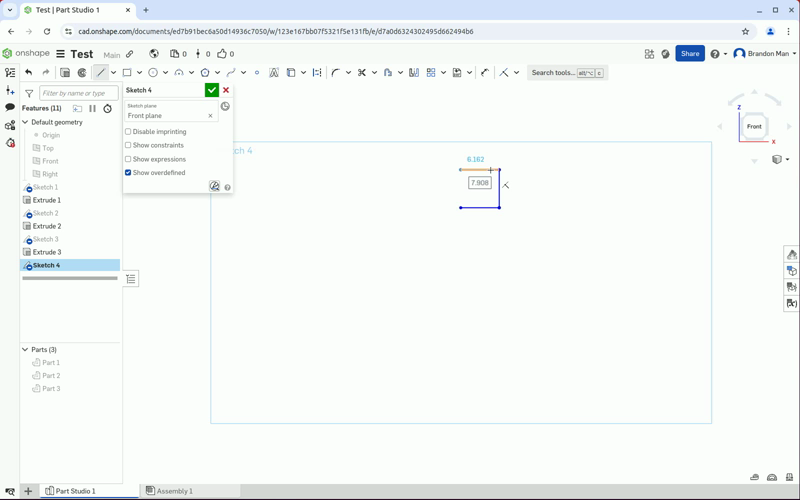
mouse_move(460, 207)
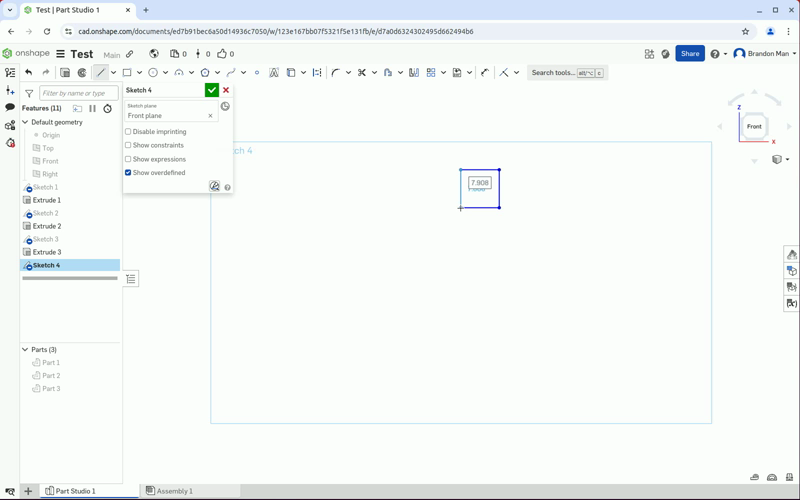
key_up(shift)
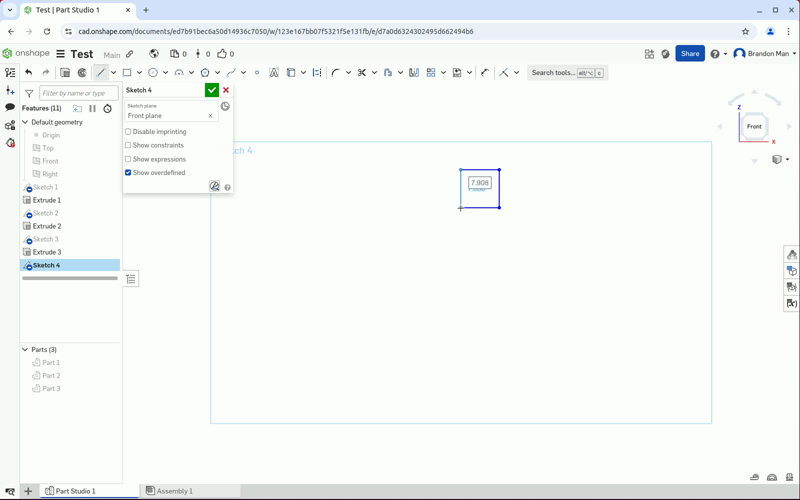
click(460, 207)
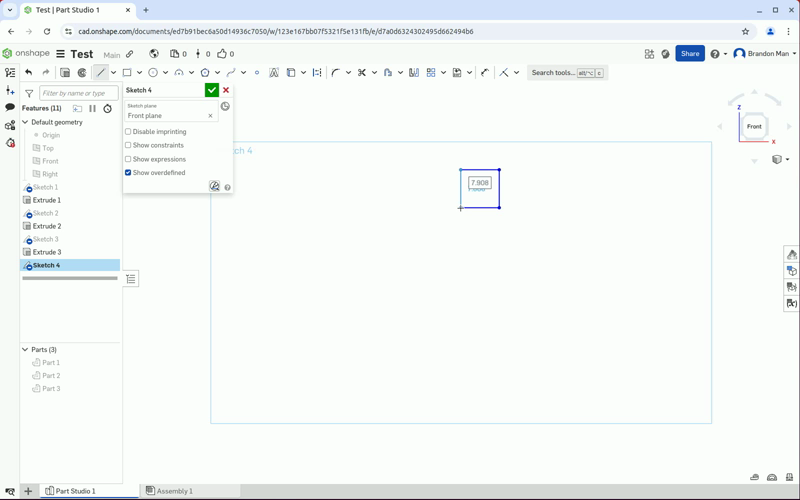
key(esc)
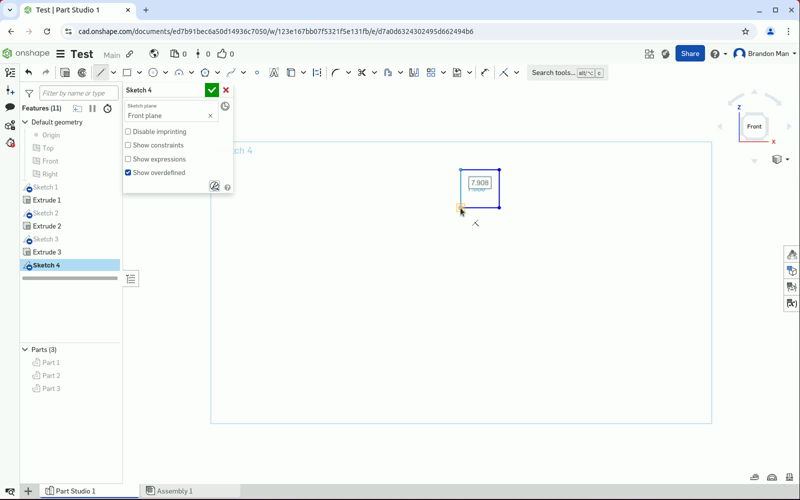
mouse_move(492, 202)
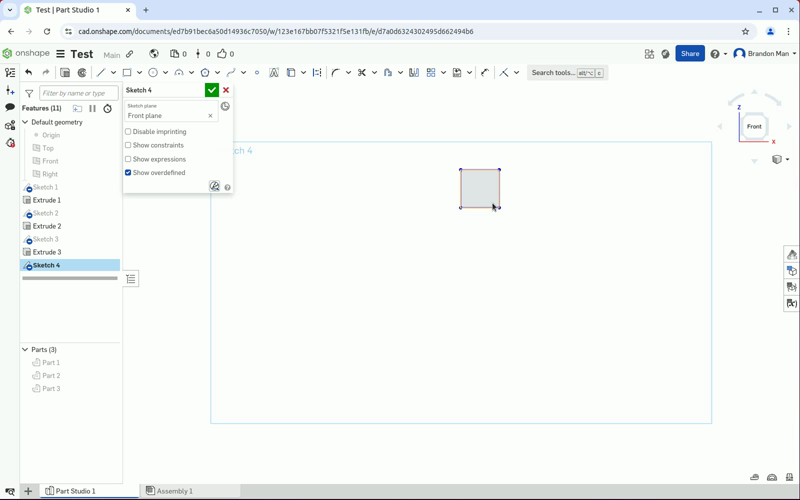
scroll(6)
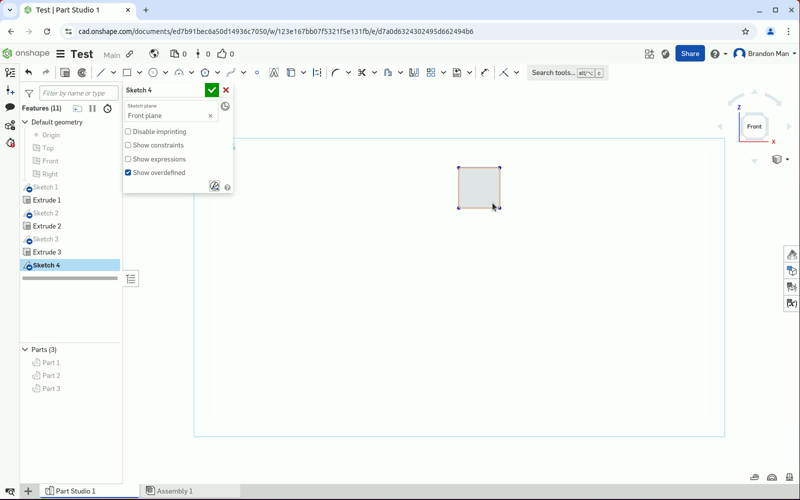
scroll(6)
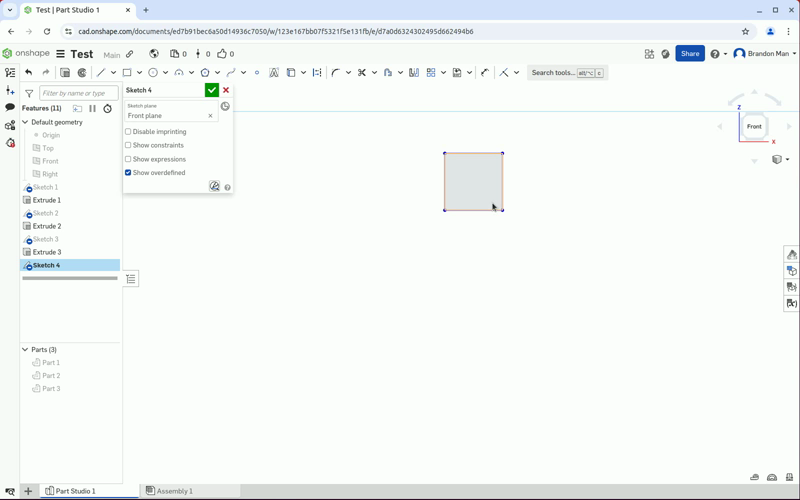
scroll(6)
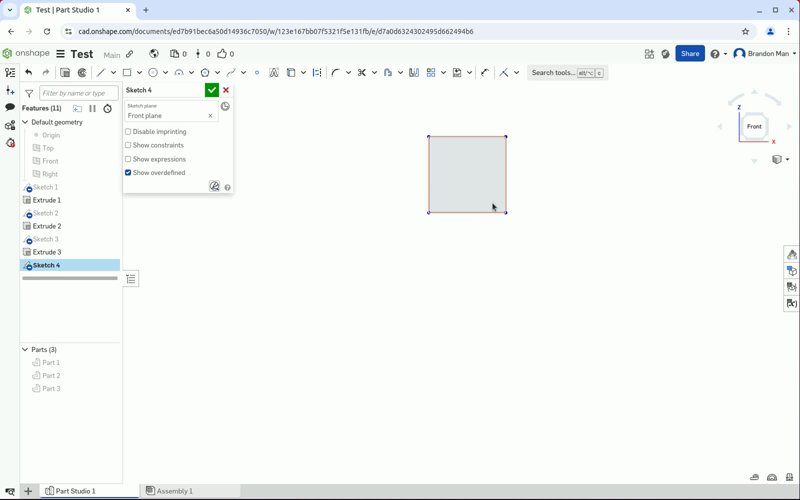
scroll(6)
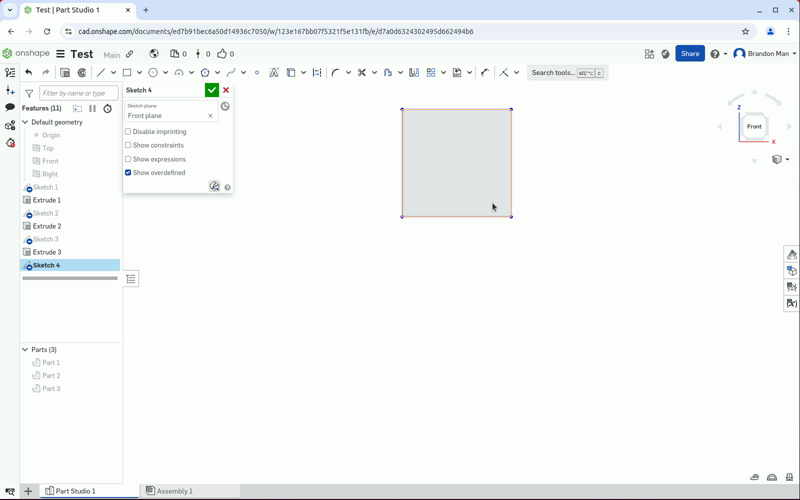
scroll(6)
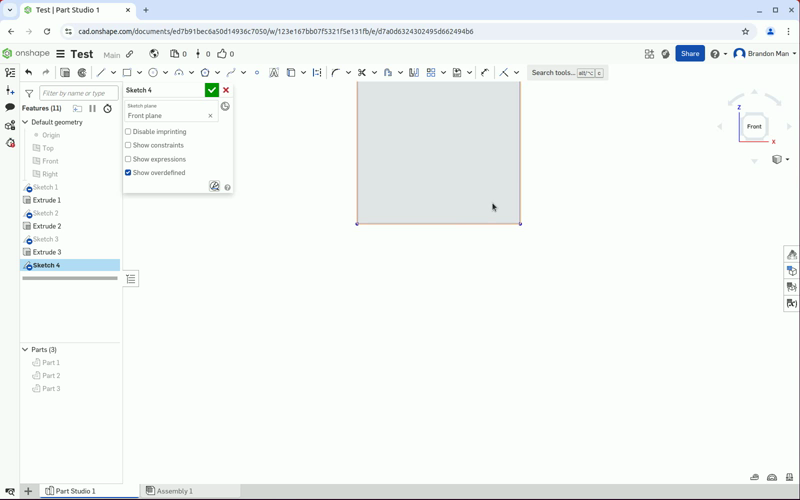
scroll(6)
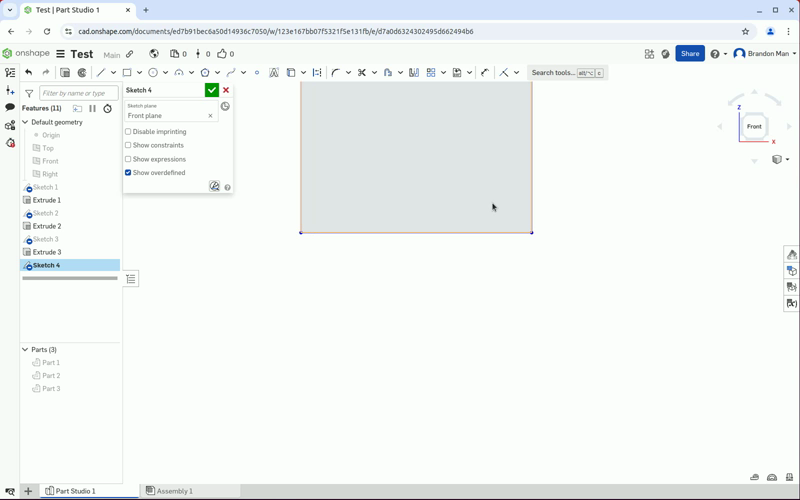
scroll(6)
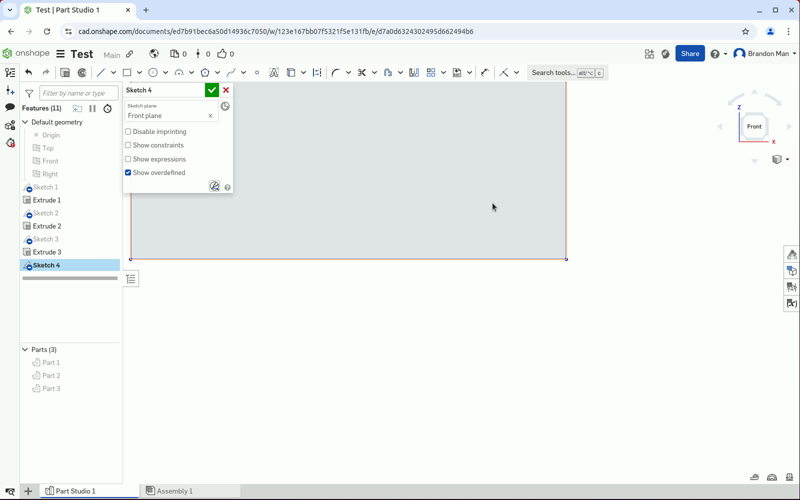
click(492, 202)
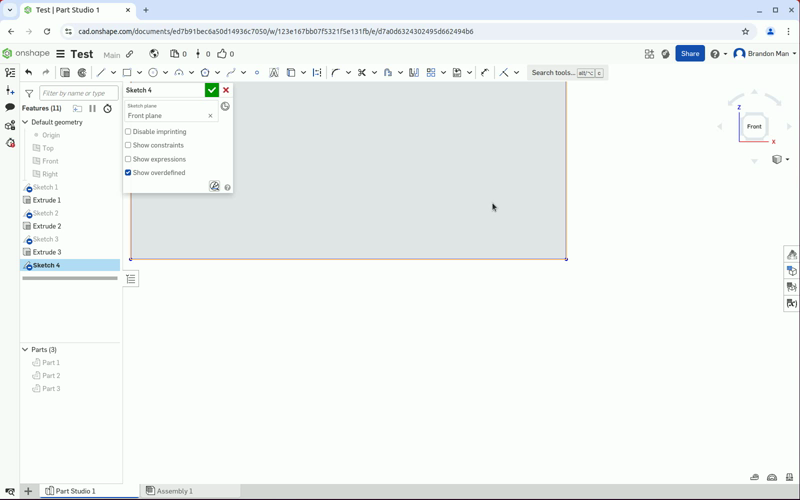
scroll(-6)
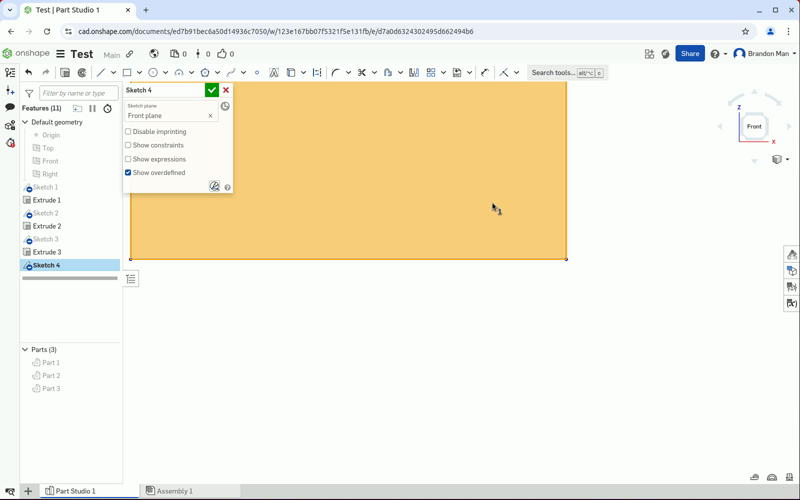
scroll(-6)
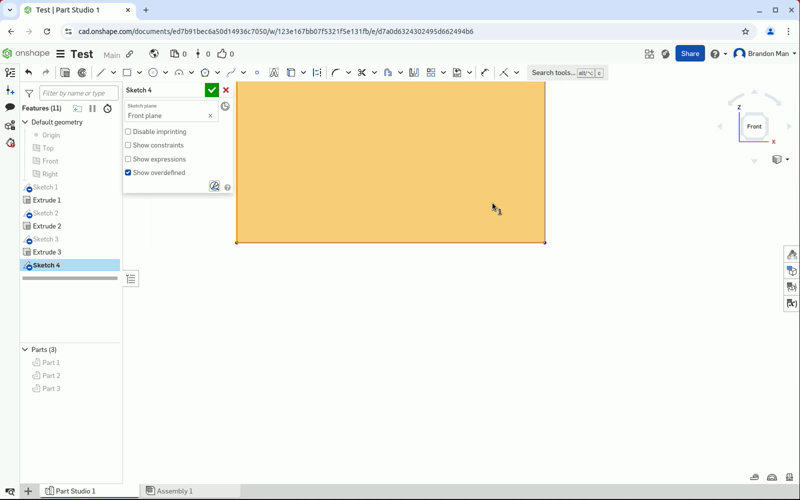
scroll(-6)
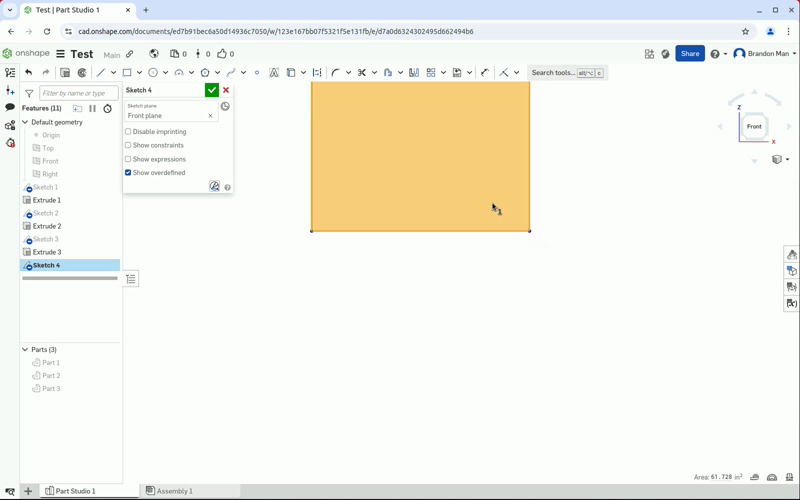
scroll(-6)
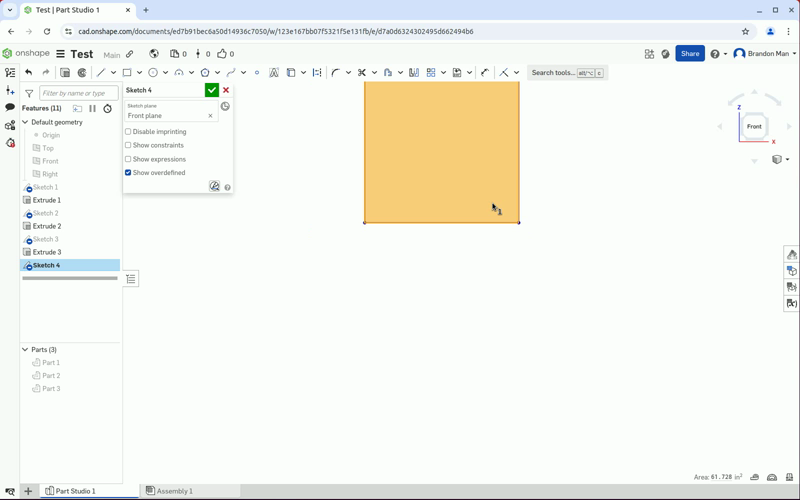
scroll(-6)
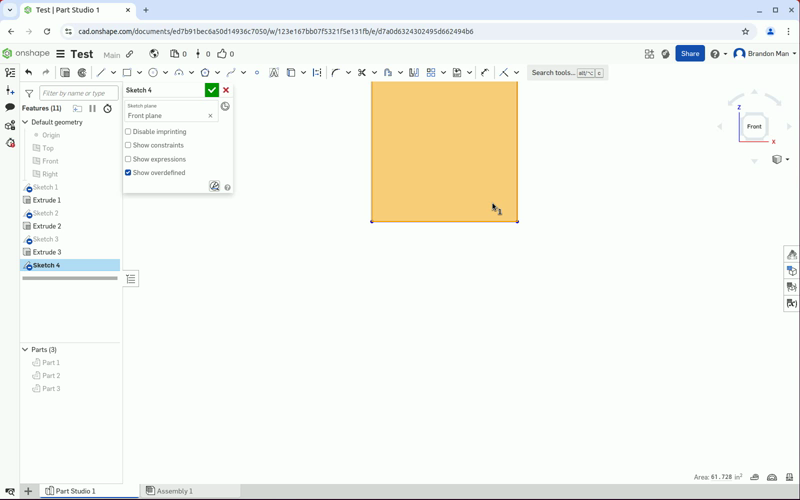
scroll(-6)
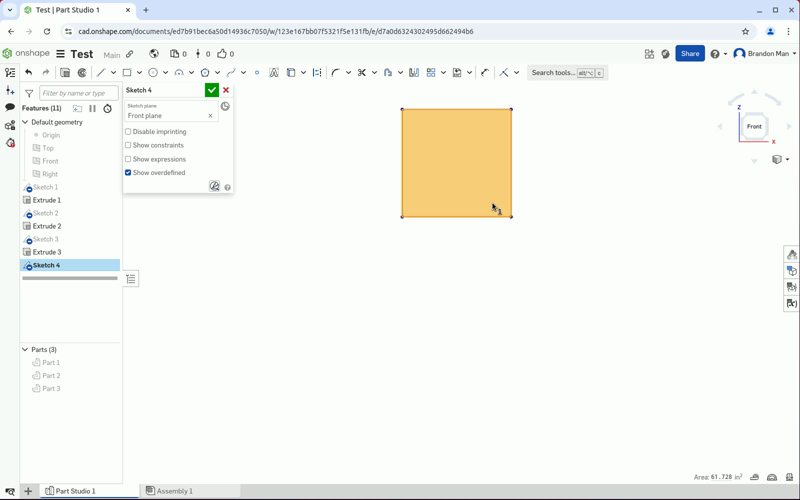
scroll(-6)
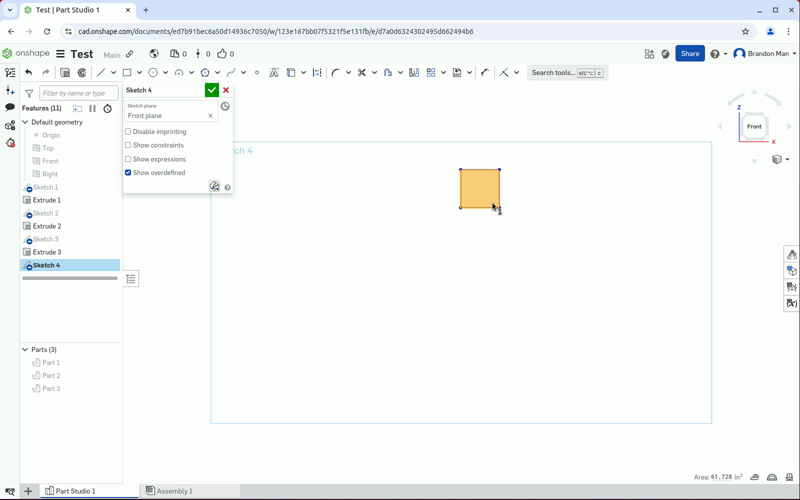
mouse_move(73, 352)
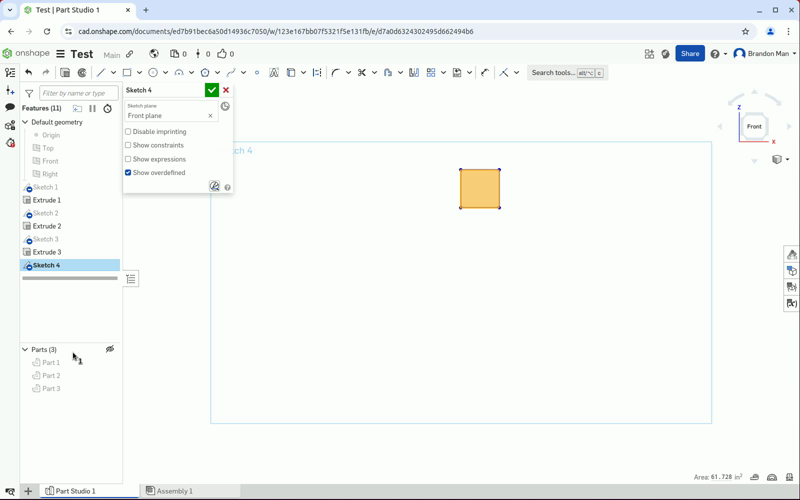
key(shift+y)
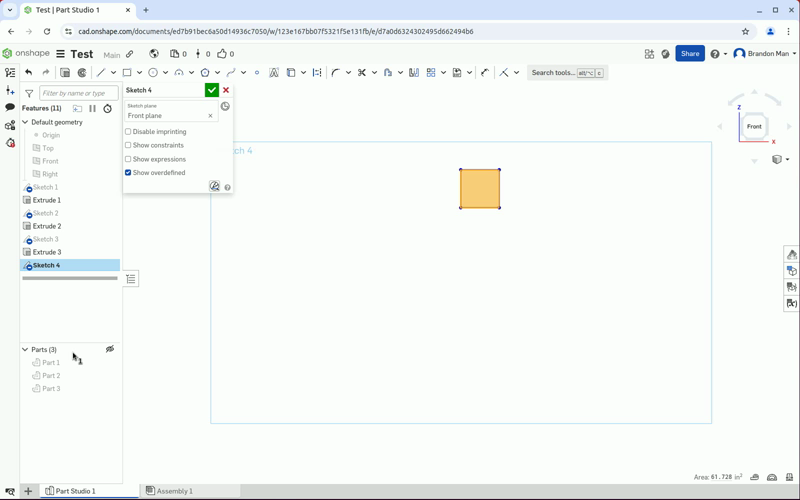
key(shift+e)
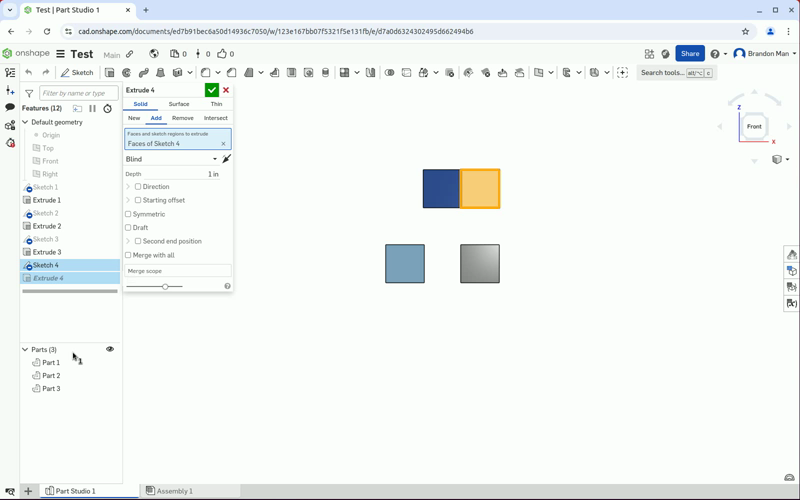
mouse_move(143, 106)
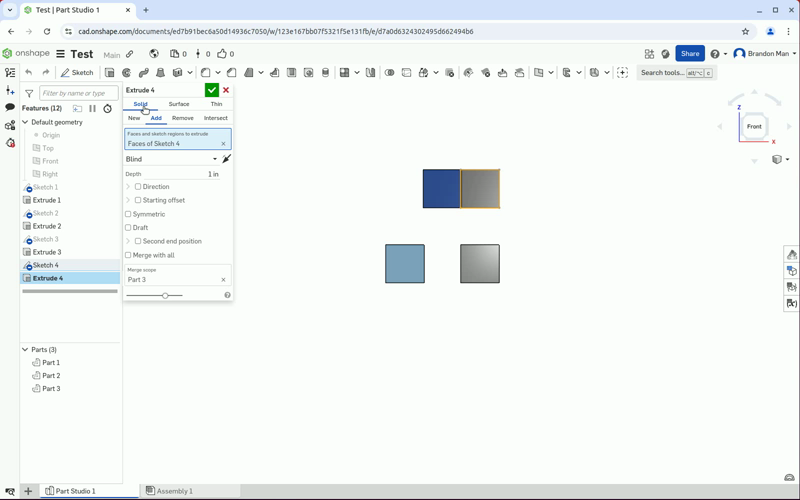
click(143, 106)
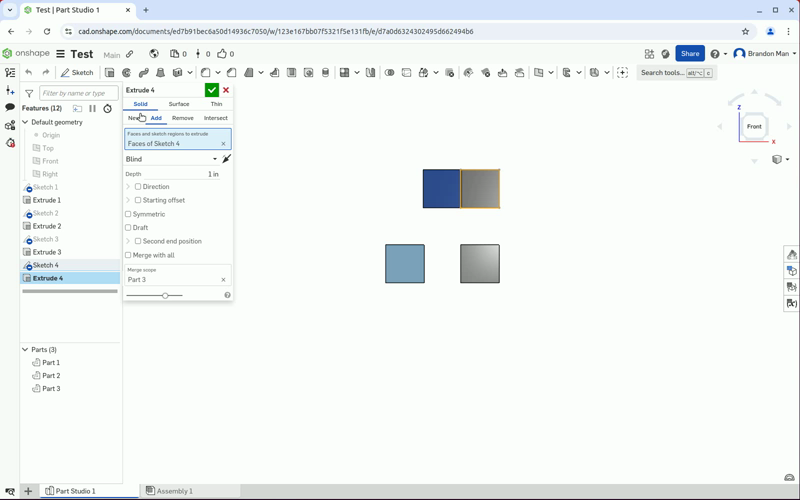
mouse_move(137, 120)
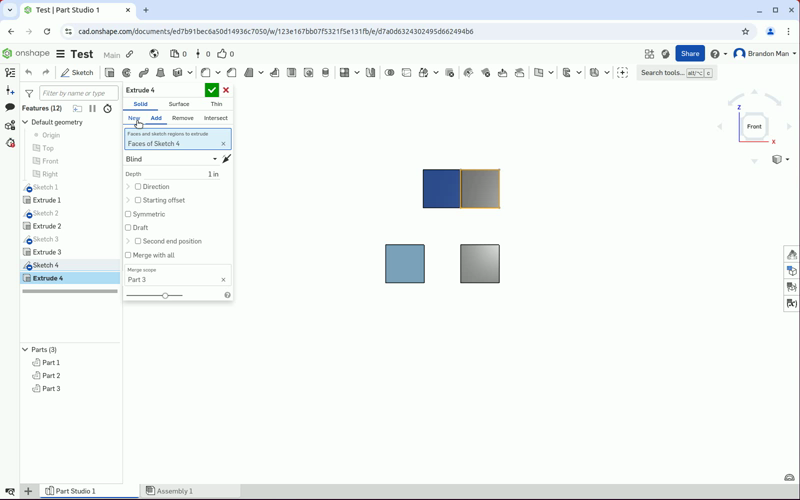
click(137, 120)
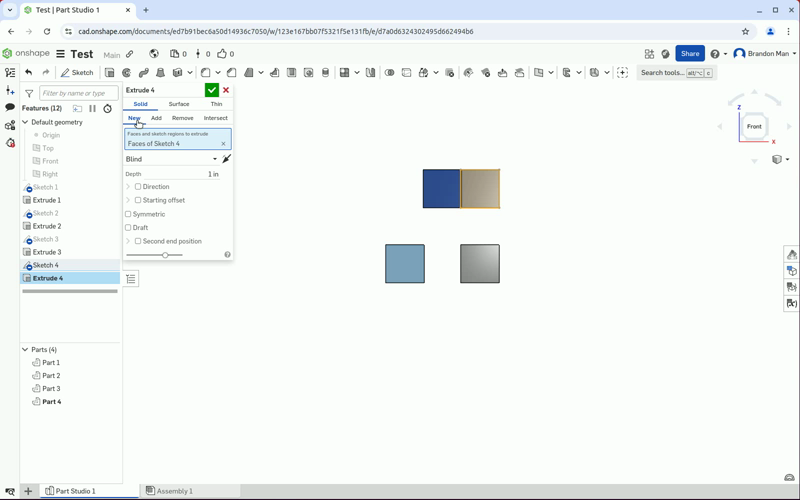
key(tab, 4)
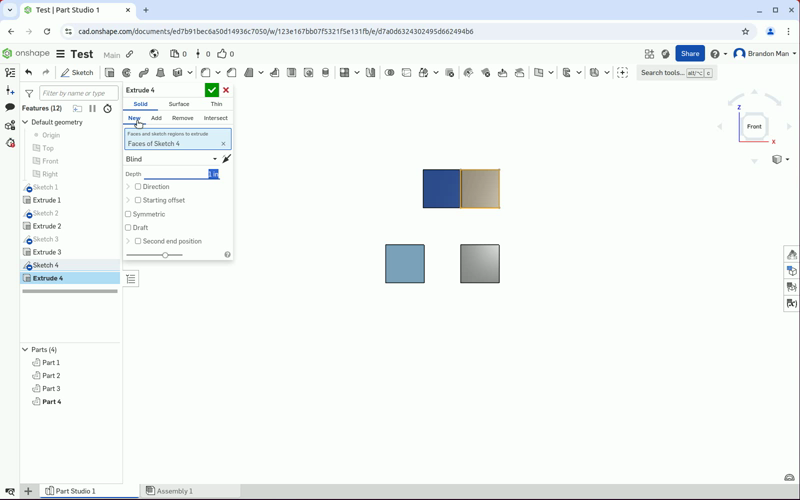
text(7.703)
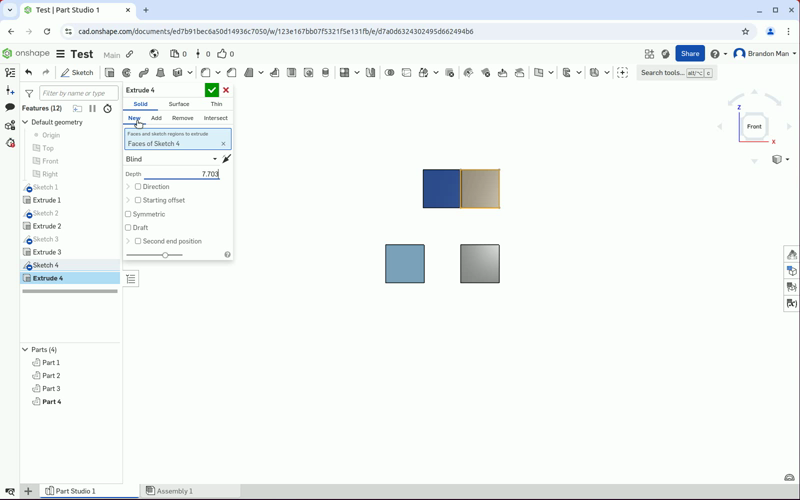
key(enter)
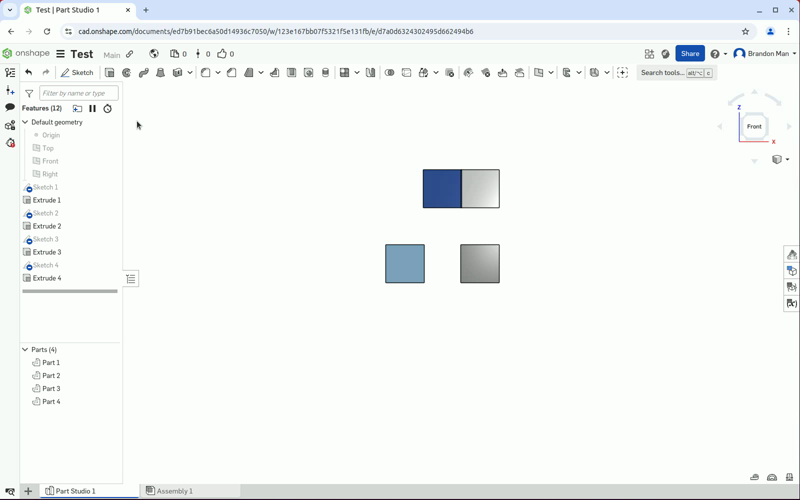
key(shift+h)
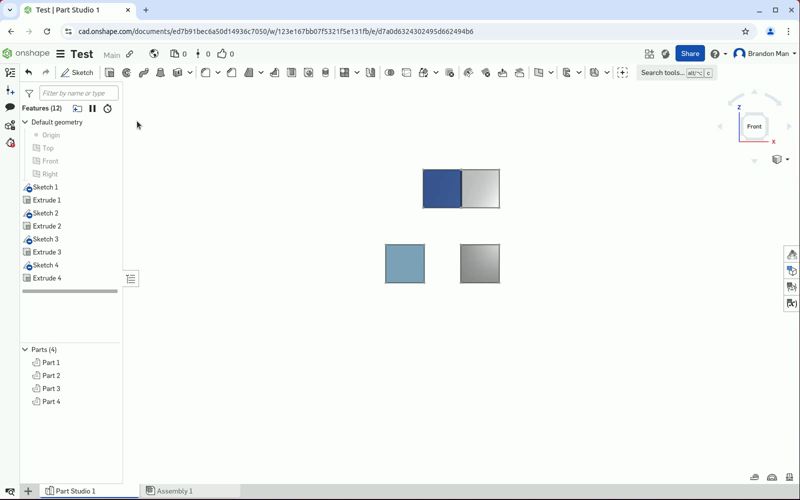
key(shift+h)
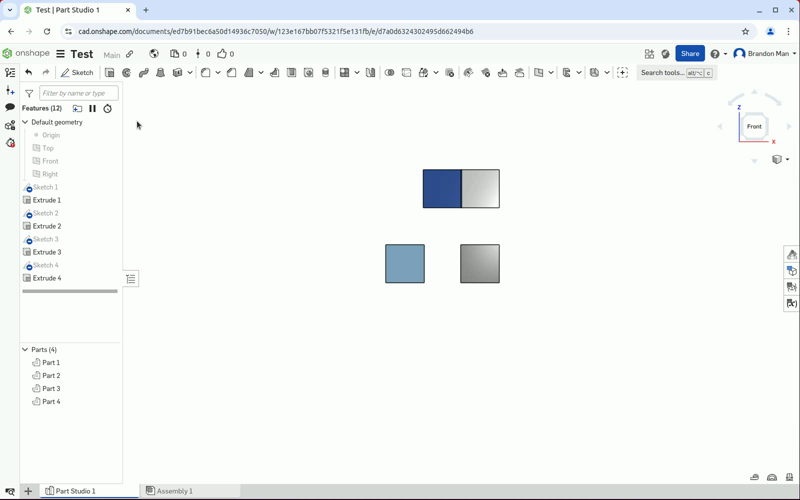
mouse_move(73, 189)
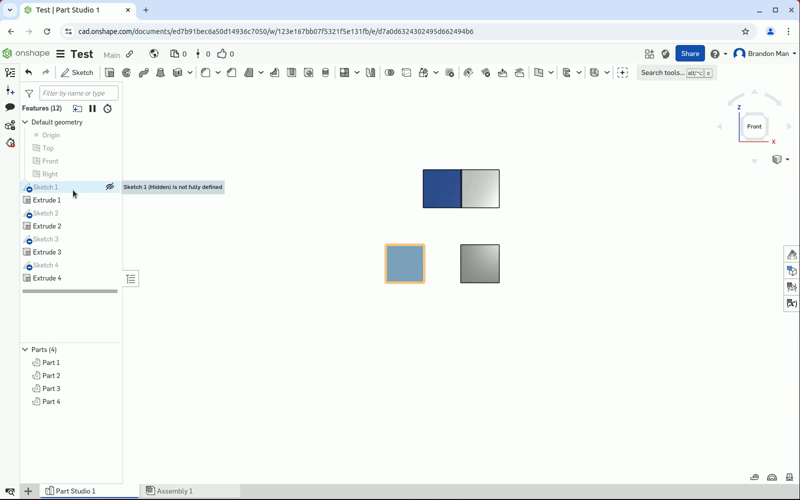
click(73, 189)
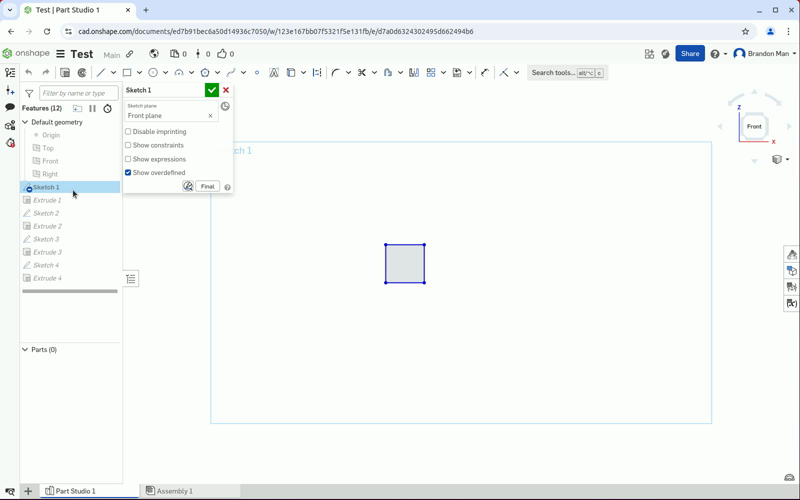
mouse_move(229, 92)
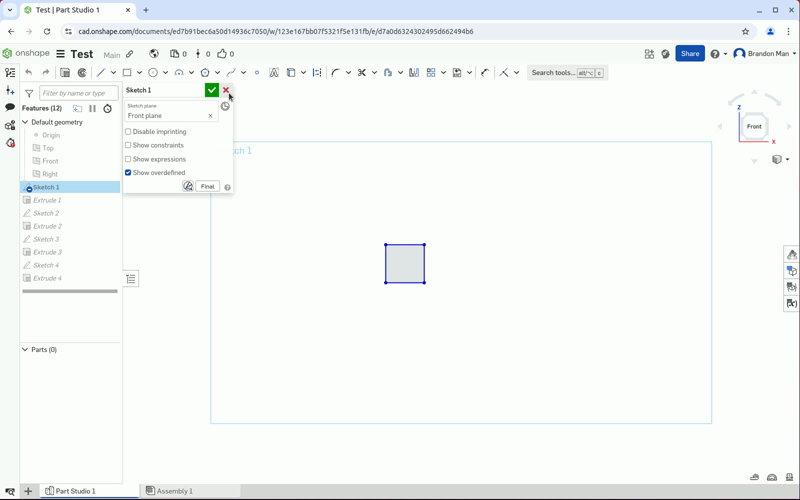
click(229, 92)
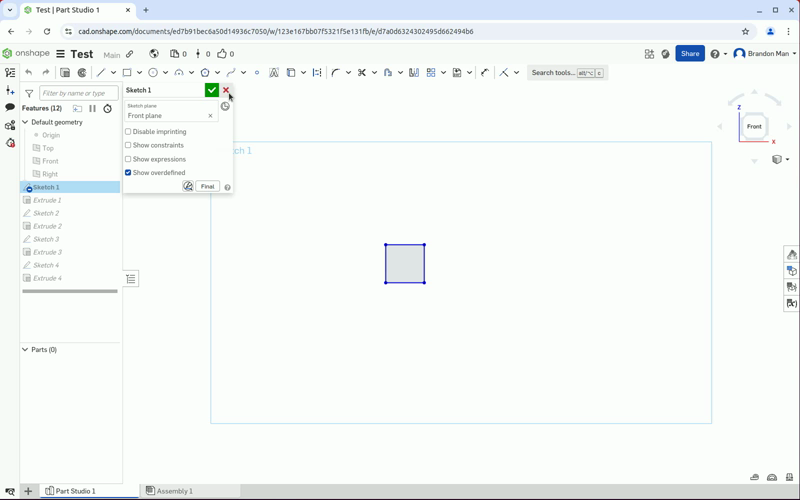
key(shift+s)
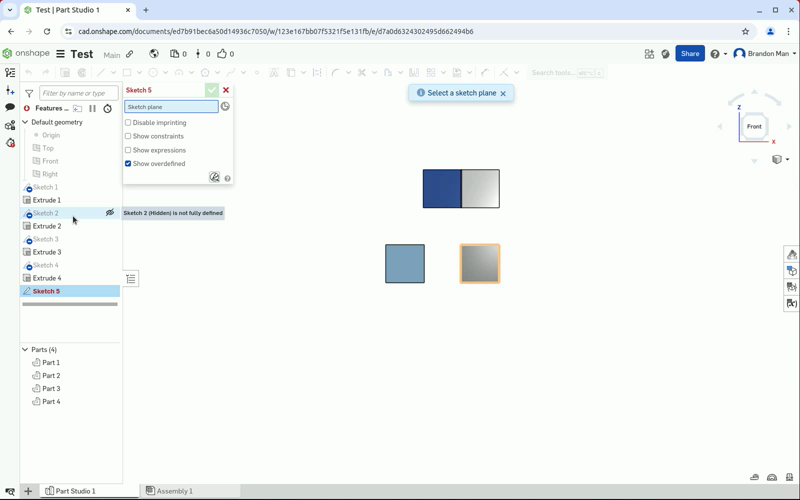
scroll(3)
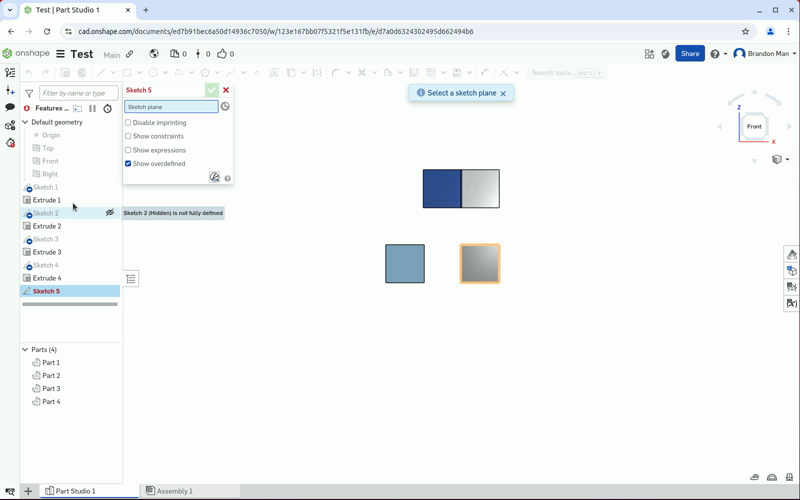
mouse_move(73, 163)
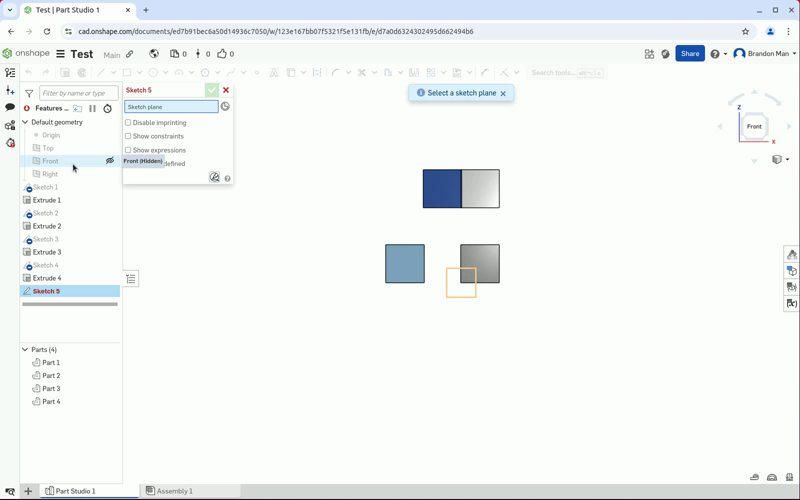
click(73, 163)
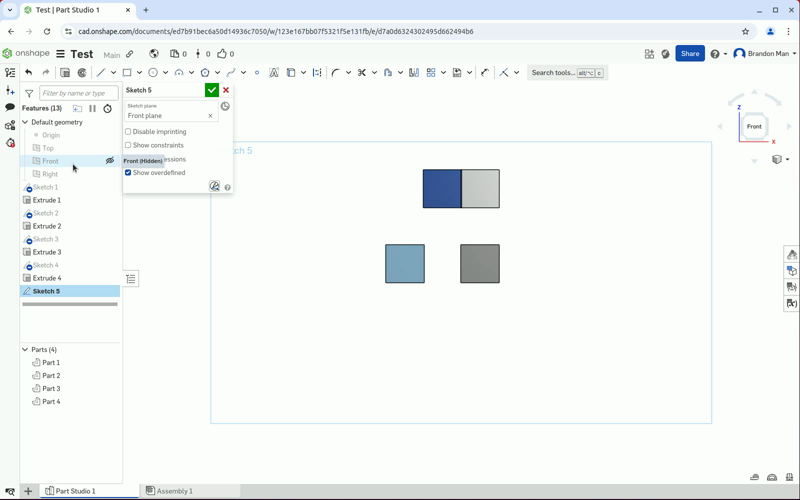
mouse_move(73, 352)
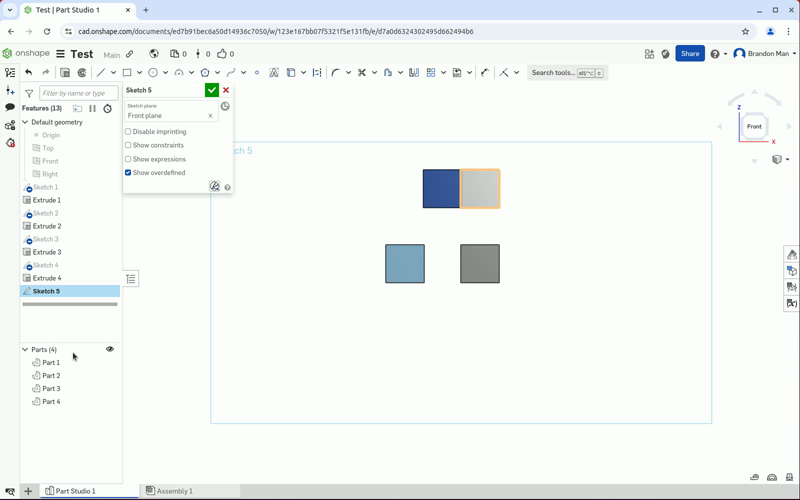
key(y)
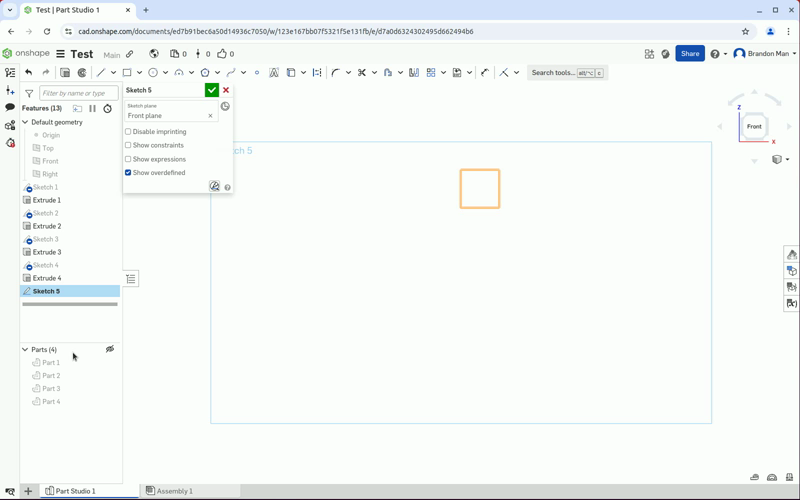
key(l)
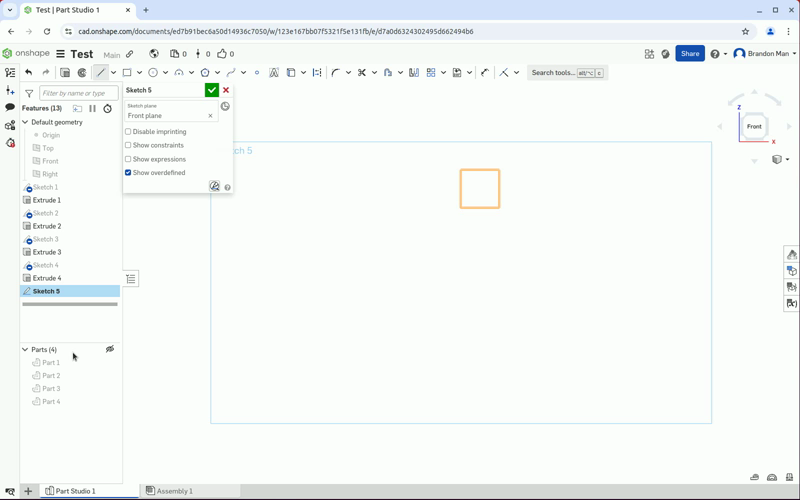
key_down(shift)
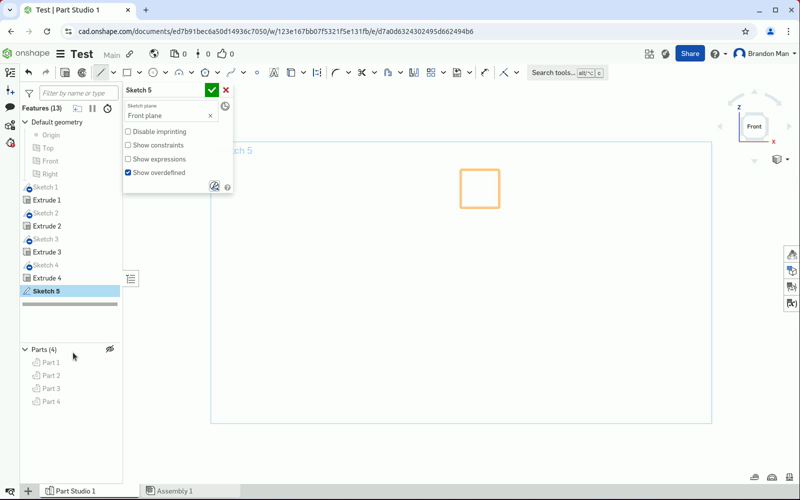
mouse_move(385, 245)
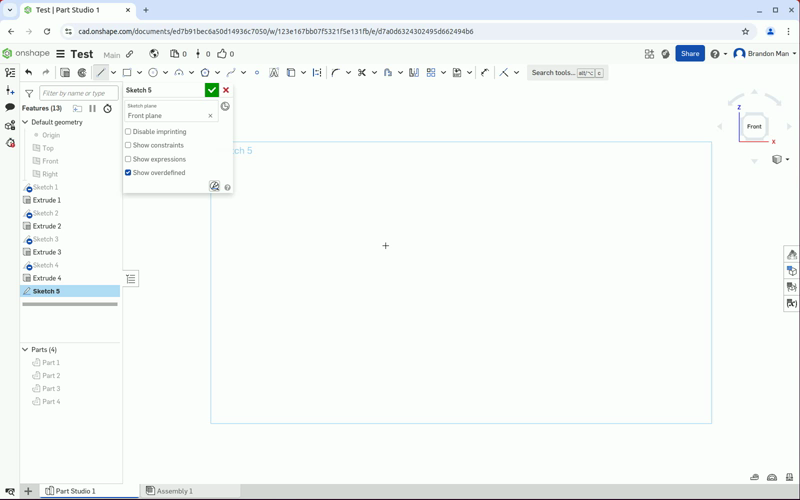
click(385, 245)
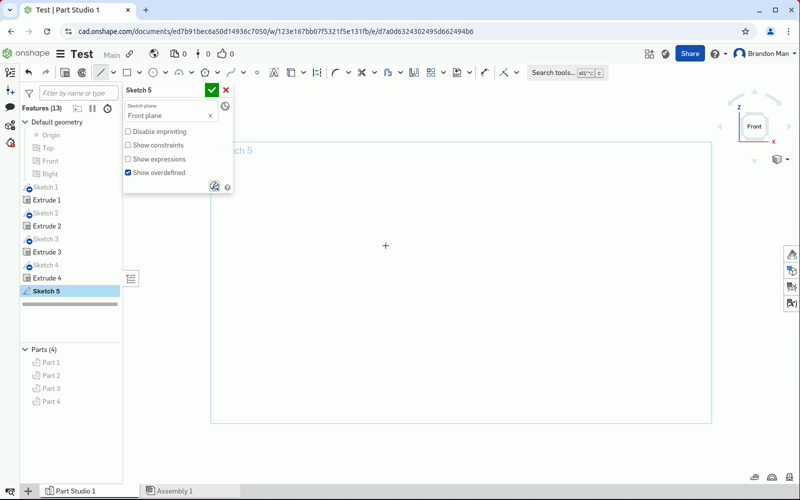
key_up(shift)
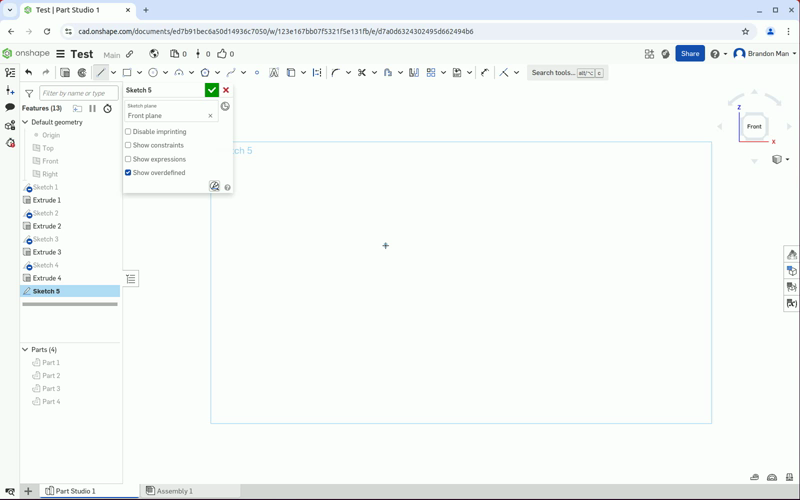
key_down(shift)
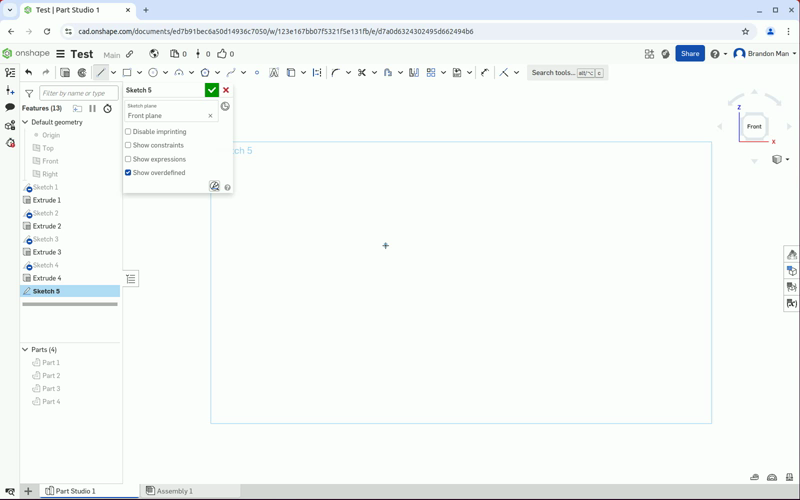
mouse_move(415, 245)
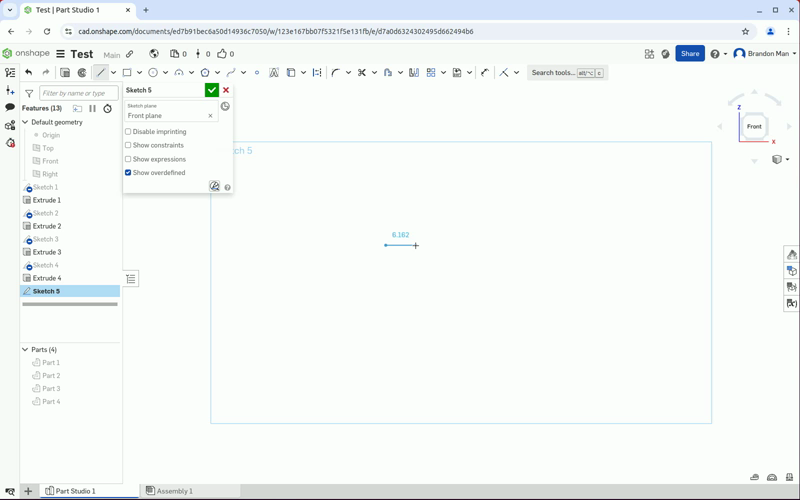
mouse_move(424, 245)
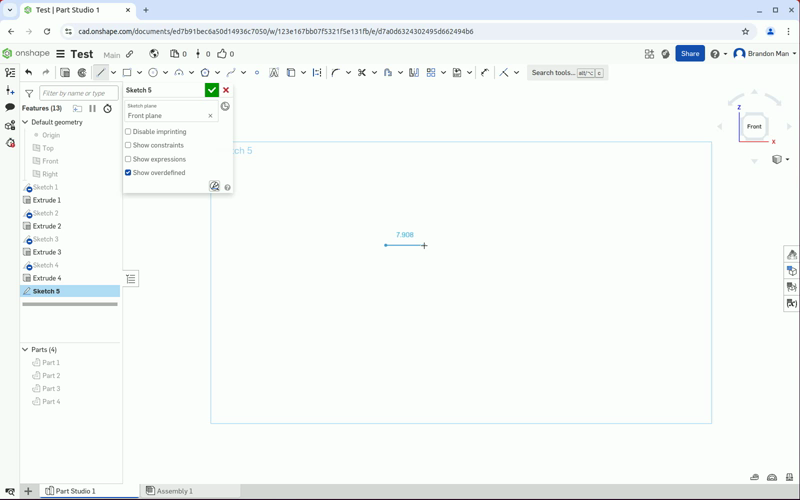
click(424, 245)
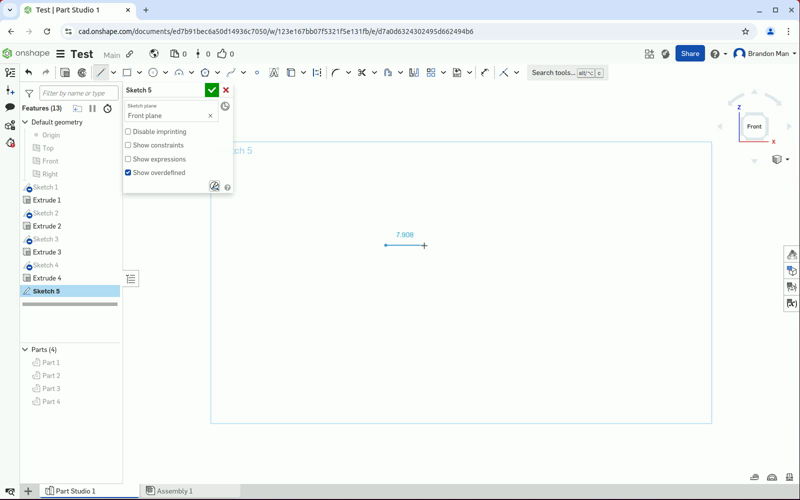
key_up(shift)
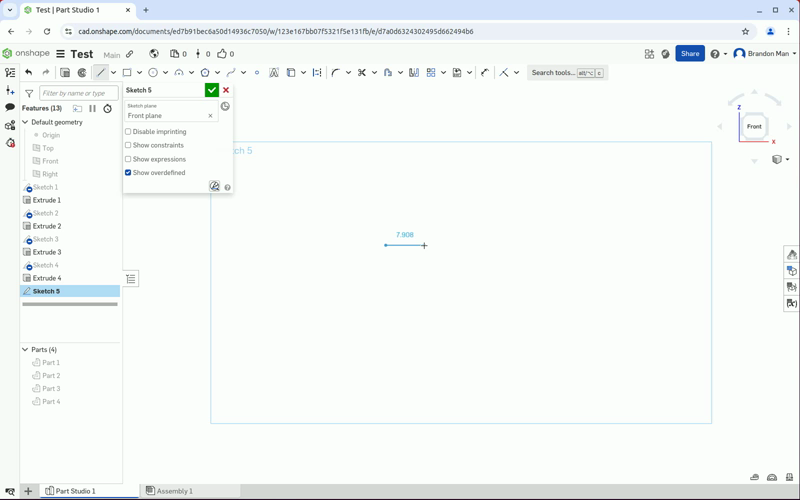
key_down(shift)
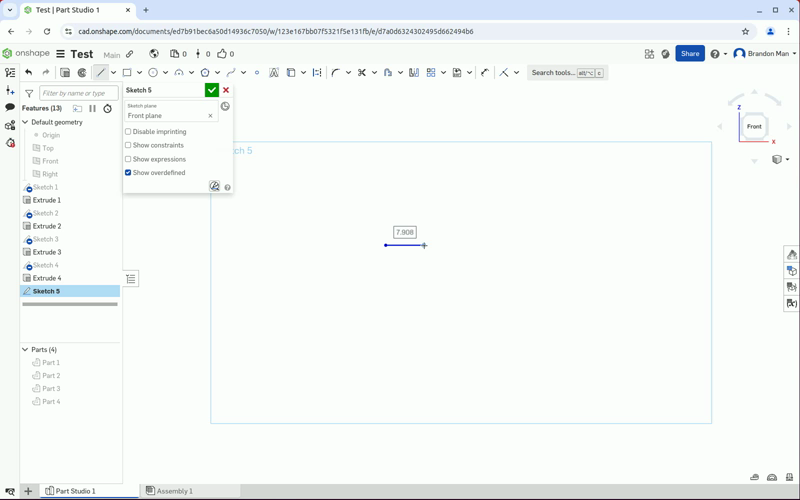
mouse_move(454, 245)
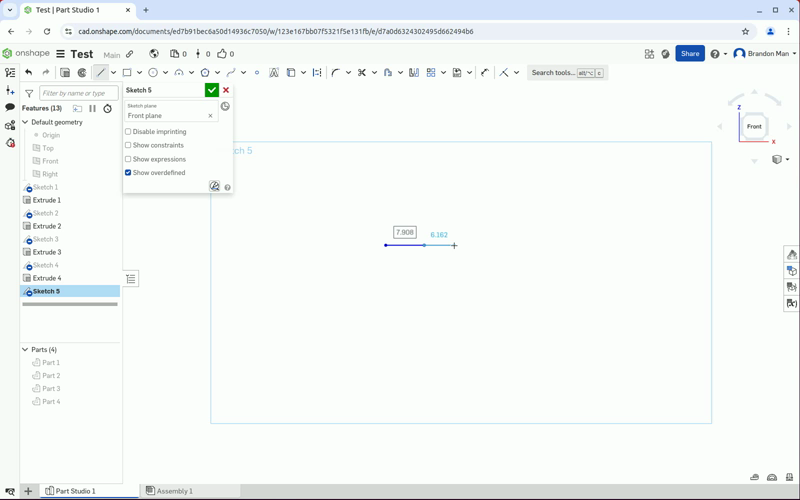
mouse_move(424, 207)
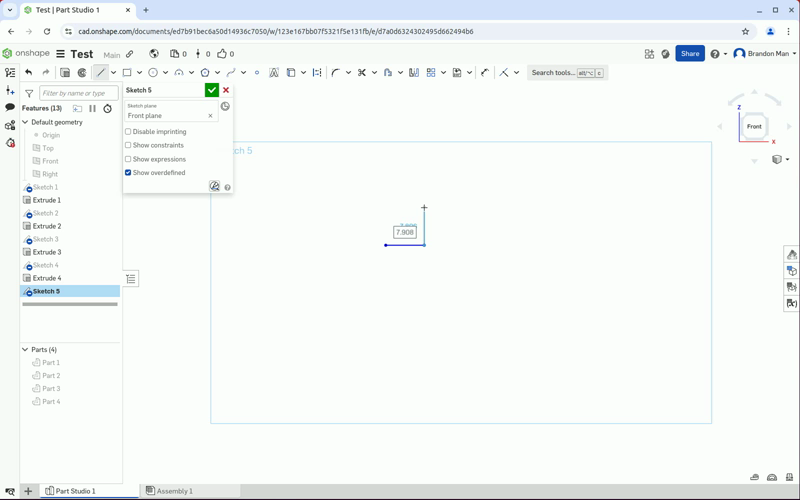
click(424, 207)
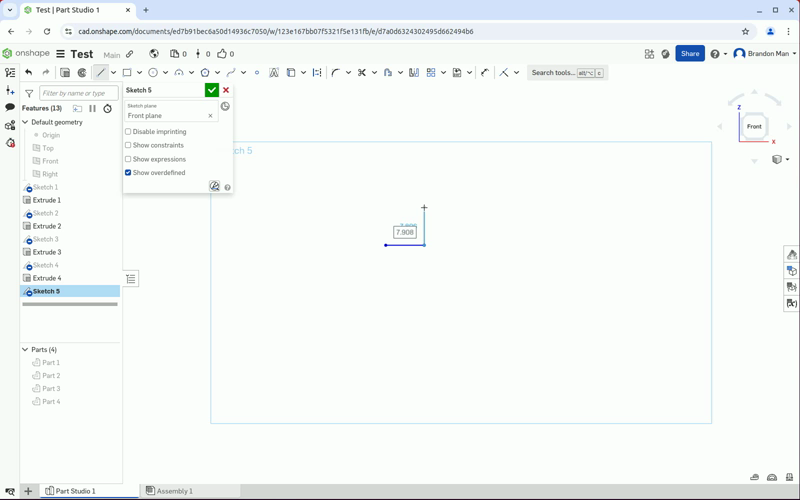
key_up(shift)
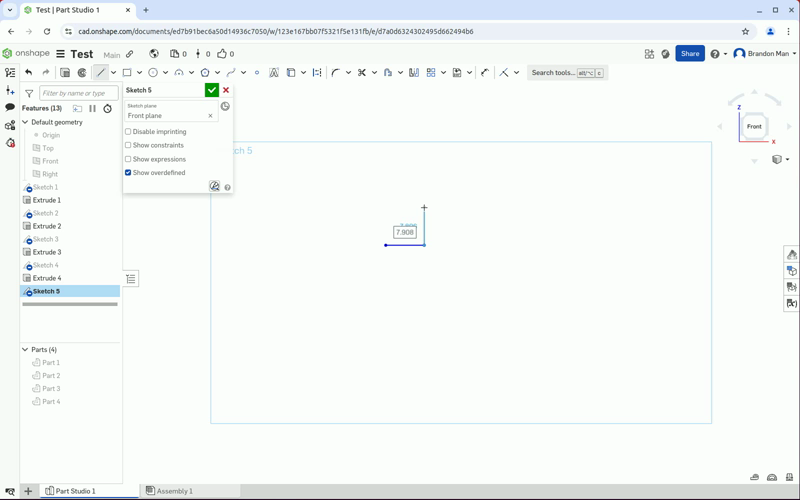
key_down(shift)
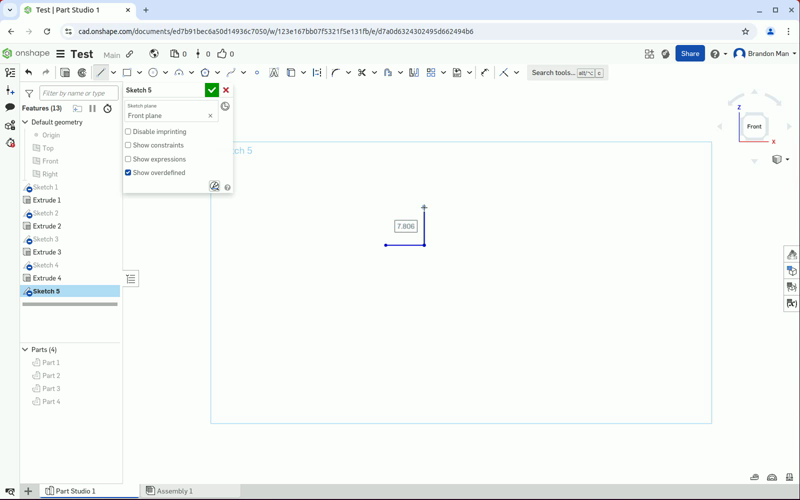
mouse_move(454, 207)
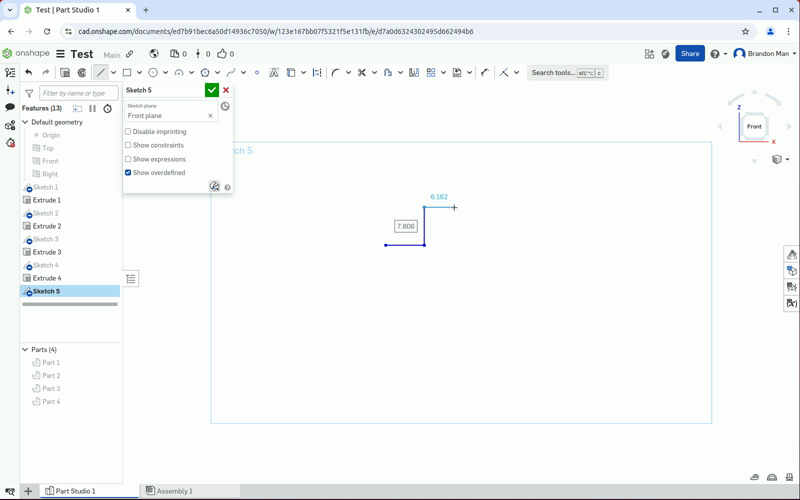
mouse_move(385, 207)
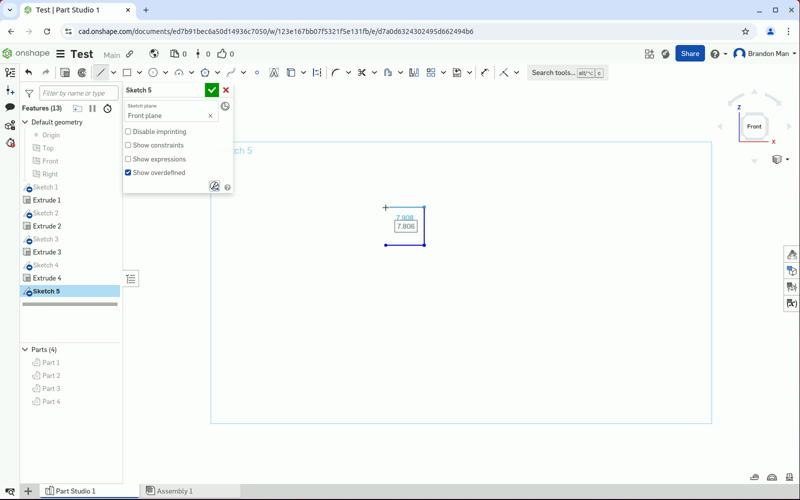
click(385, 207)
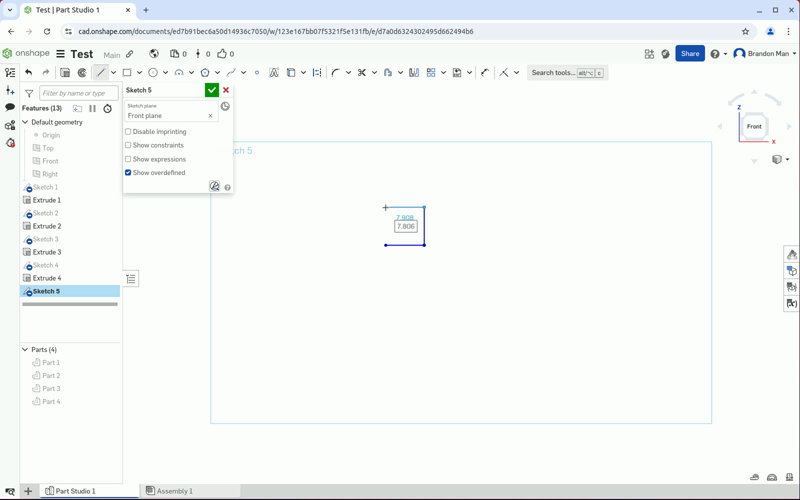
key_up(shift)
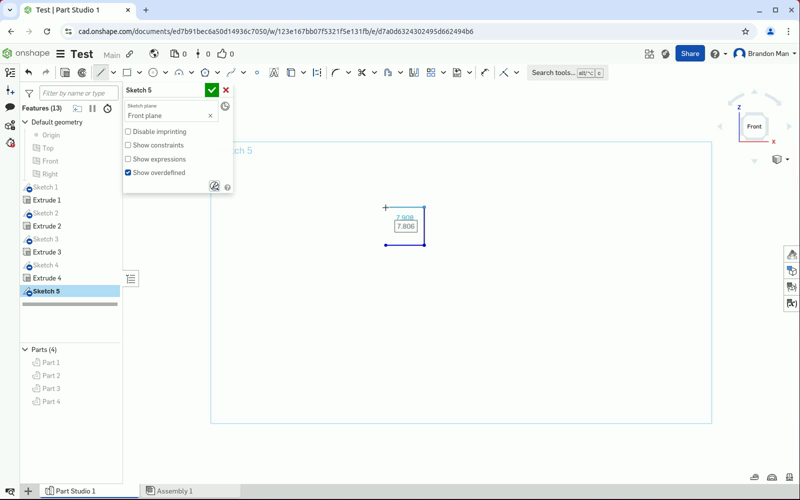
mouse_move(415, 207)
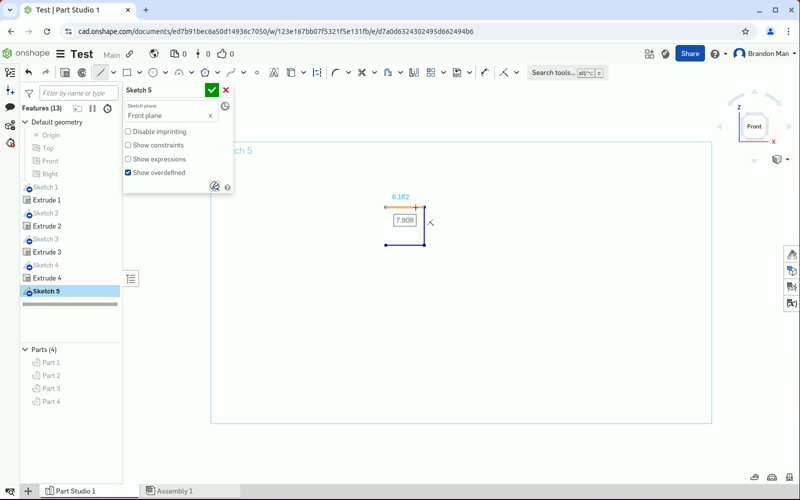
key_down(shift)
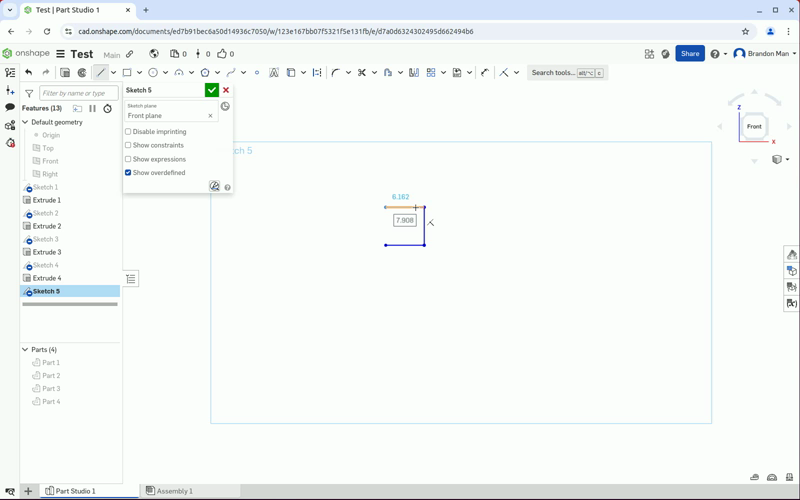
mouse_move(385, 245)
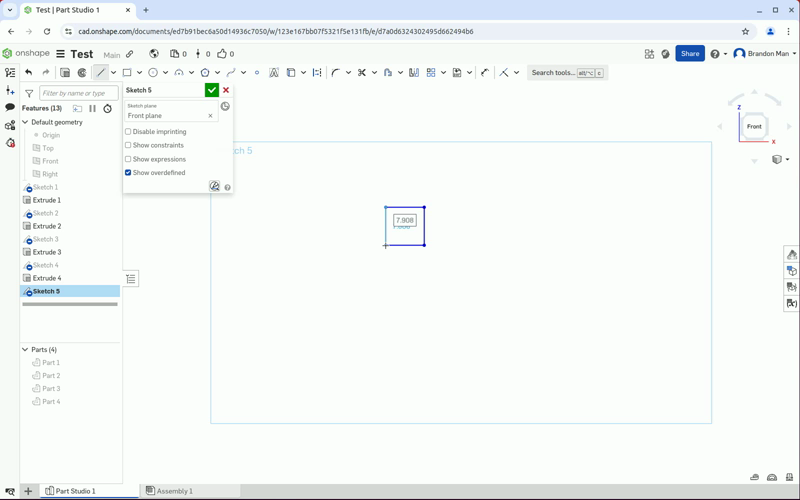
key_up(shift)
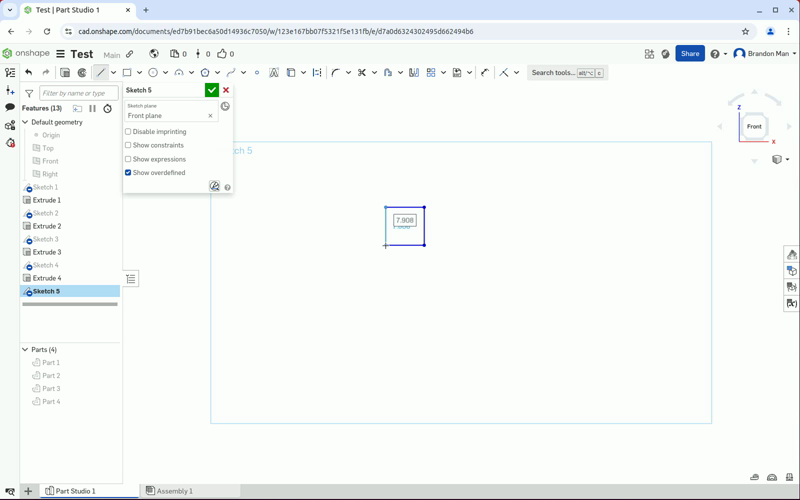
click(385, 245)
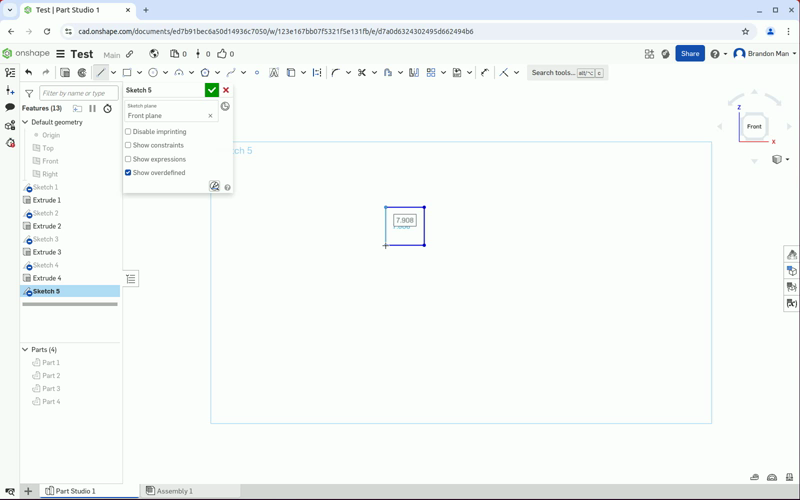
key(esc)
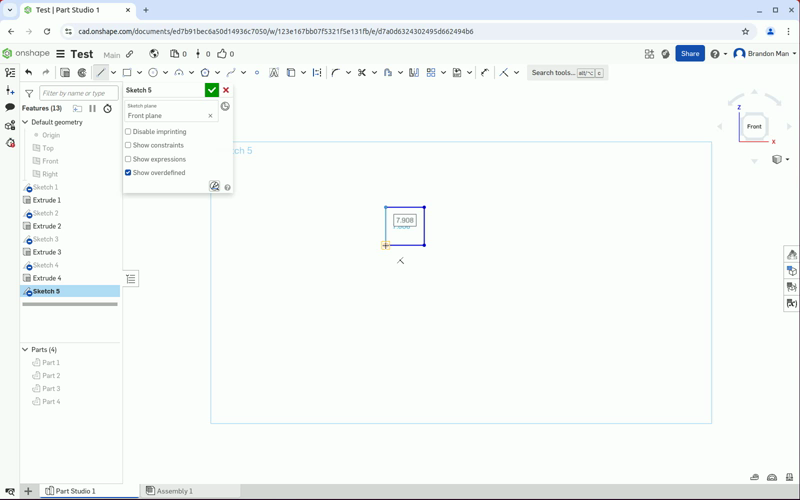
mouse_move(389, 222)
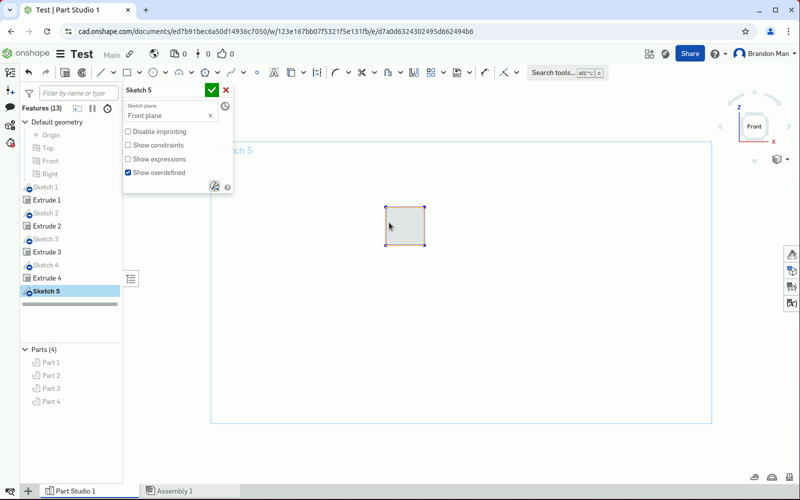
scroll(6)
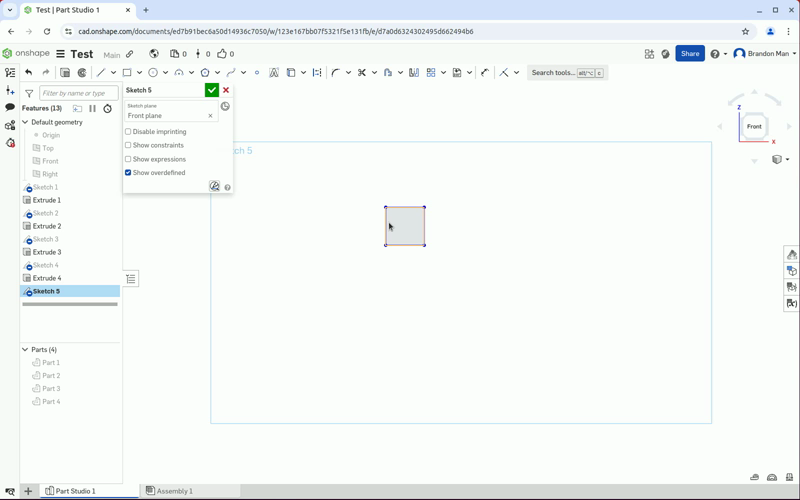
scroll(6)
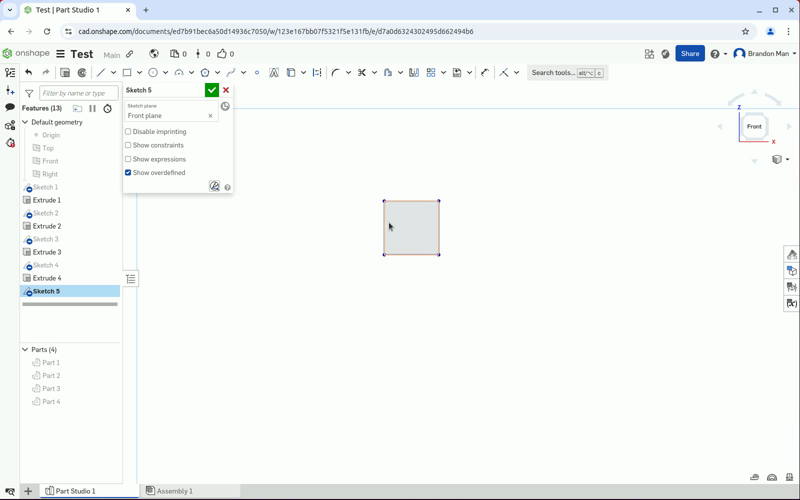
scroll(6)
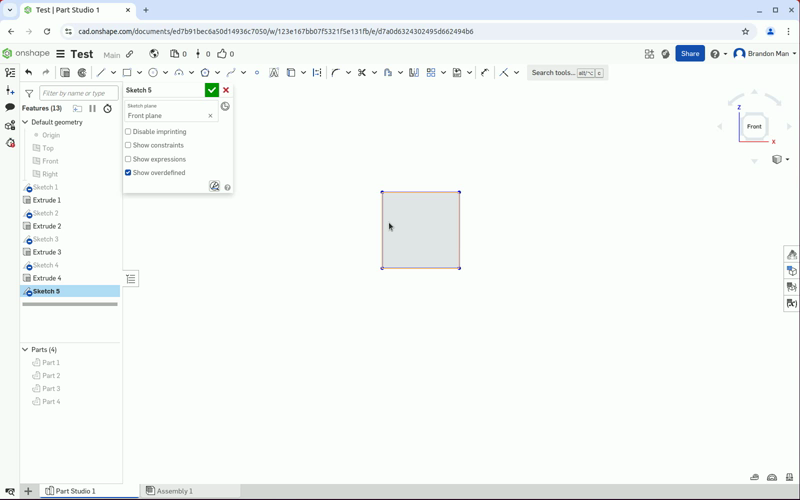
scroll(6)
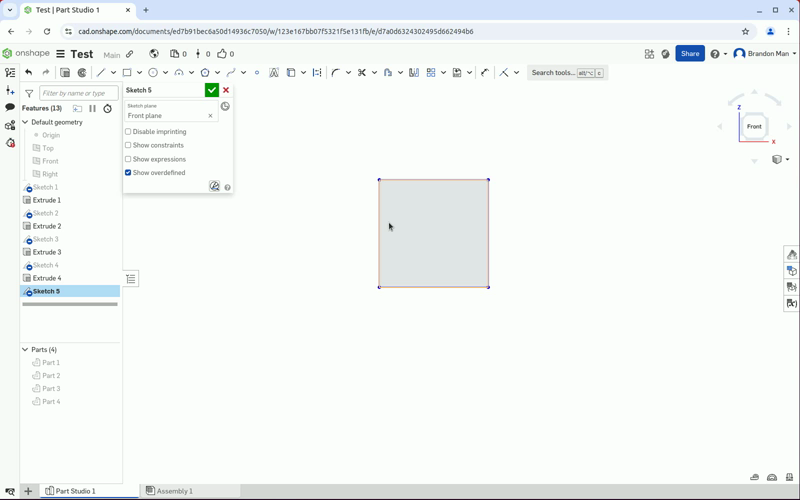
scroll(6)
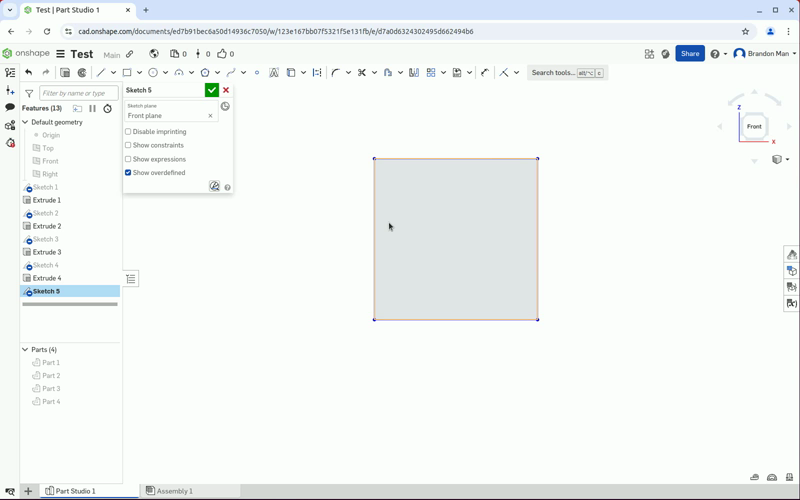
scroll(6)
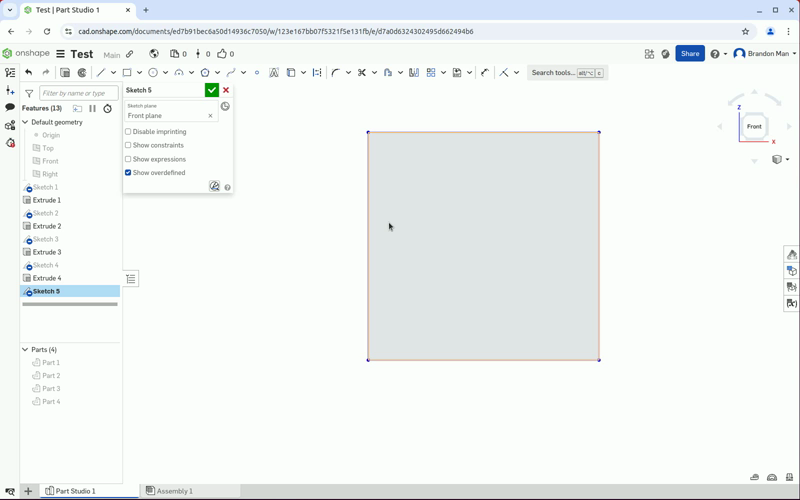
scroll(6)
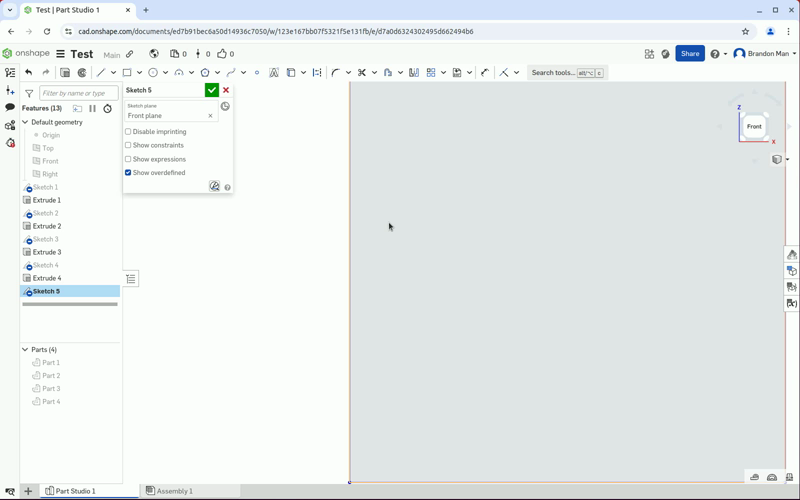
click(389, 222)
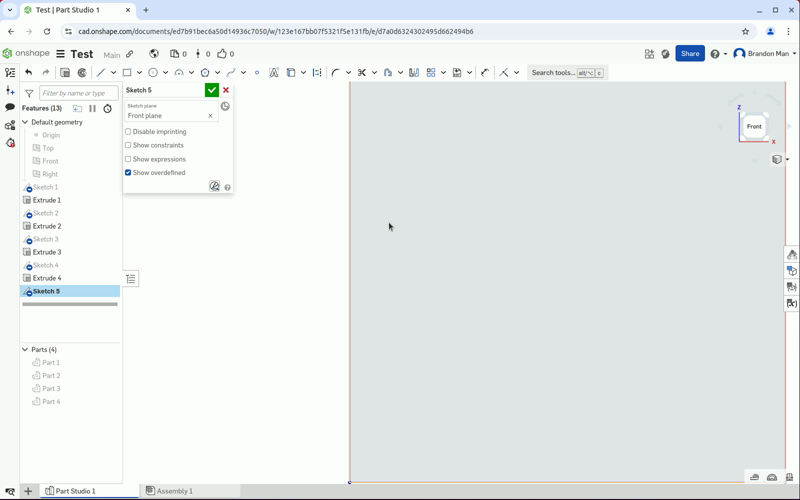
scroll(-6)
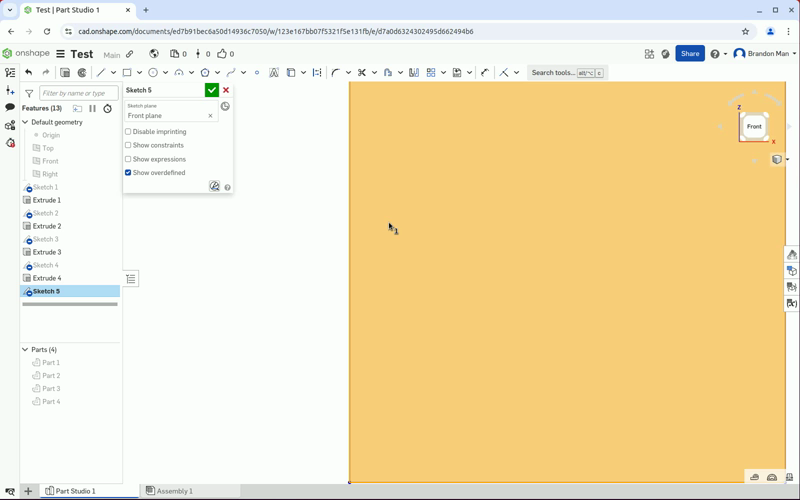
scroll(-6)
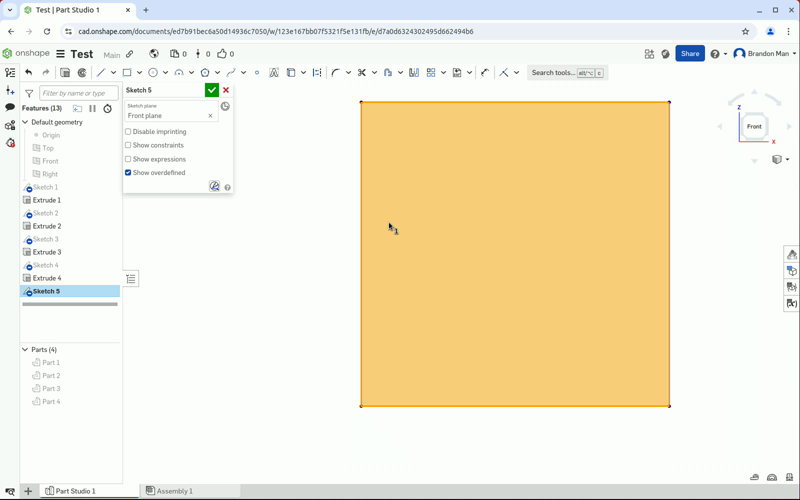
scroll(-6)
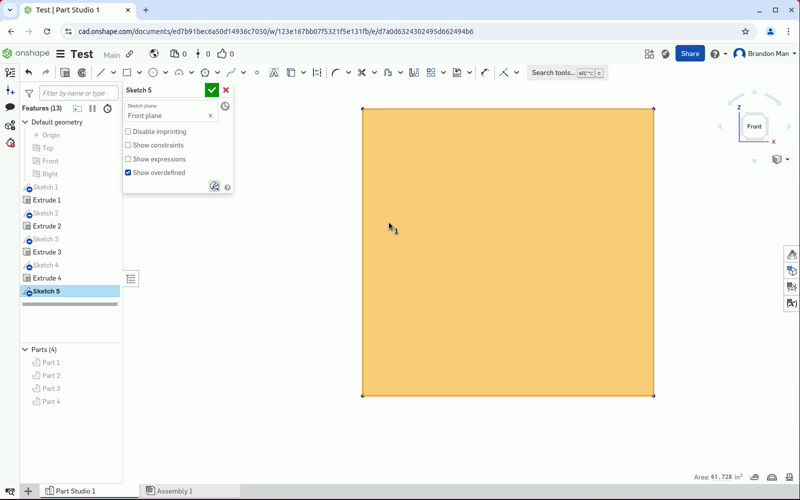
scroll(-6)
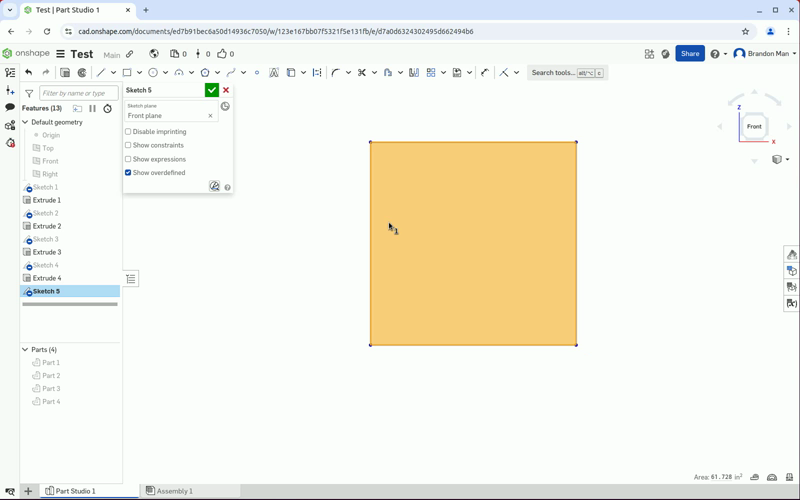
scroll(-6)
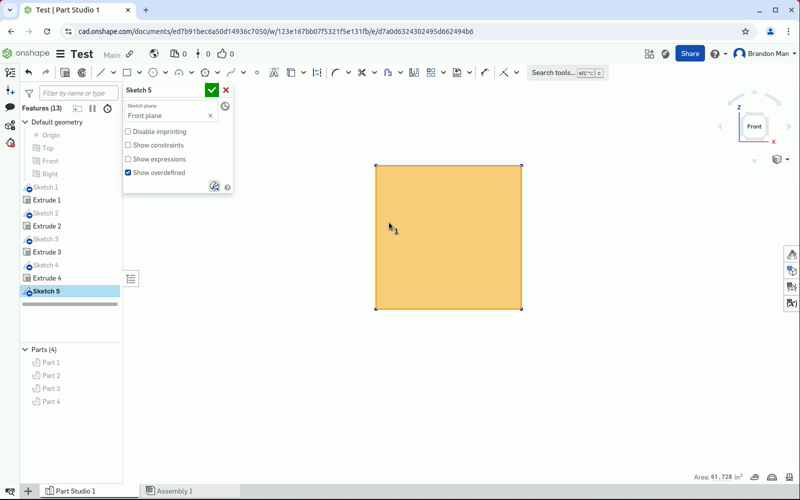
scroll(-6)
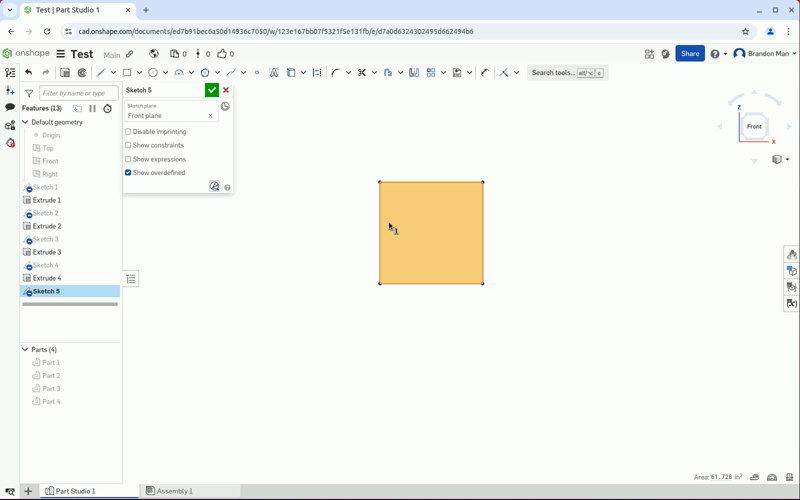
scroll(-6)
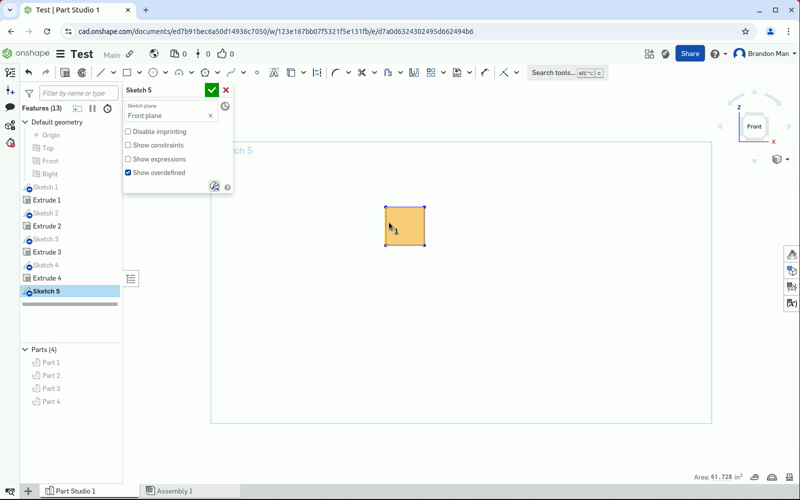
mouse_move(73, 352)
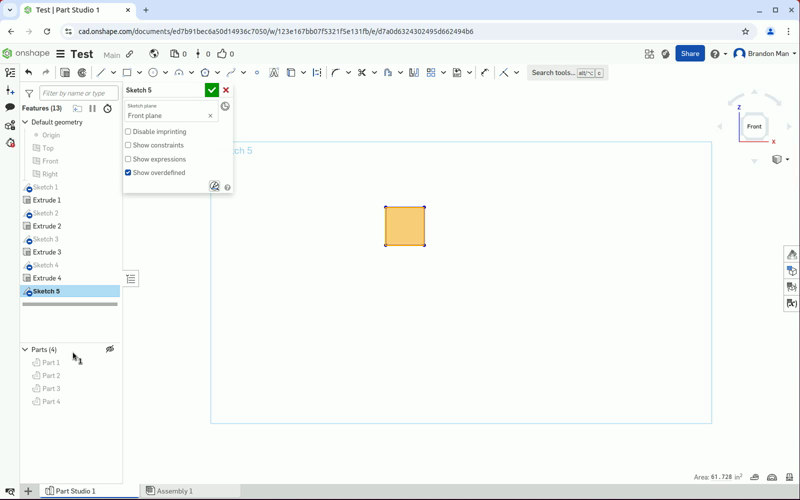
key(shift+y)
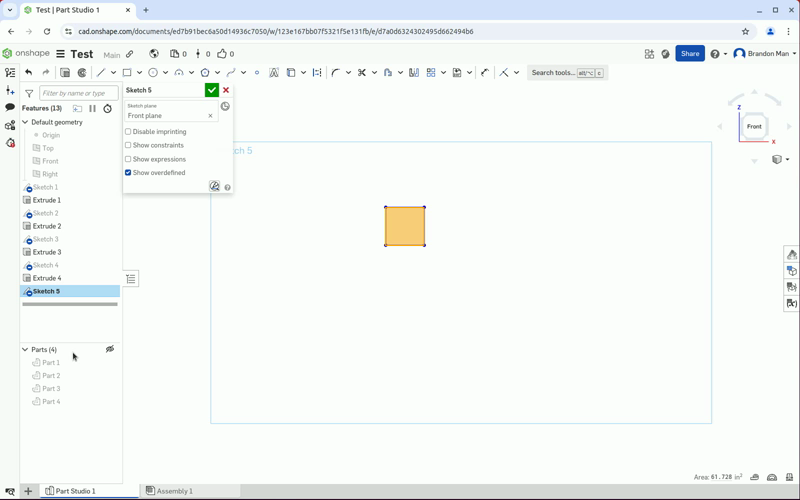
key(shift+e)
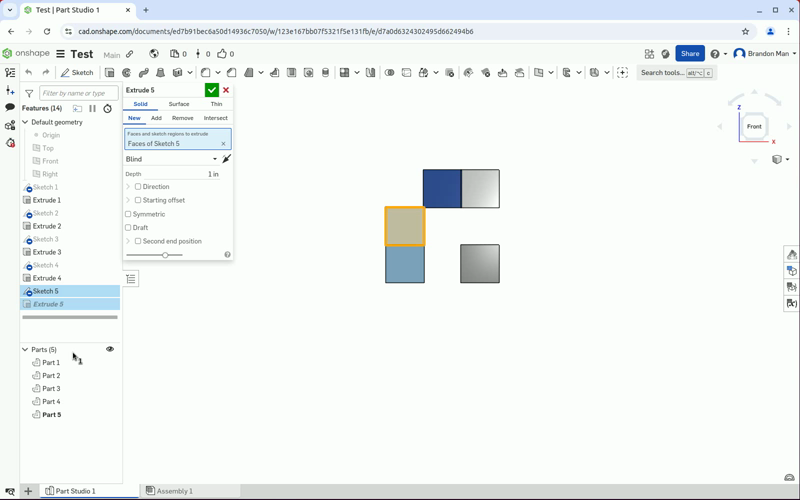
mouse_move(143, 106)
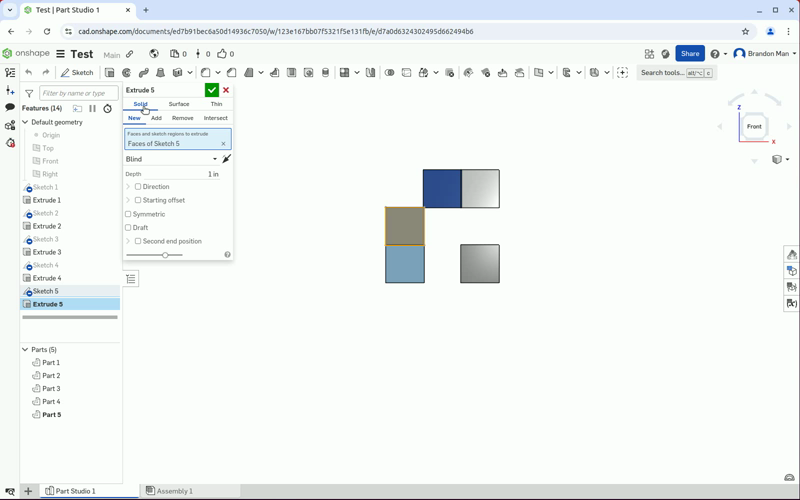
click(143, 106)
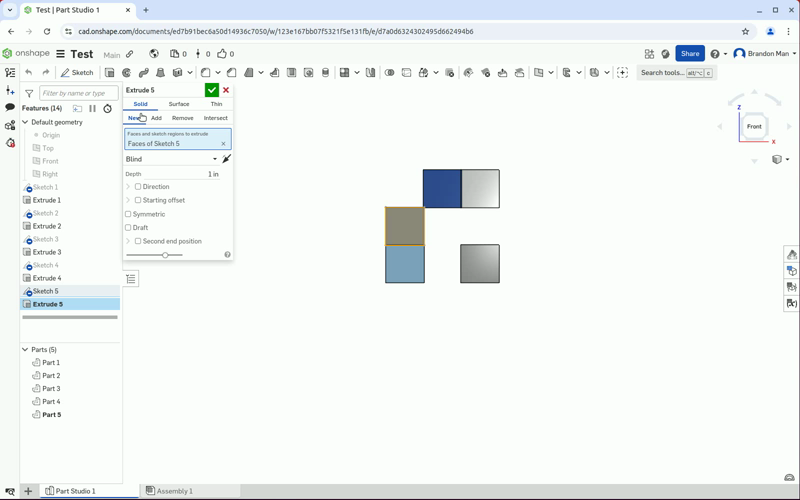
mouse_move(137, 120)
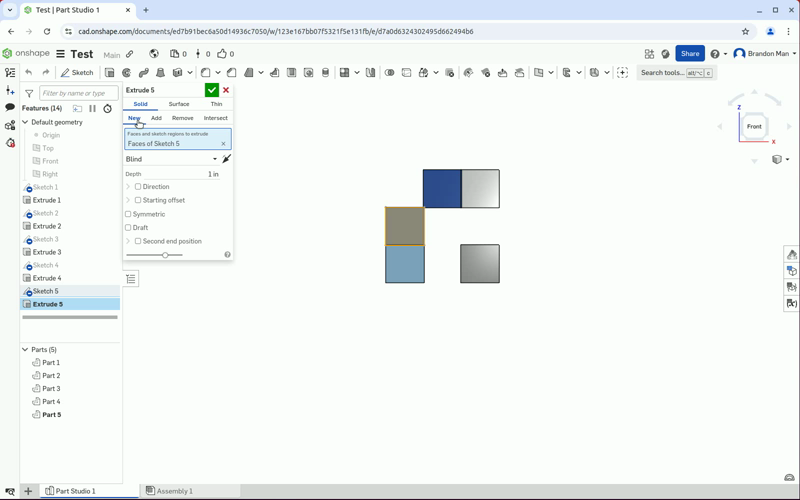
click(137, 120)
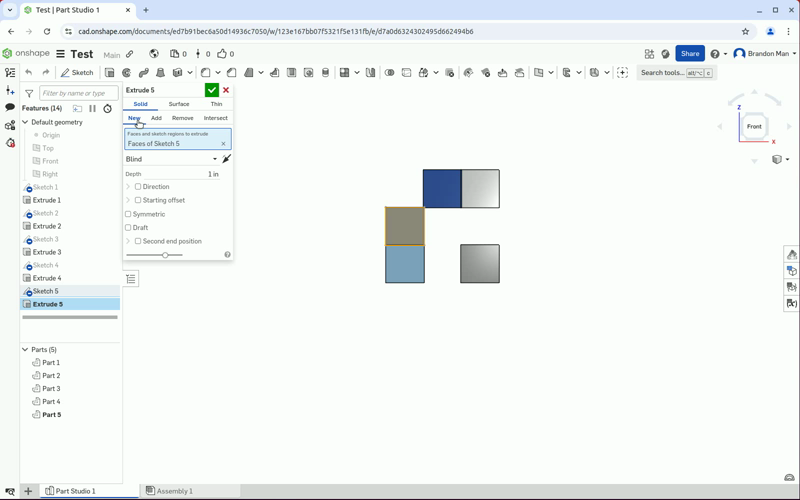
key(tab, 4)
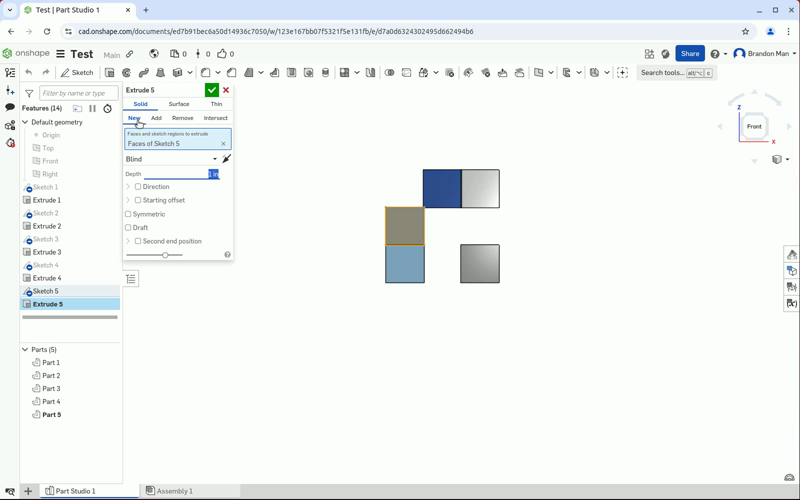
text(7.703)
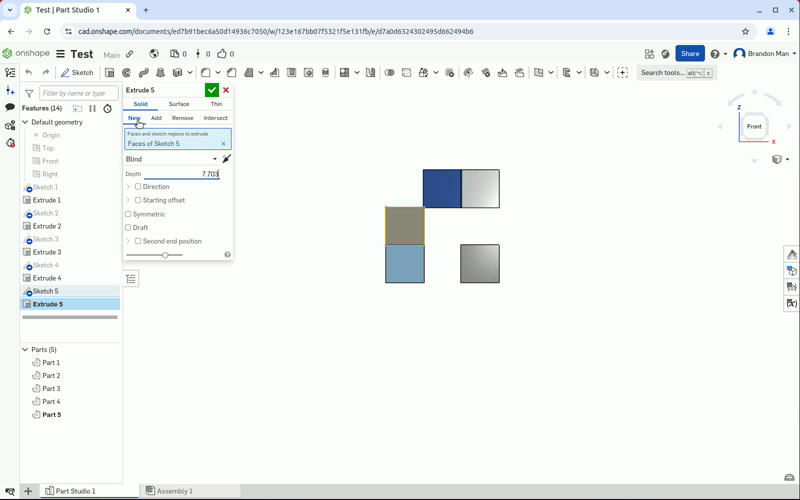
key(enter)
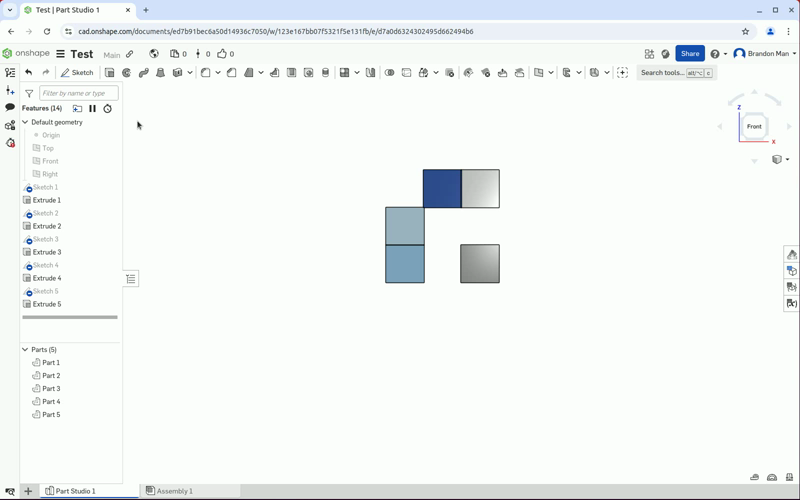
key(shift+h)
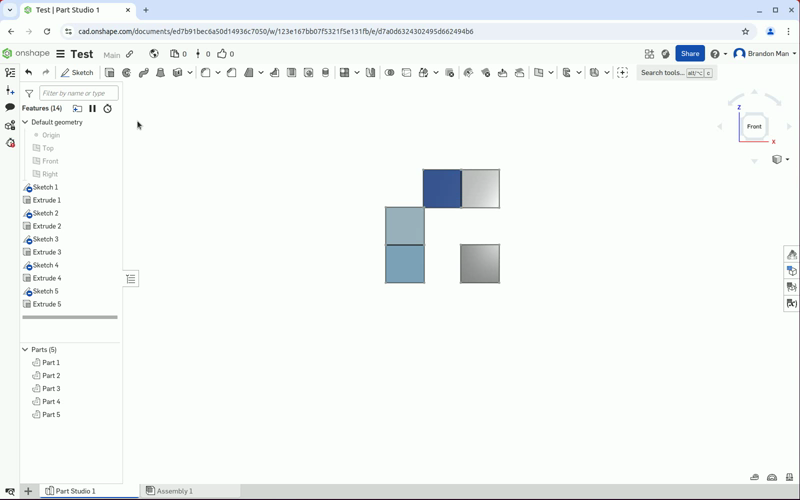
key(shift+h)
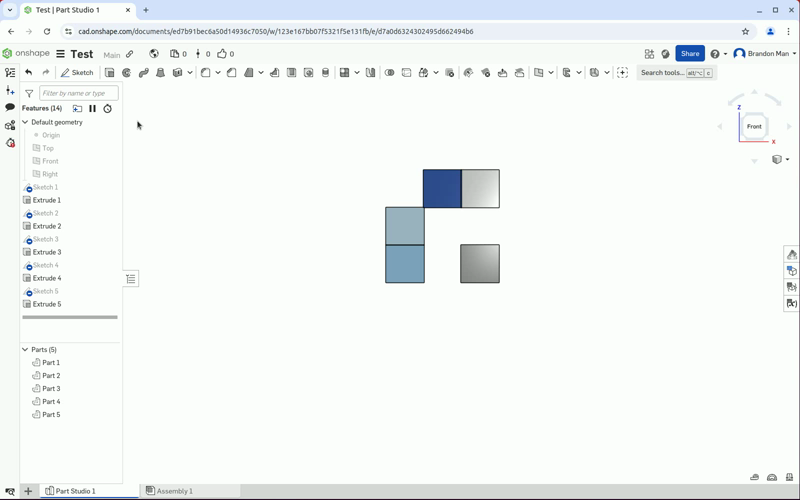
mouse_move(73, 189)
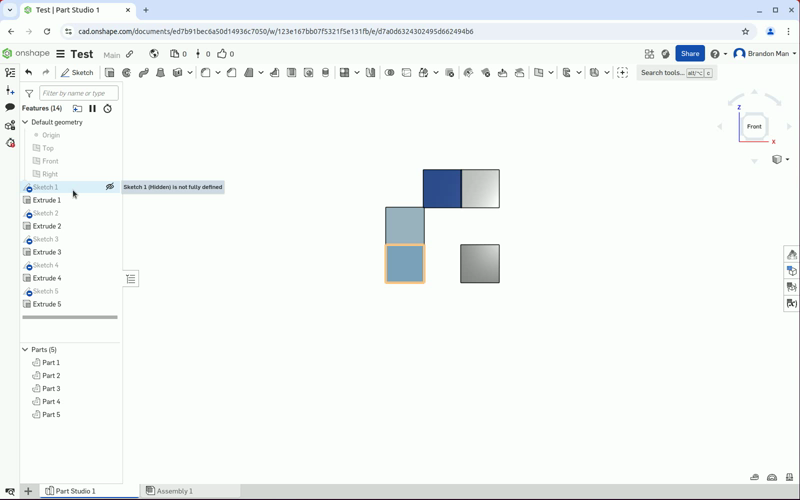
click(73, 189)
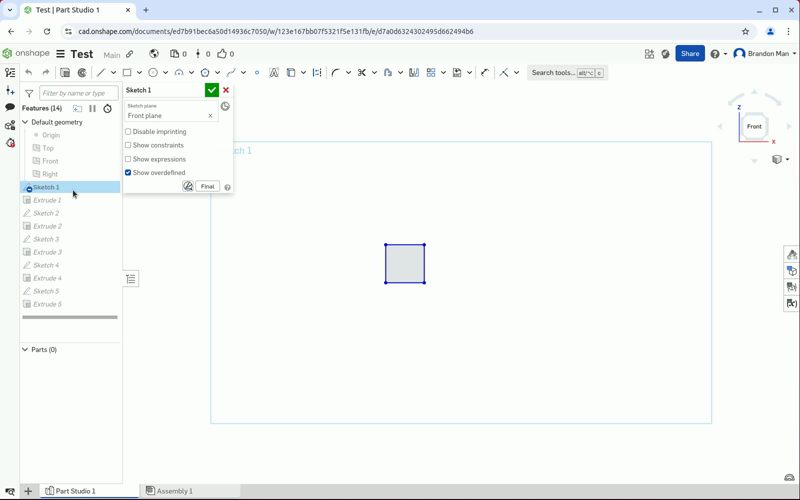
mouse_move(229, 92)
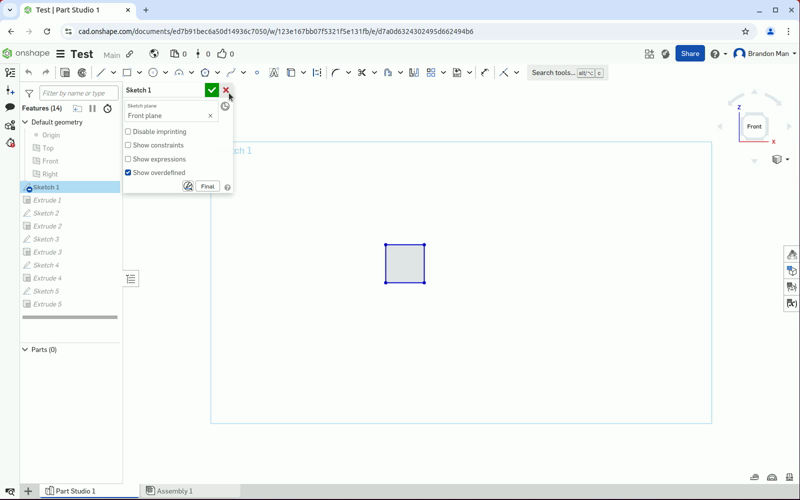
click(229, 92)
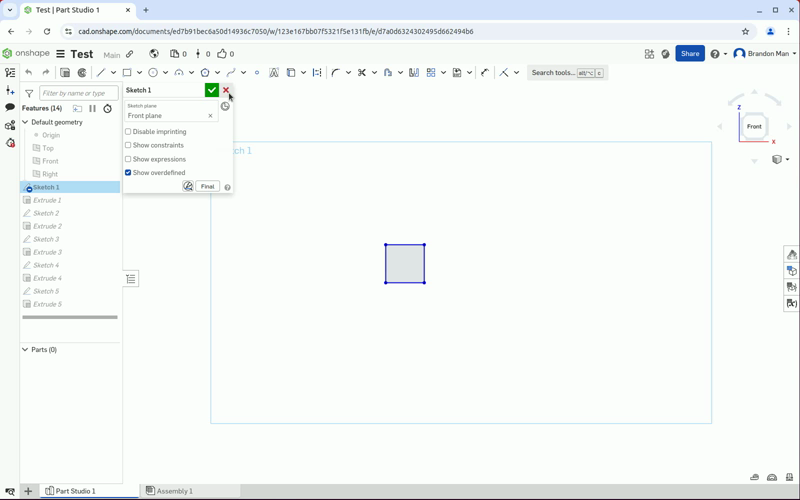
key(shift+s)
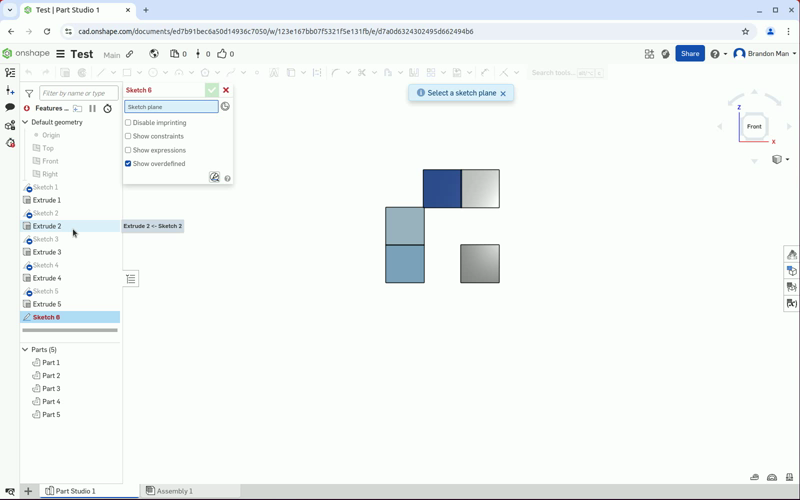
scroll(3)
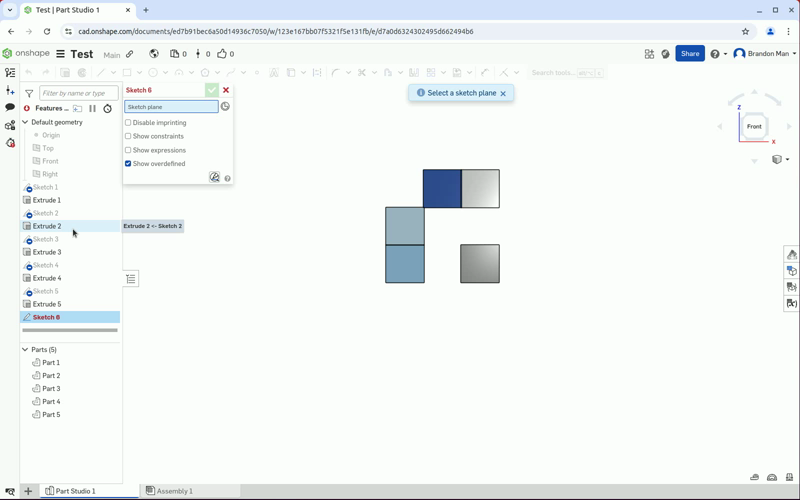
mouse_move(73, 163)
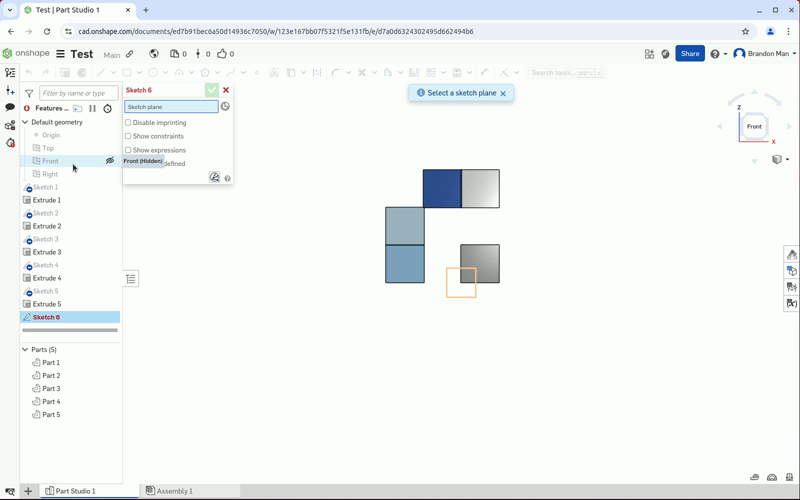
click(73, 163)
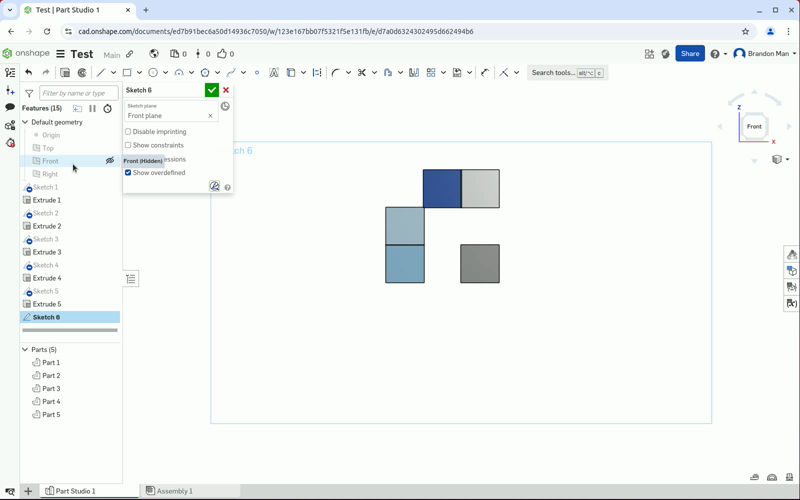
mouse_move(73, 352)
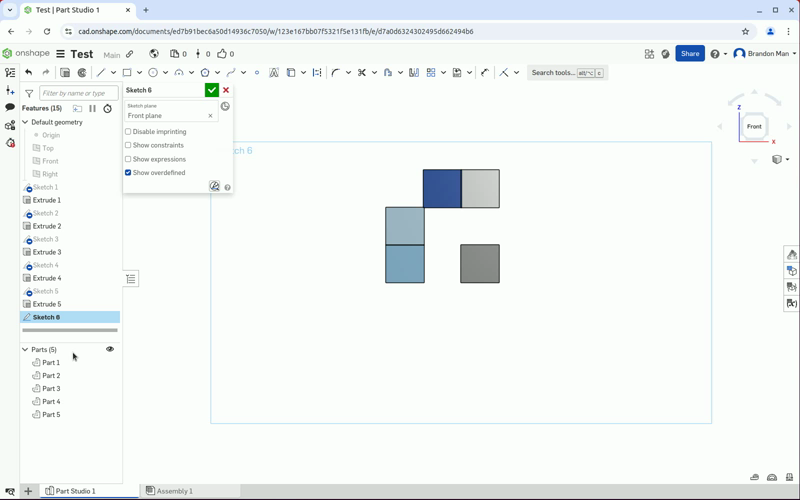
key(y)
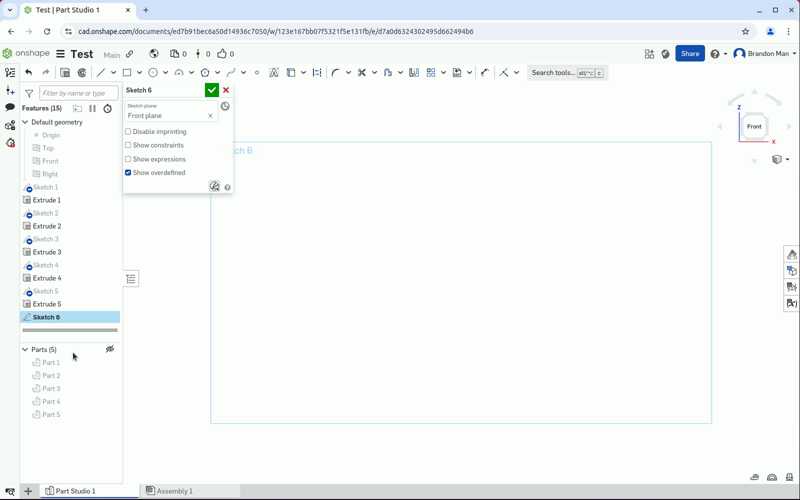
key(l)
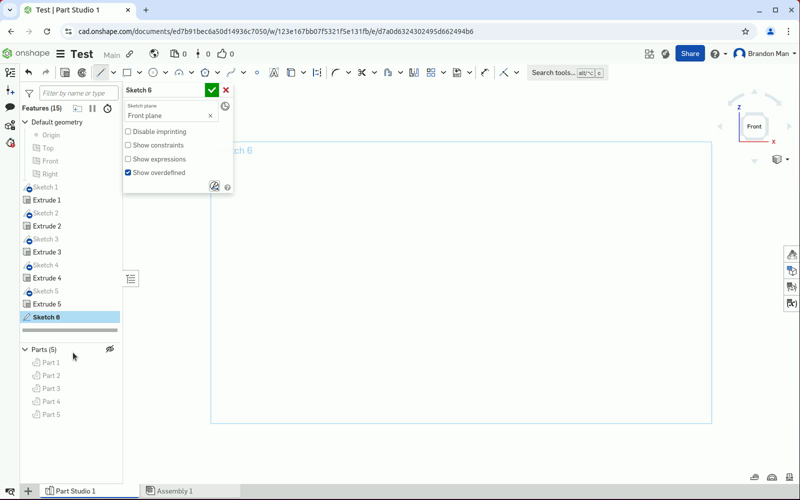
key_down(shift)
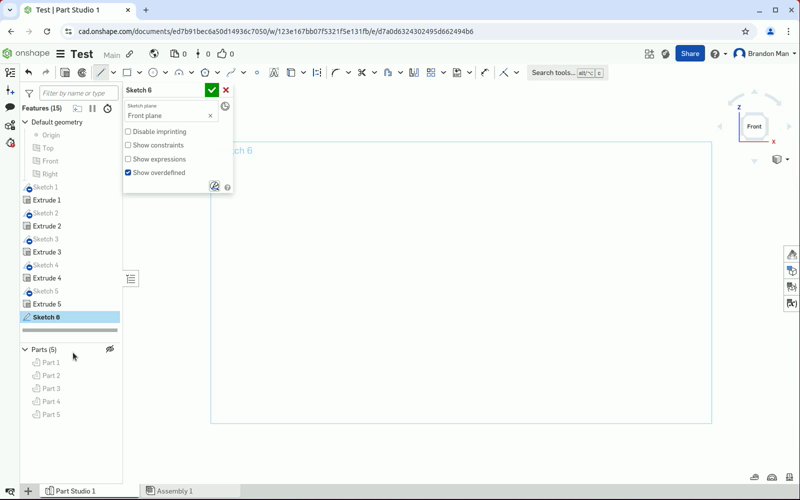
mouse_move(423, 282)
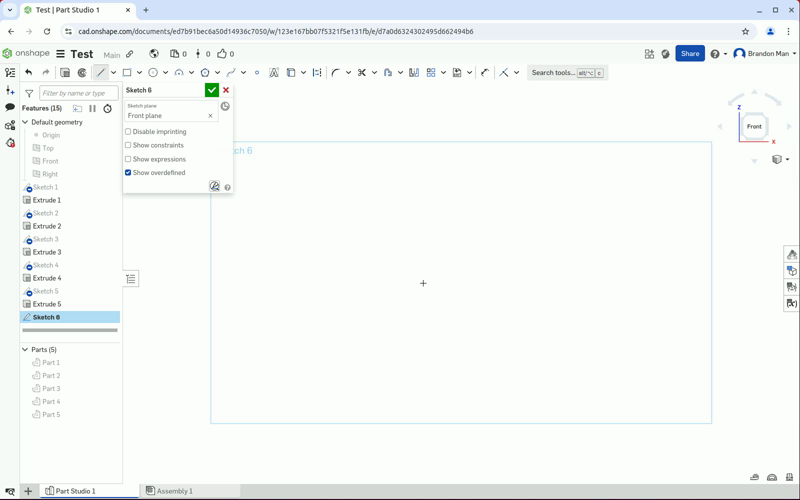
click(423, 282)
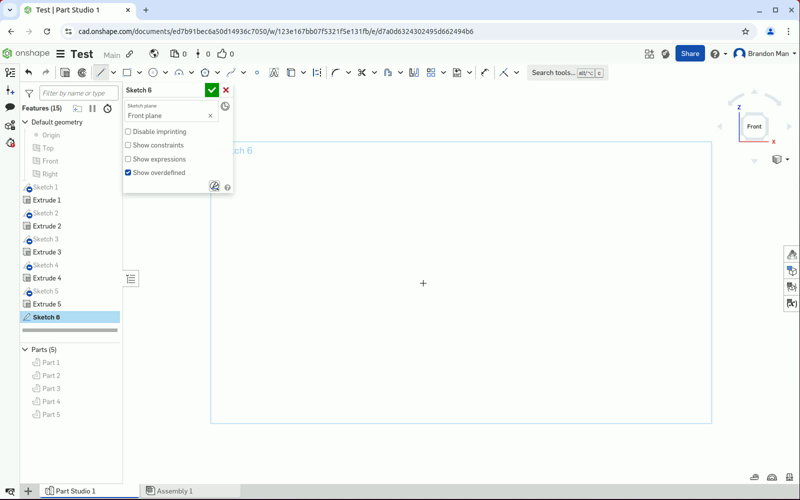
key_up(shift)
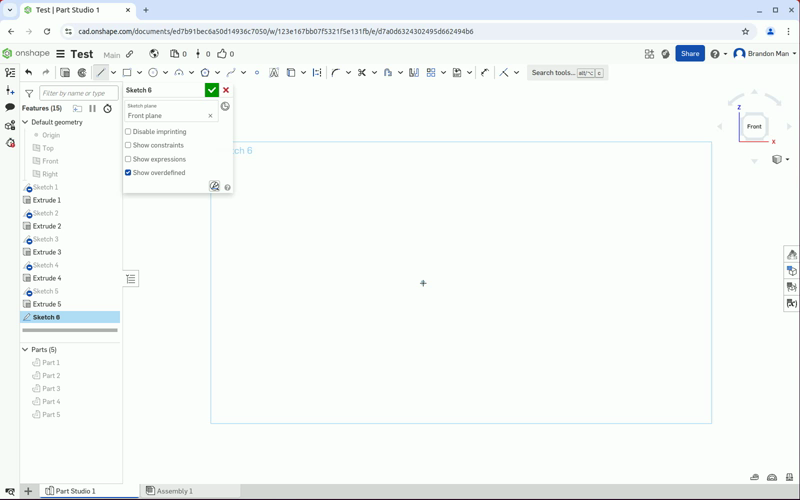
key_down(shift)
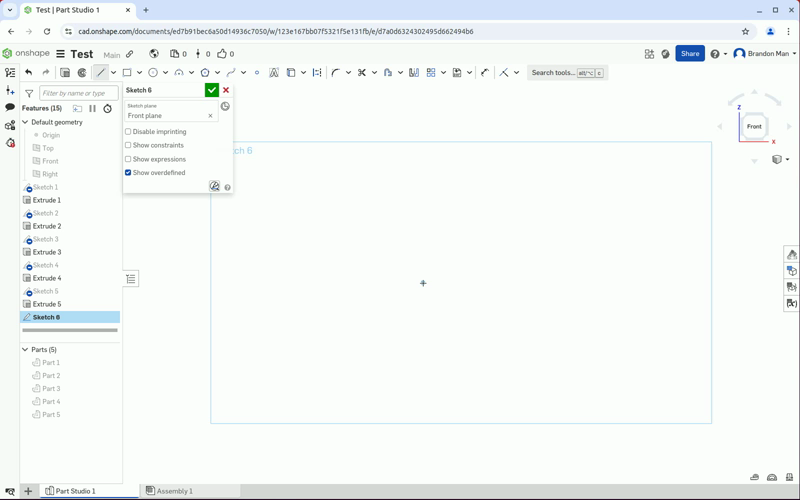
mouse_move(453, 282)
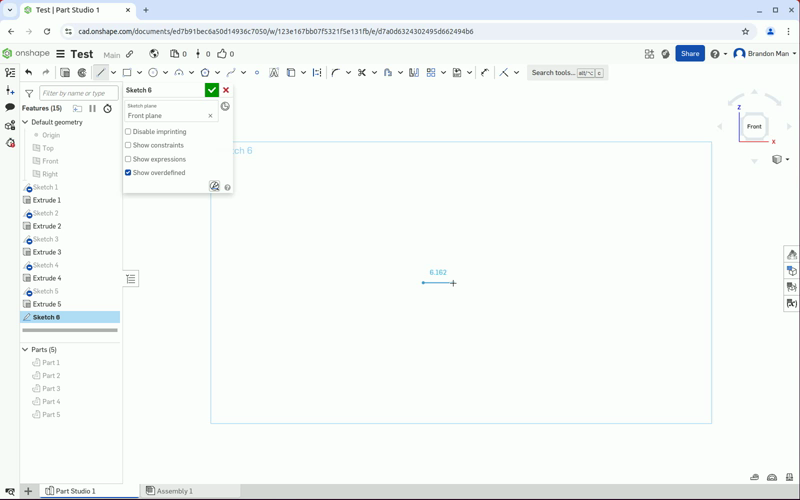
mouse_move(461, 282)
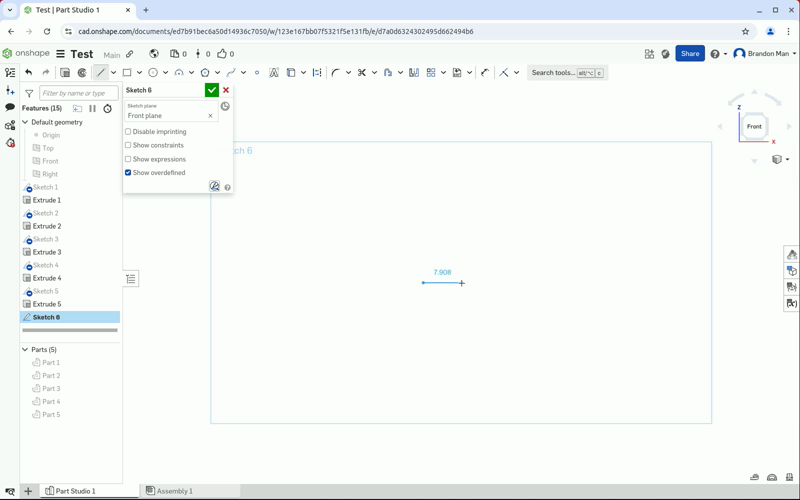
click(461, 282)
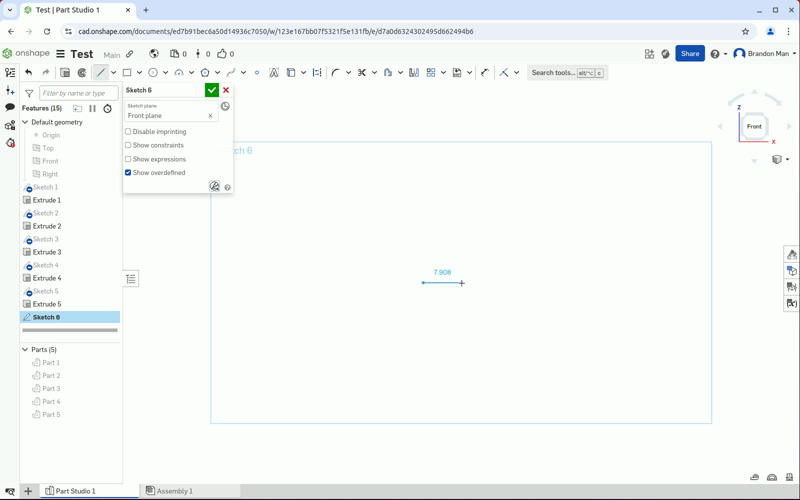
key_up(shift)
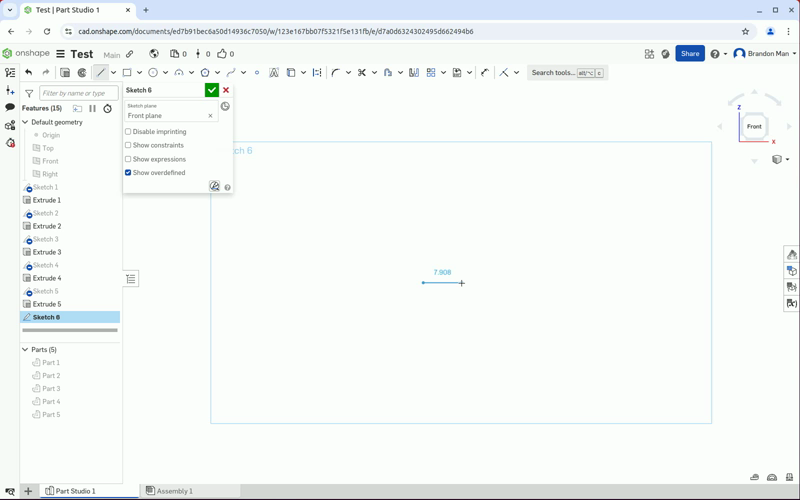
key_down(shift)
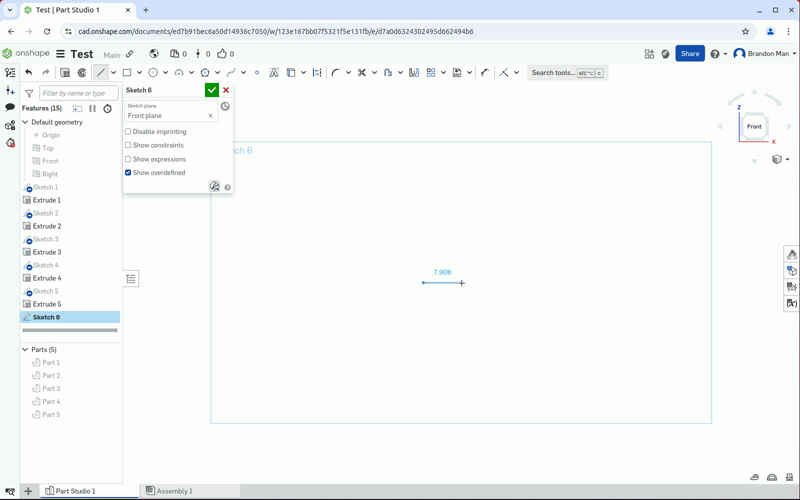
mouse_move(491, 282)
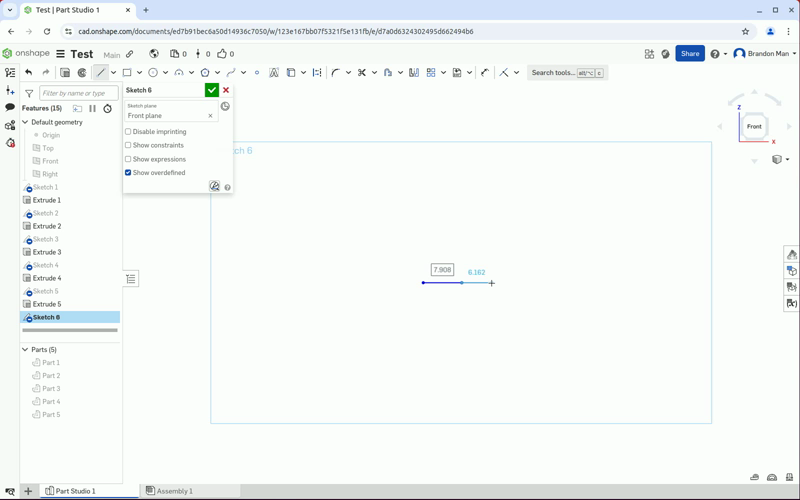
mouse_move(461, 244)
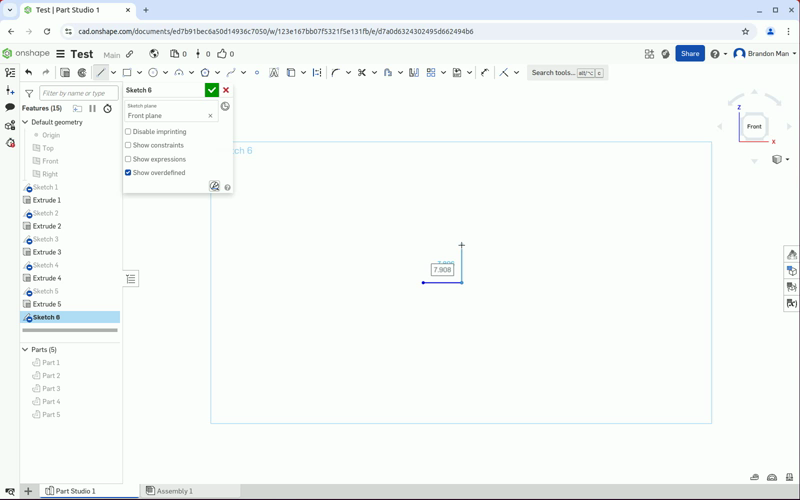
click(461, 244)
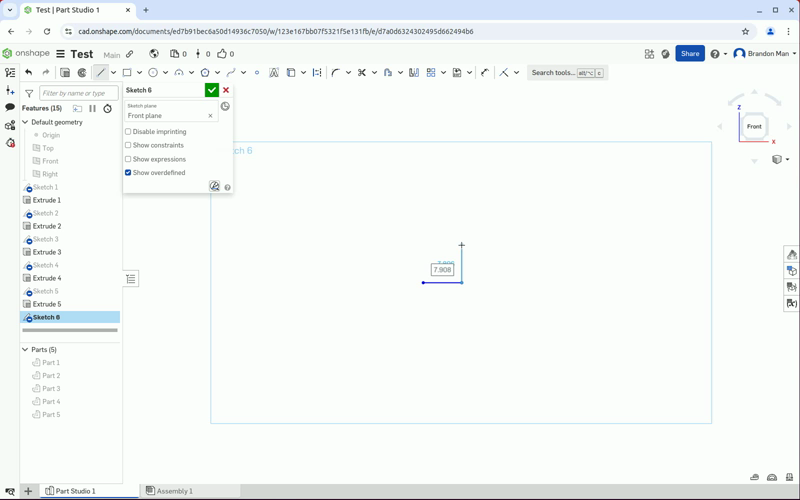
key_up(shift)
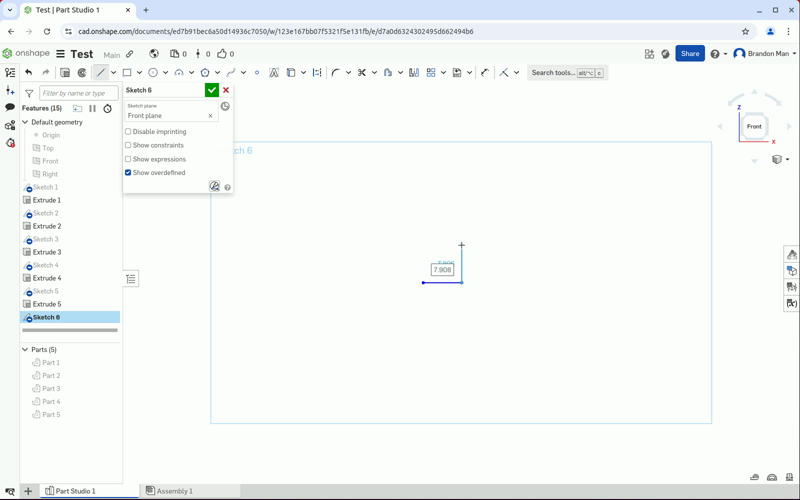
key_down(shift)
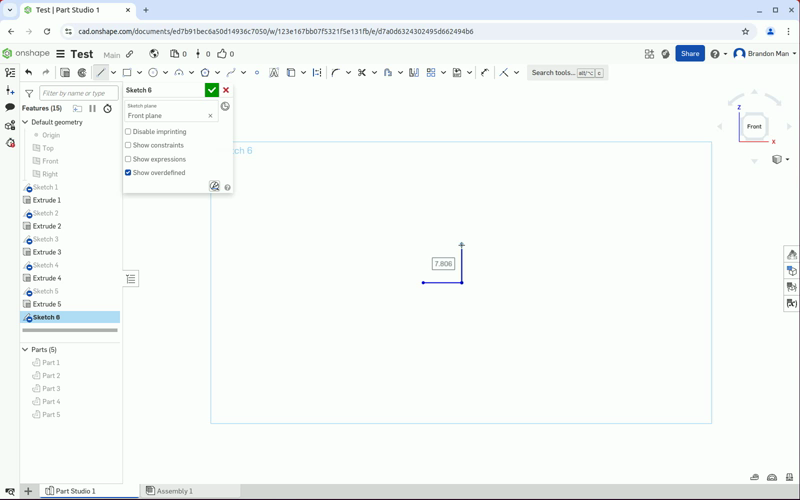
mouse_move(491, 244)
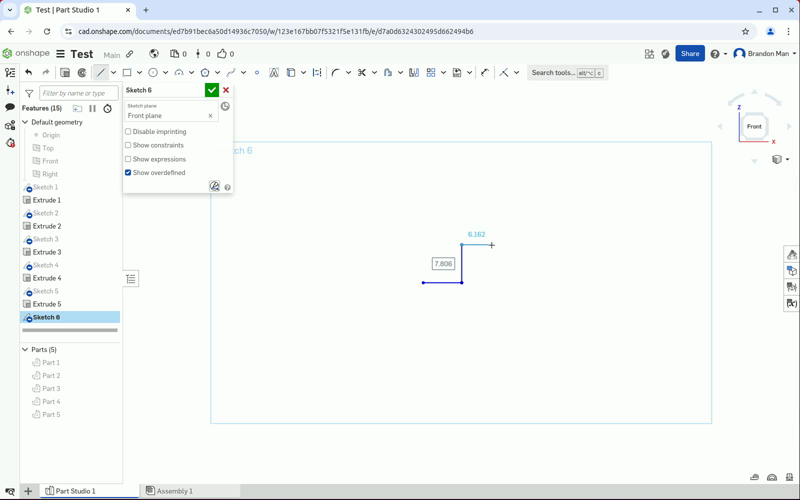
mouse_move(423, 244)
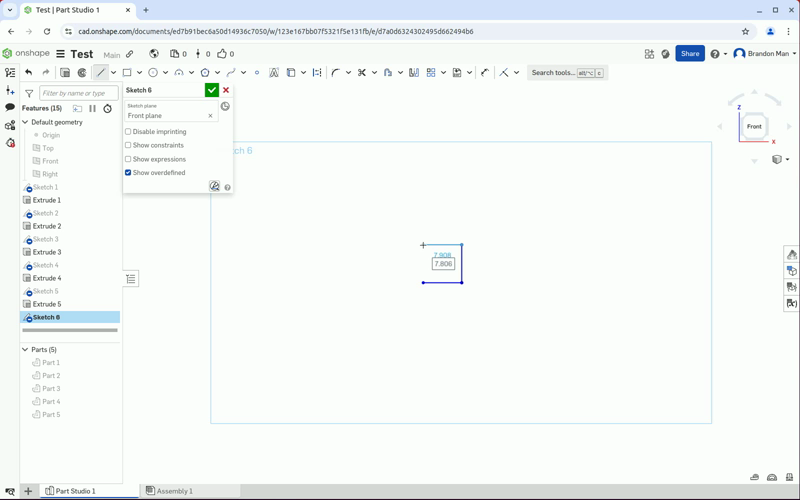
click(423, 244)
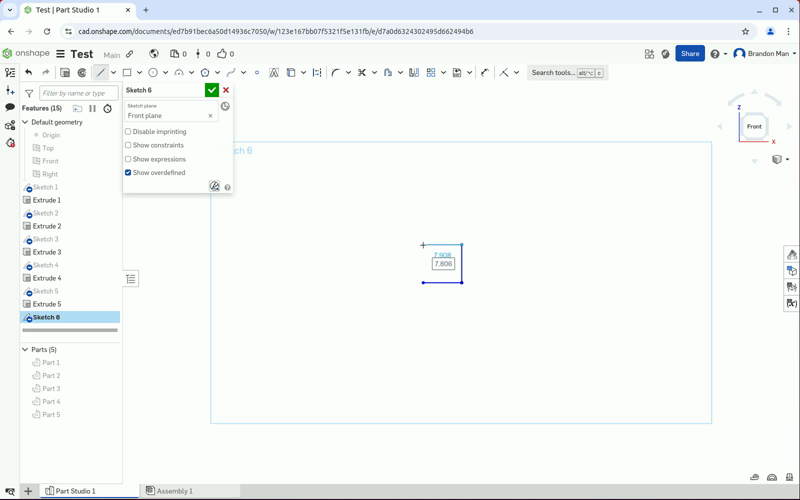
key_up(shift)
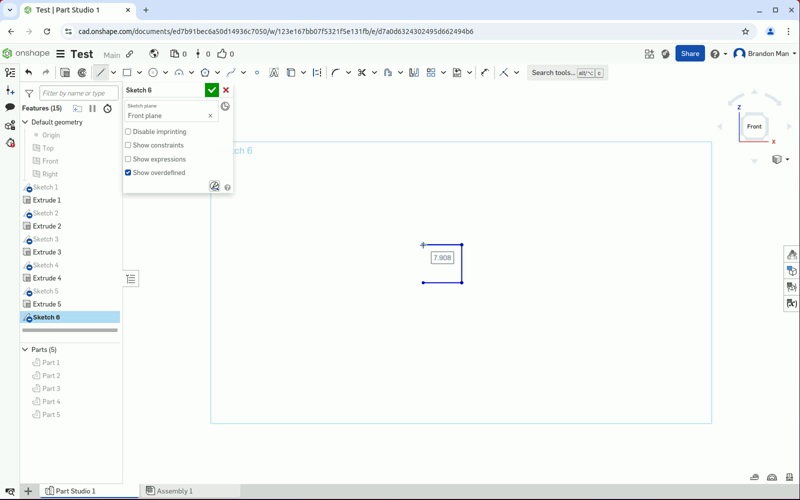
mouse_move(453, 244)
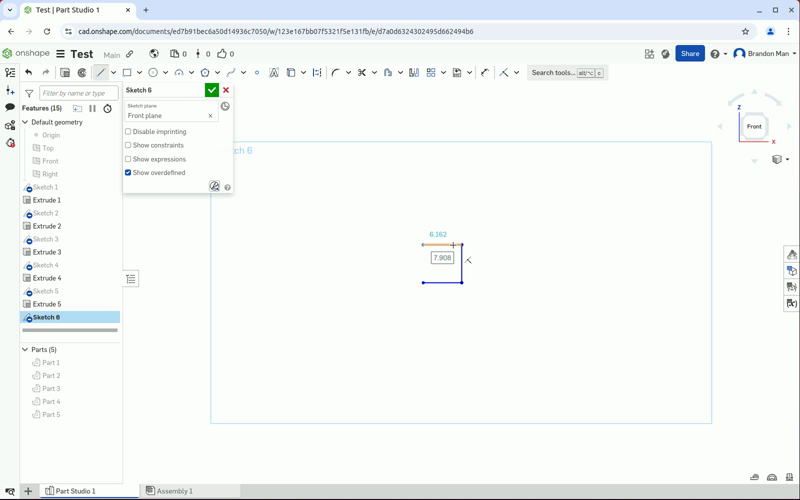
key_down(shift)
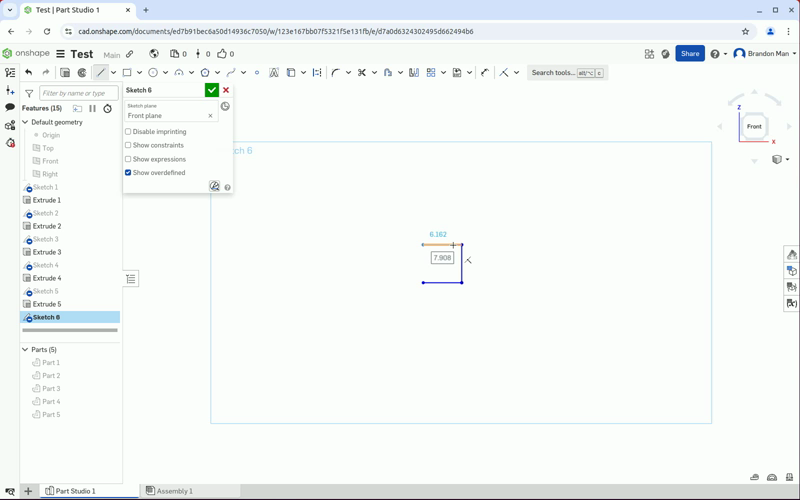
mouse_move(423, 282)
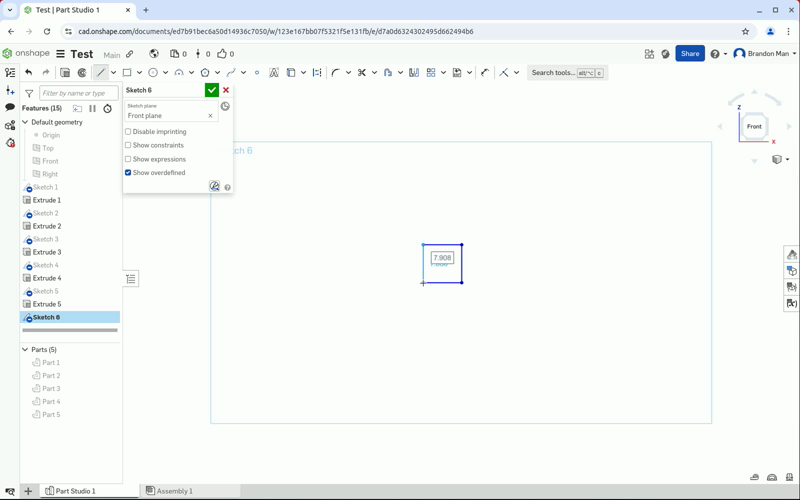
key_up(shift)
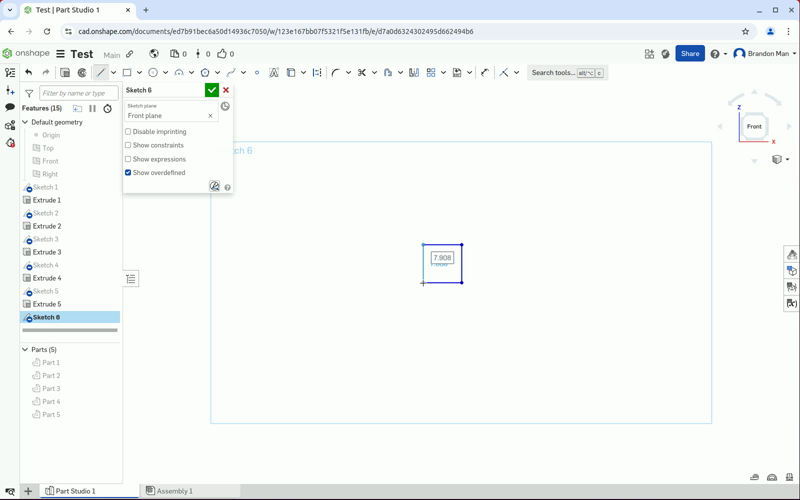
click(423, 282)
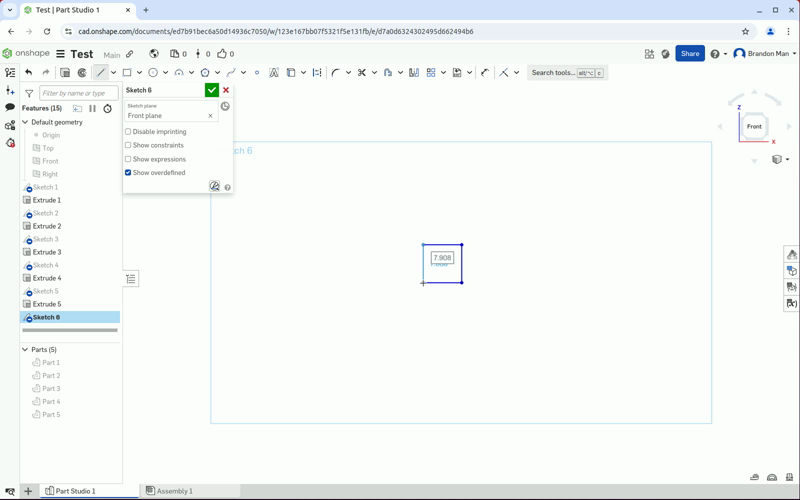
key(esc)
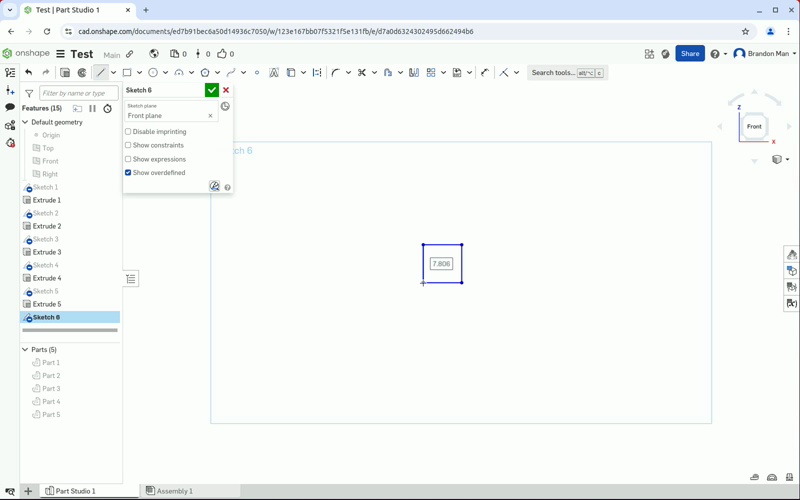
mouse_move(453, 258)
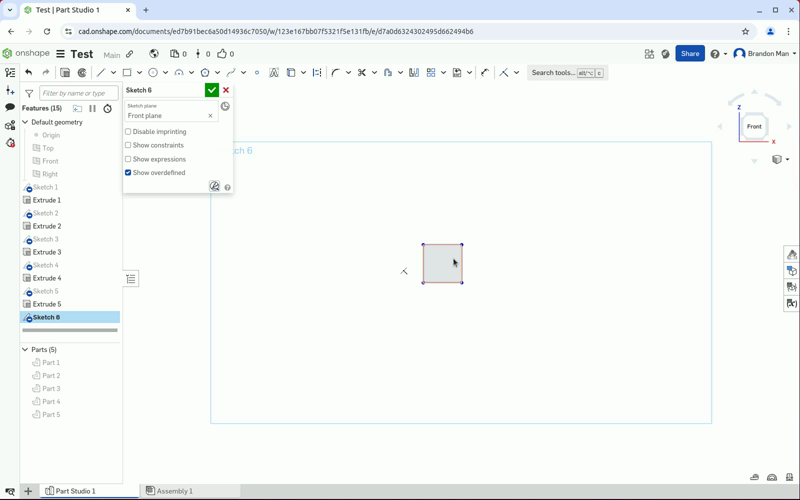
scroll(6)
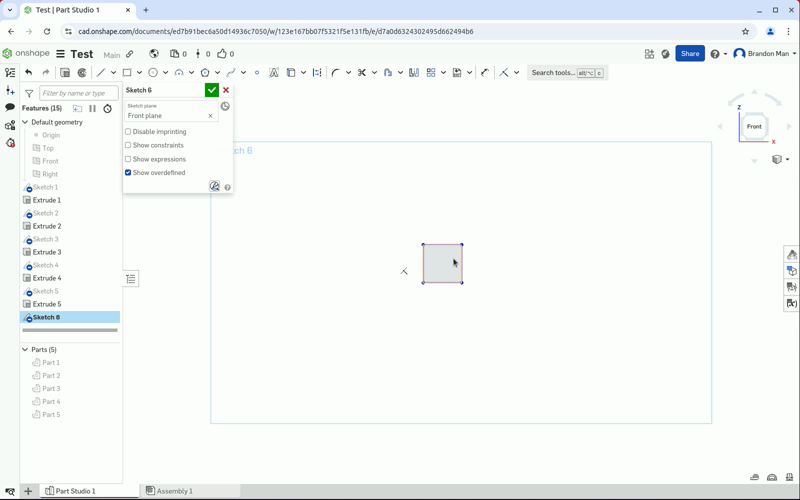
scroll(6)
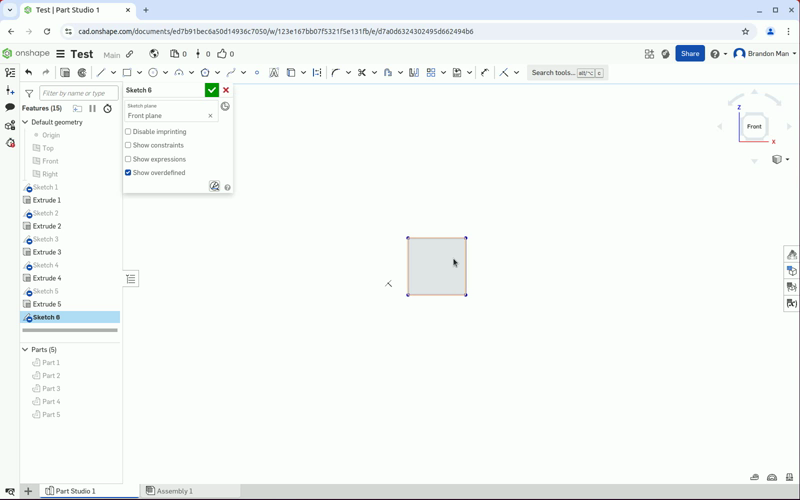
scroll(6)
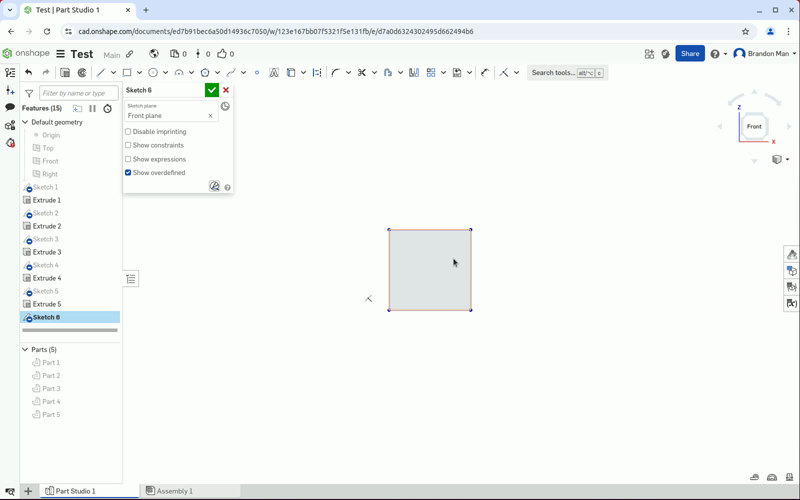
scroll(6)
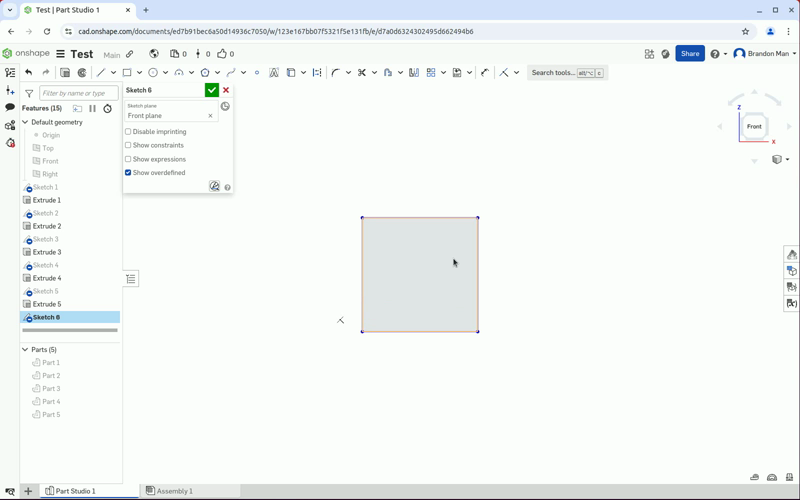
scroll(6)
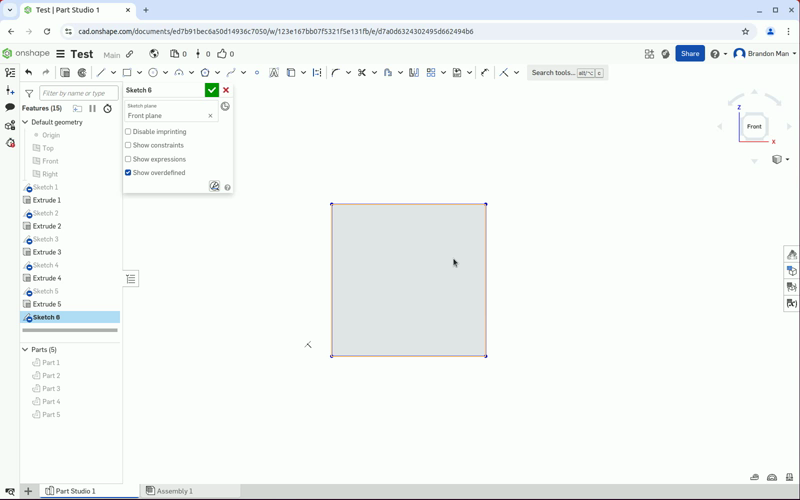
scroll(6)
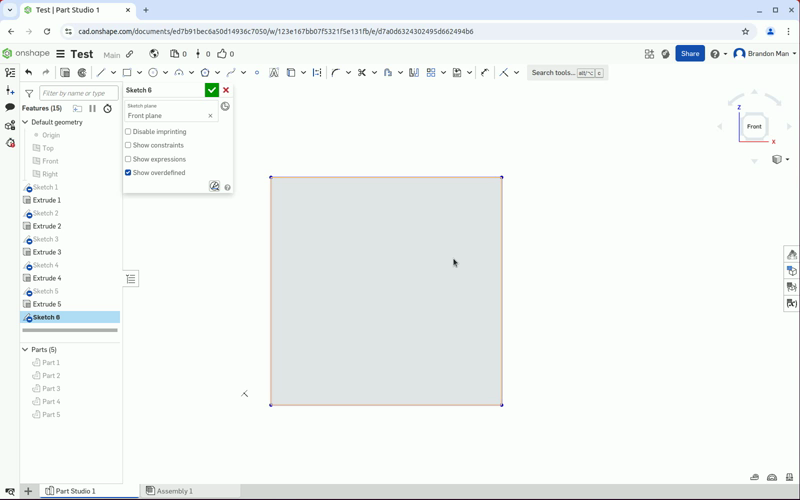
scroll(6)
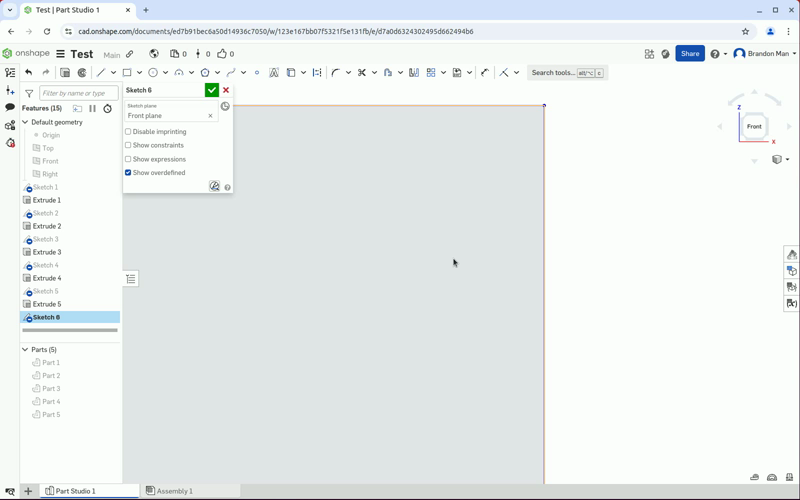
click(453, 258)
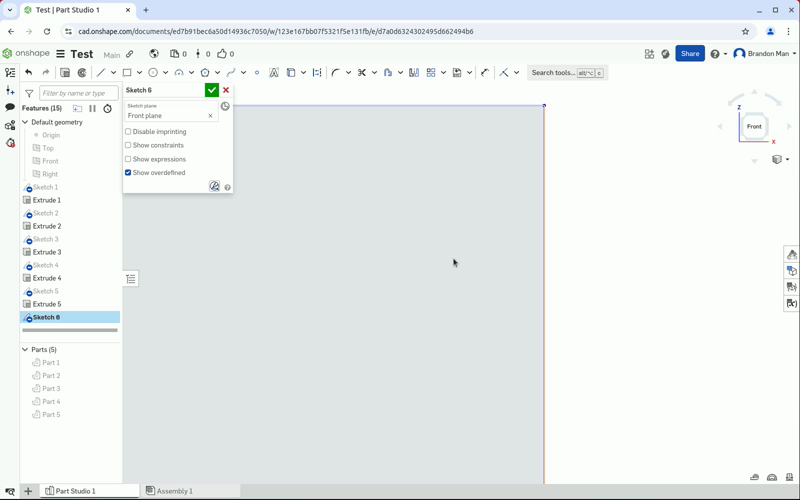
scroll(-6)
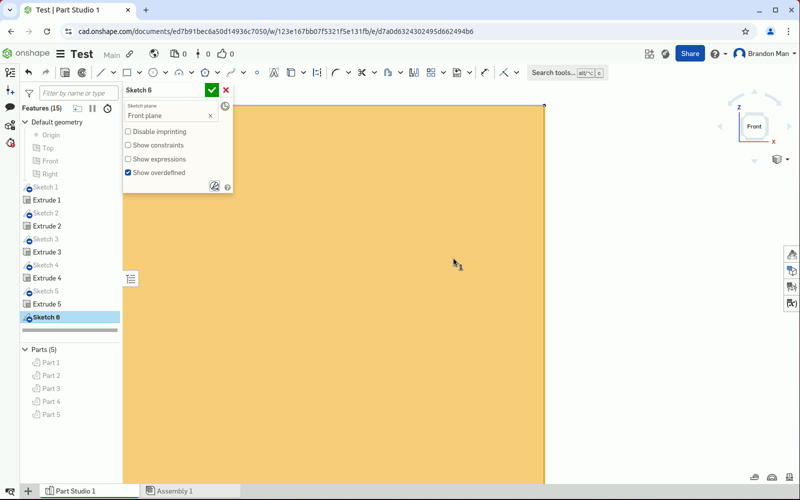
scroll(-6)
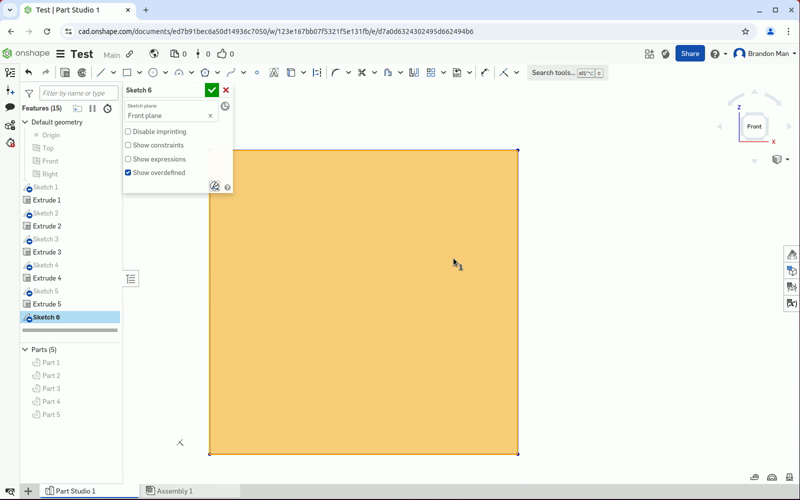
scroll(-6)
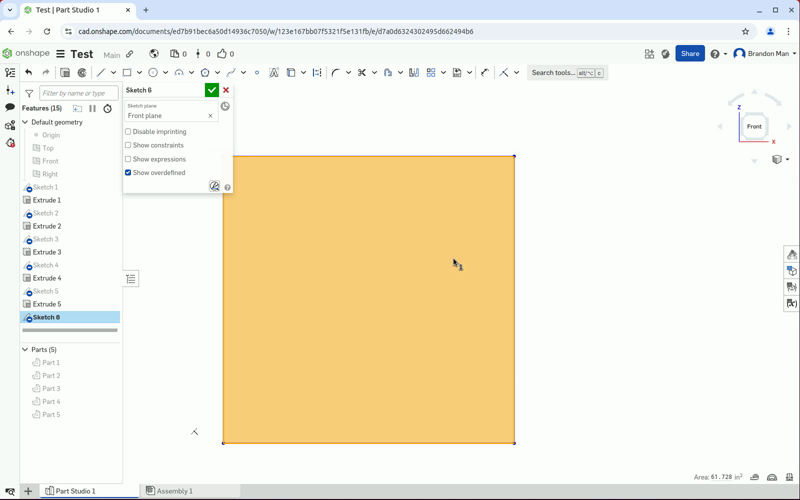
scroll(-6)
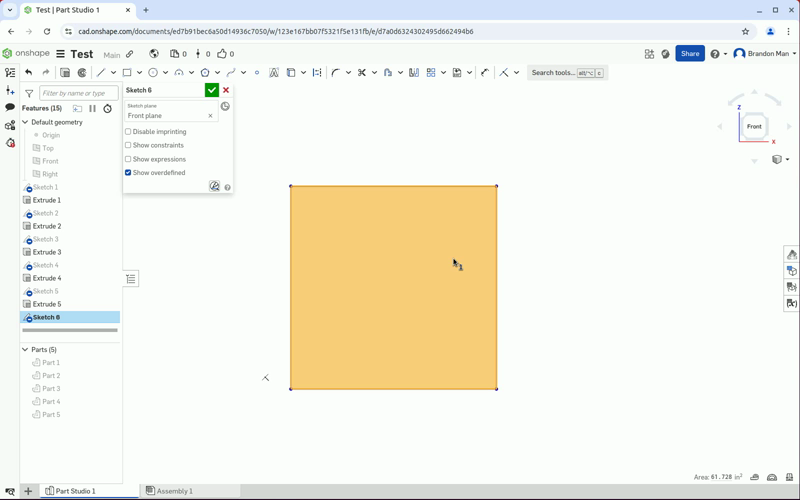
scroll(-6)
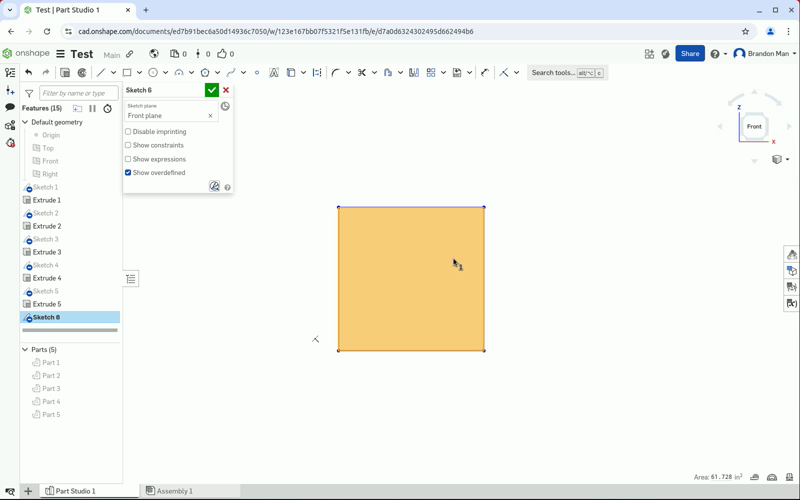
scroll(-6)
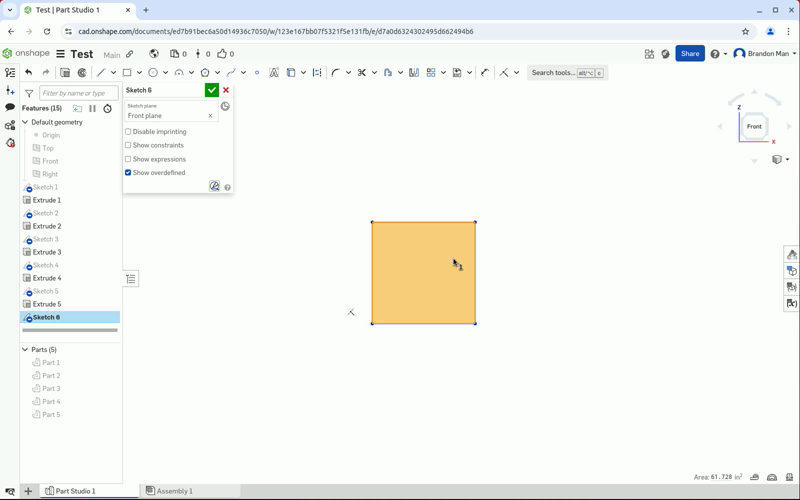
scroll(-6)
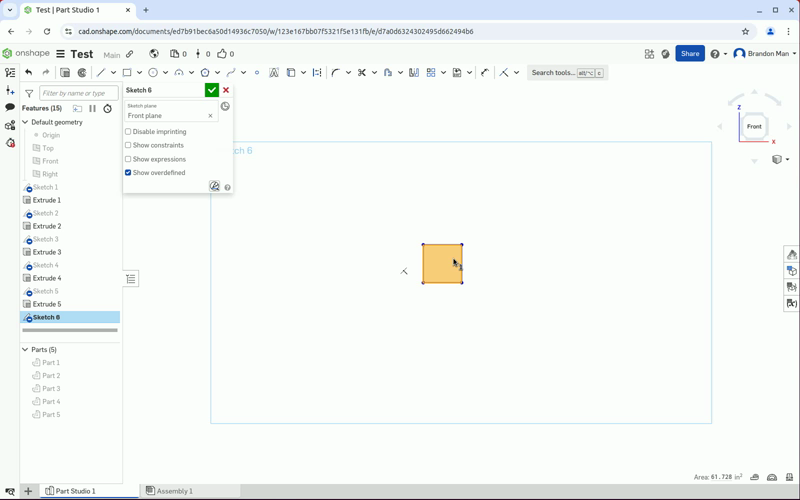
mouse_move(73, 352)
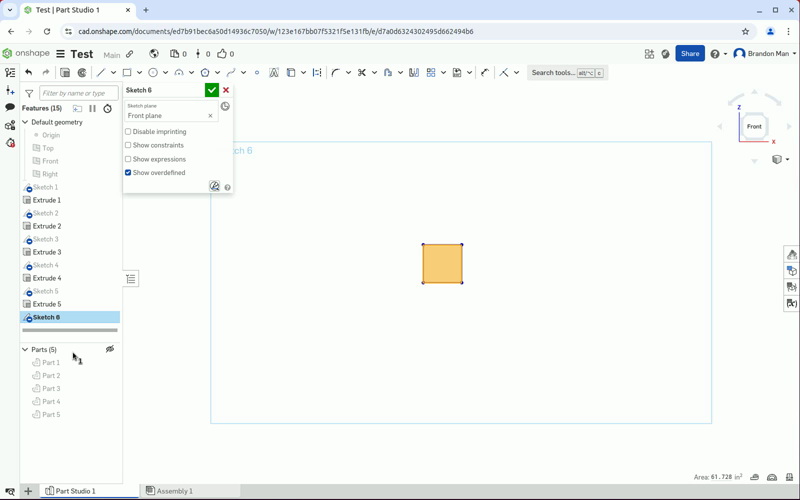
key(shift+y)
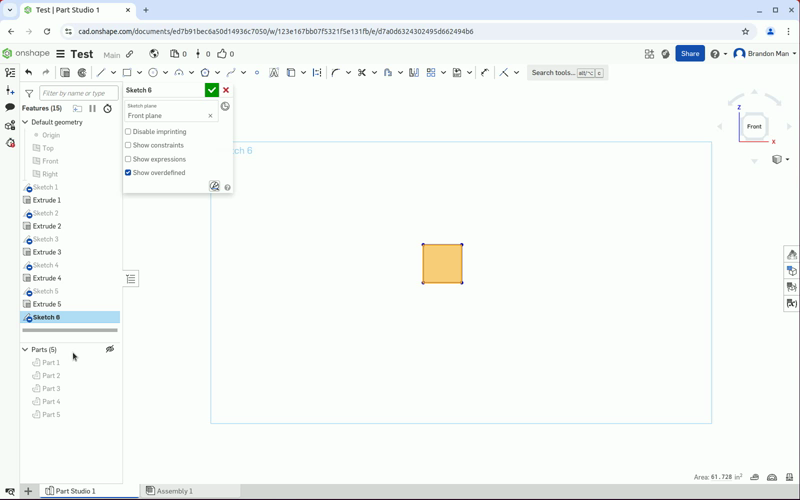
key(shift+e)
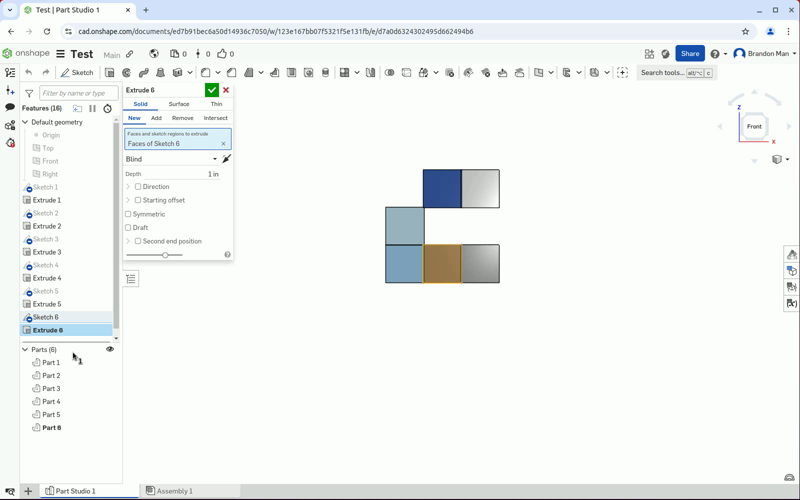
mouse_move(143, 106)
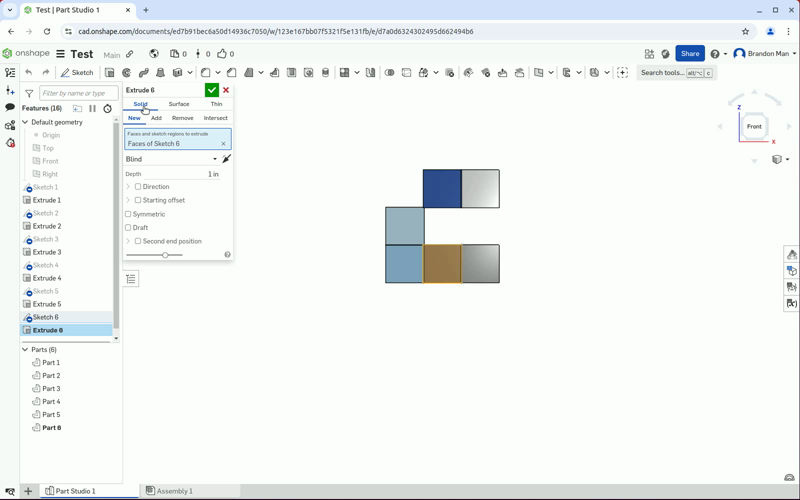
click(143, 106)
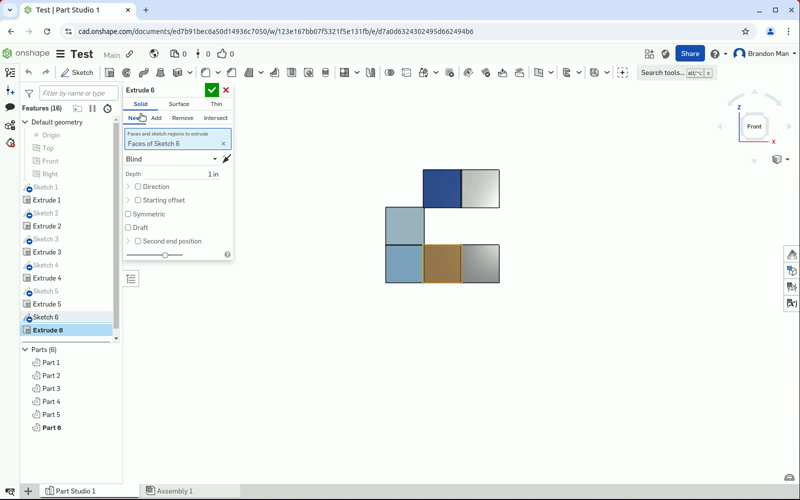
mouse_move(137, 120)
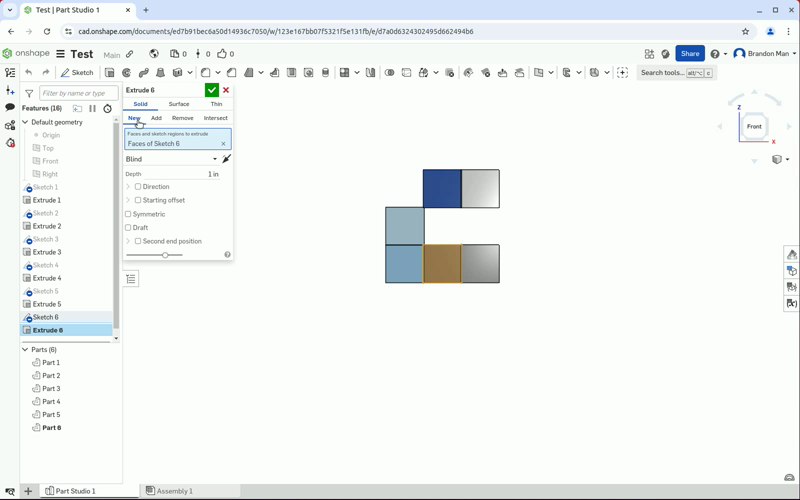
click(137, 120)
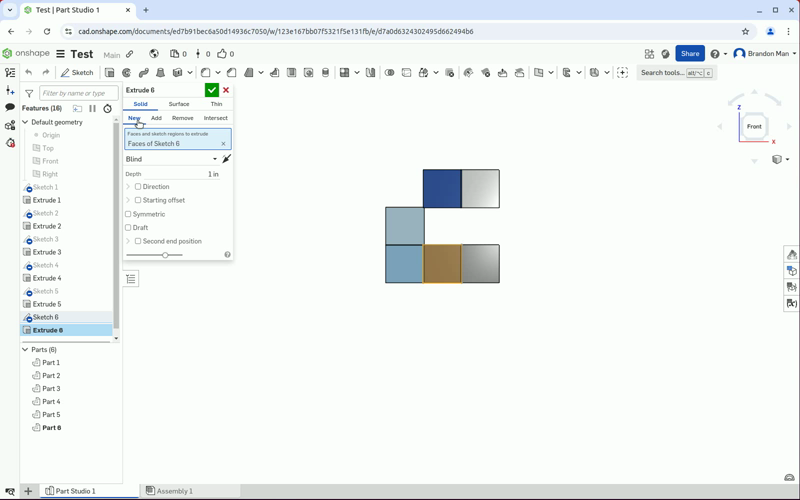
key(tab, 4)
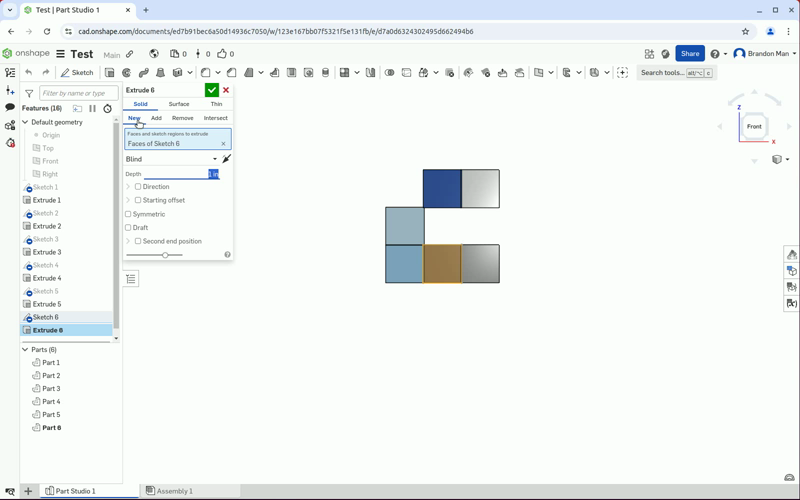
text(7.703)
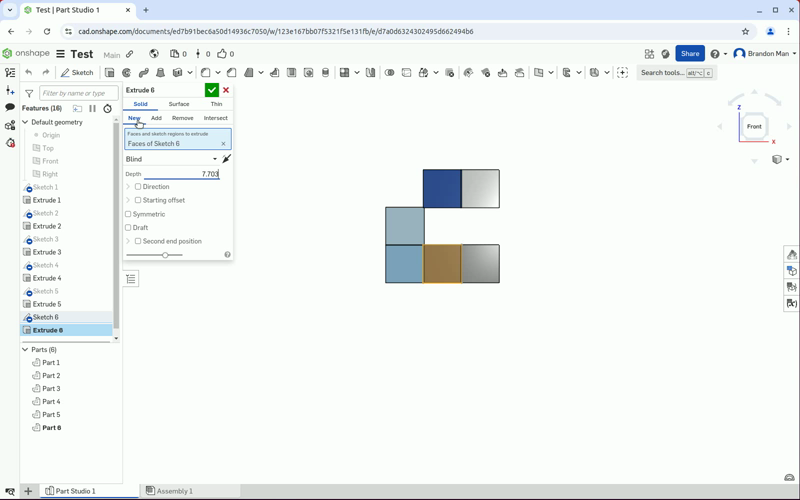
key(enter)
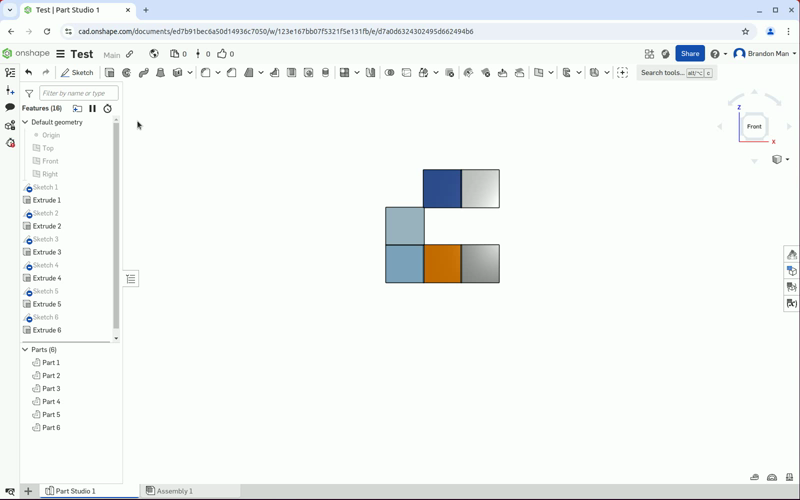
key(shift+h)
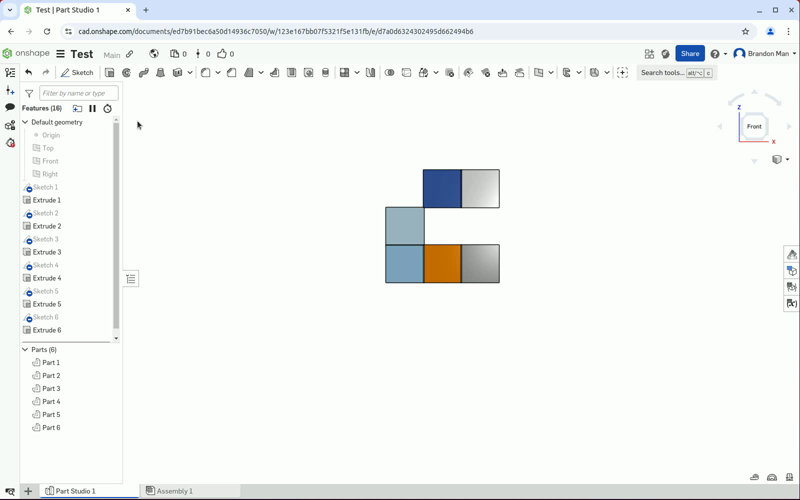
key(shift+h)
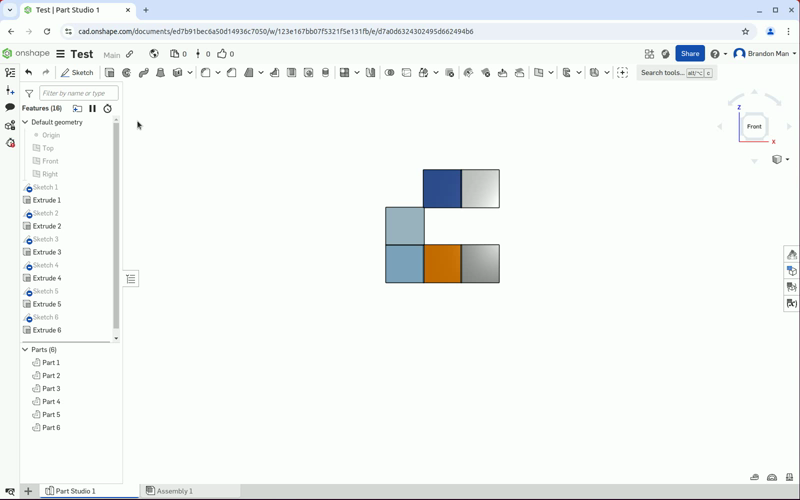
mouse_move(69, 189)
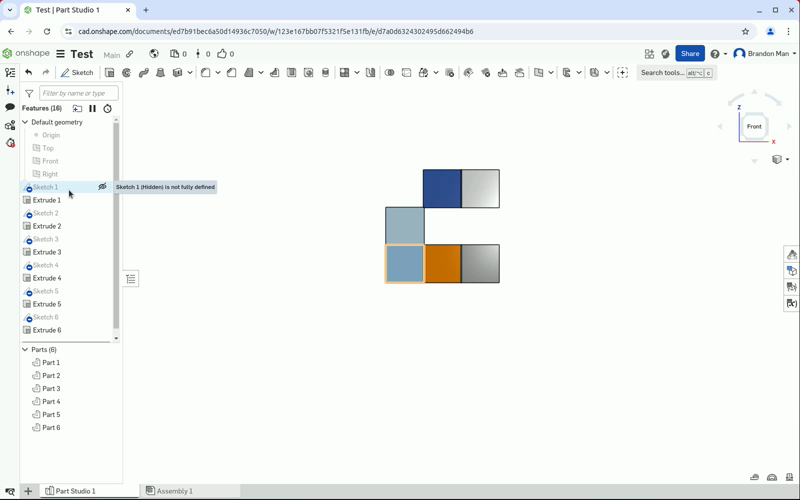
click(69, 189)
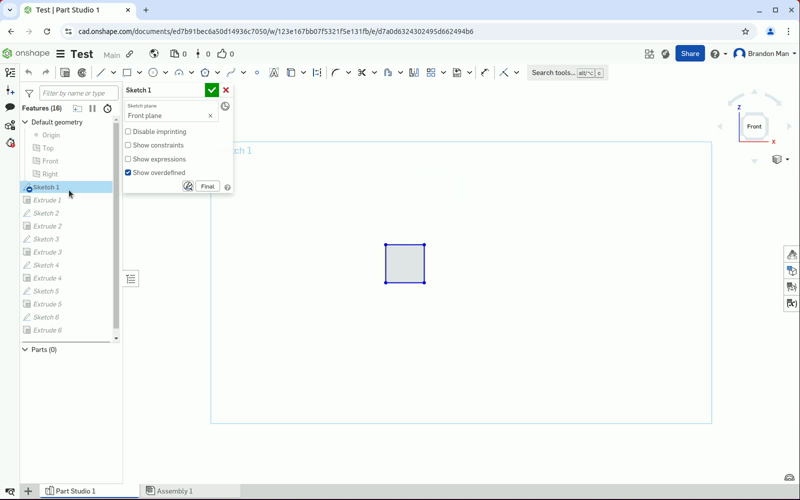
mouse_move(229, 92)
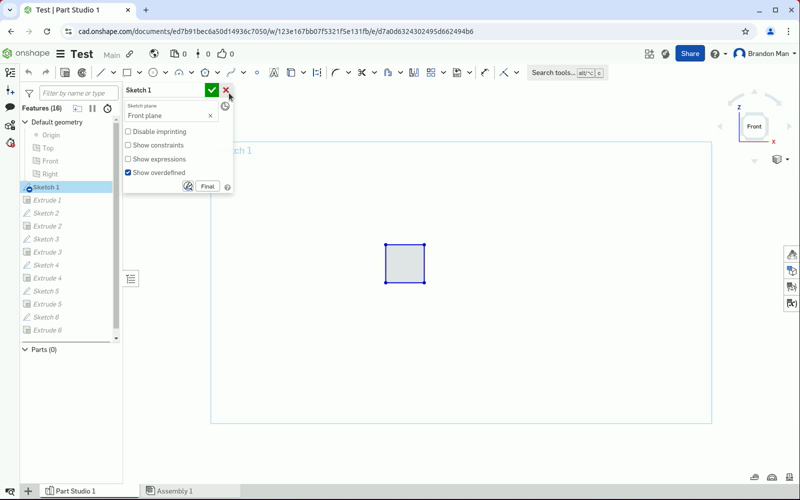
click(229, 92)
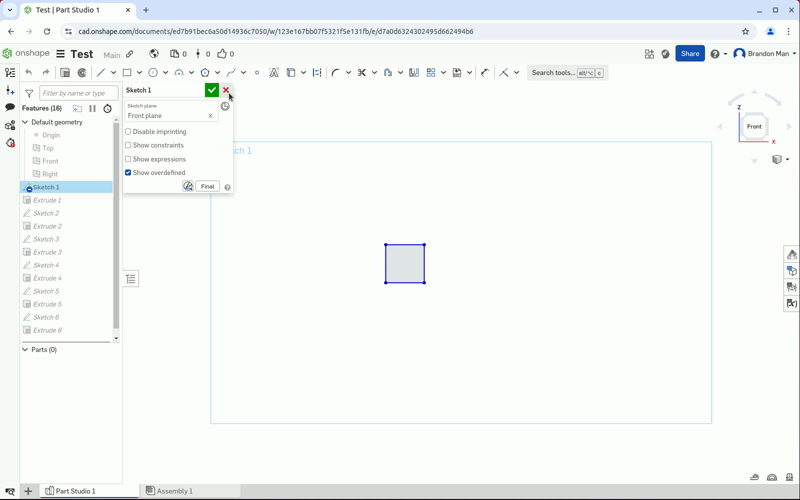
key(shift+s)
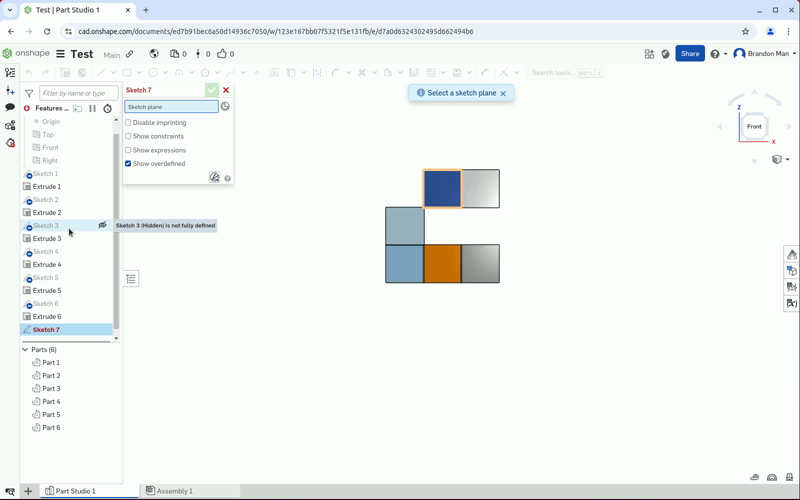
scroll(3)
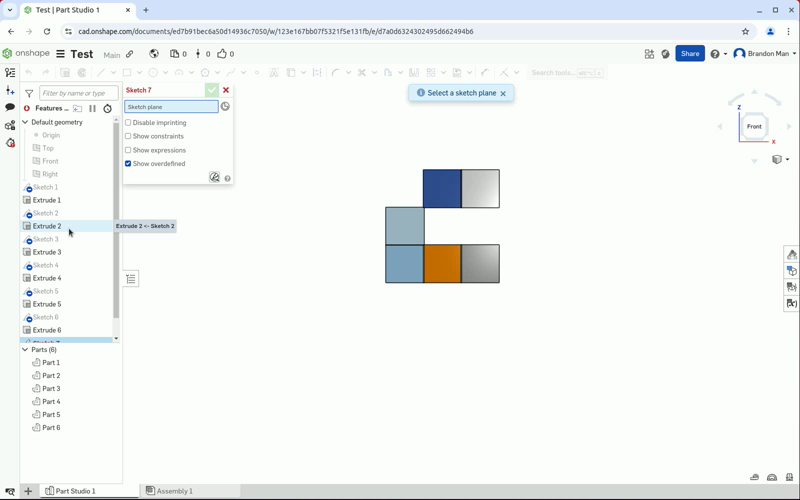
mouse_move(69, 163)
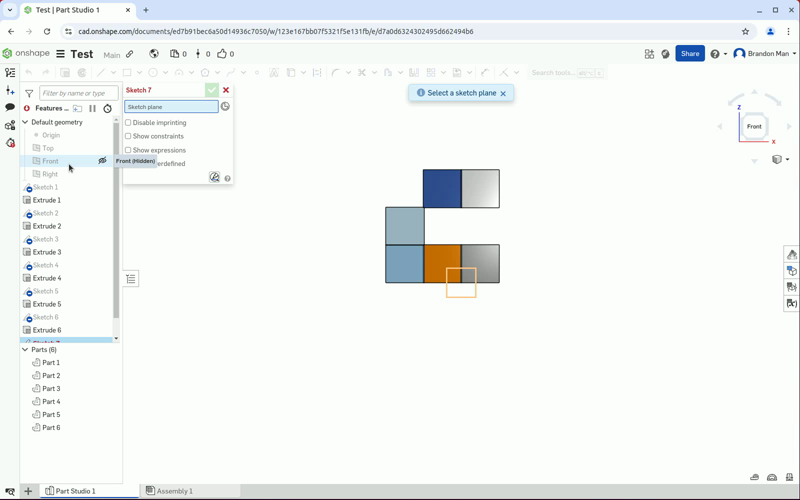
click(69, 163)
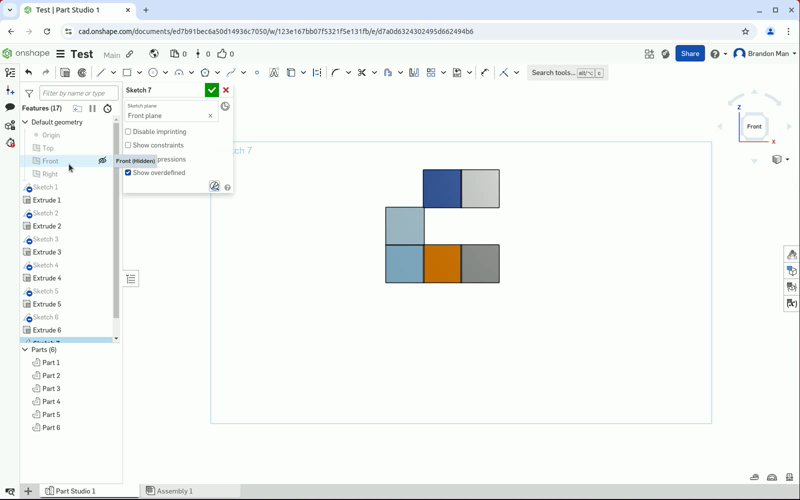
mouse_move(73, 352)
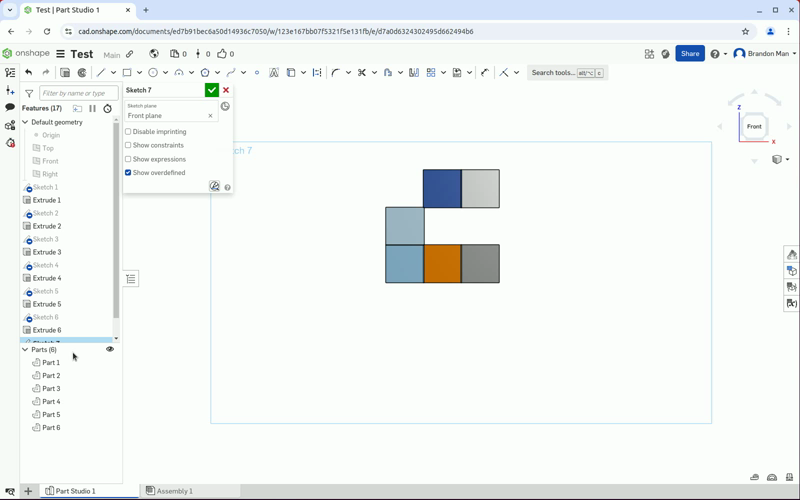
key(y)
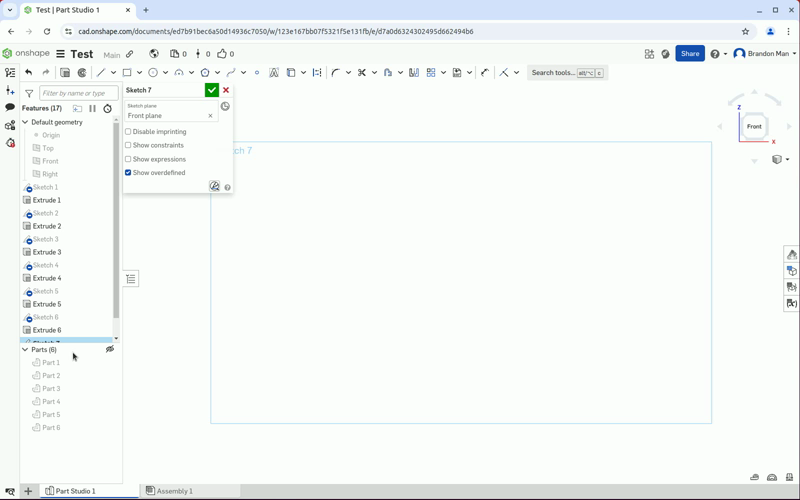
key(l)
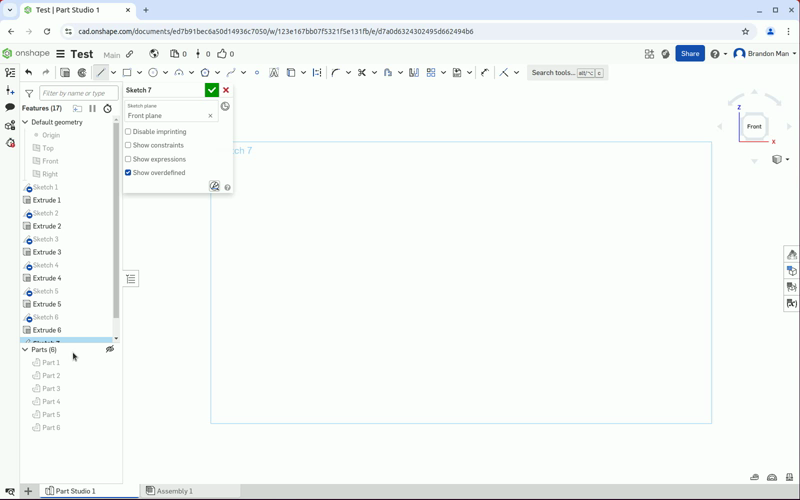
key_down(shift)
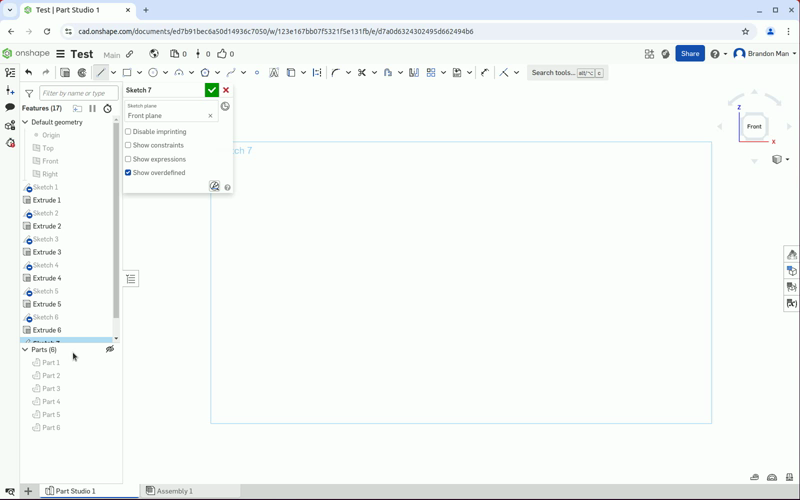
mouse_move(460, 245)
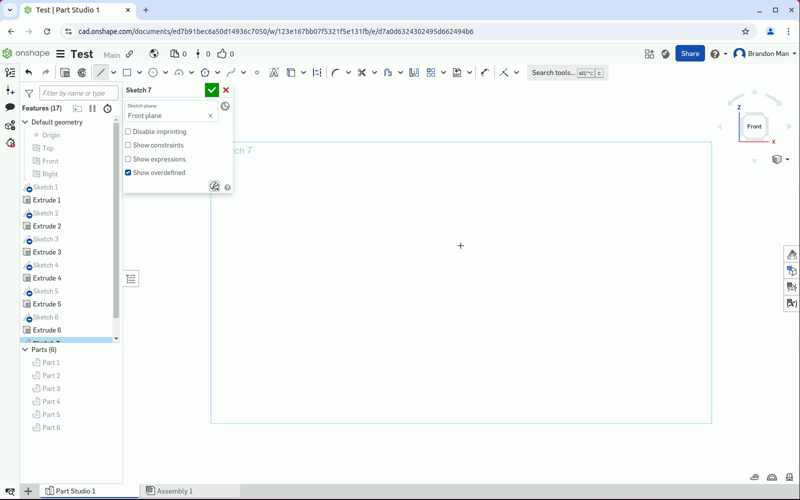
click(460, 245)
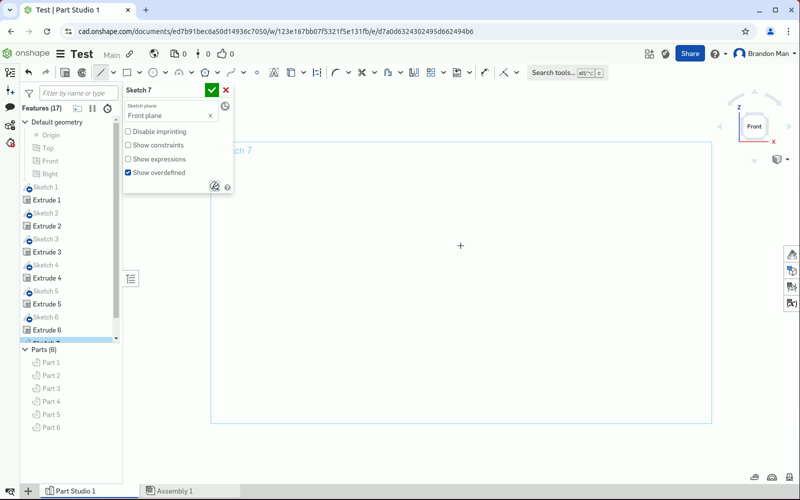
key_up(shift)
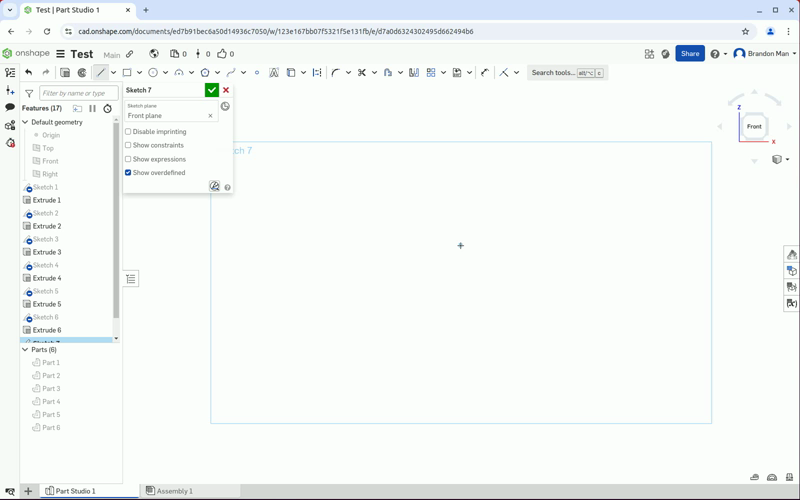
key_down(shift)
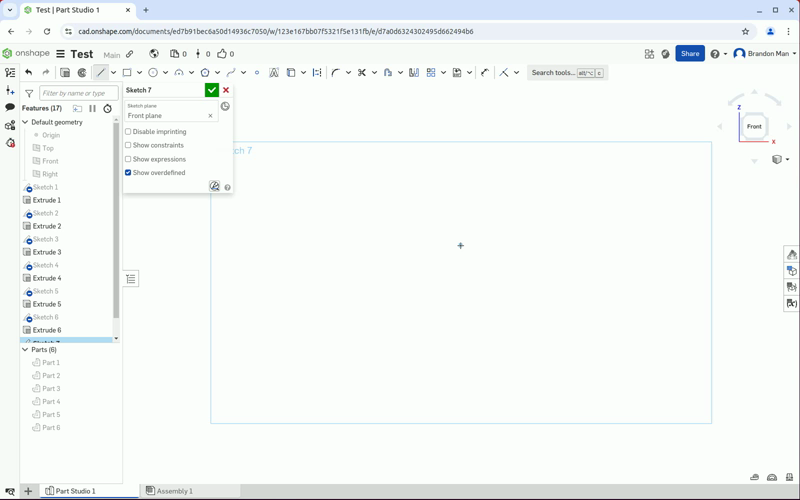
mouse_move(490, 245)
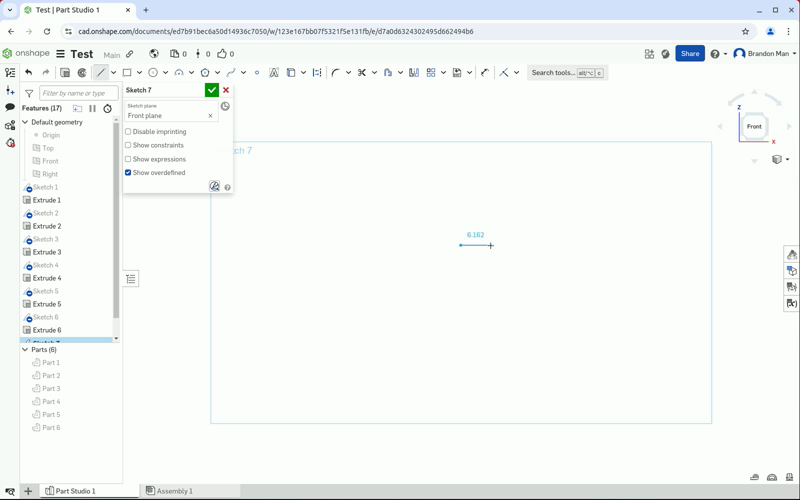
mouse_move(499, 245)
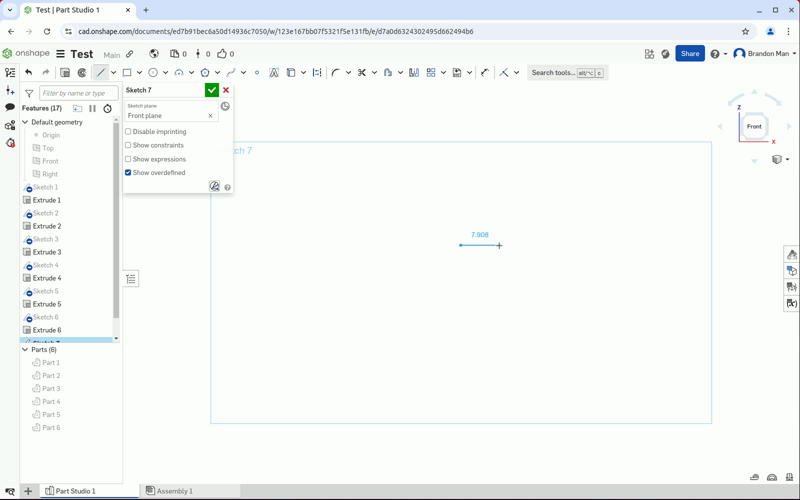
click(499, 245)
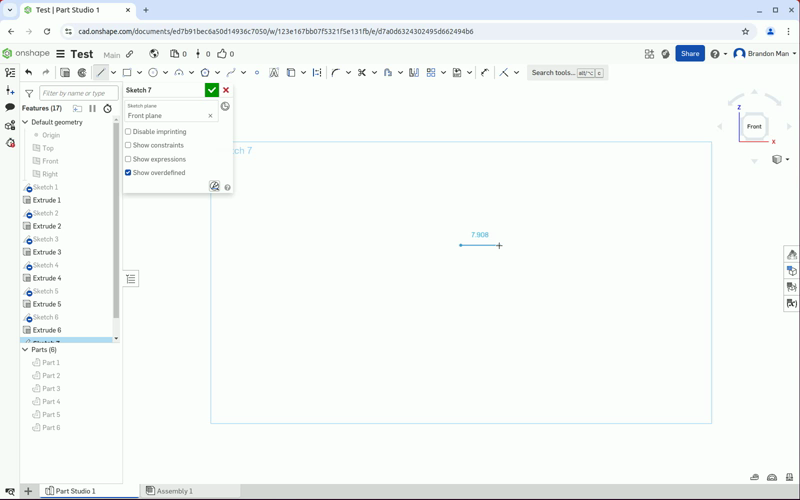
key_up(shift)
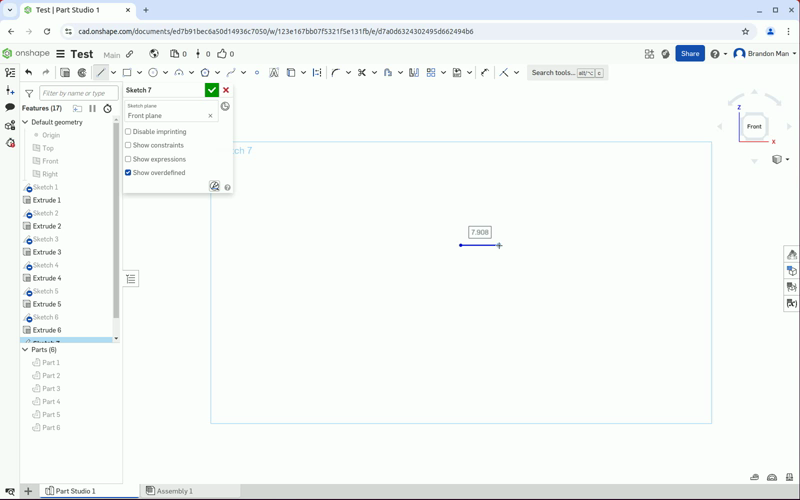
key_down(shift)
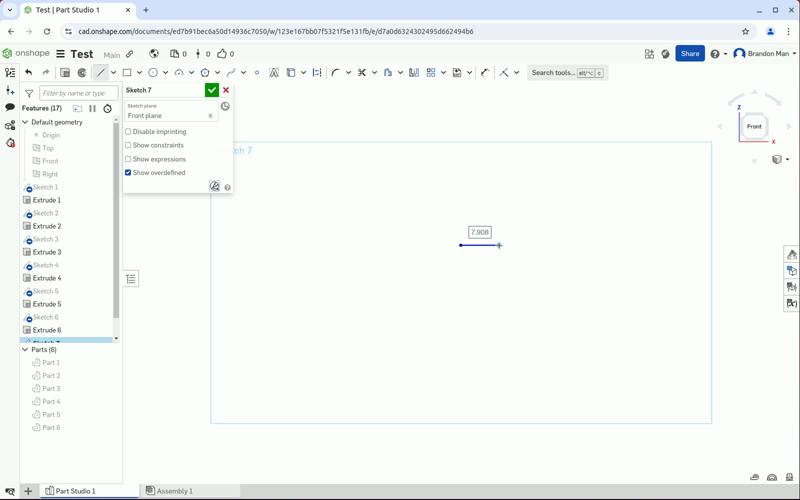
mouse_move(529, 245)
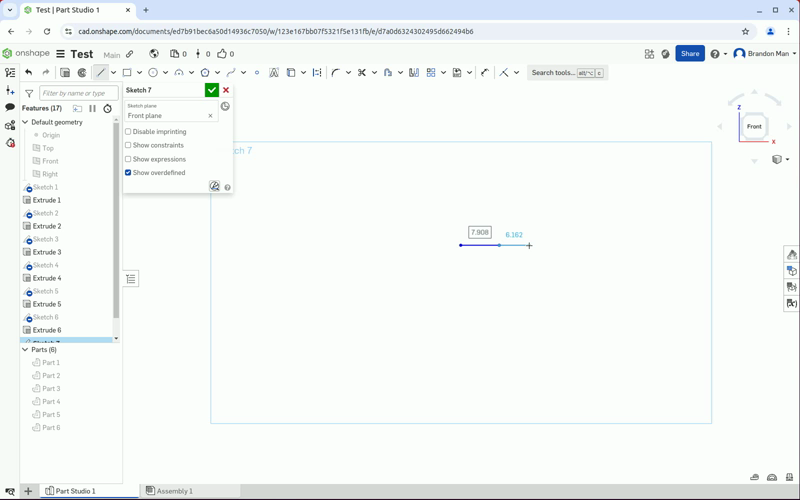
mouse_move(499, 207)
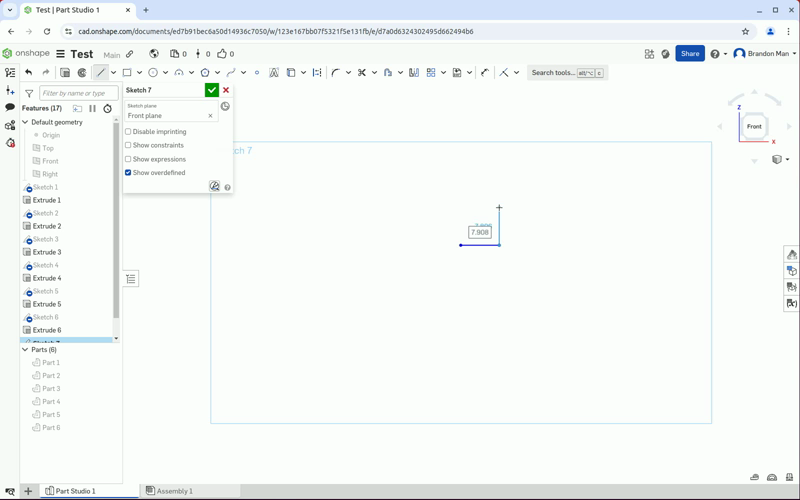
click(499, 207)
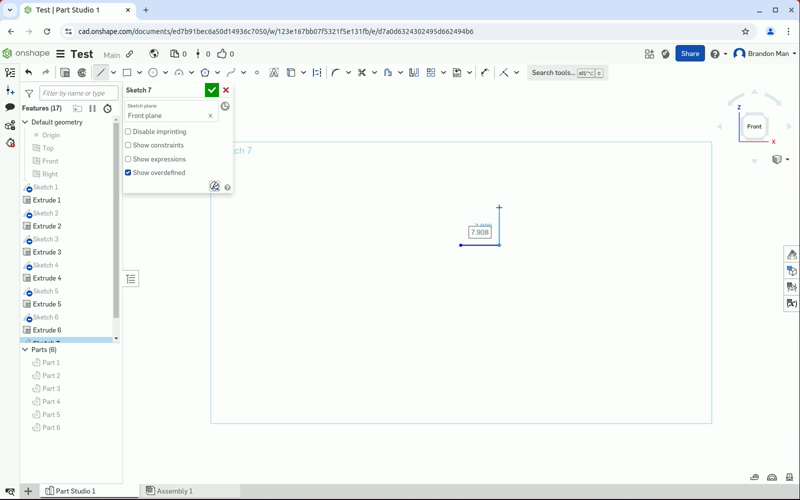
key_up(shift)
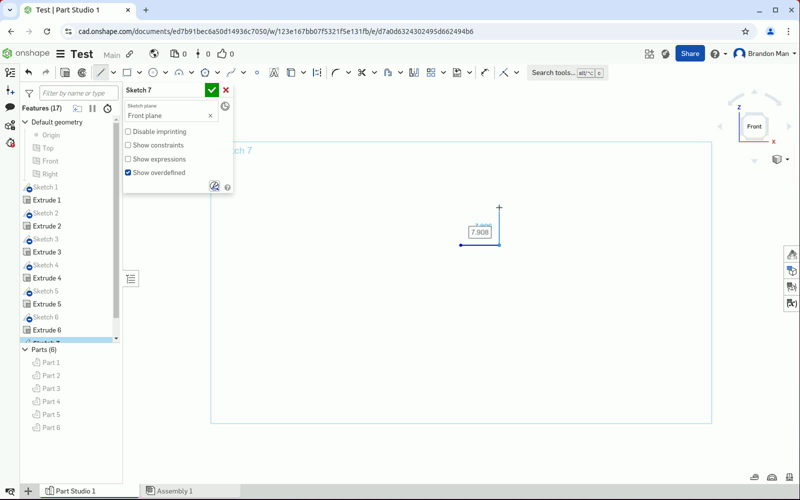
key_down(shift)
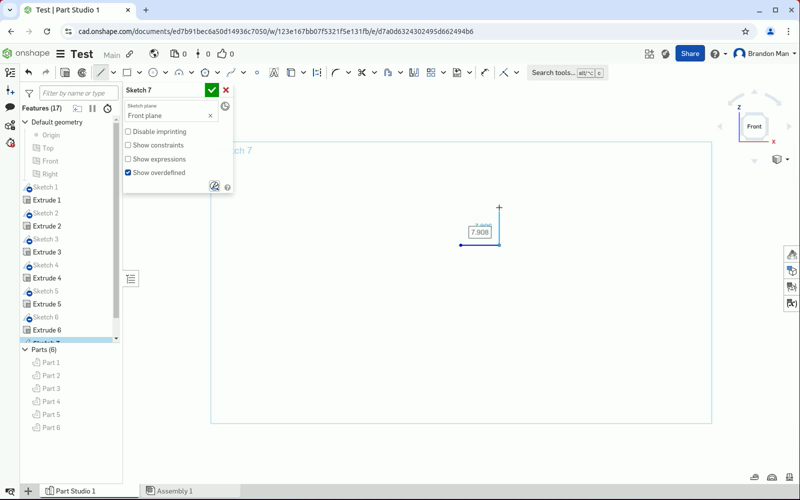
mouse_move(529, 207)
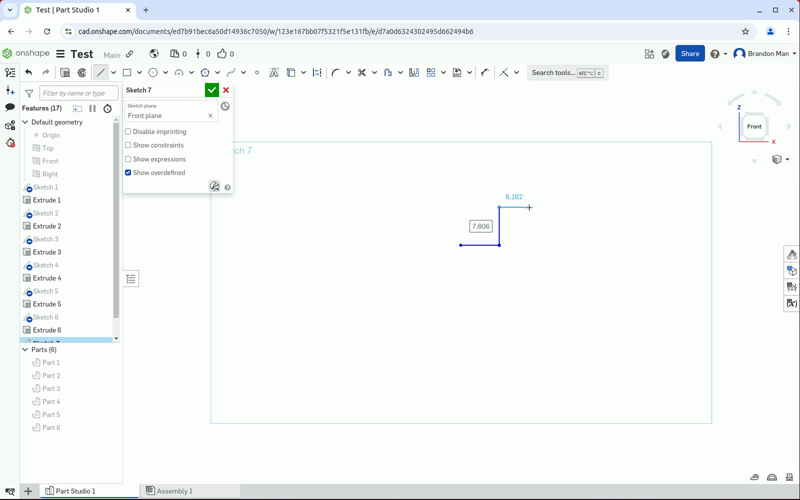
mouse_move(460, 207)
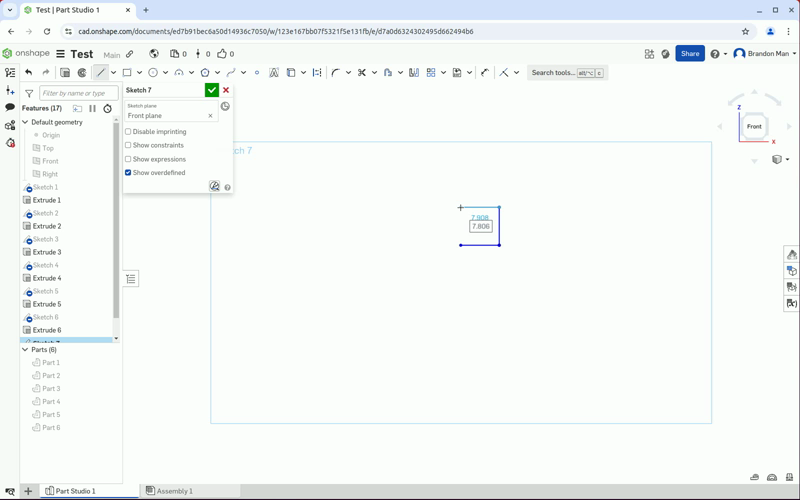
click(460, 207)
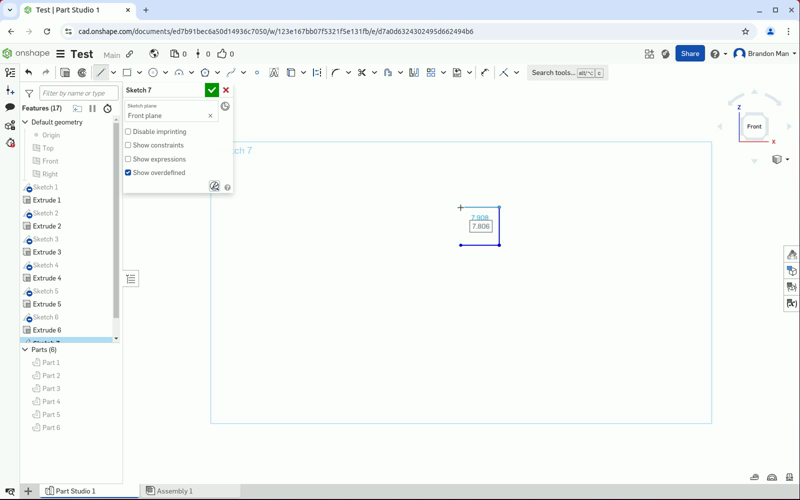
key_up(shift)
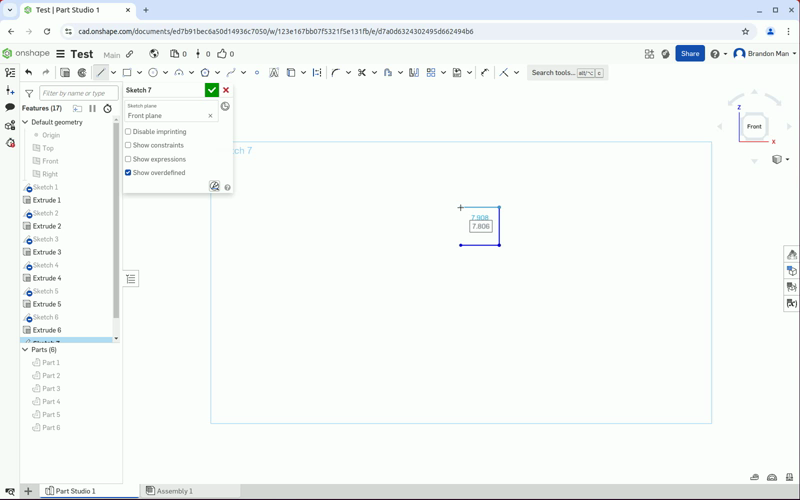
mouse_move(490, 207)
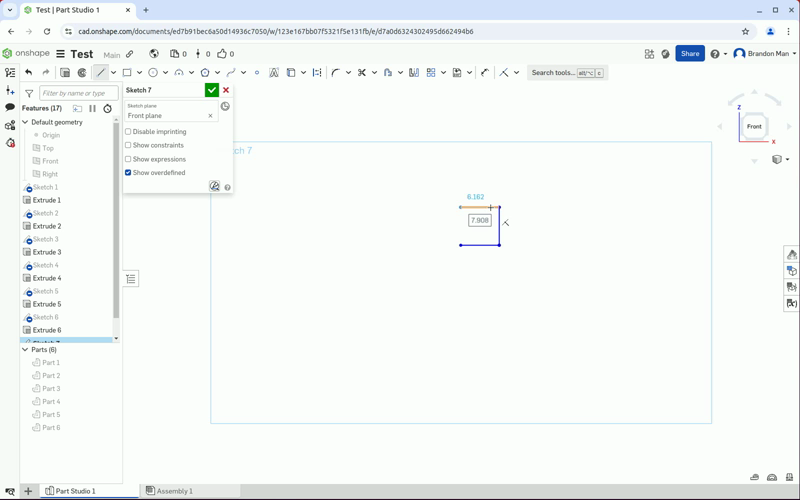
key_down(shift)
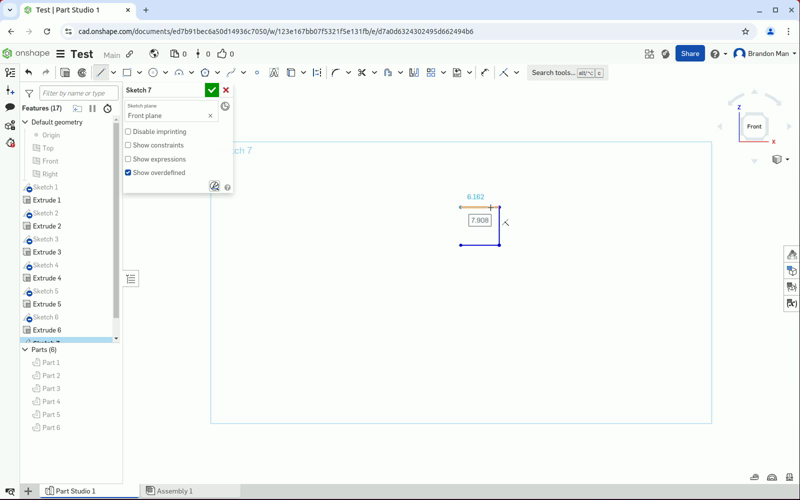
mouse_move(460, 245)
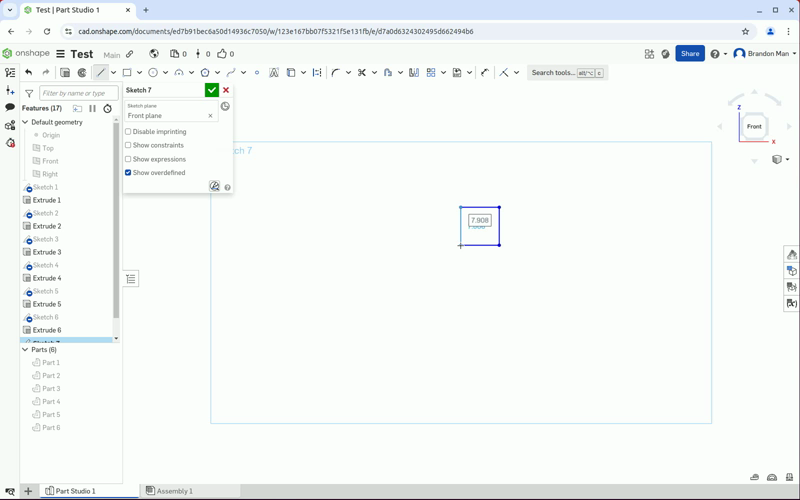
key_up(shift)
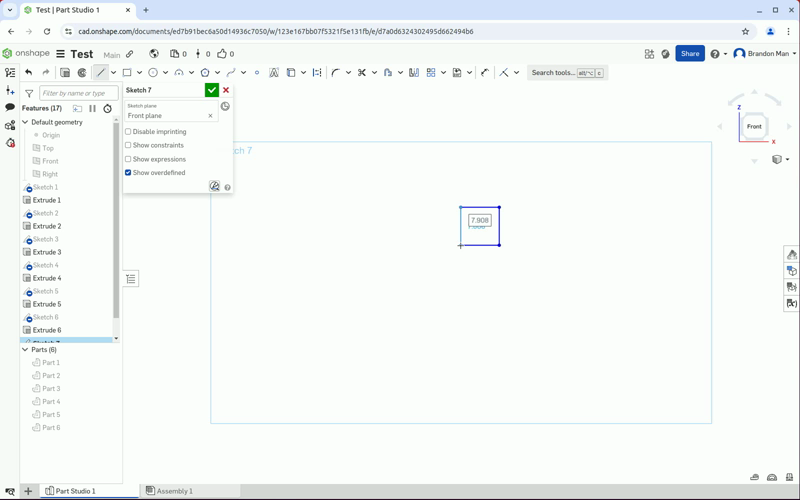
click(460, 245)
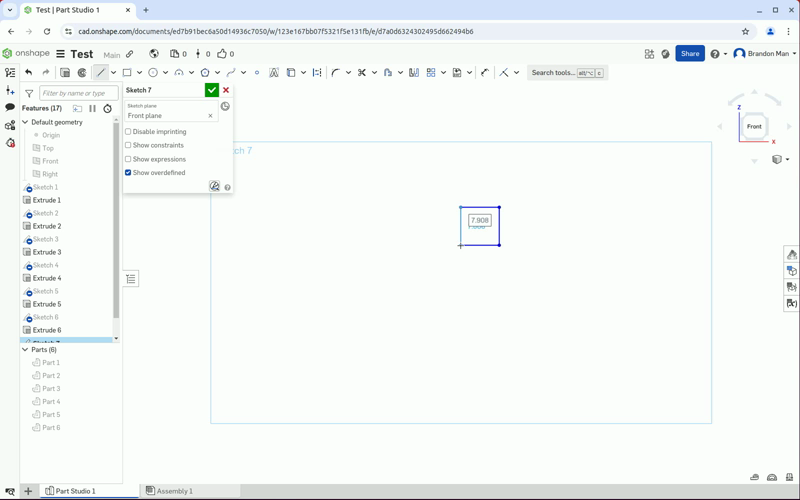
key(esc)
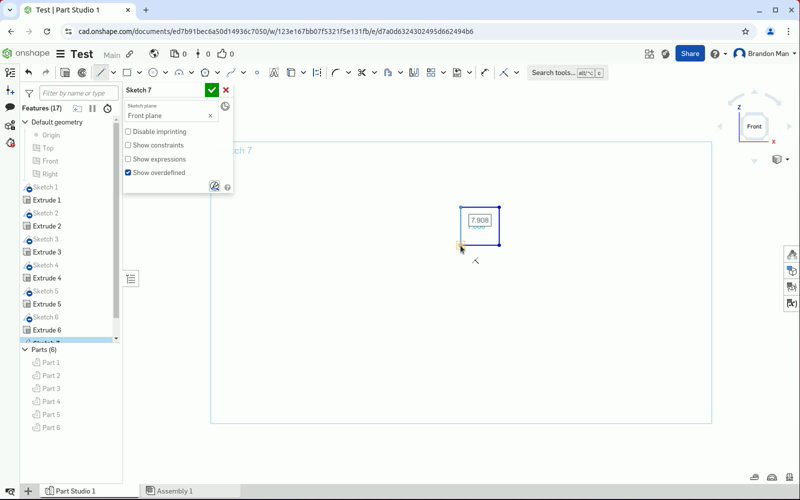
mouse_move(494, 239)
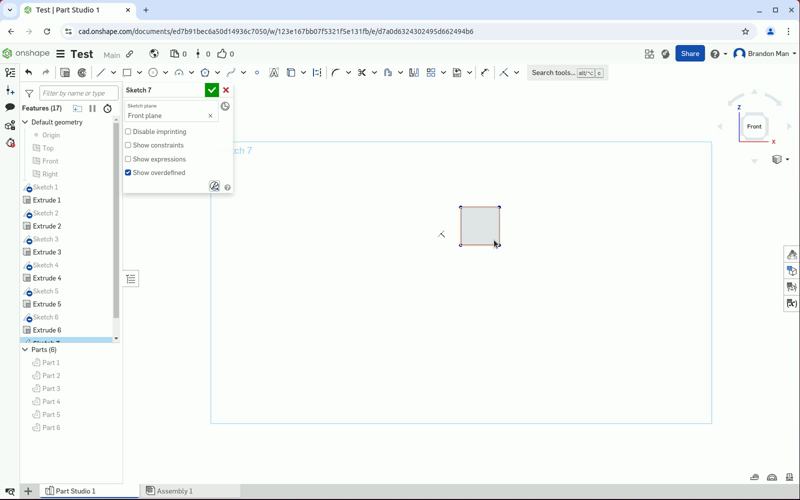
scroll(6)
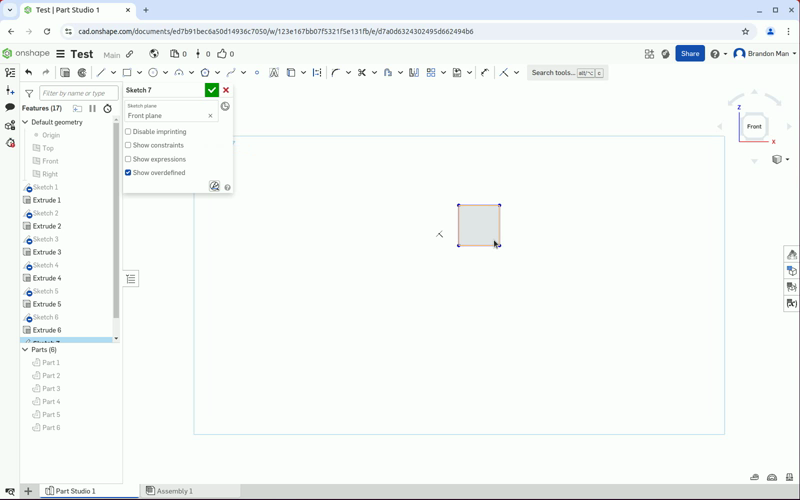
scroll(6)
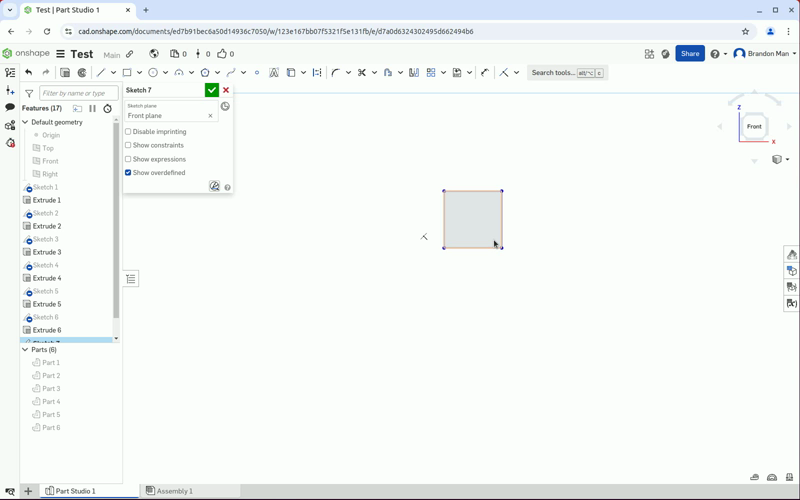
scroll(6)
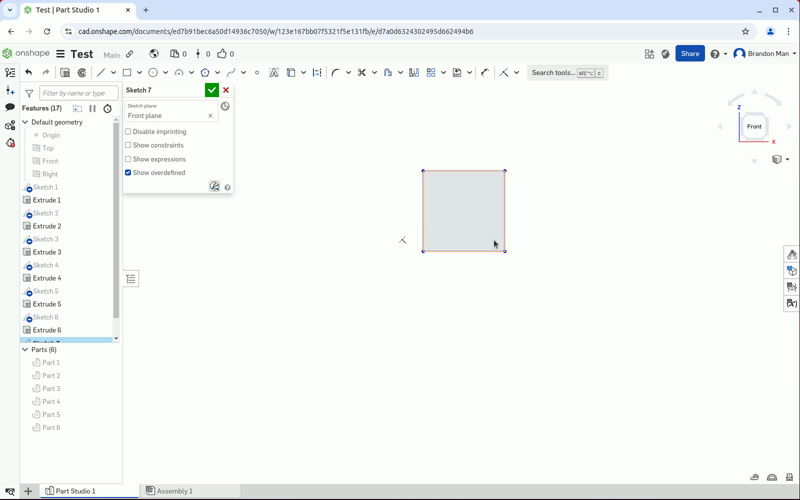
scroll(6)
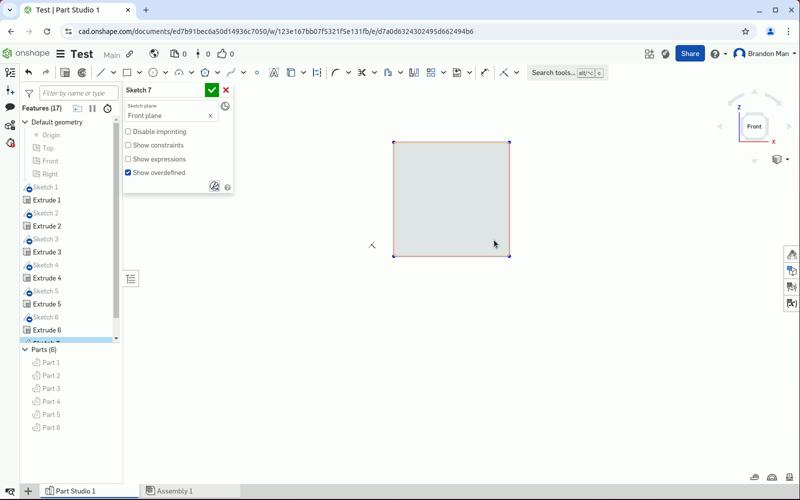
scroll(6)
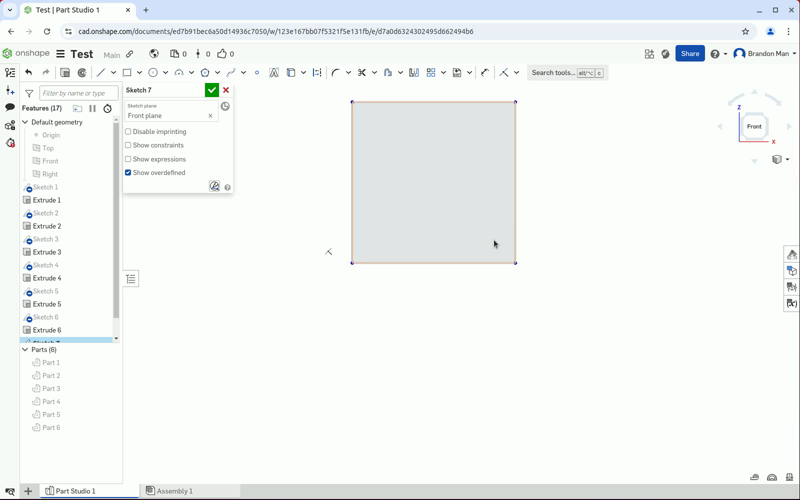
scroll(6)
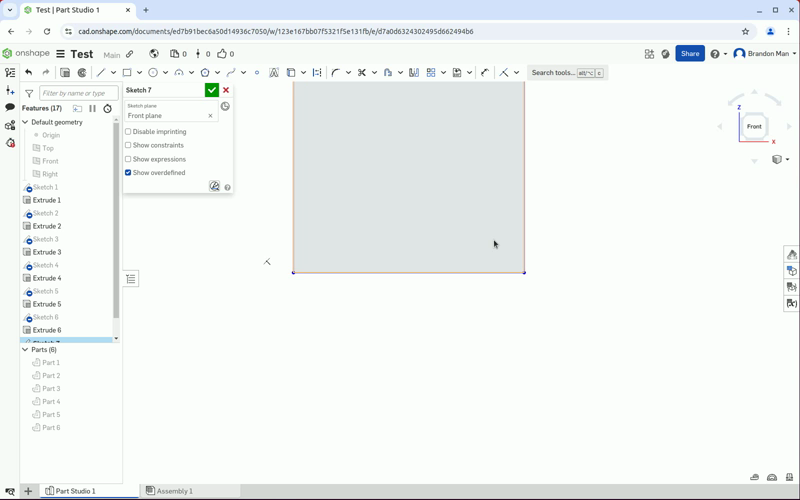
scroll(6)
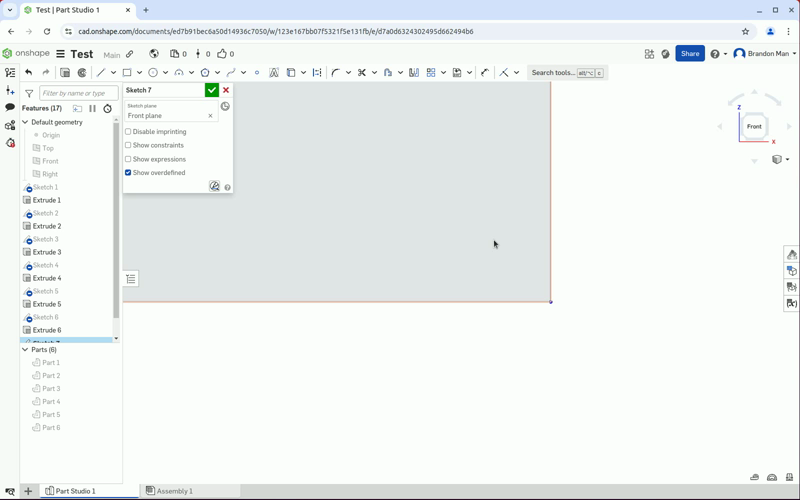
click(494, 239)
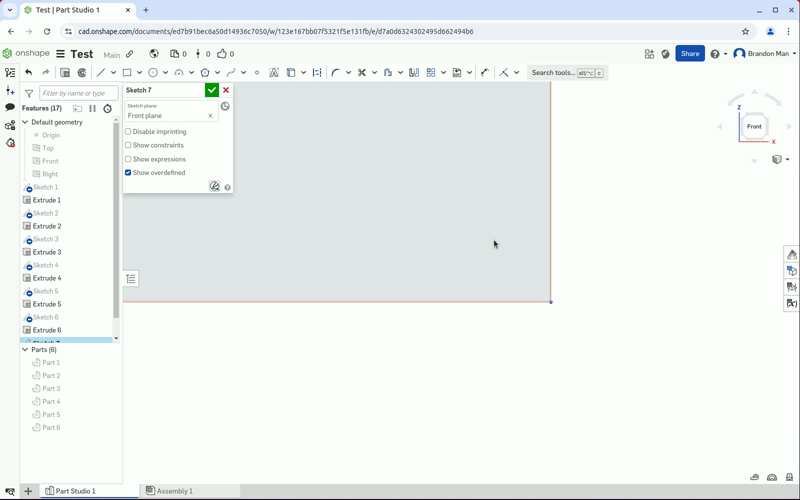
scroll(-6)
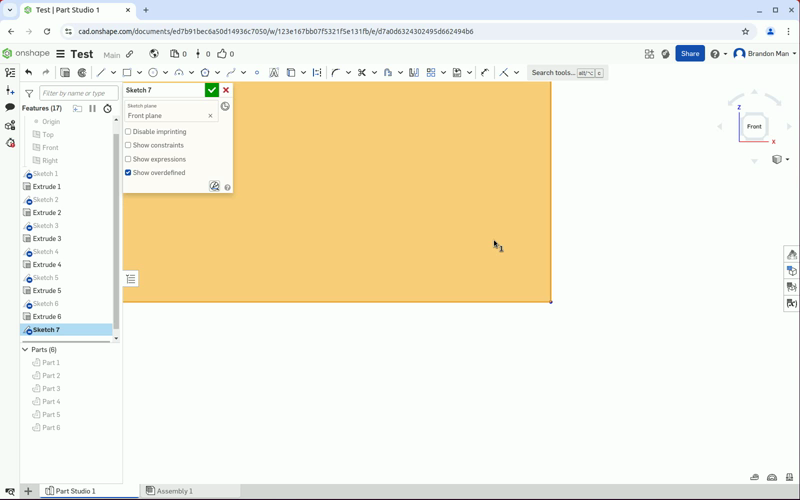
scroll(-6)
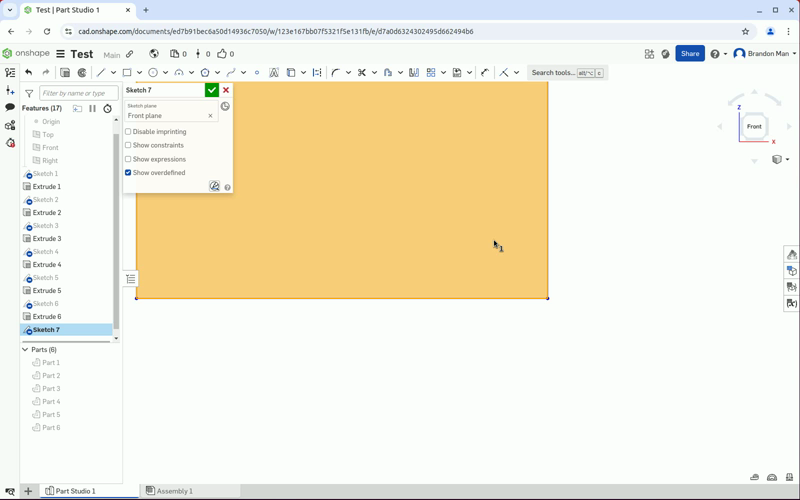
scroll(-6)
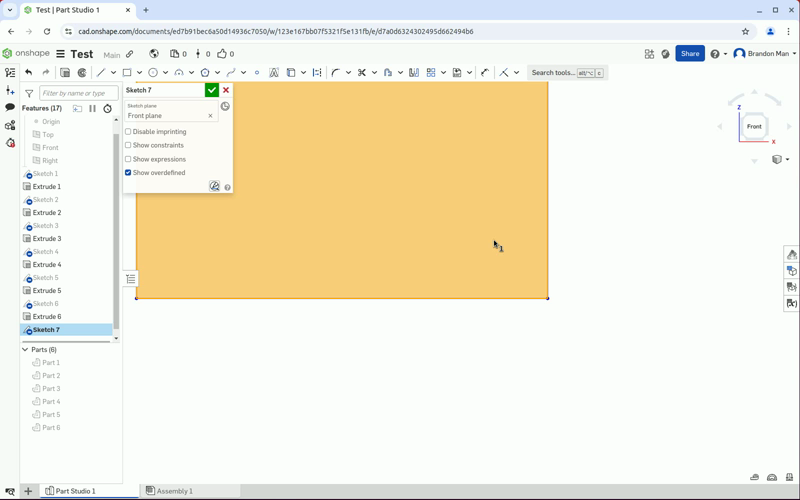
scroll(-6)
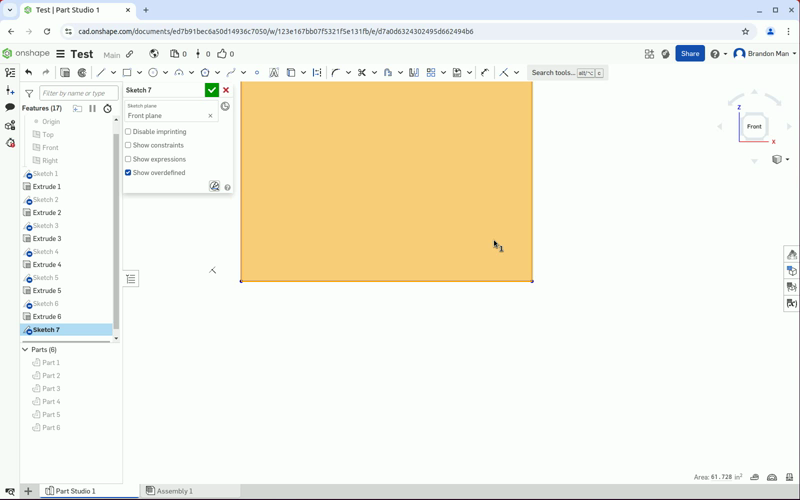
scroll(-6)
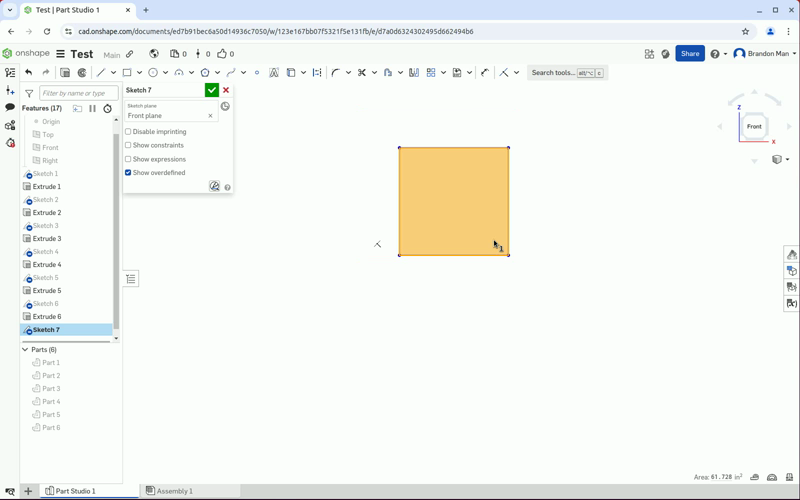
scroll(-6)
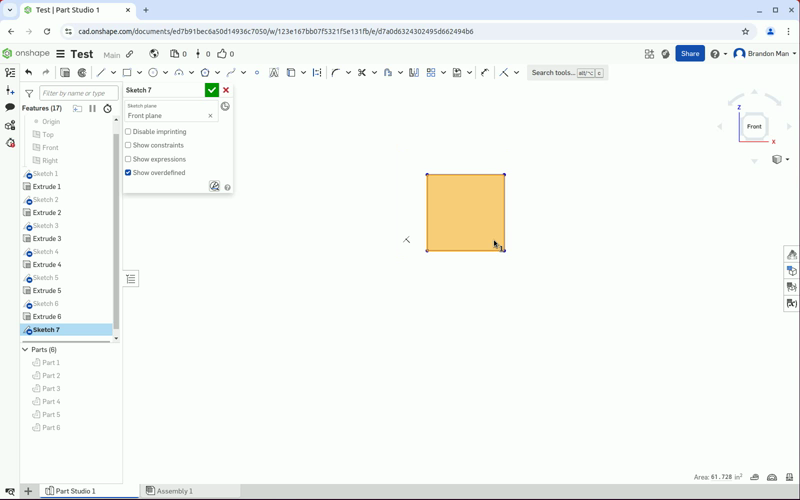
scroll(-6)
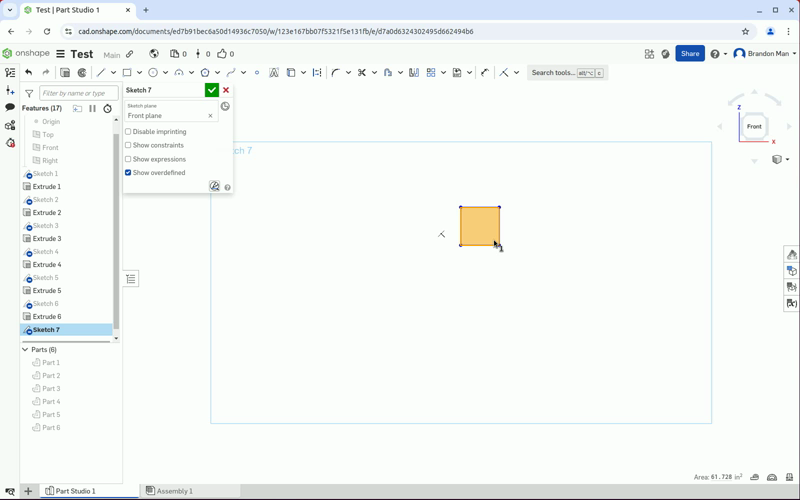
mouse_move(73, 352)
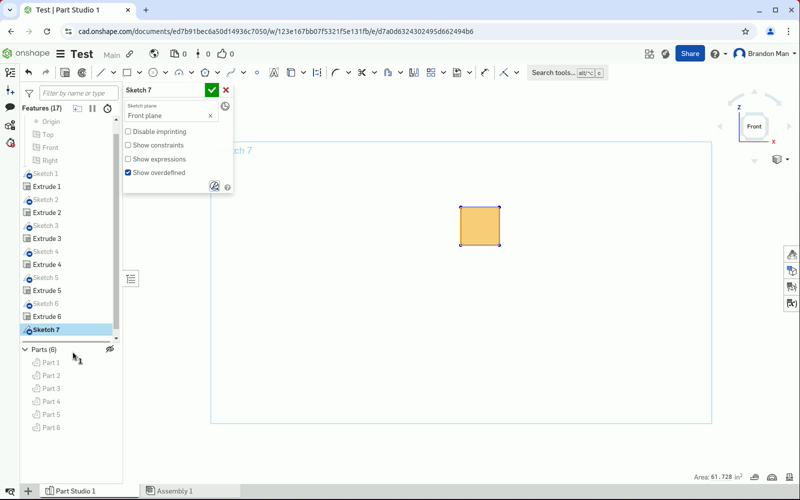
key(shift+y)
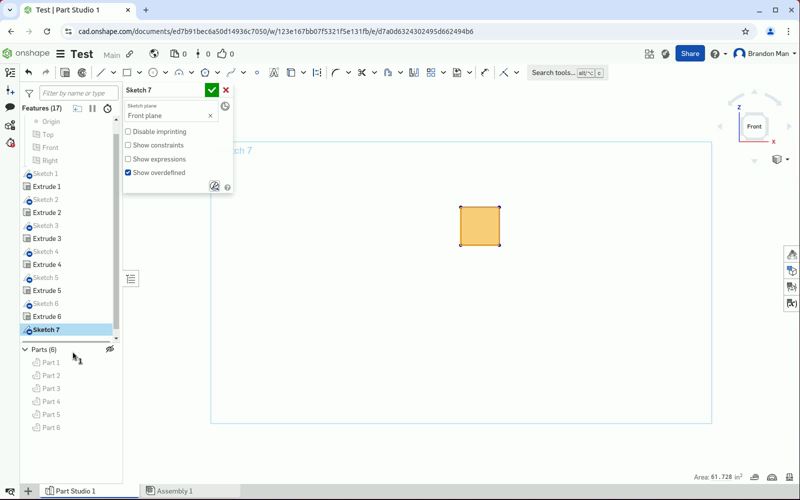
key(shift+e)
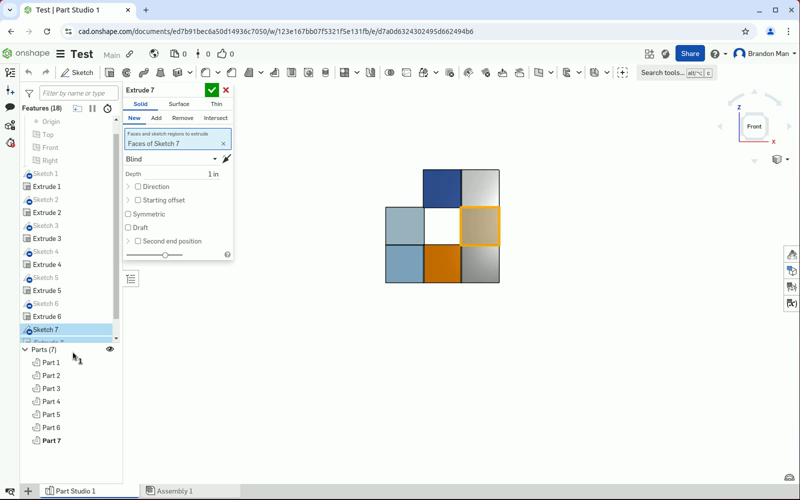
mouse_move(143, 106)
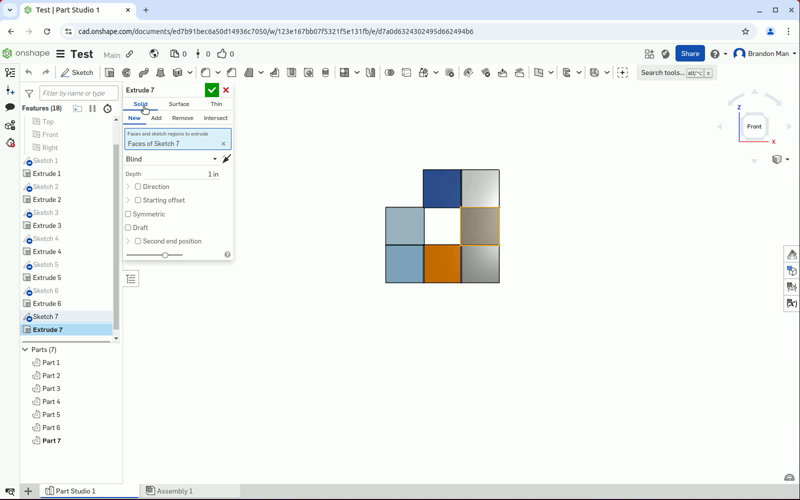
click(143, 106)
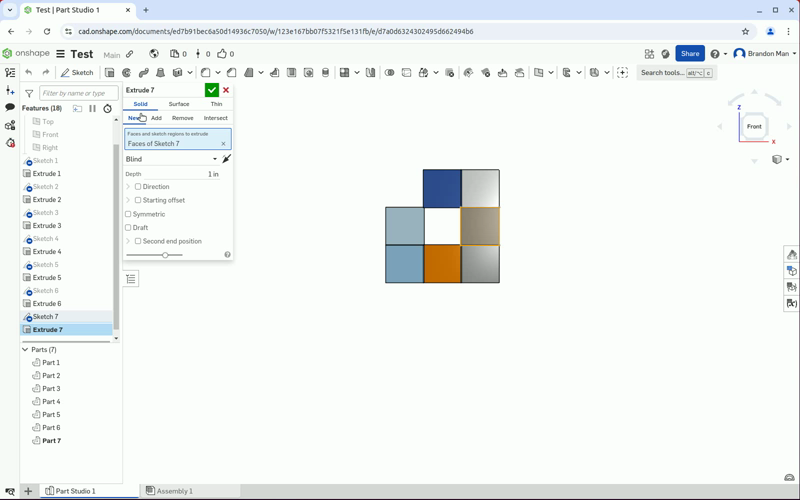
mouse_move(137, 120)
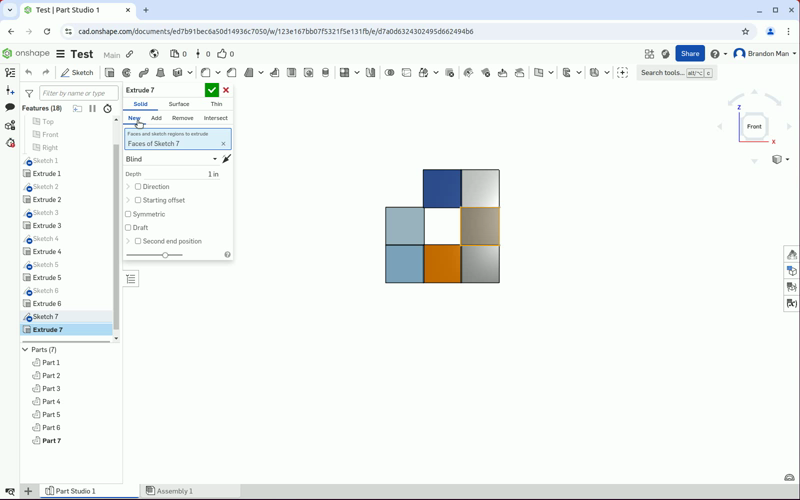
click(137, 120)
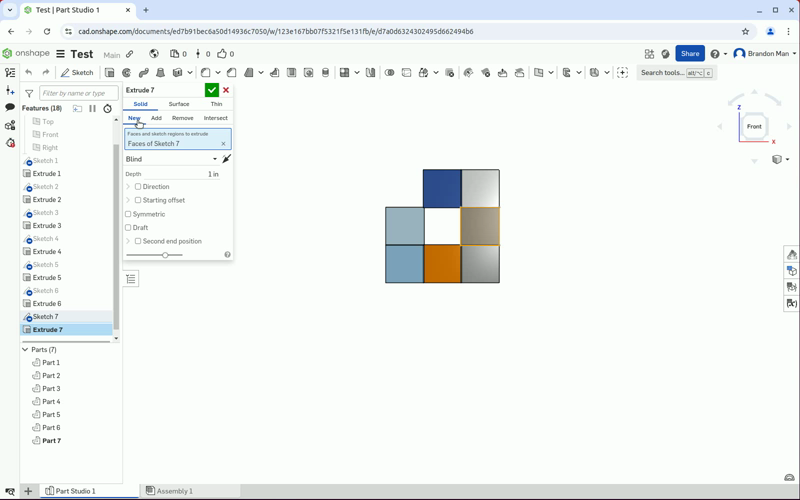
key(tab, 4)
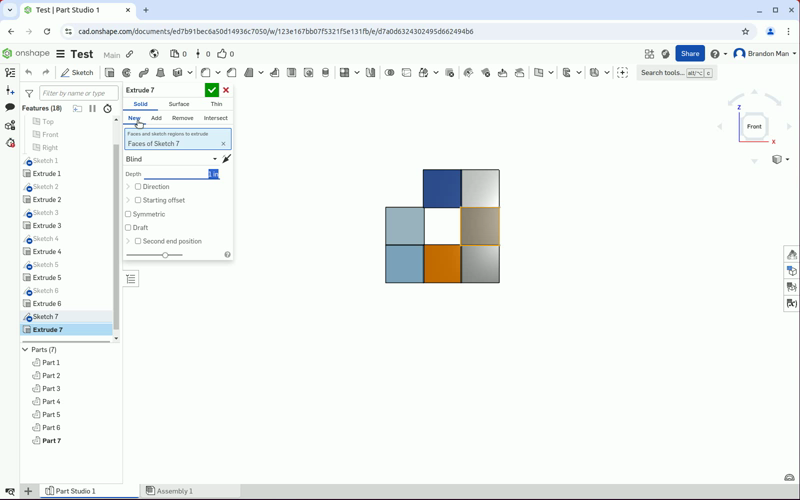
text(7.703)
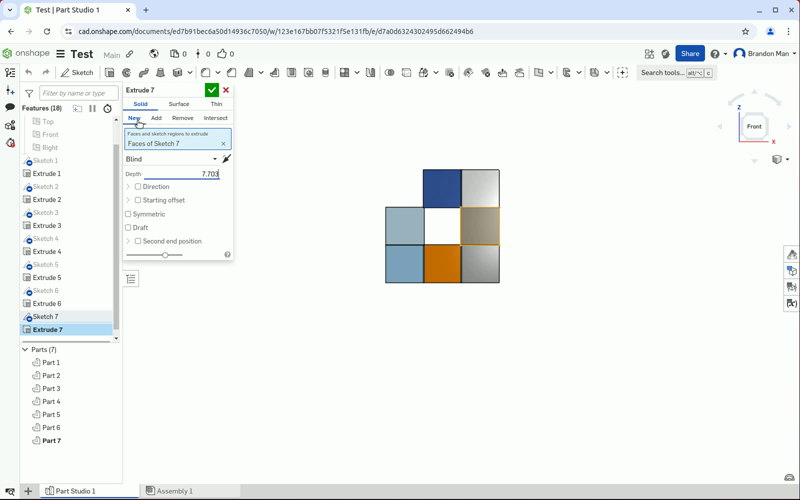
key(enter)
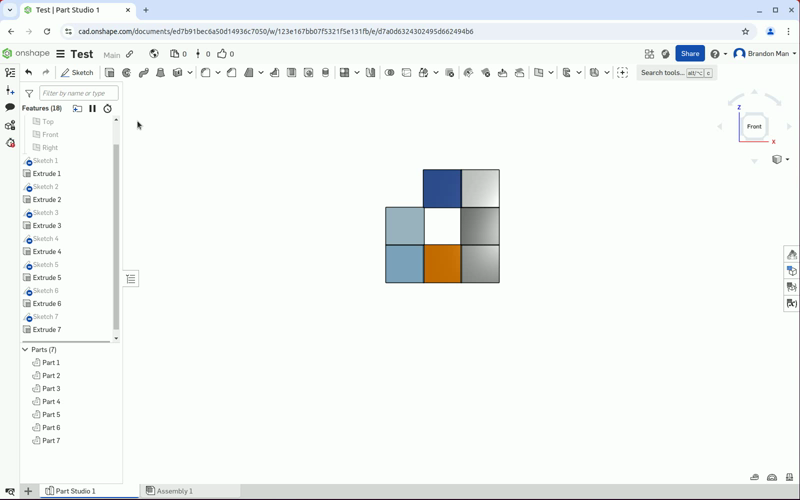
key(shift+h)
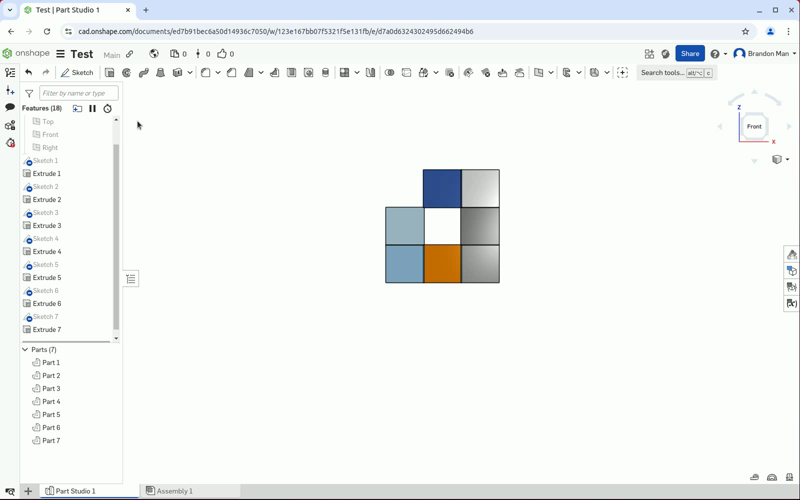
key(shift+h)
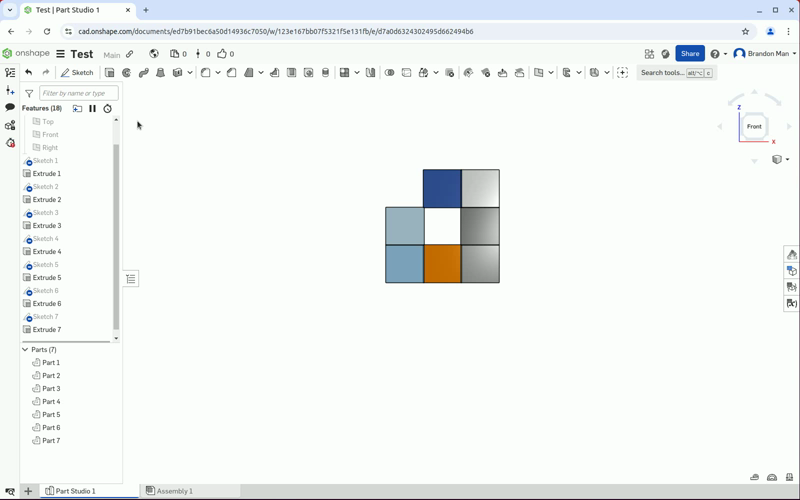
mouse_move(69, 163)
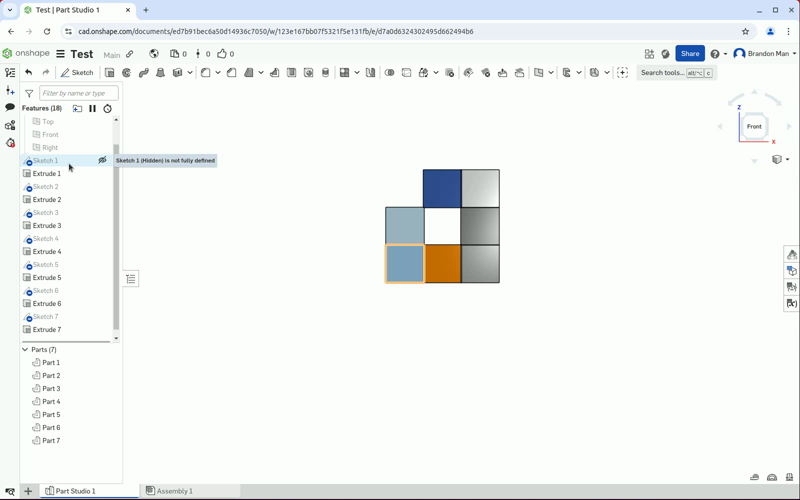
click(69, 163)
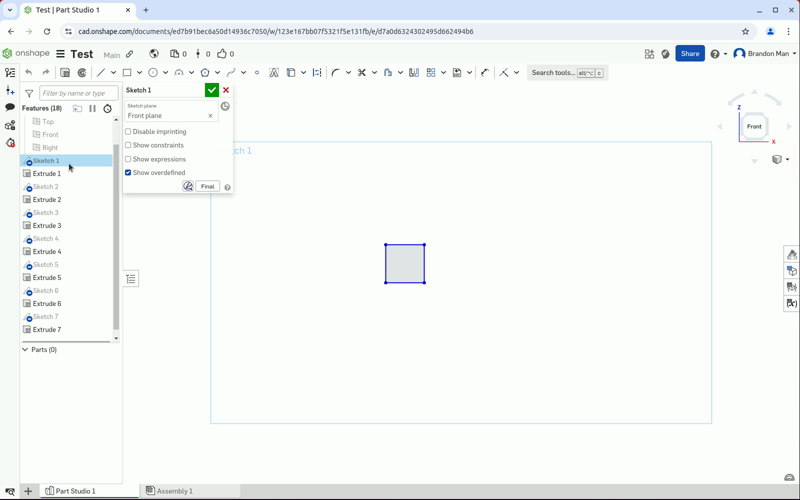
mouse_move(229, 92)
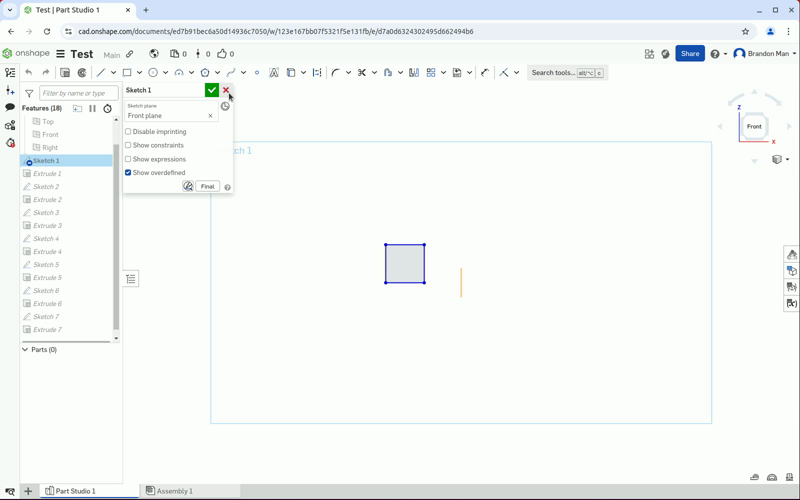
click(229, 92)
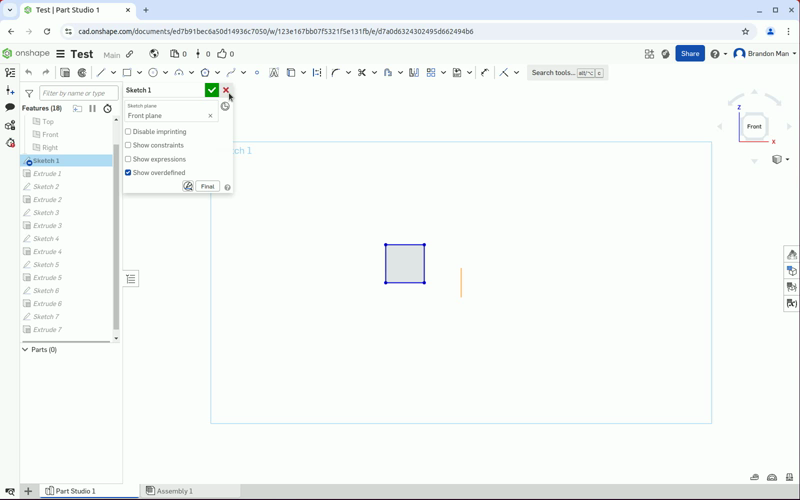
key(shift+s)
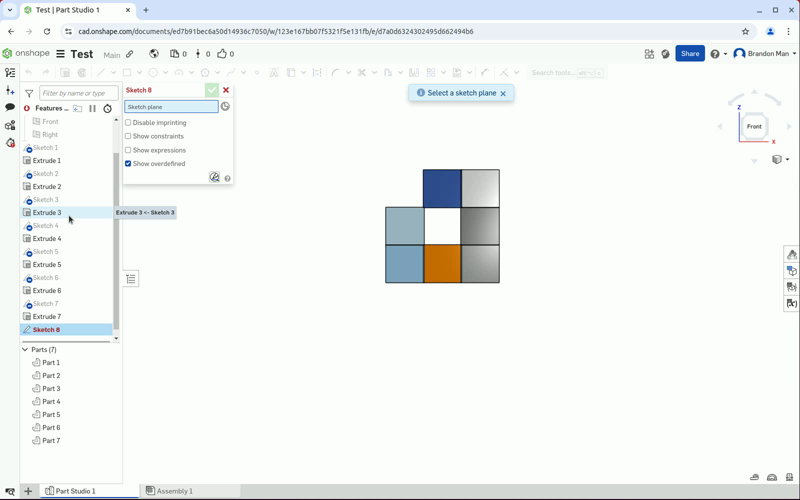
scroll(3)
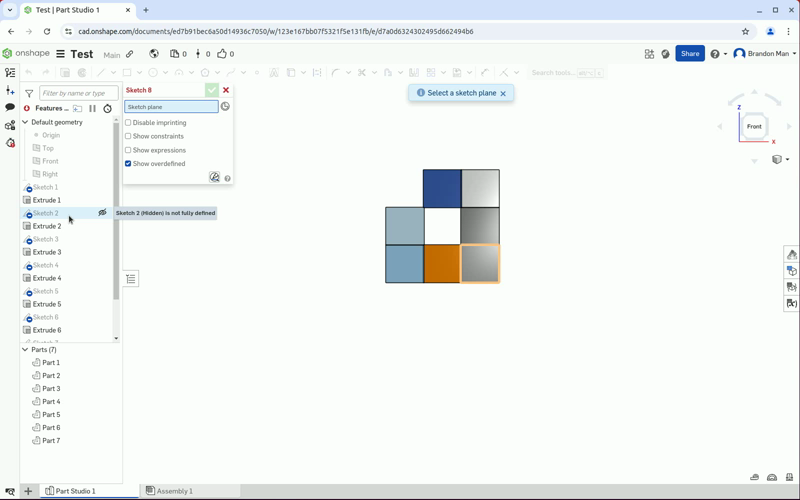
mouse_move(69, 163)
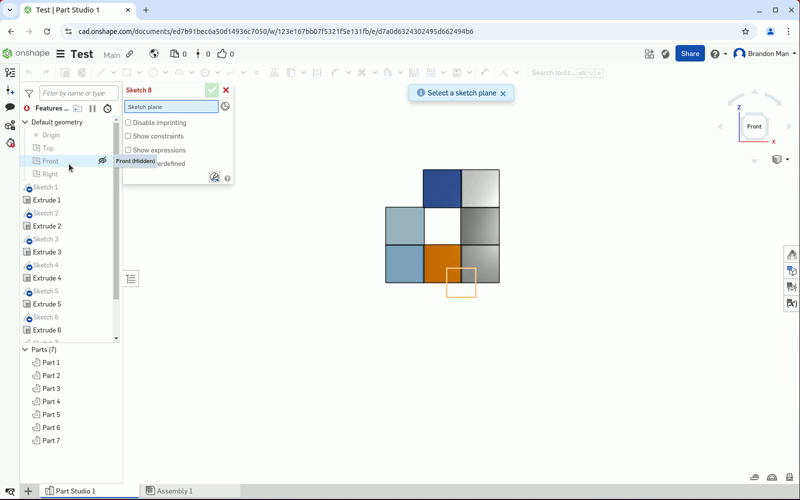
click(69, 163)
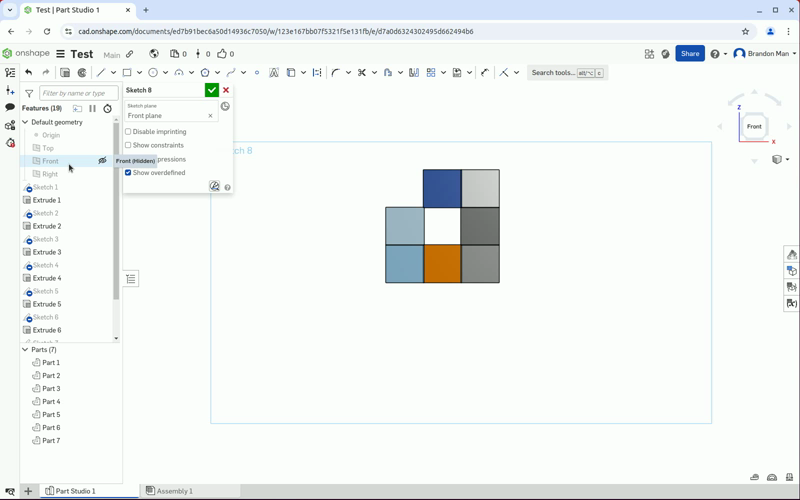
mouse_move(73, 352)
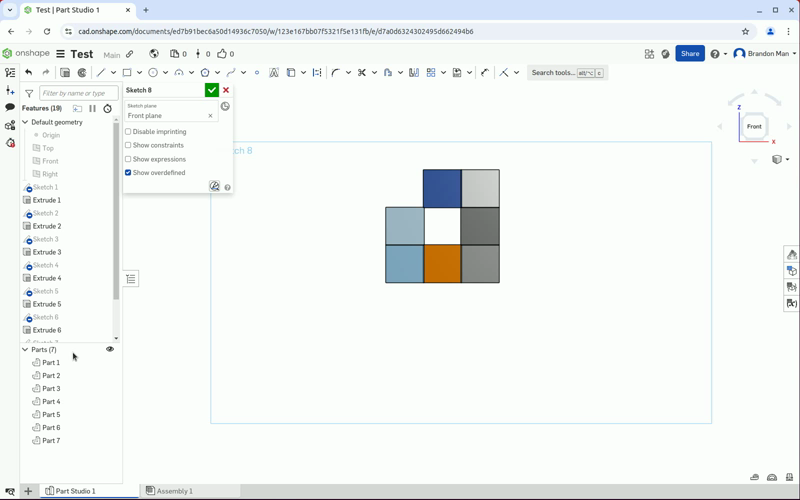
key(y)
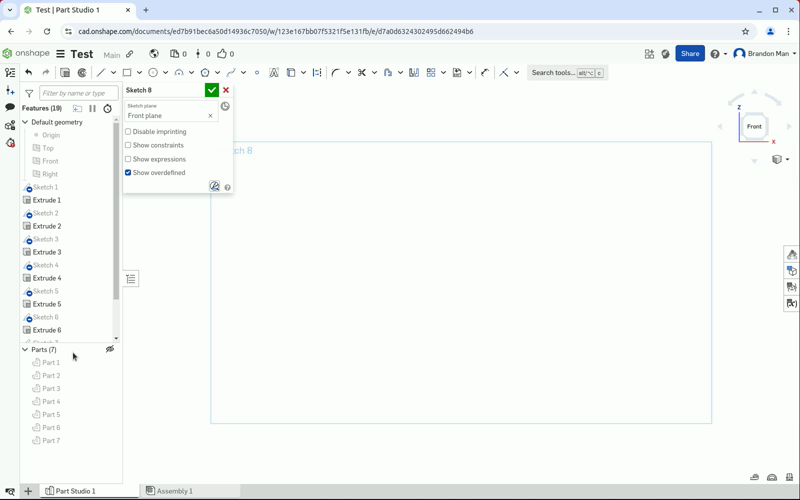
key(l)
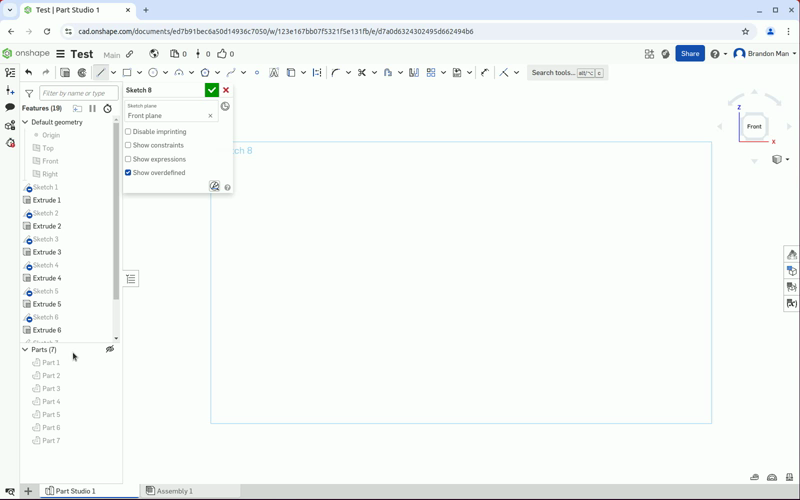
key_down(shift)
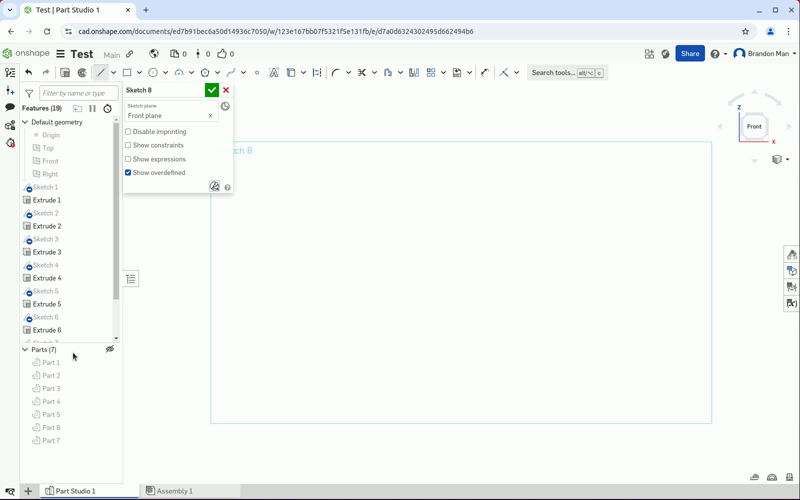
mouse_move(423, 245)
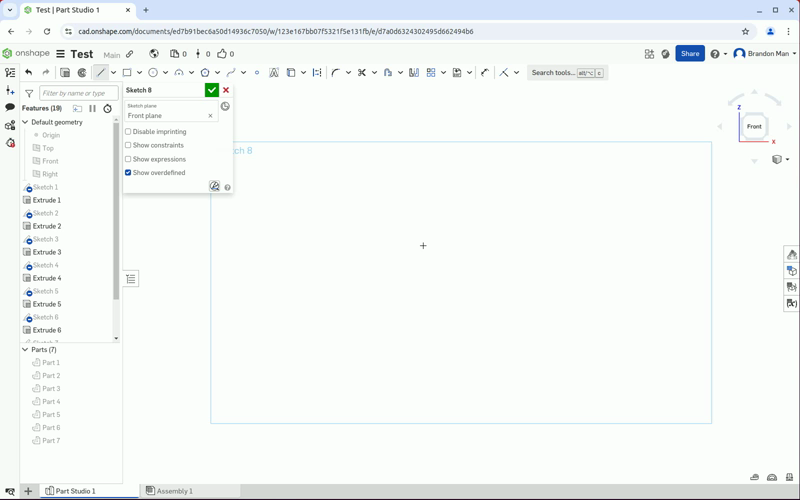
click(423, 245)
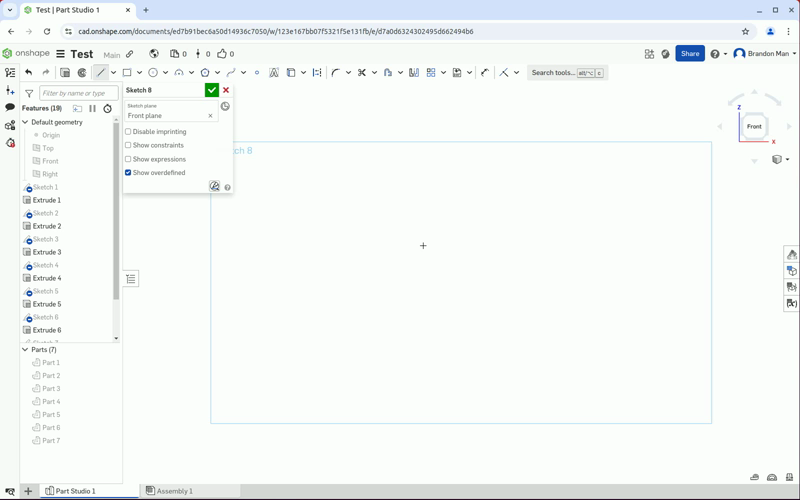
key_up(shift)
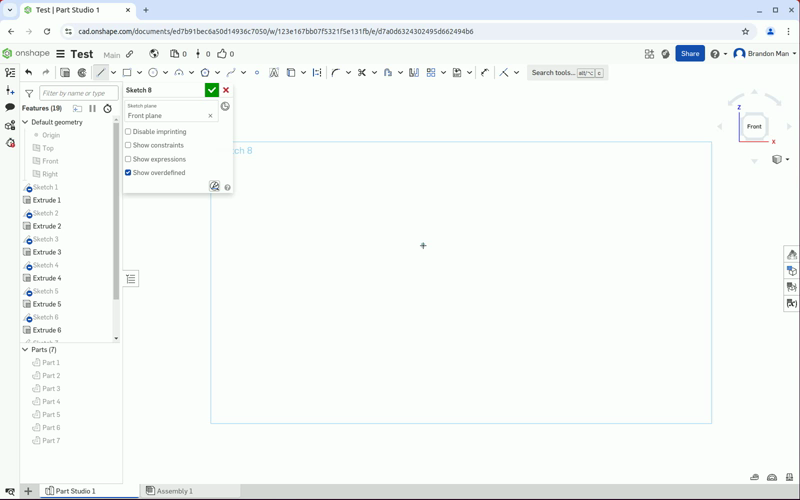
key_down(shift)
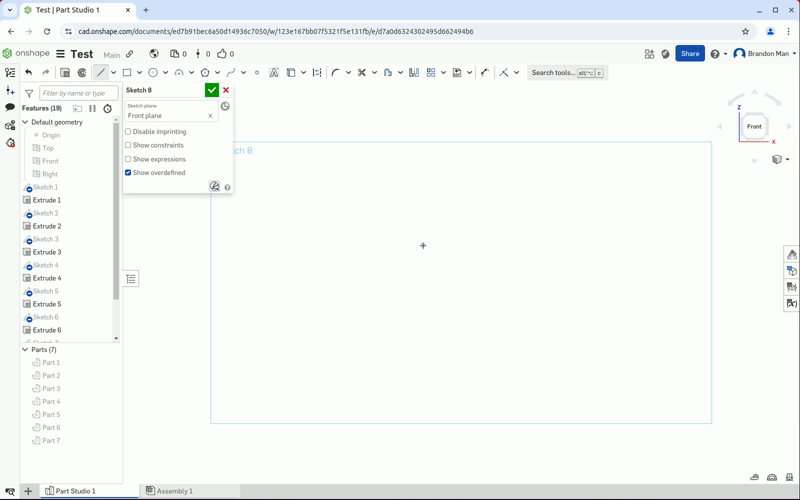
mouse_move(453, 245)
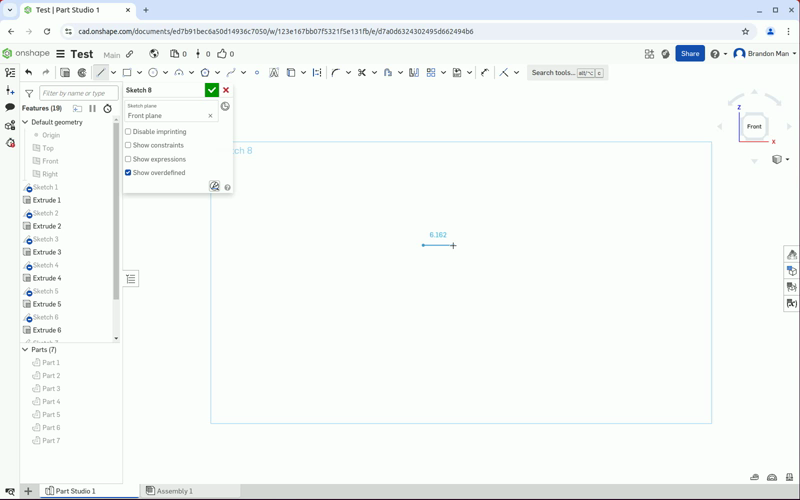
mouse_move(461, 245)
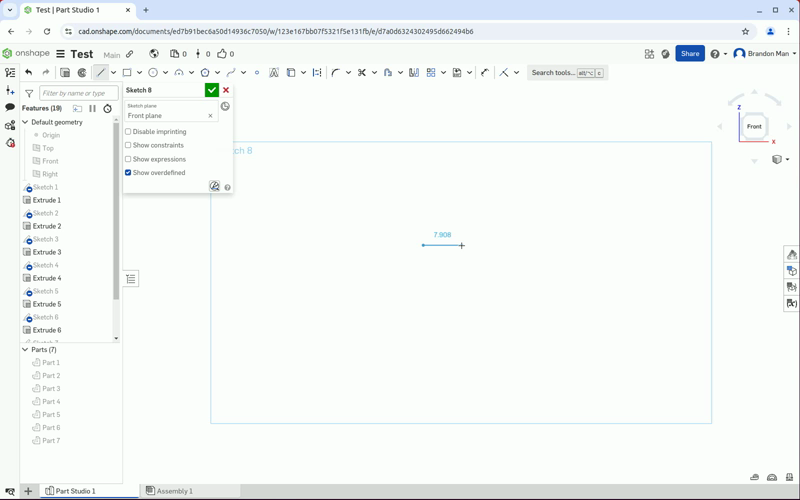
click(461, 245)
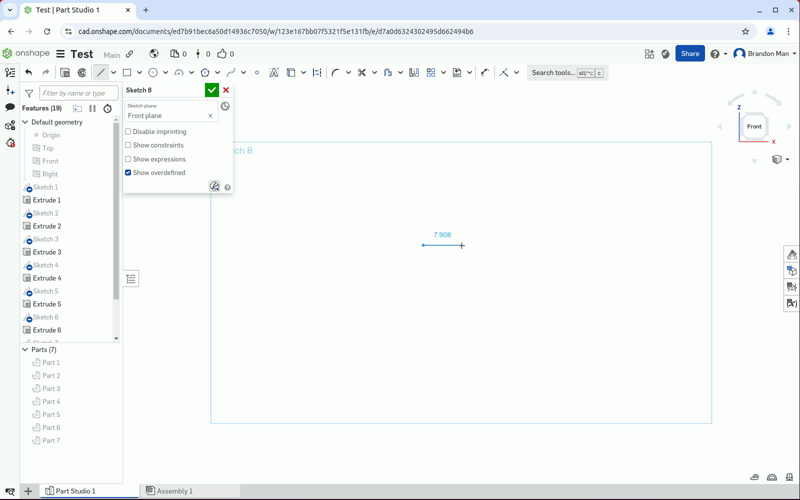
key_up(shift)
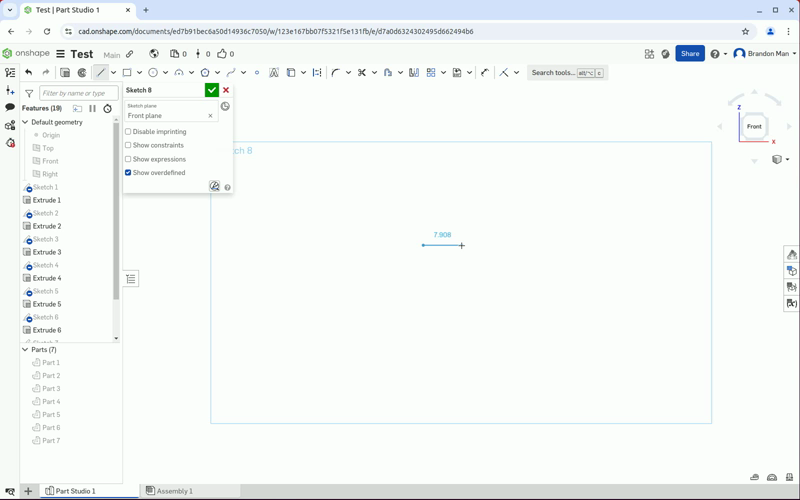
key_down(shift)
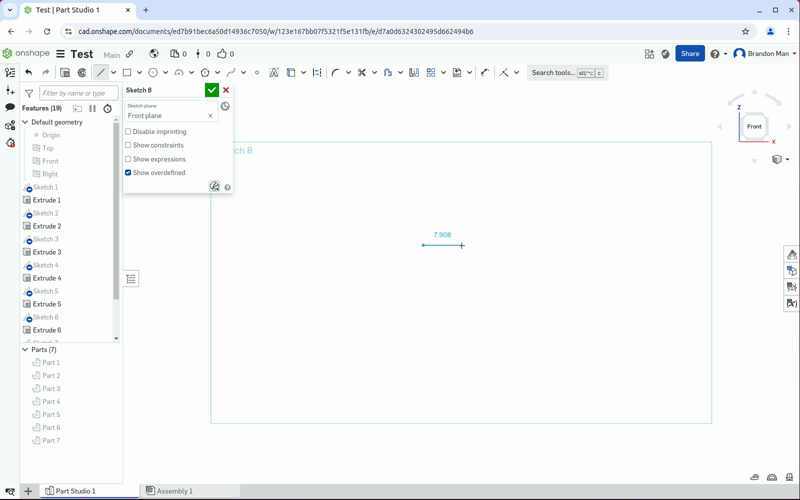
mouse_move(491, 245)
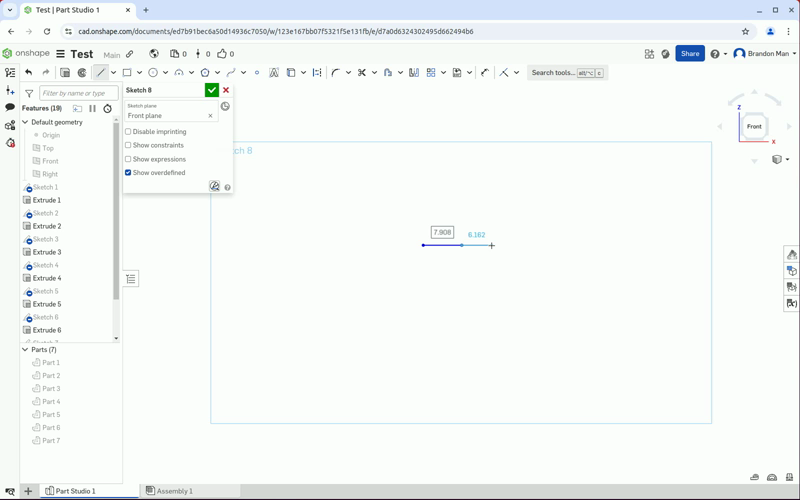
mouse_move(461, 207)
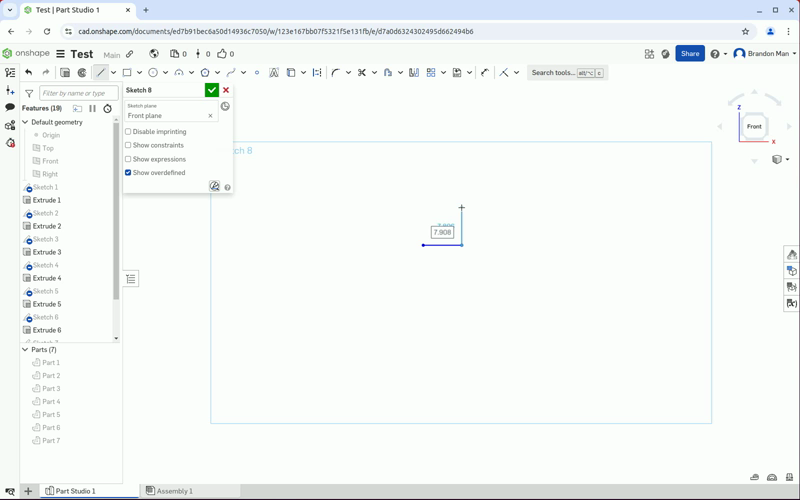
click(461, 207)
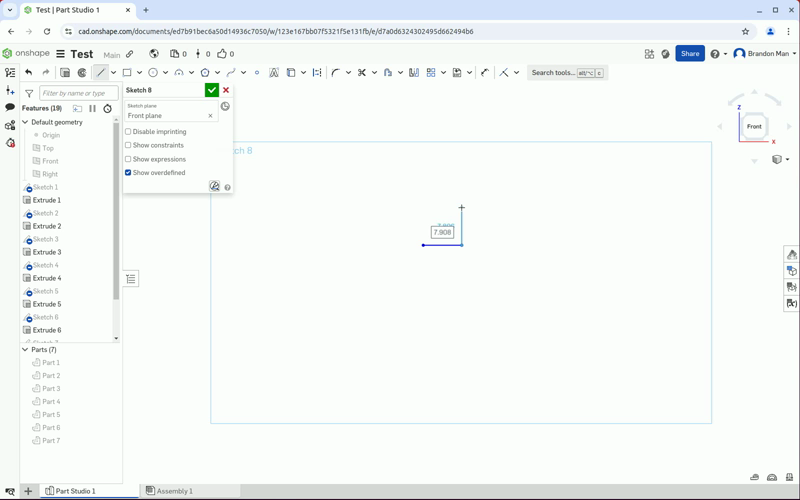
key_up(shift)
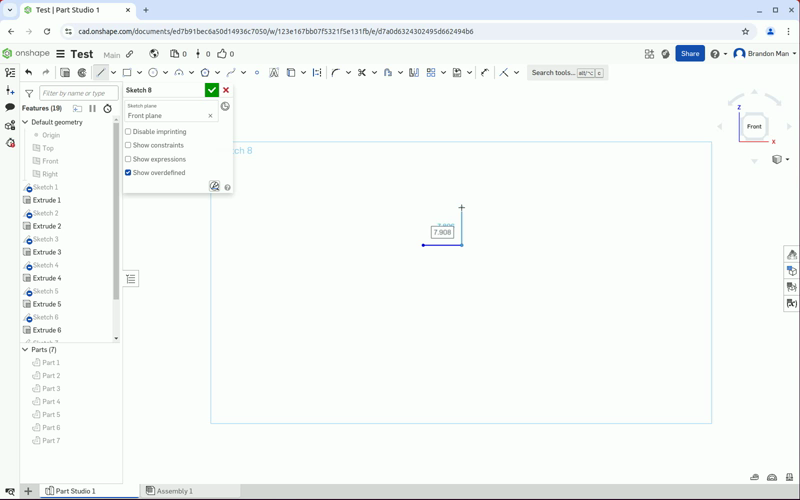
key_down(shift)
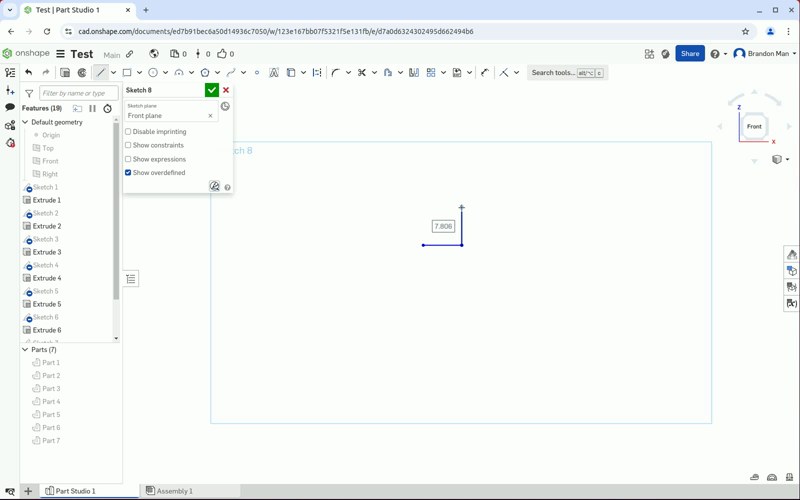
mouse_move(491, 207)
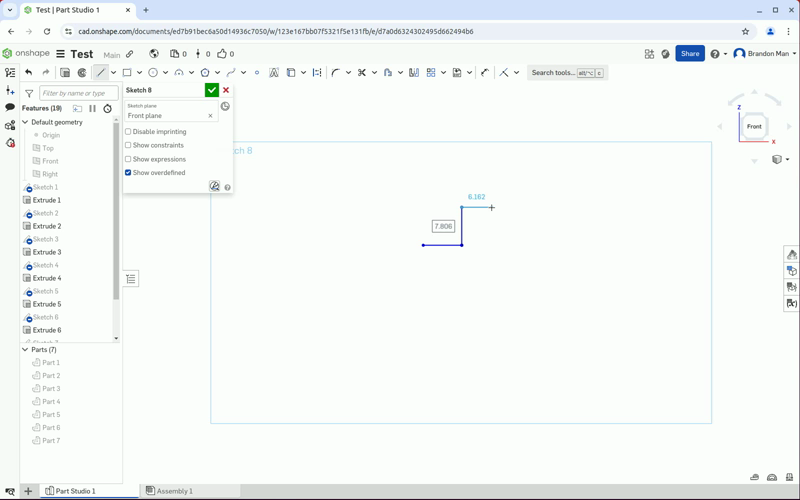
mouse_move(423, 207)
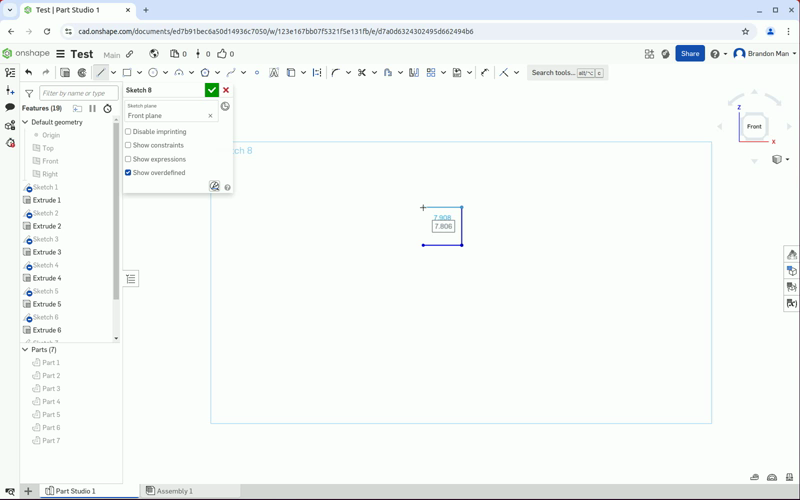
click(423, 207)
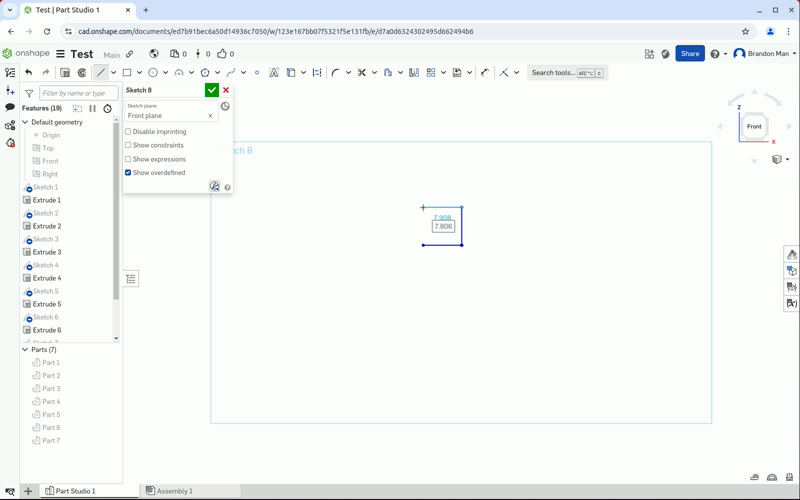
key_up(shift)
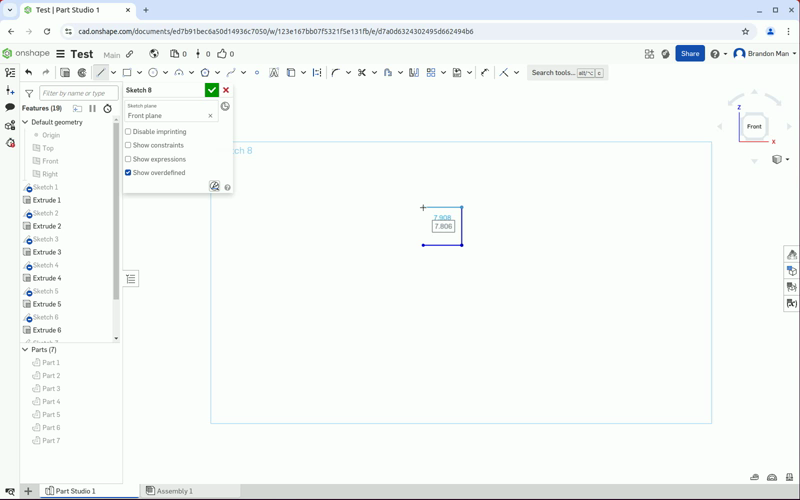
mouse_move(453, 207)
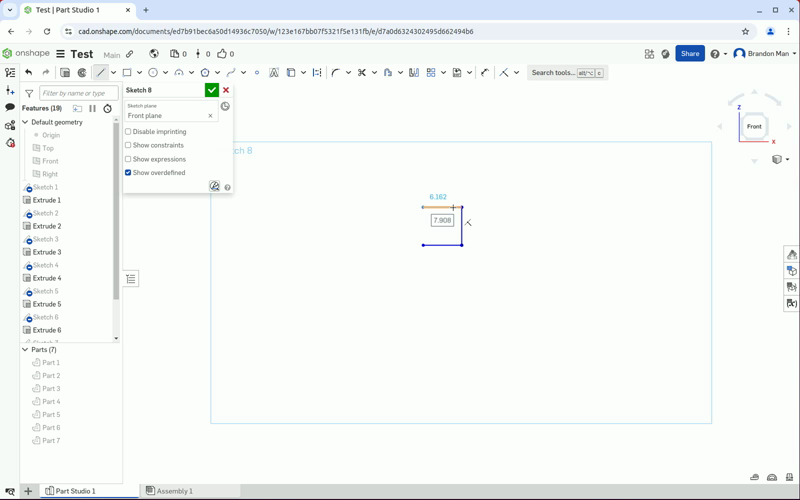
key_down(shift)
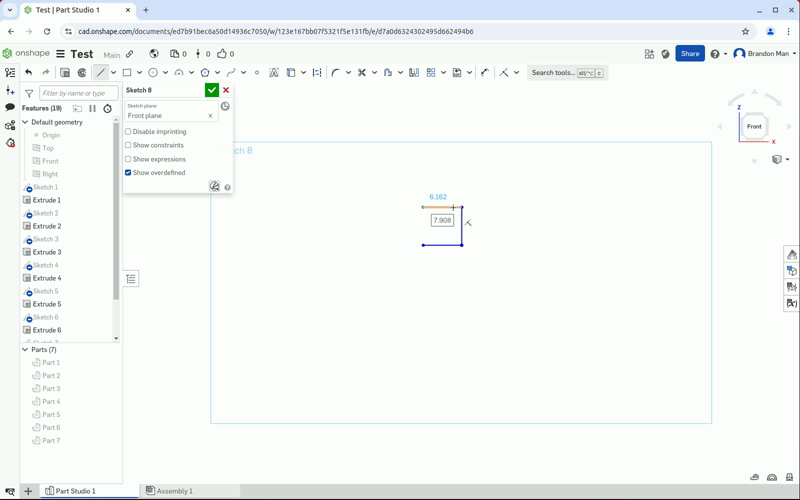
mouse_move(423, 245)
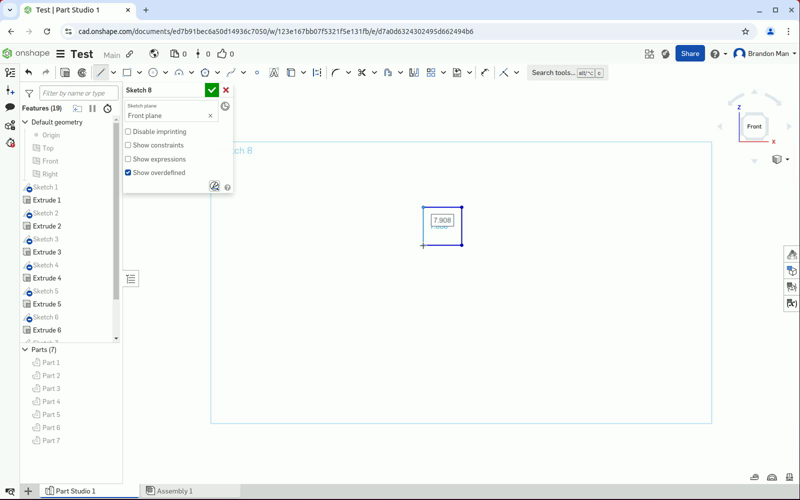
key_up(shift)
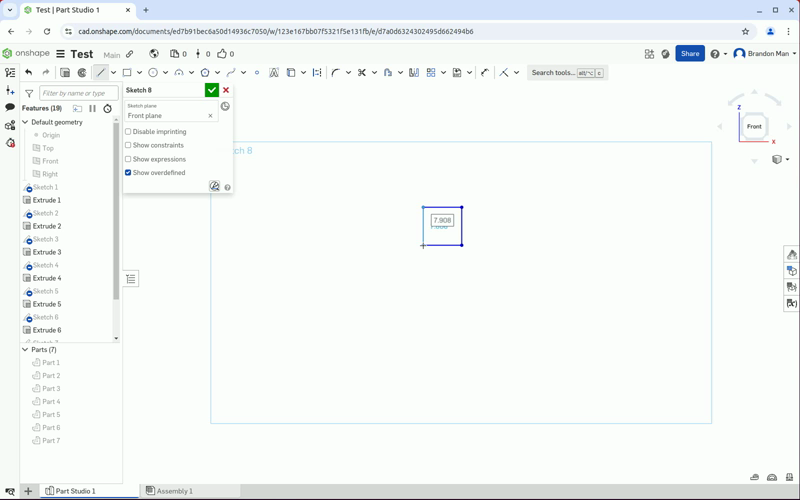
click(423, 245)
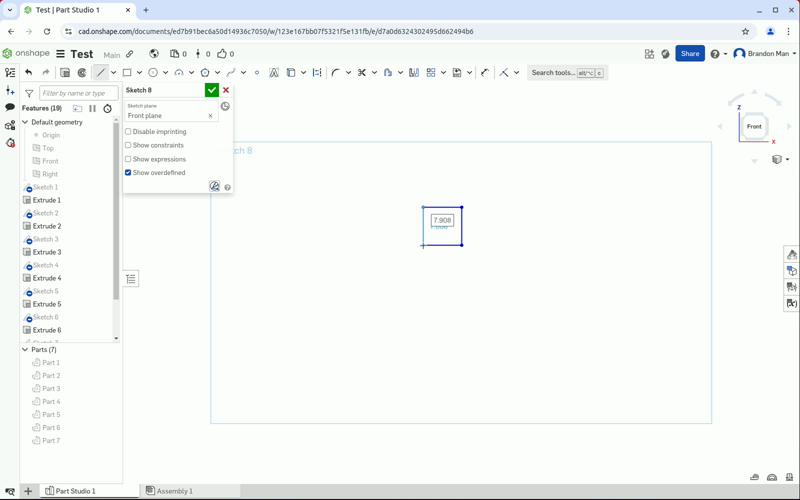
key(esc)
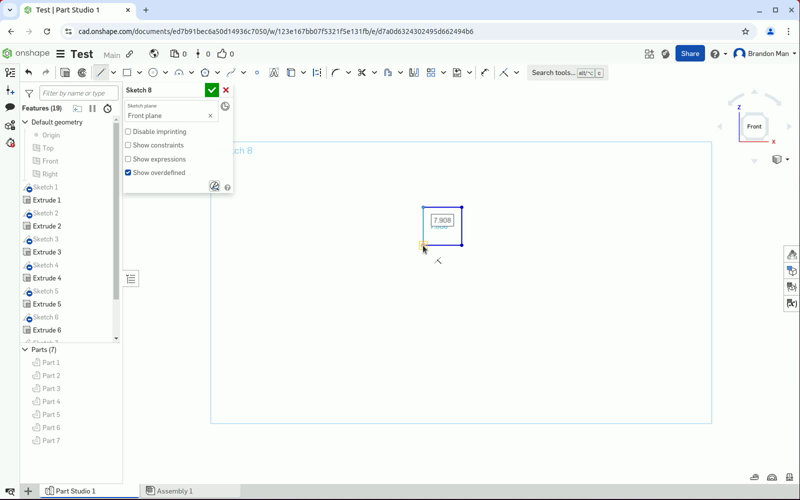
mouse_move(450, 234)
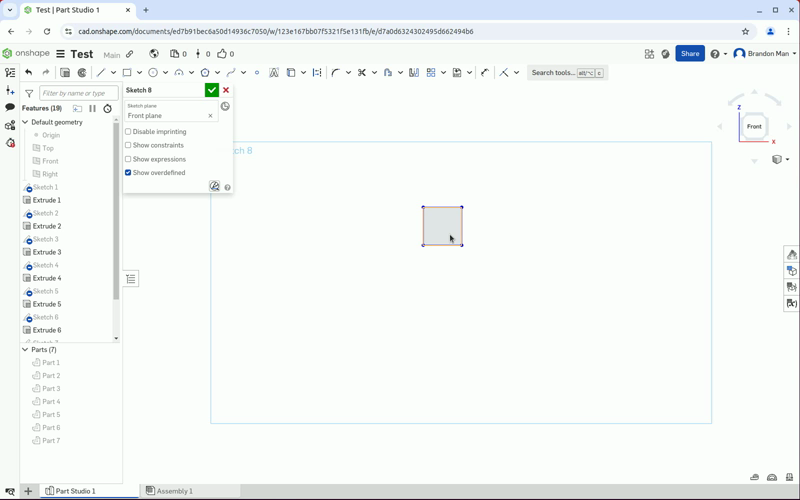
scroll(6)
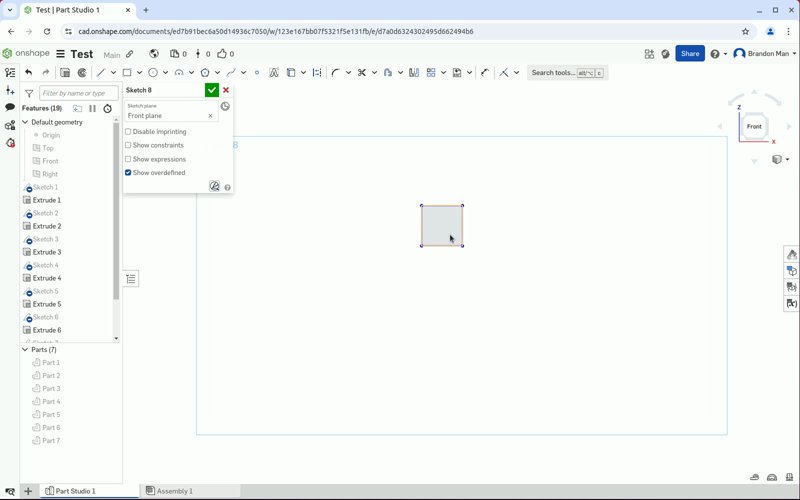
scroll(6)
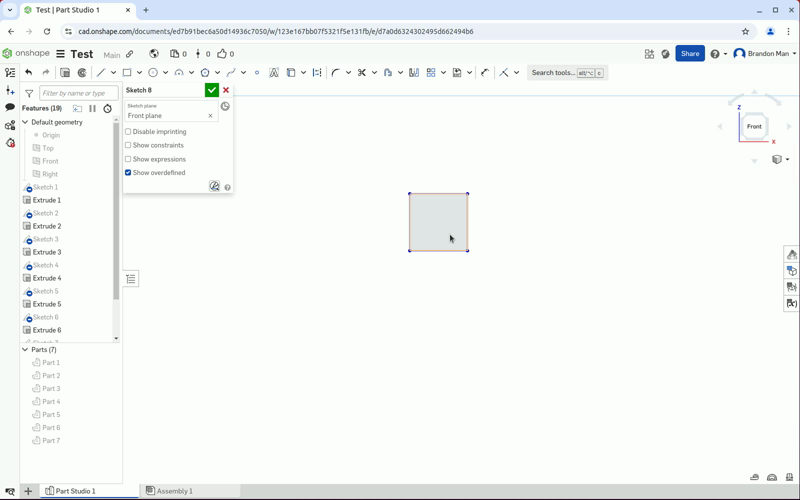
scroll(6)
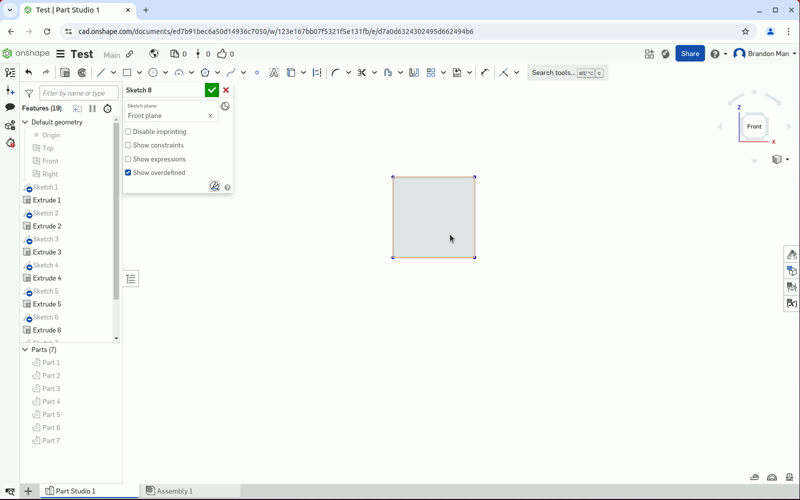
scroll(6)
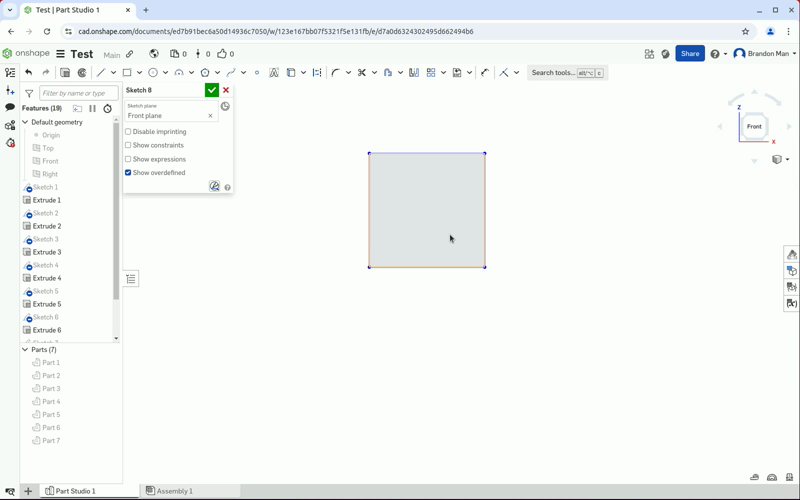
scroll(6)
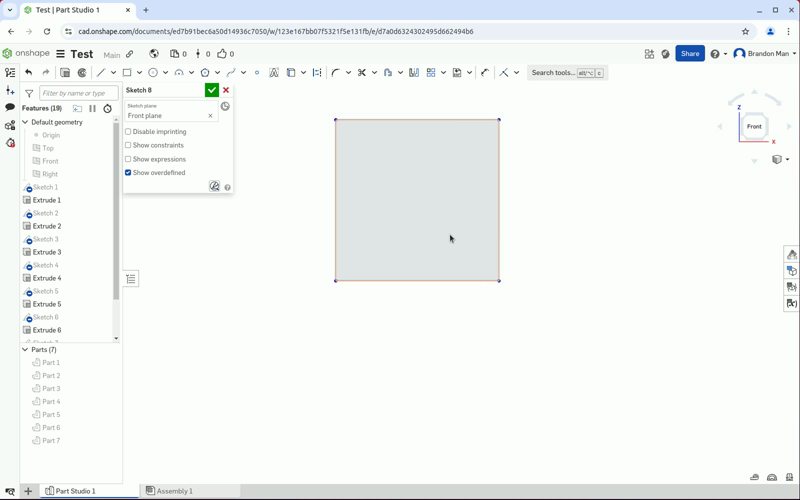
scroll(6)
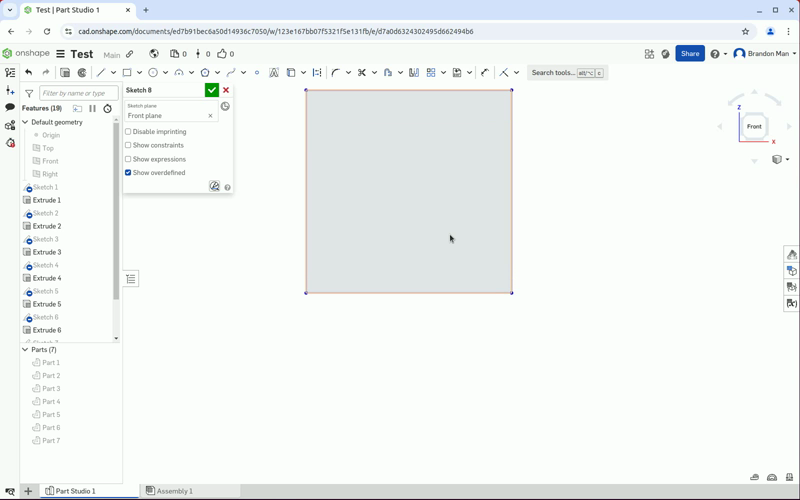
scroll(6)
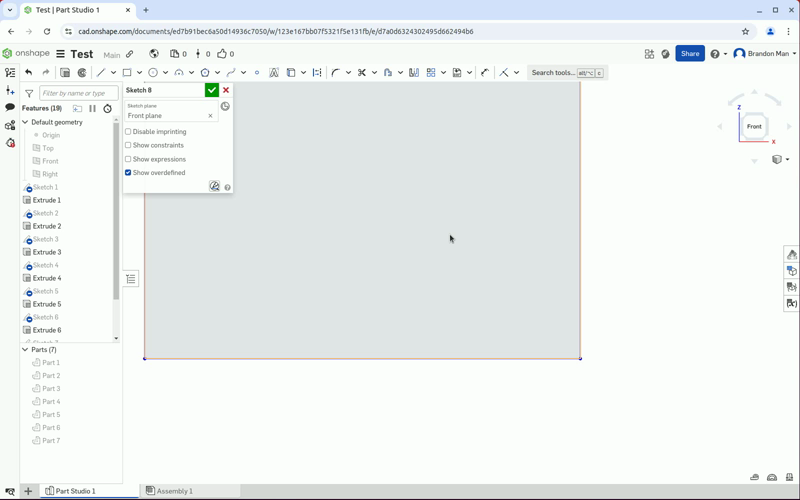
click(450, 234)
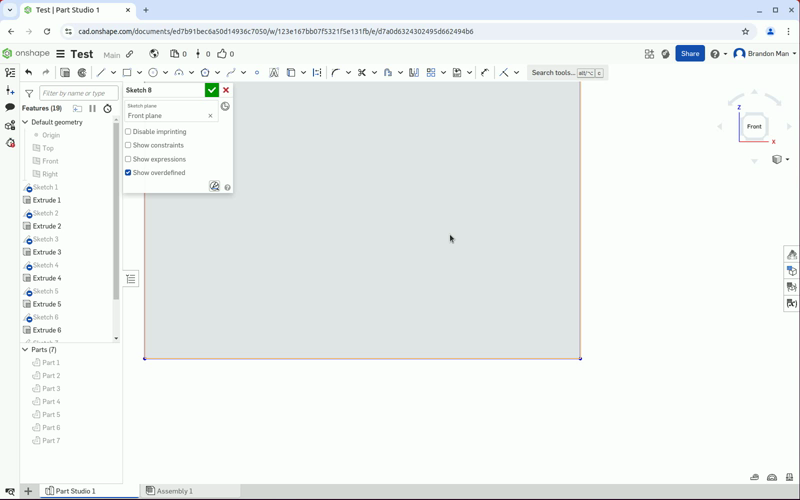
scroll(-6)
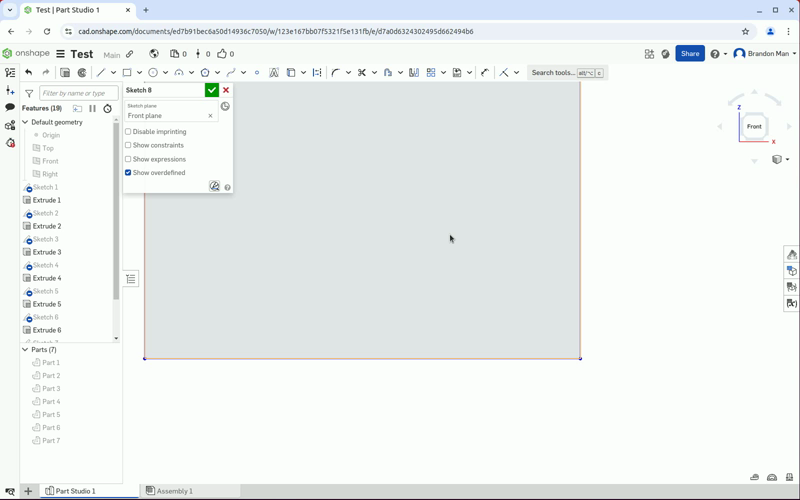
scroll(-6)
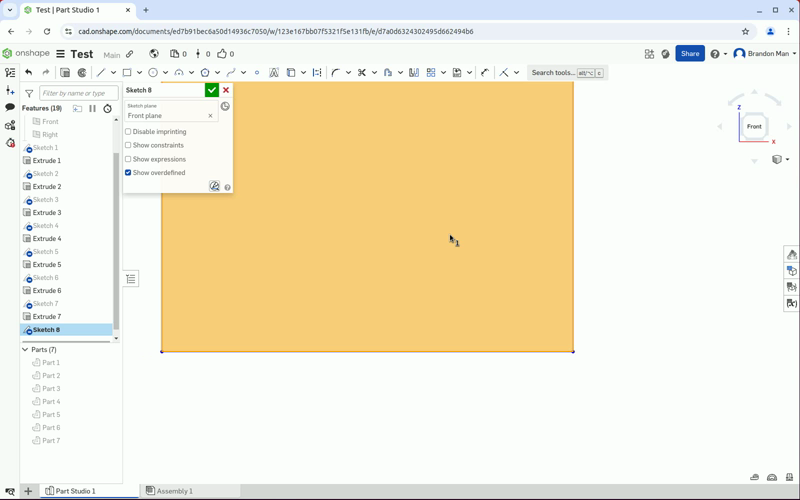
scroll(-6)
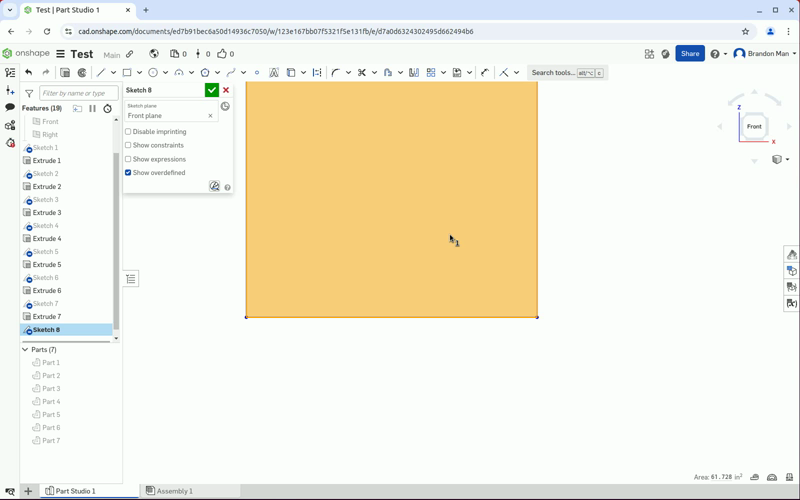
scroll(-6)
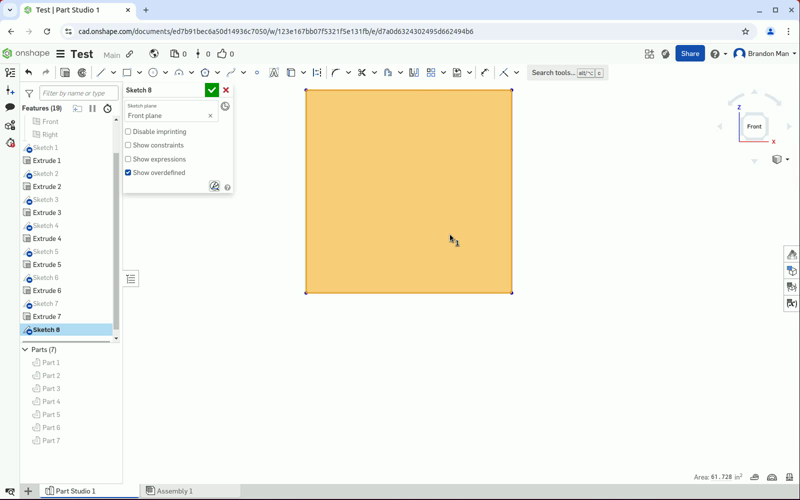
scroll(-6)
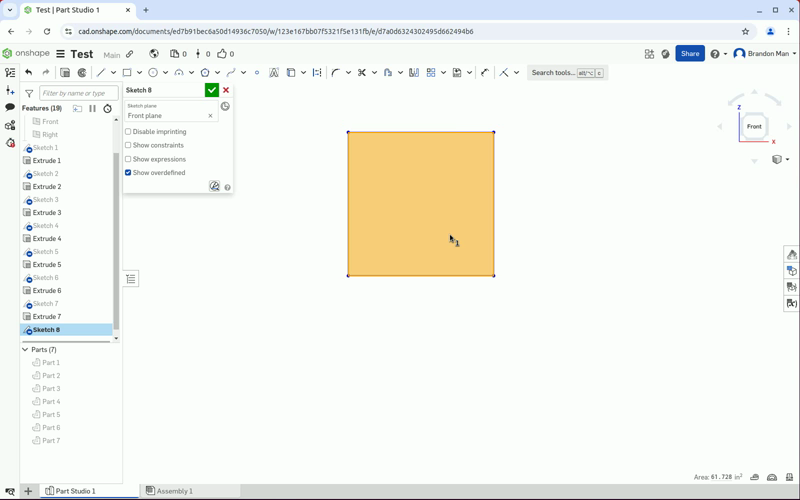
scroll(-6)
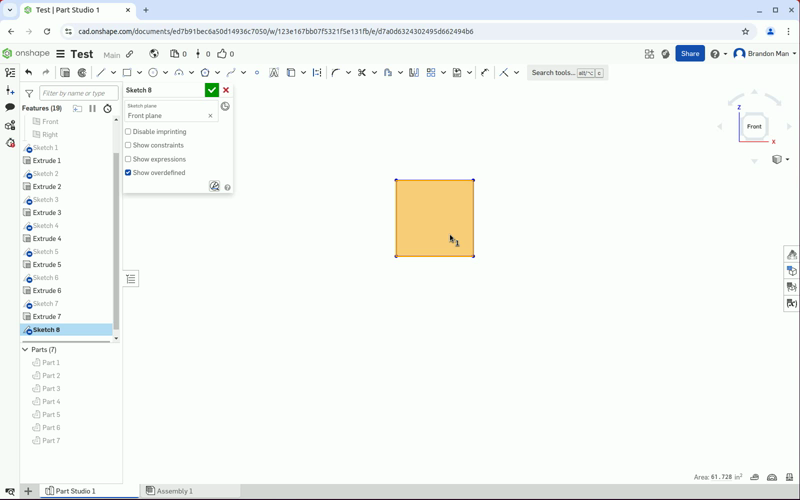
scroll(-6)
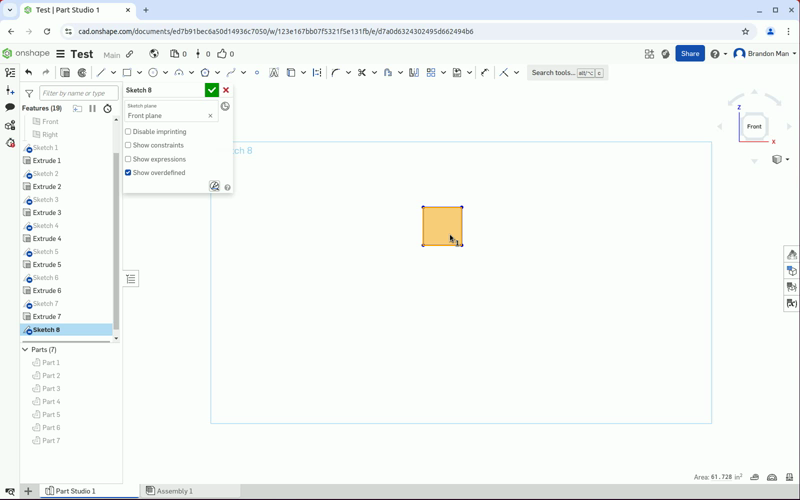
mouse_move(73, 352)
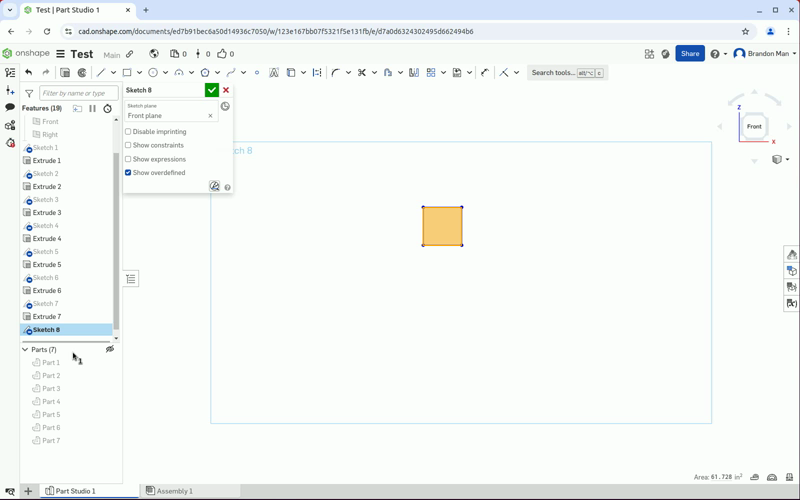
key(shift+y)
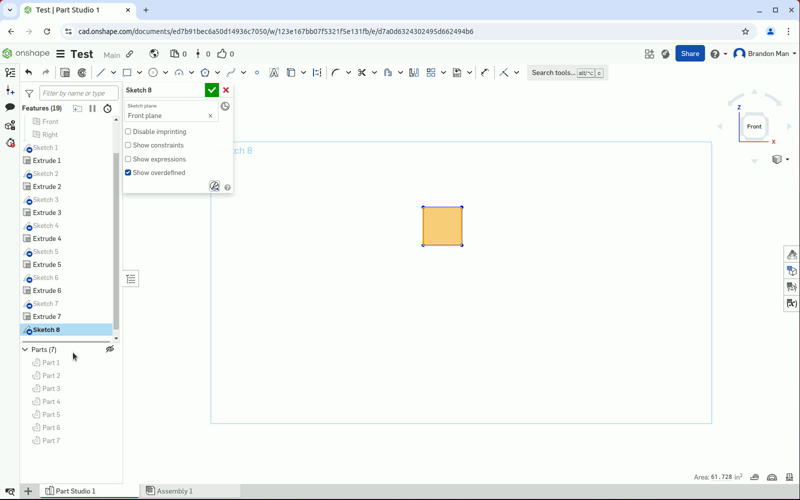
key(shift+e)
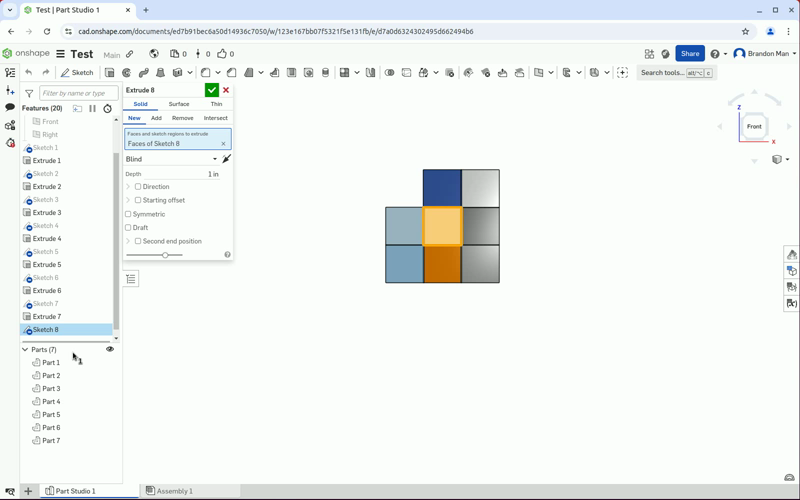
mouse_move(143, 106)
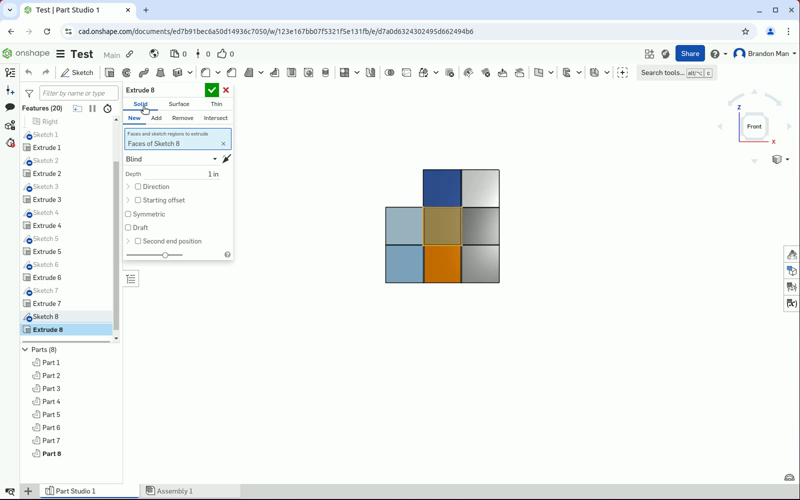
click(143, 106)
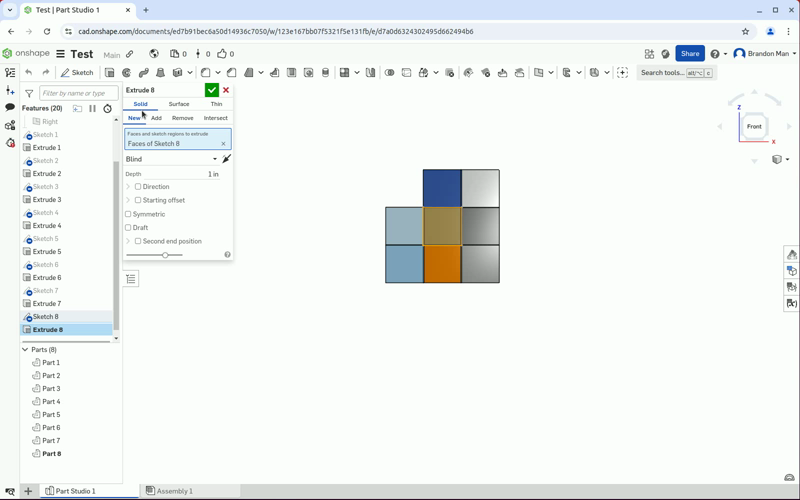
mouse_move(137, 120)
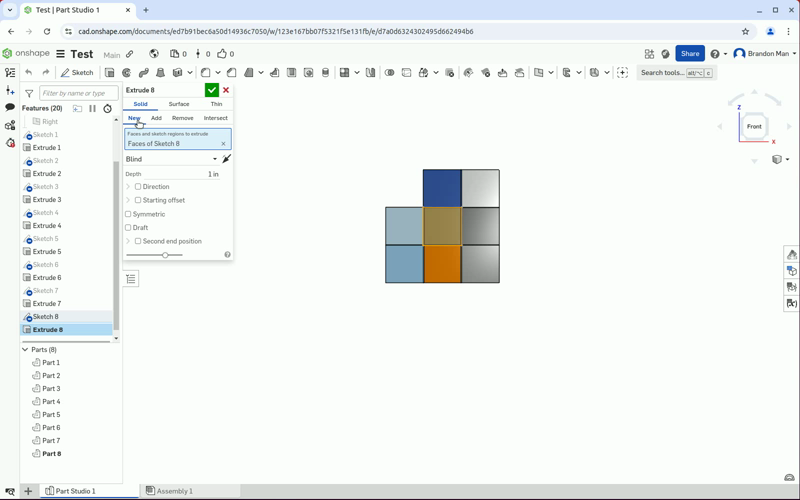
click(137, 120)
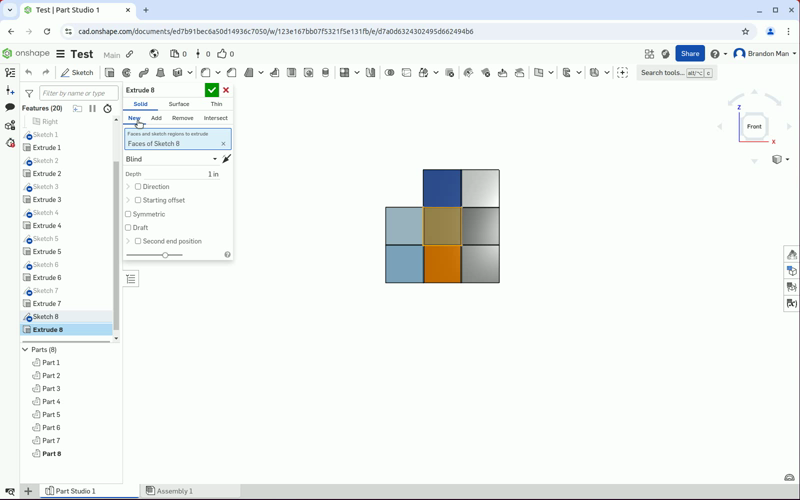
key(tab, 4)
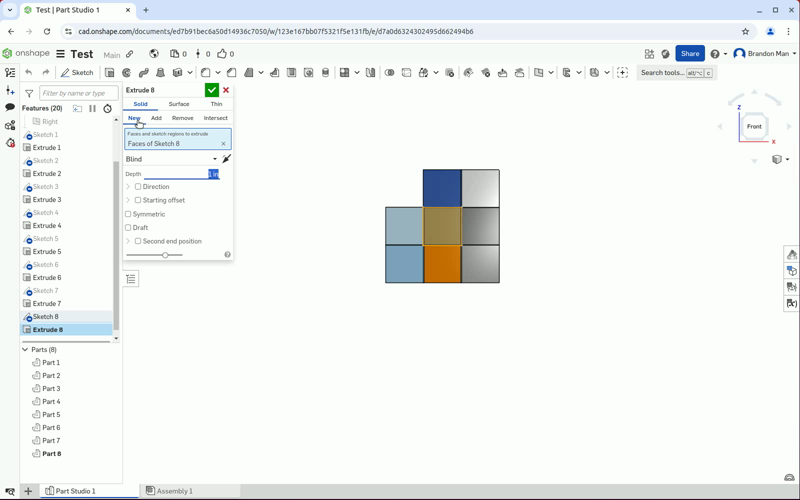
text(7.703)
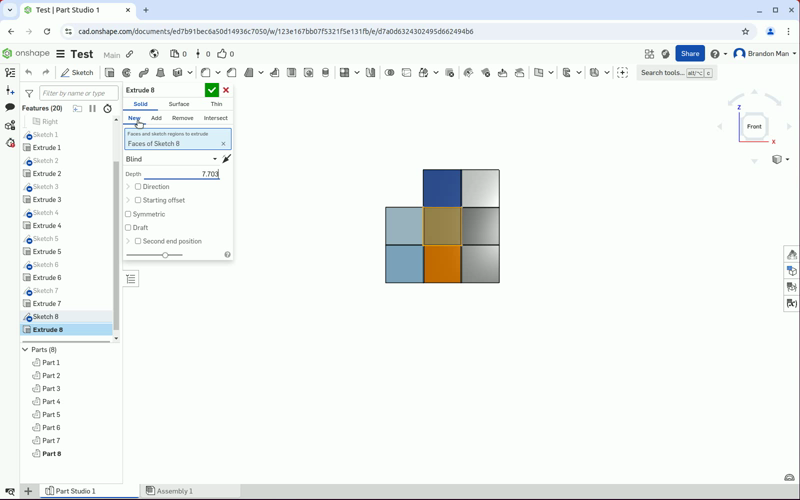
key(enter)
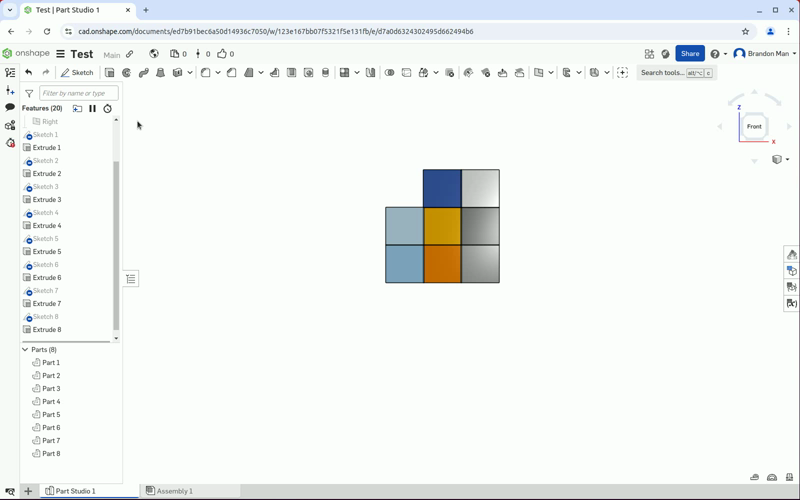
key(shift+h)
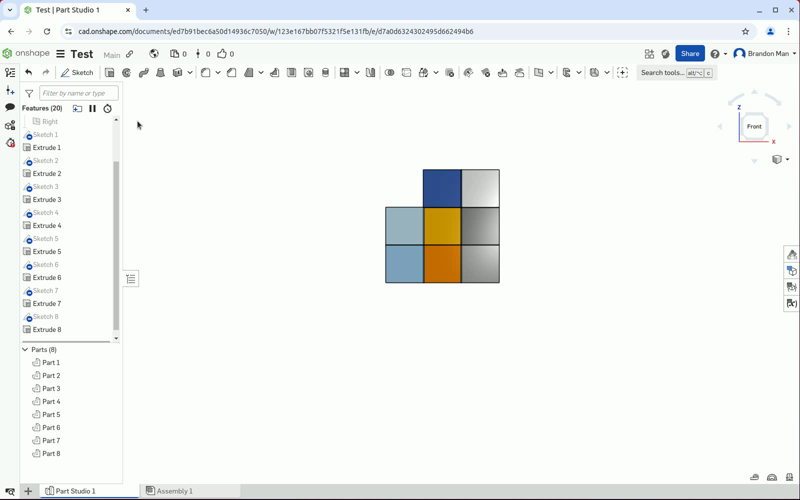
key(shift+h)
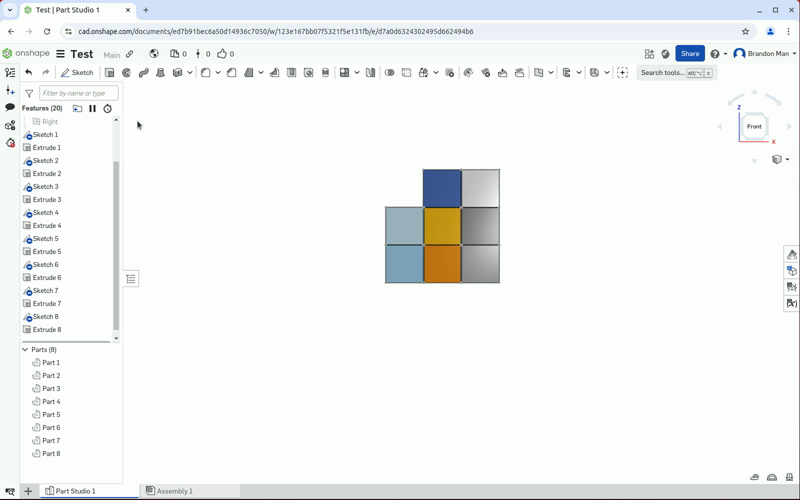
key(shift+7)
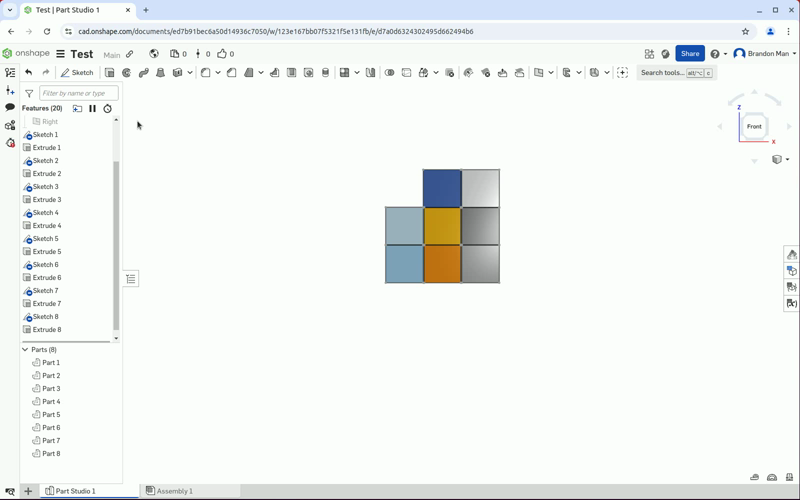
key(left, 2)
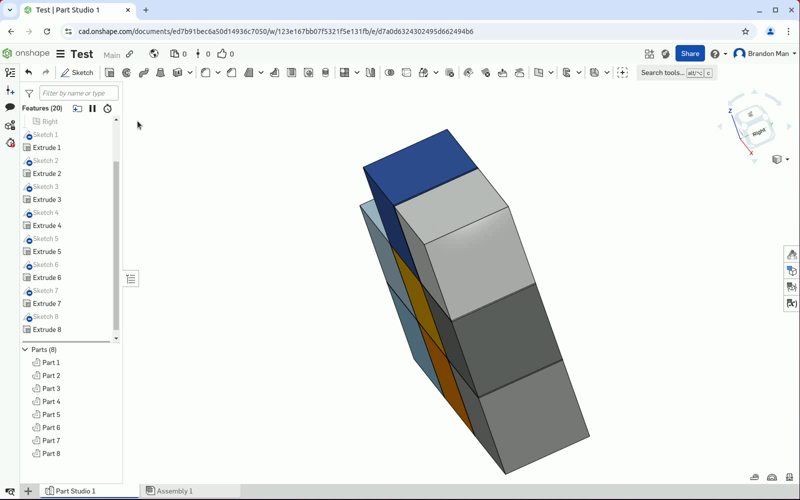
key(down, 2)
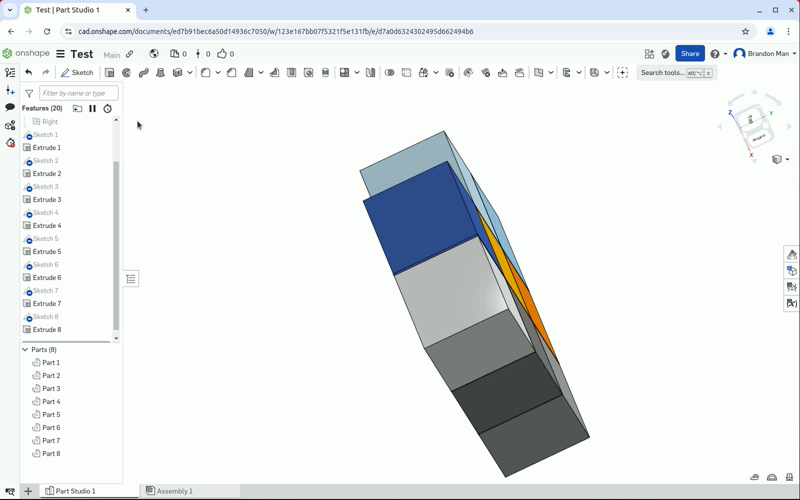
key(up, 2)
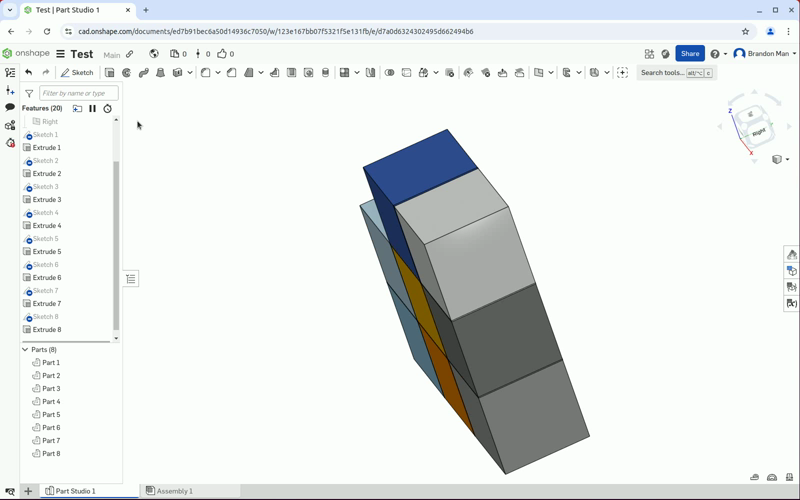
key(right, 2)
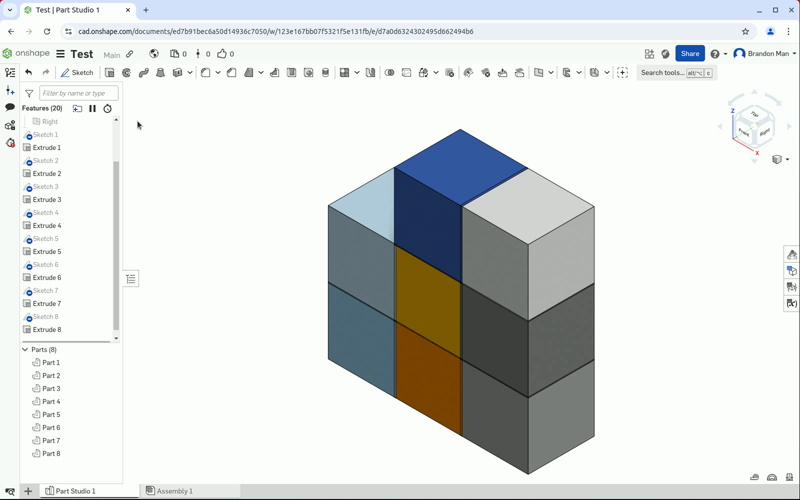
mouse_move(69, 137)
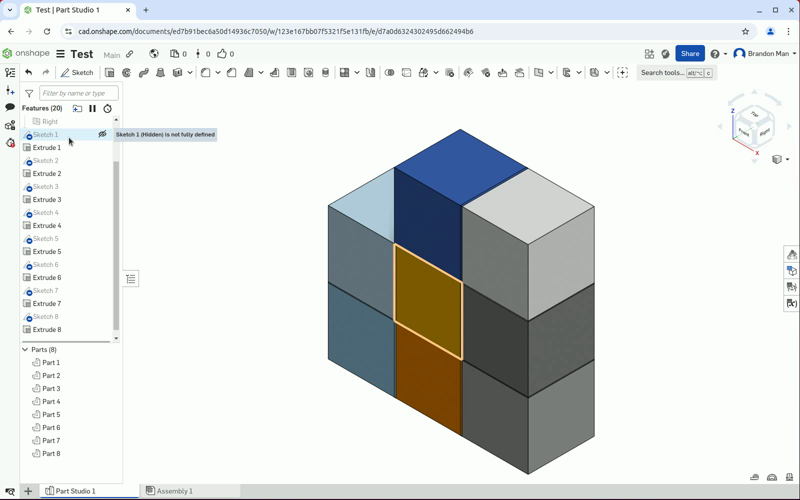
click(69, 137)